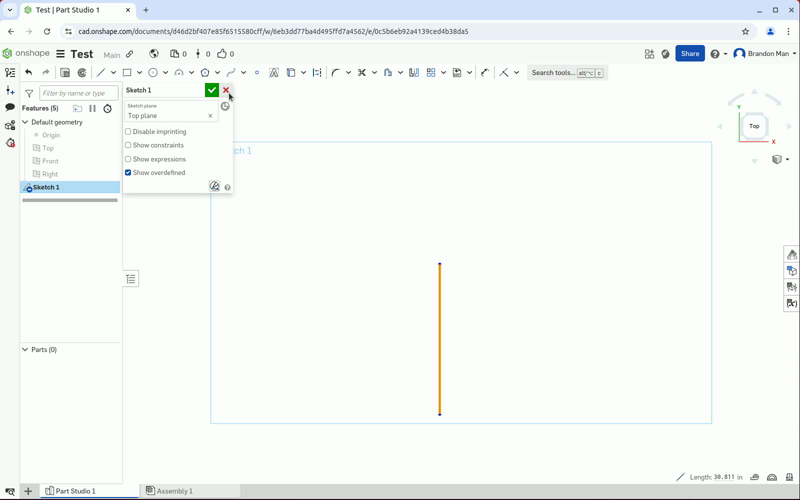
key(shift+h)
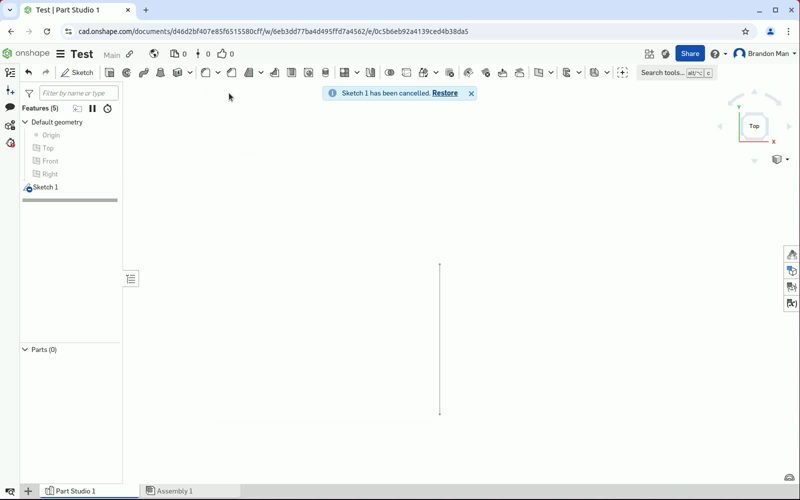
key(shift+s)
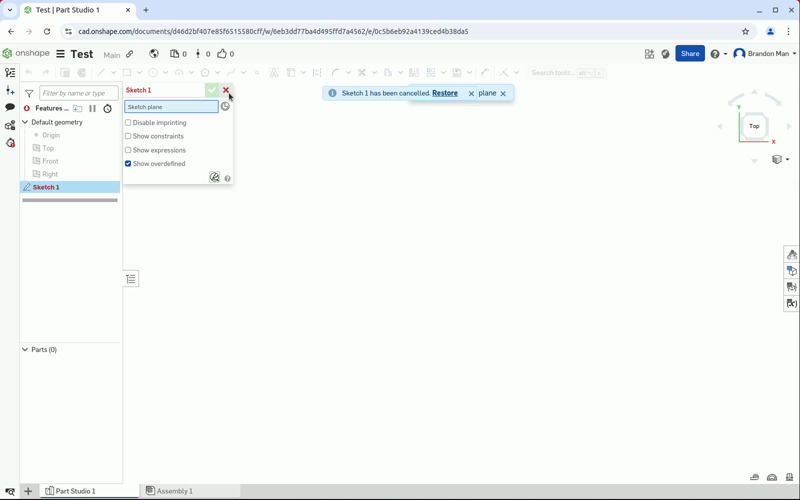
mouse_move(73, 150)
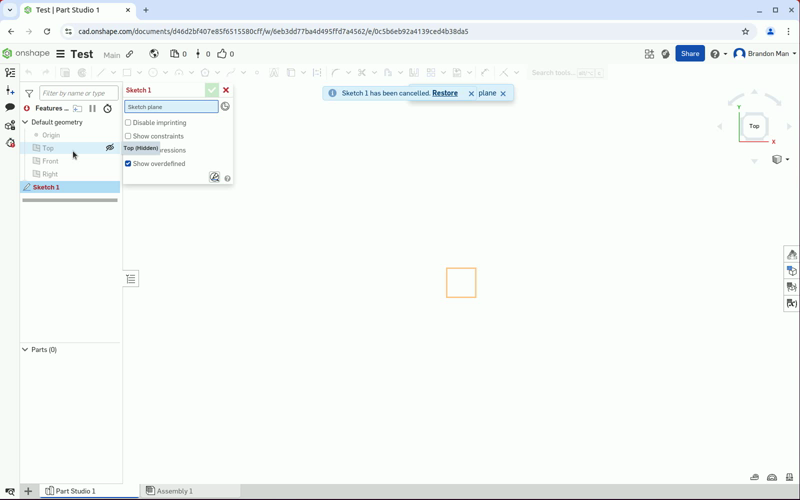
click(73, 150)
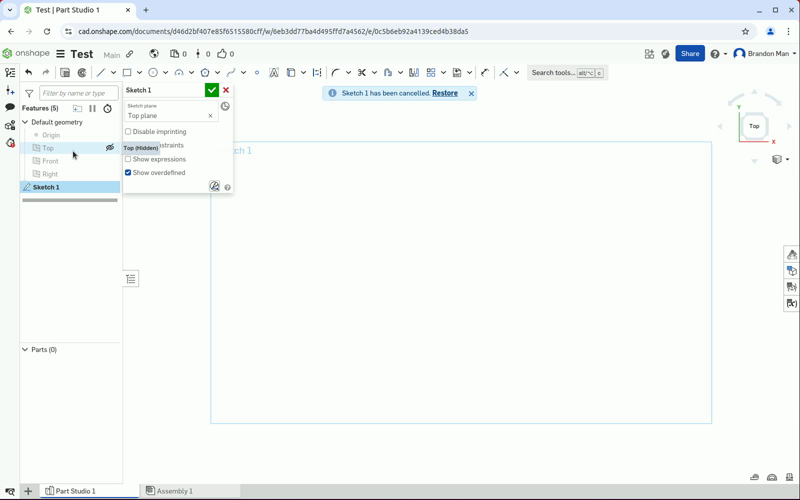
mouse_move(73, 352)
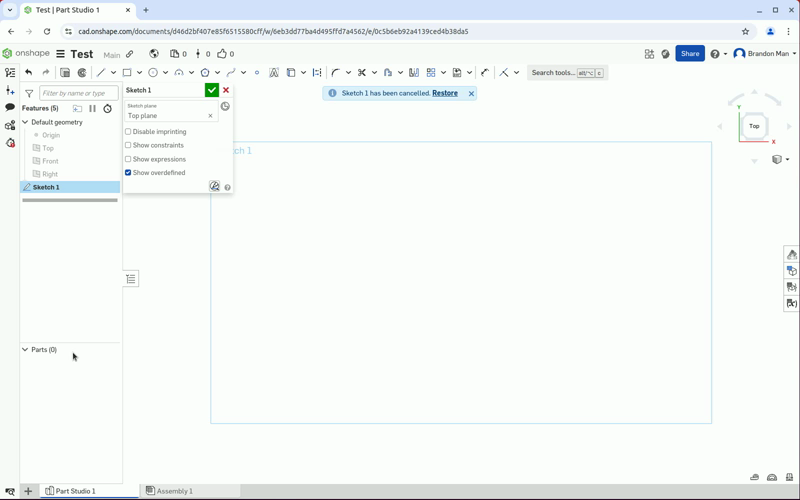
key(y)
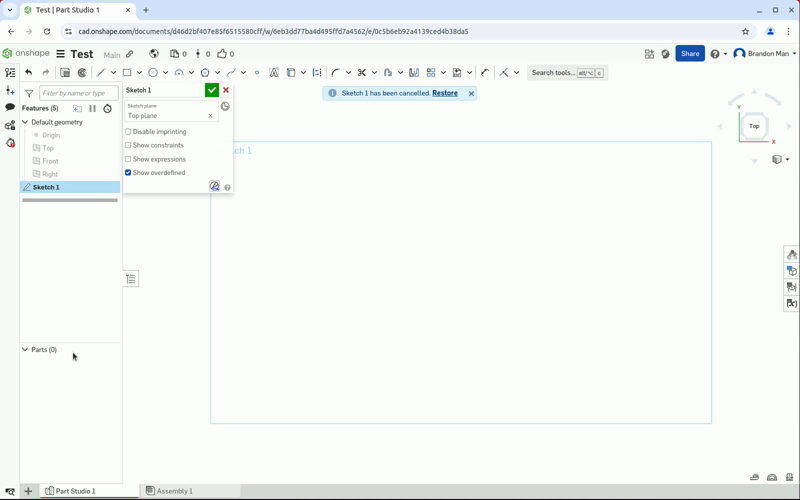
key(l)
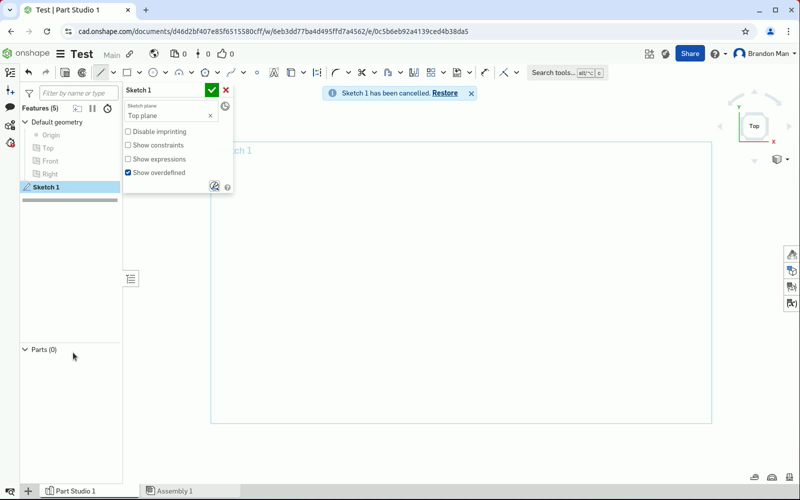
key_down(shift)
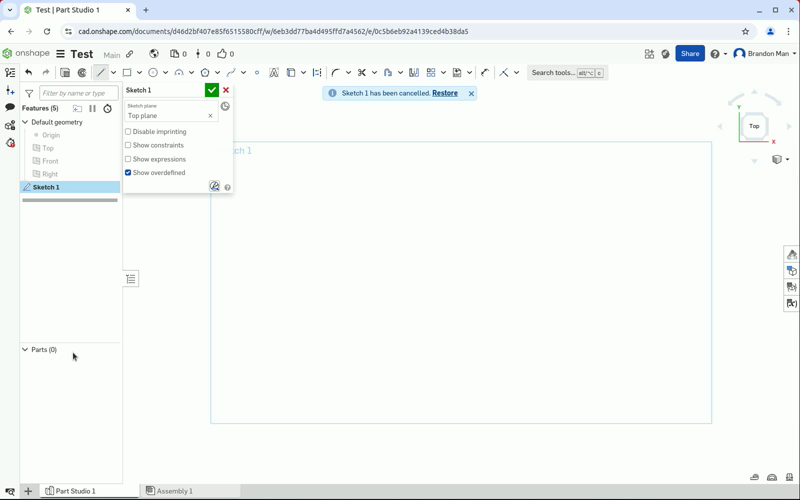
mouse_move(460, 282)
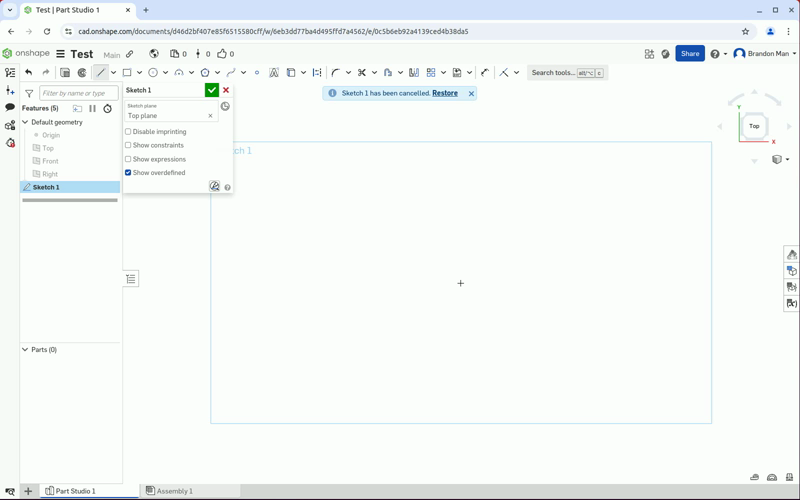
click(460, 282)
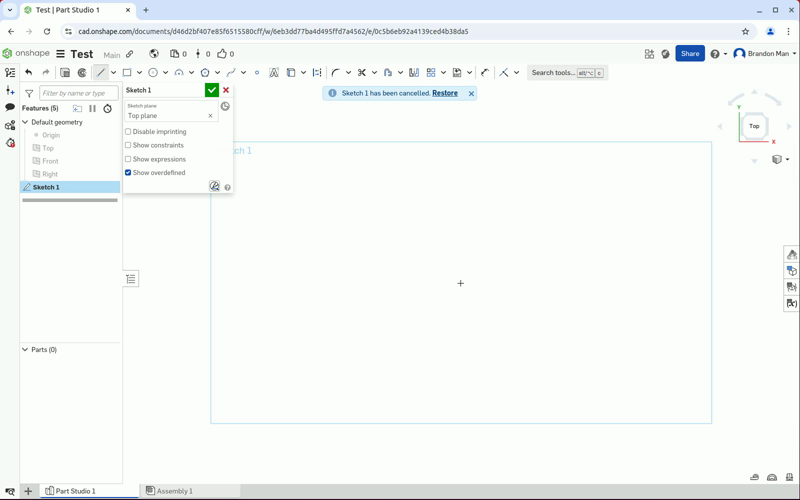
key_up(shift)
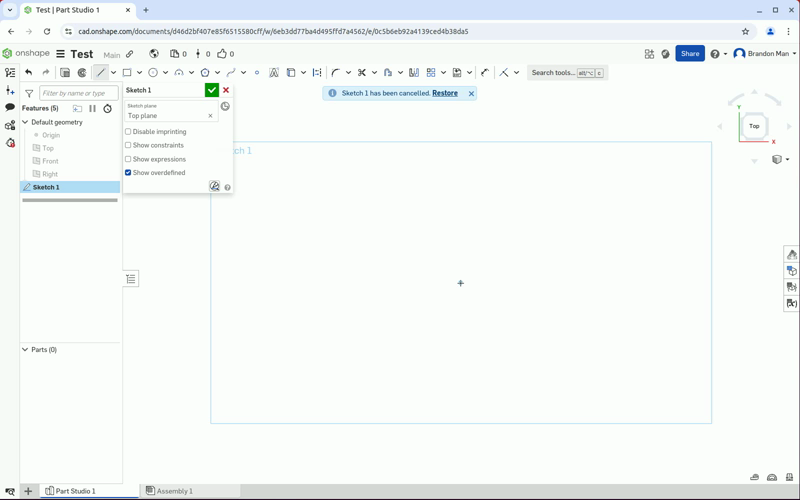
key_down(shift)
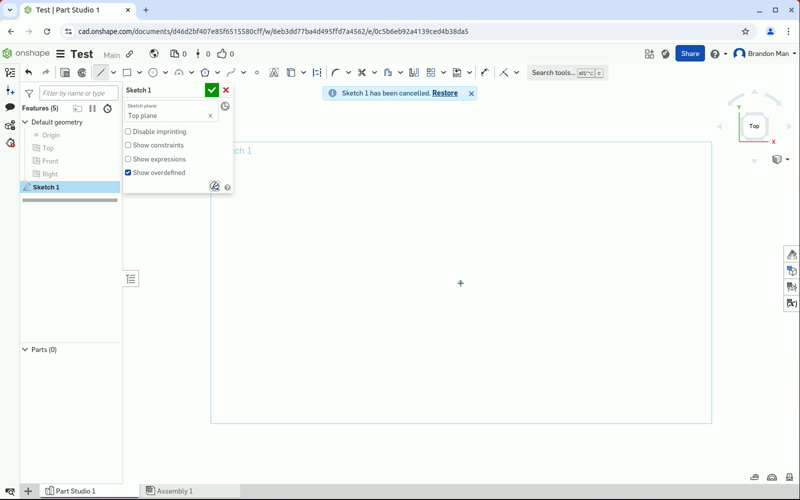
mouse_move(490, 282)
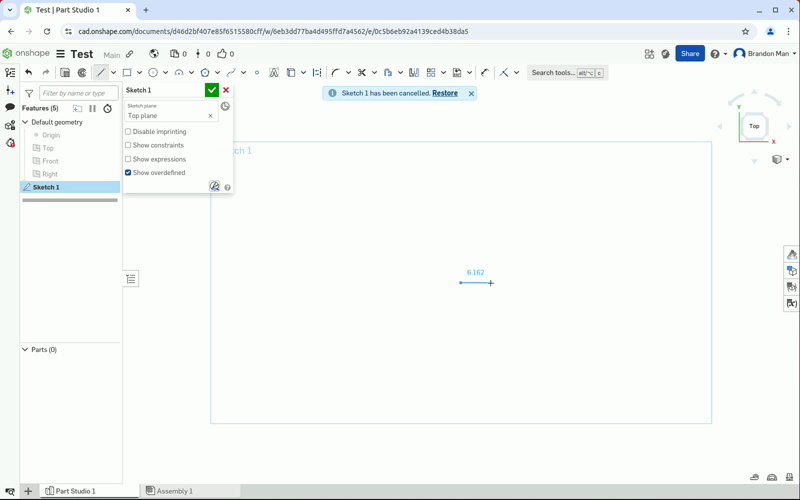
mouse_move(467, 282)
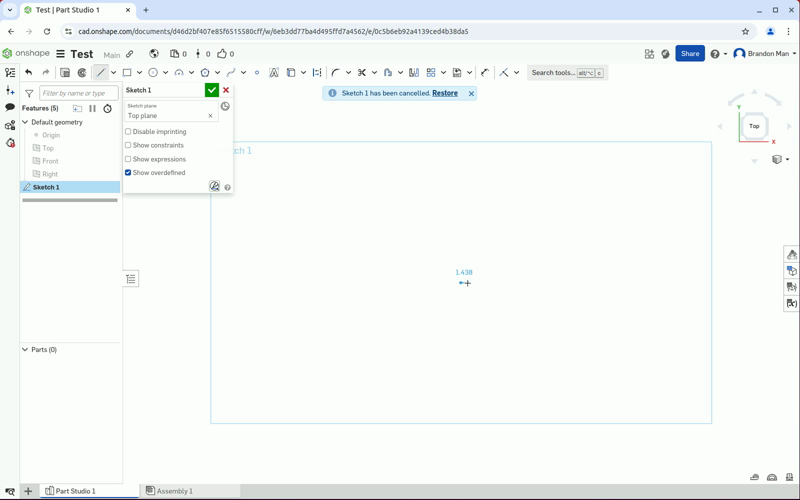
scroll(6)
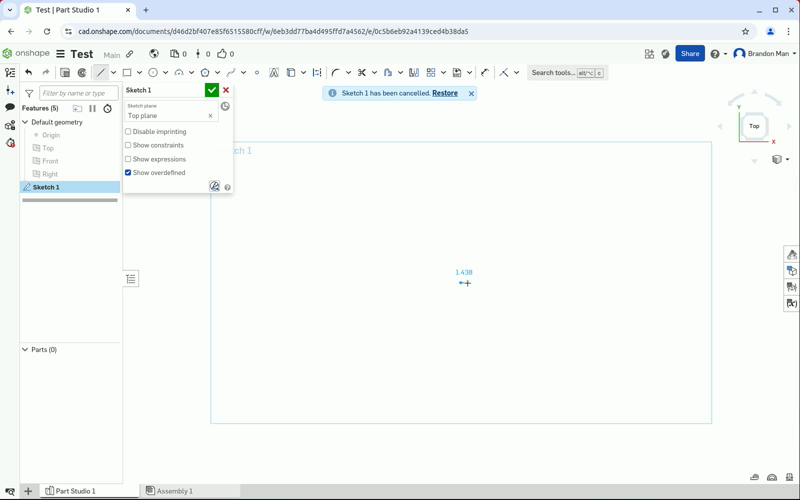
scroll(6)
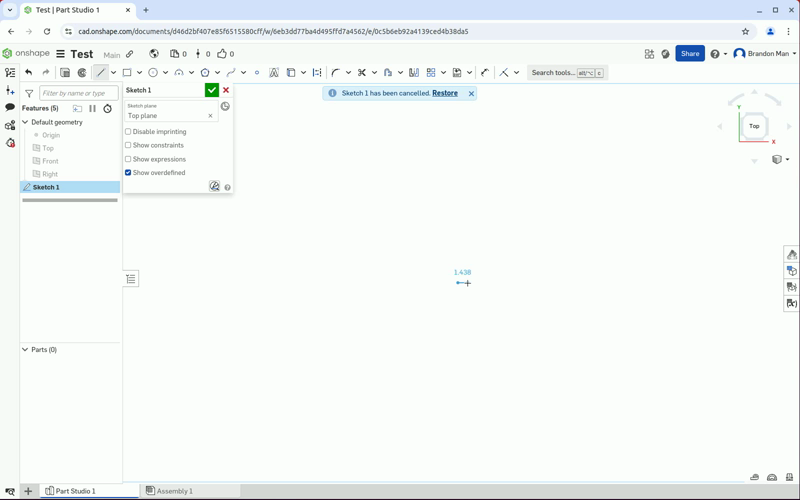
scroll(6)
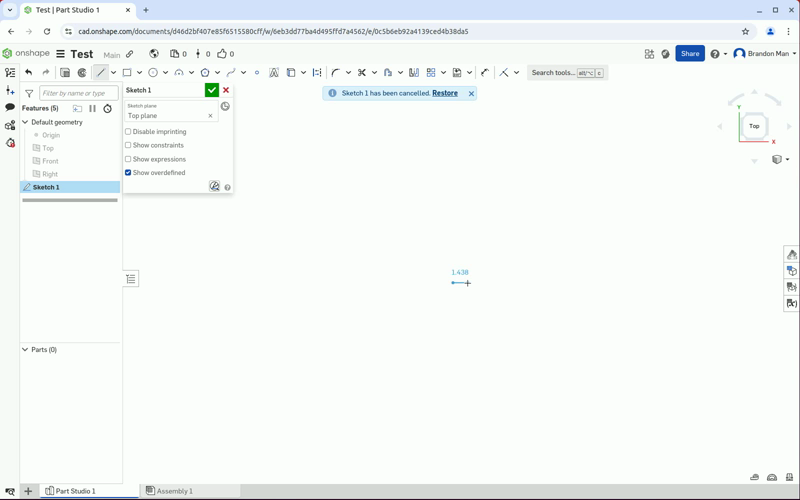
scroll(6)
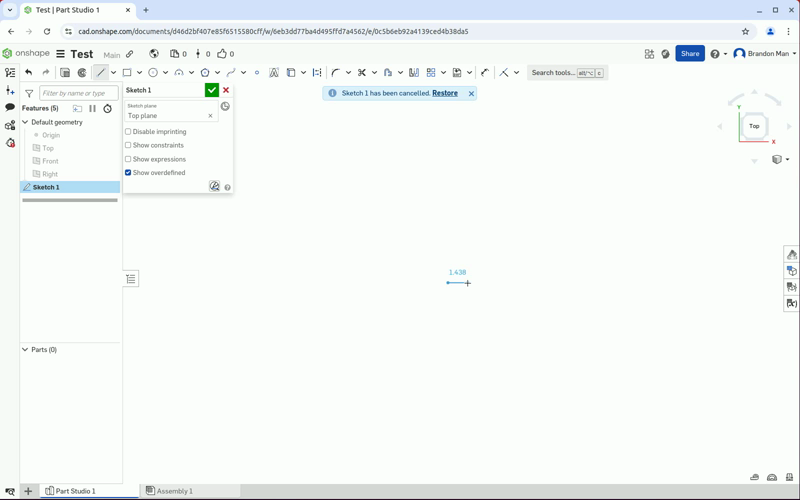
scroll(6)
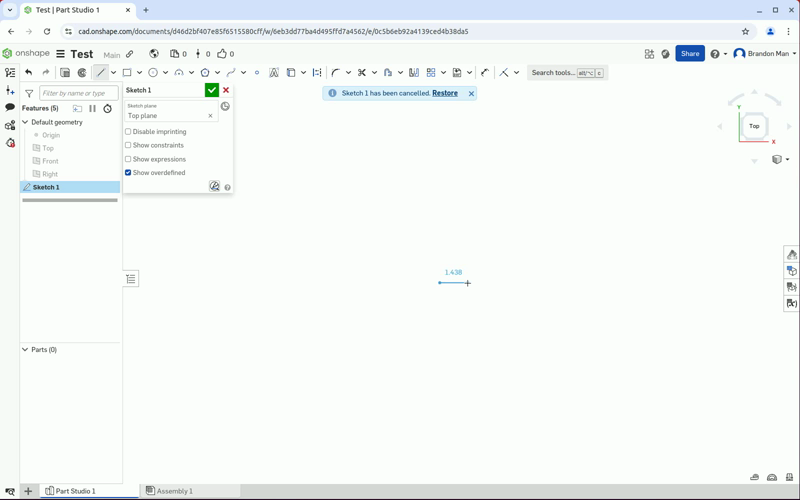
scroll(6)
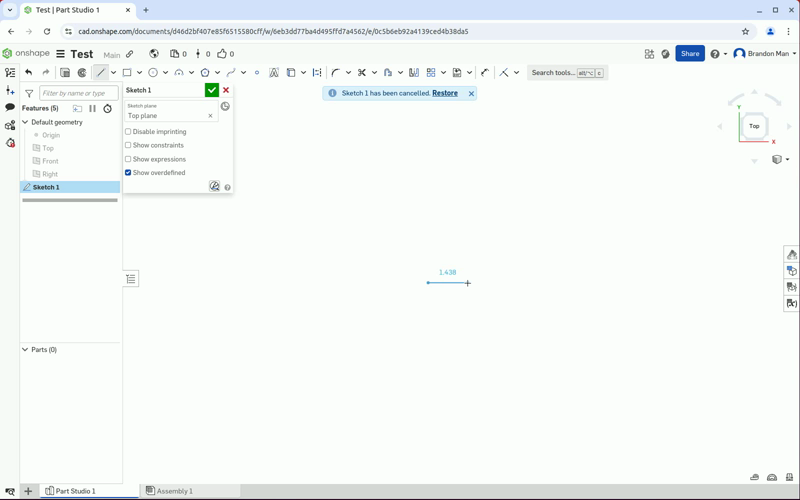
scroll(6)
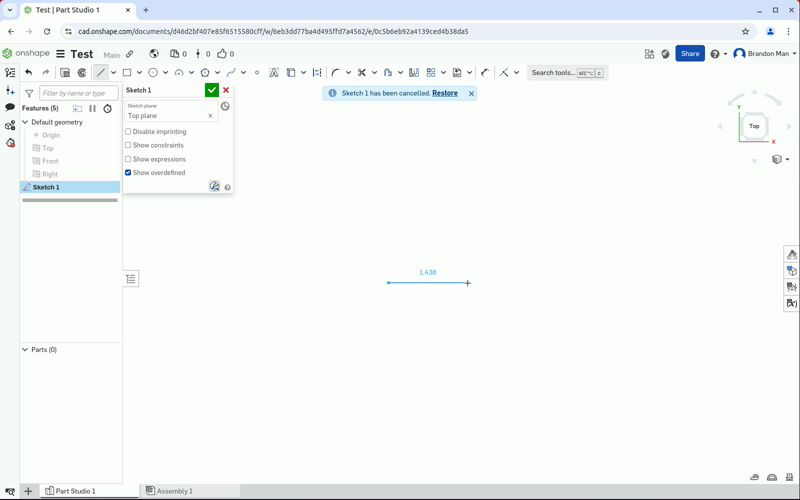
click(467, 282)
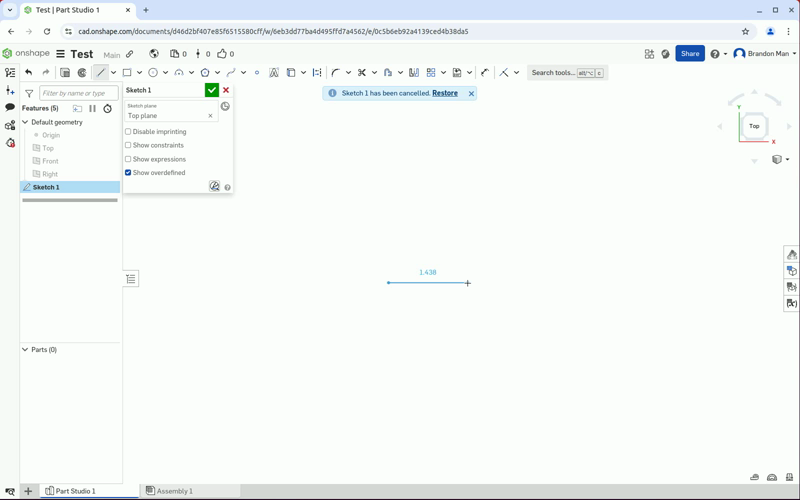
scroll(-6)
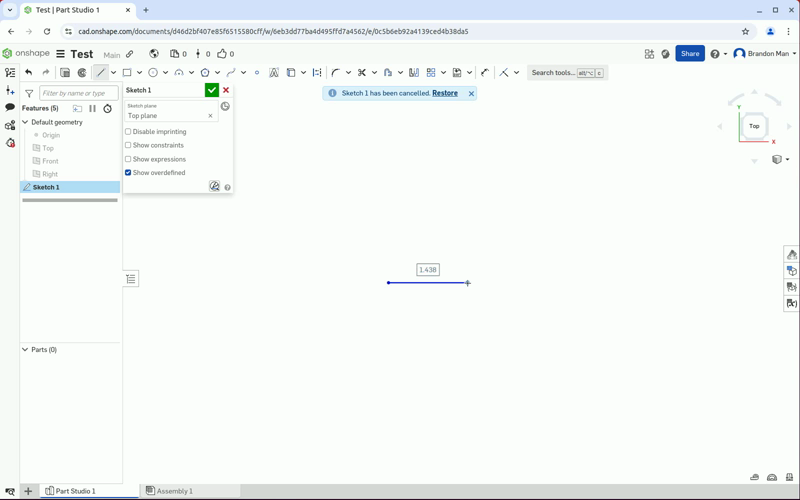
scroll(-6)
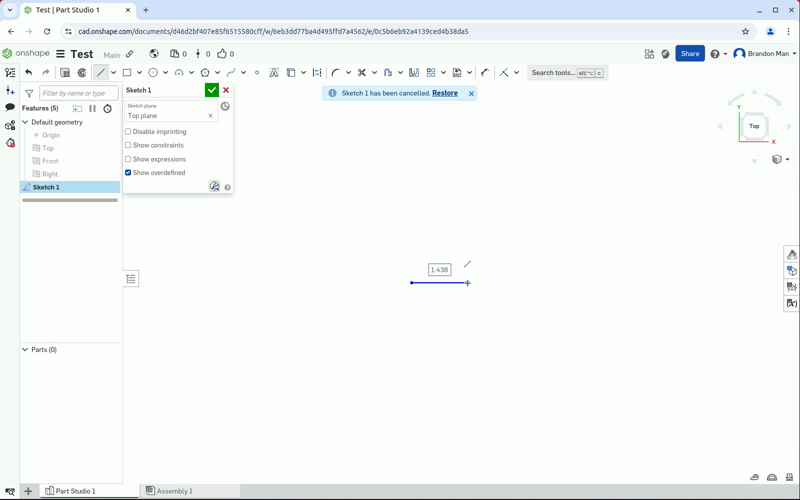
scroll(-6)
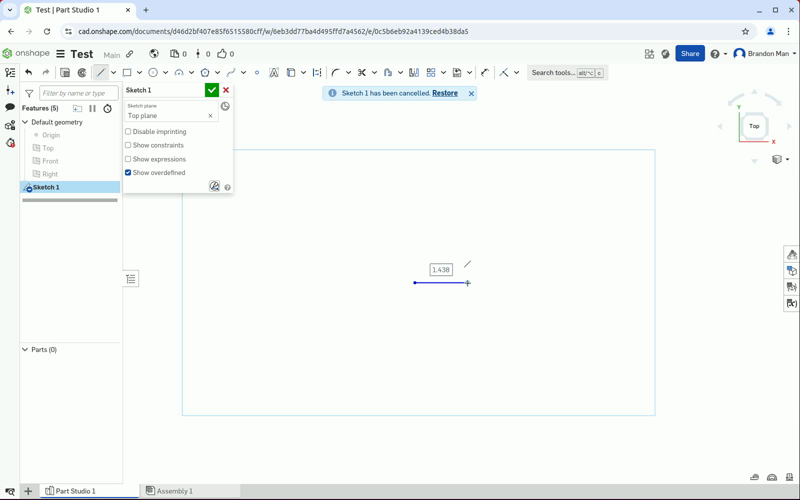
scroll(-6)
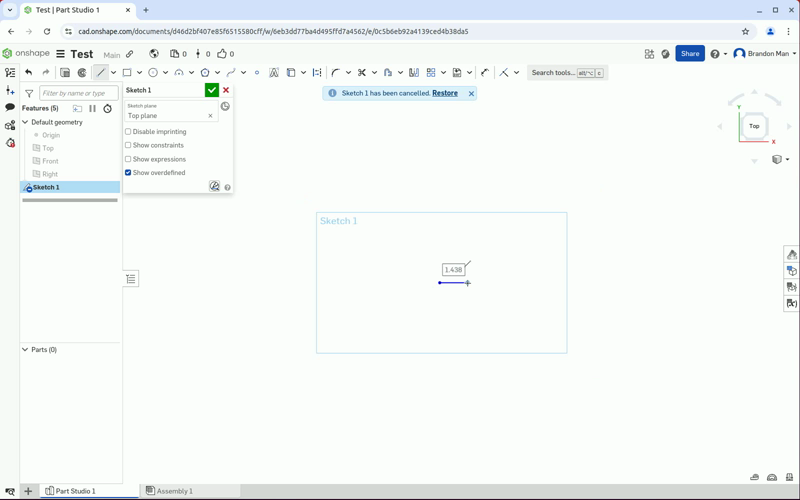
scroll(-6)
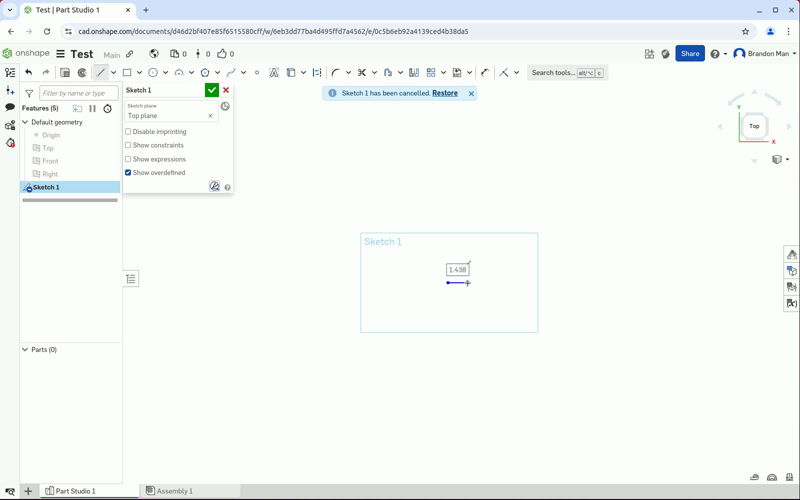
scroll(-6)
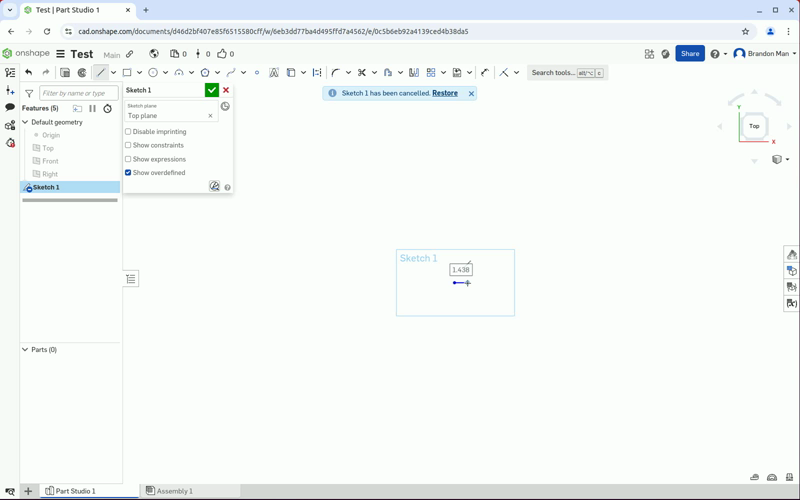
scroll(-6)
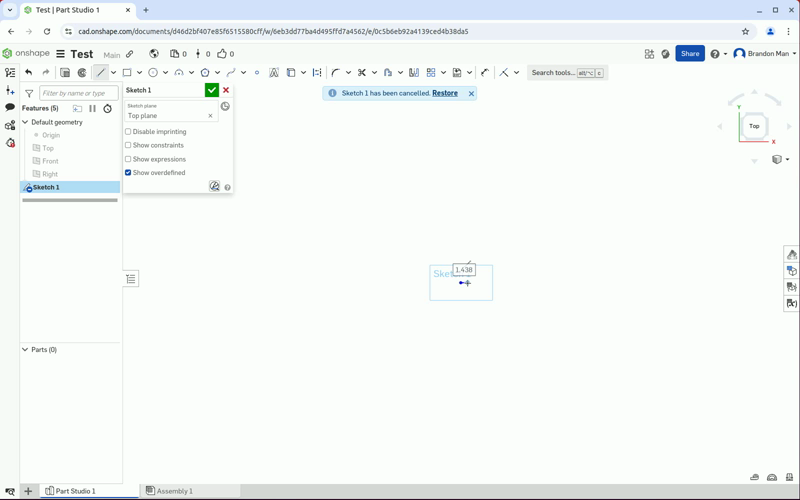
key_up(shift)
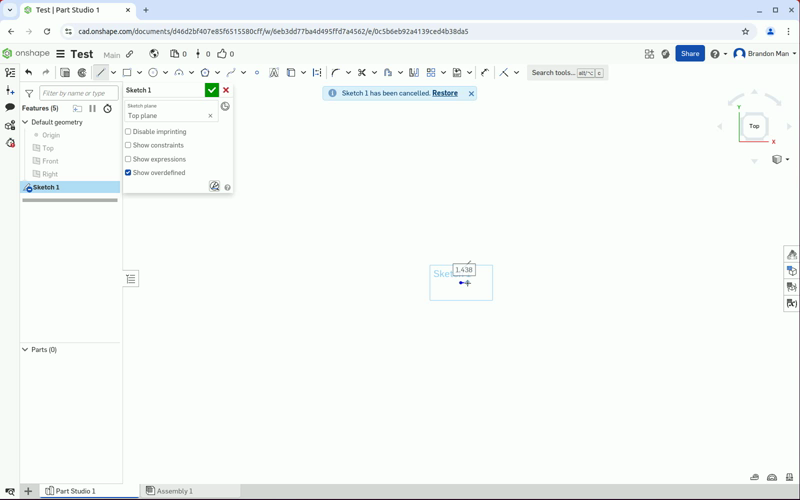
key_down(shift)
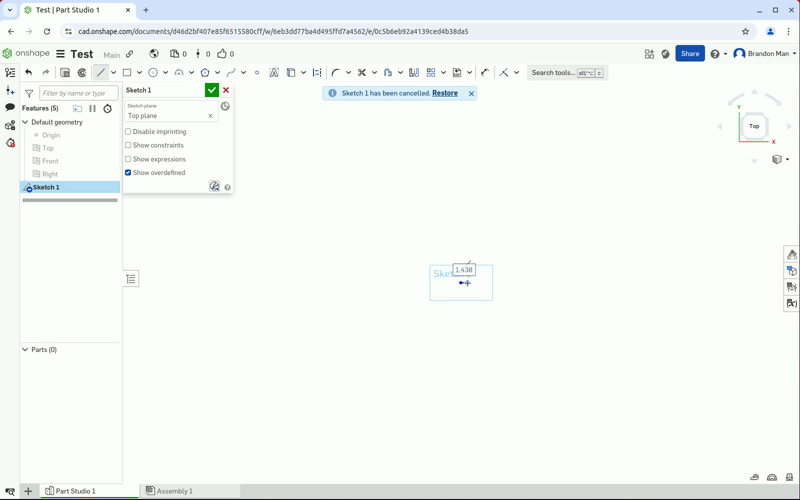
mouse_move(497, 282)
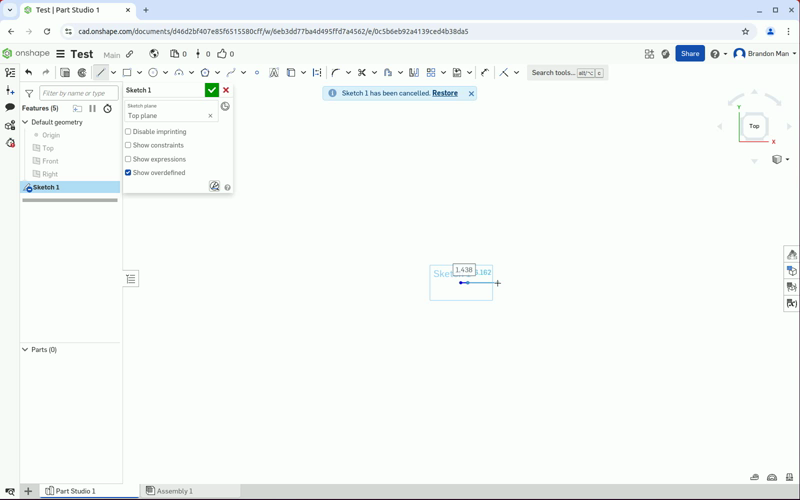
mouse_move(467, 274)
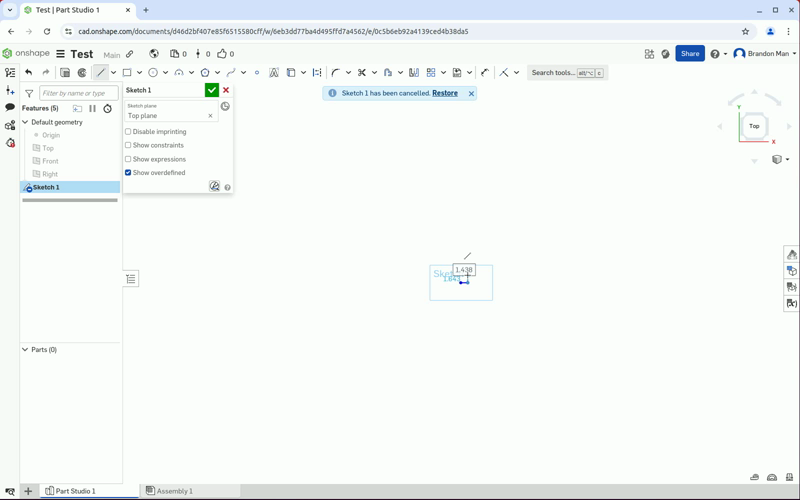
click(467, 274)
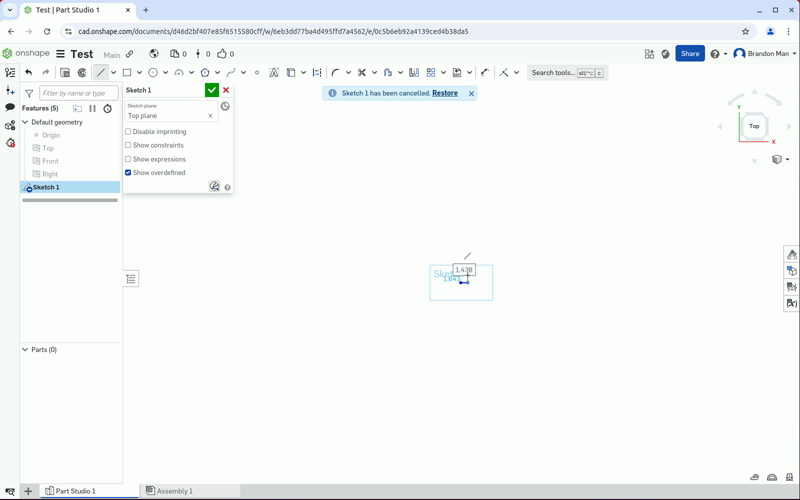
key_up(shift)
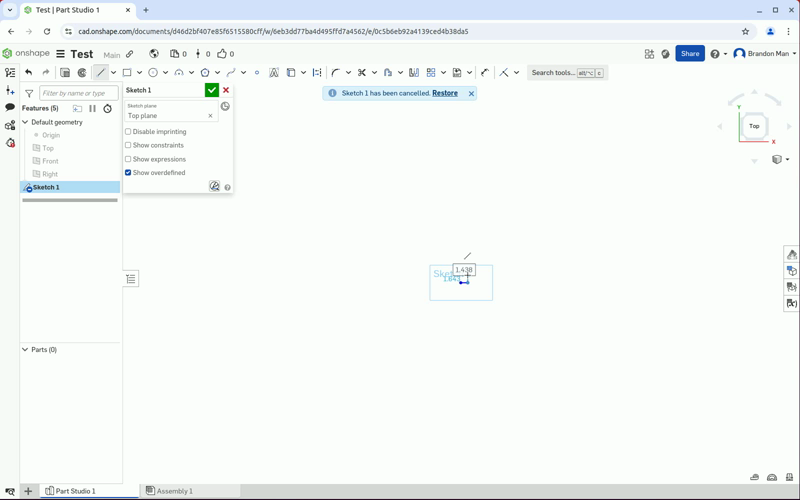
key_down(shift)
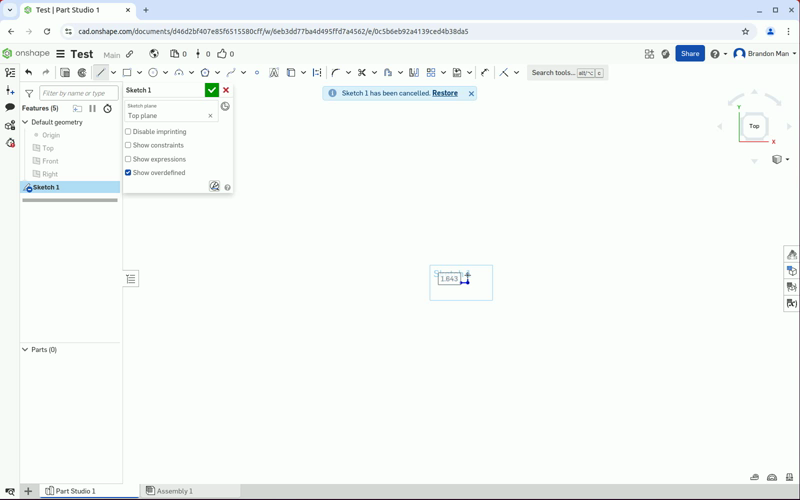
mouse_move(497, 274)
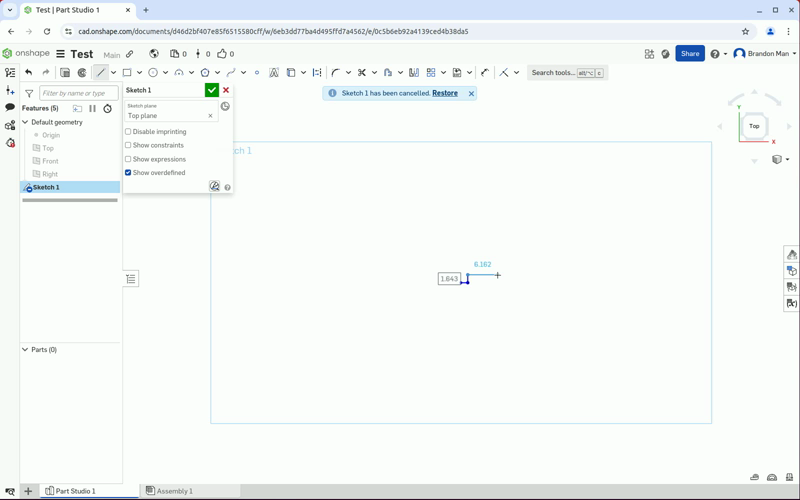
mouse_move(460, 274)
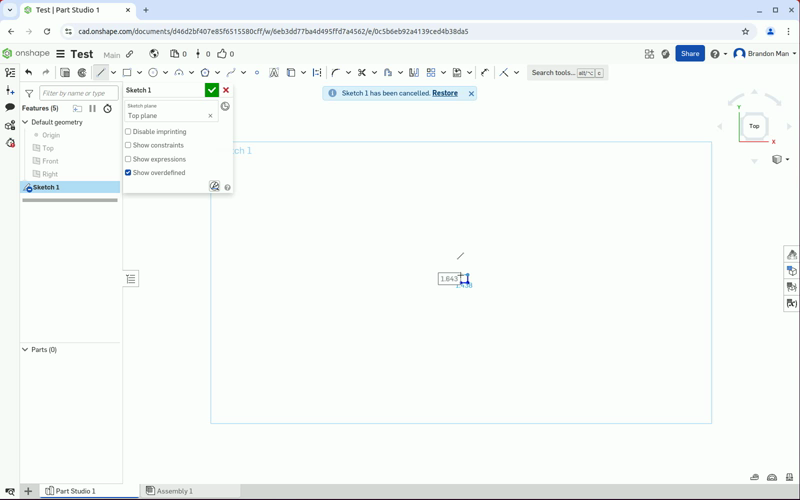
scroll(6)
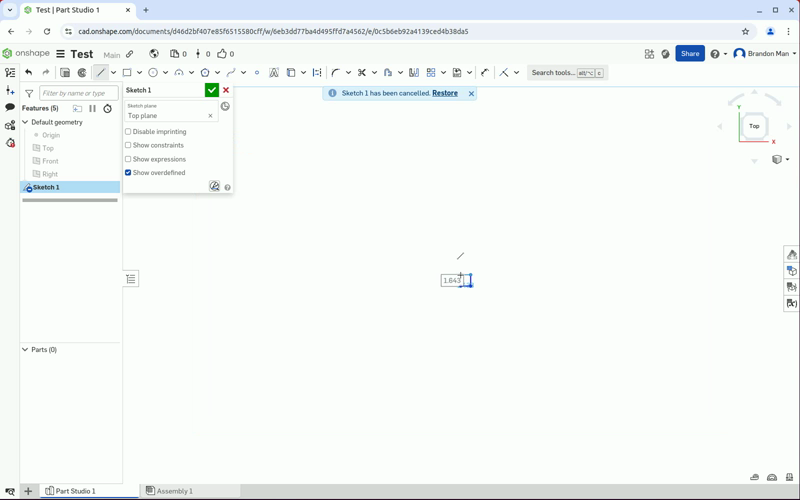
scroll(6)
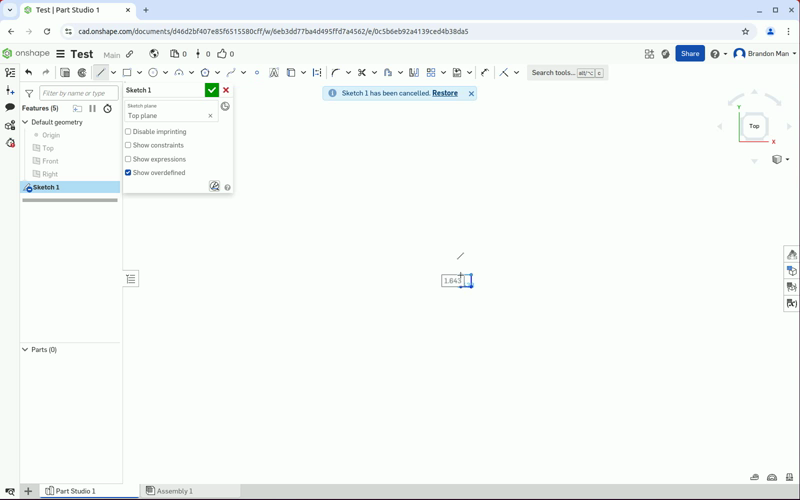
scroll(6)
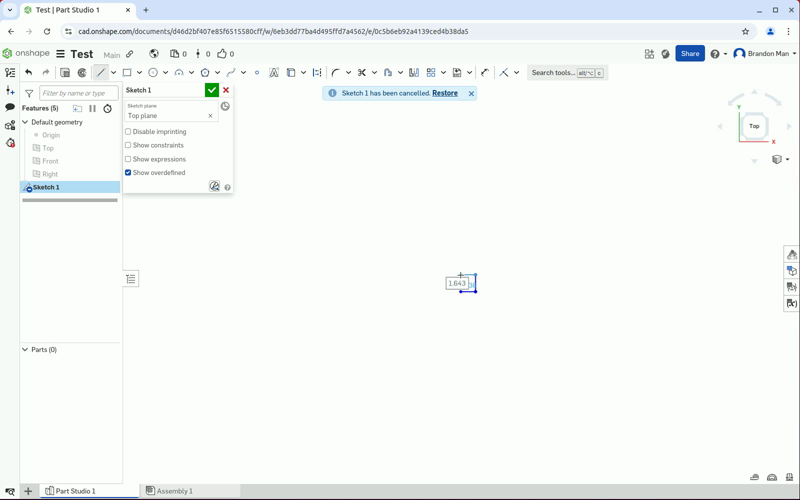
scroll(6)
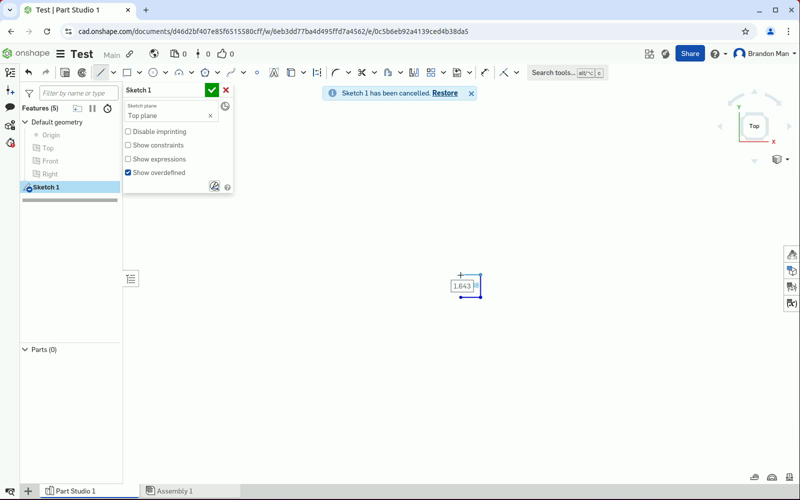
scroll(6)
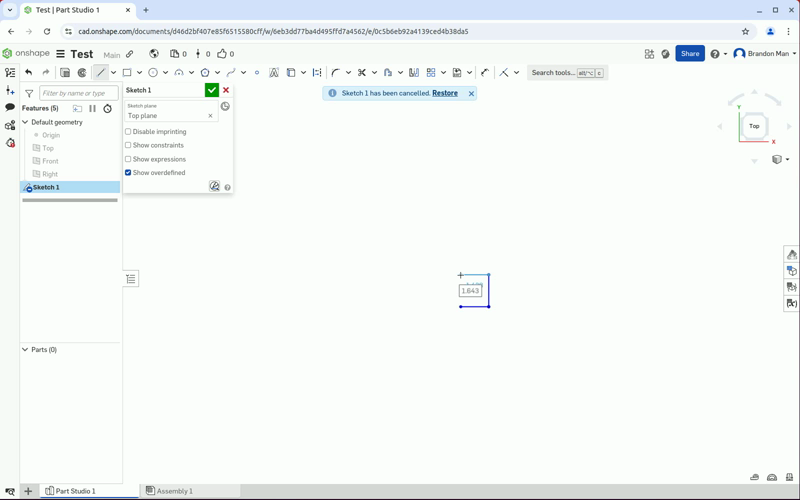
scroll(6)
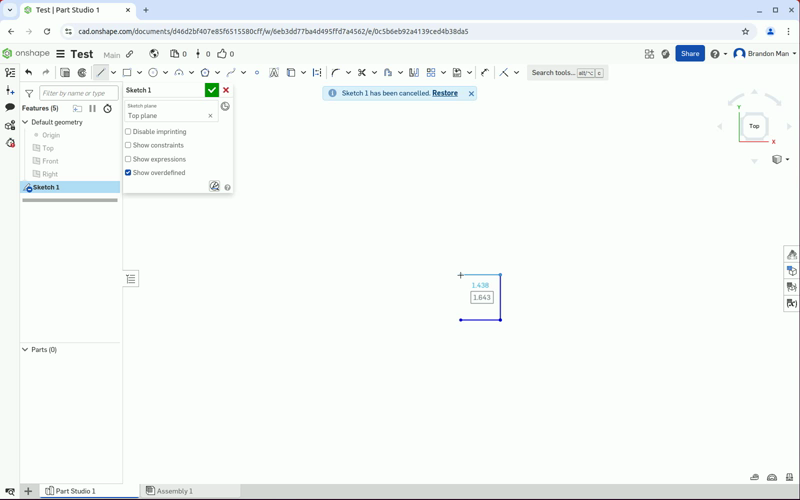
scroll(6)
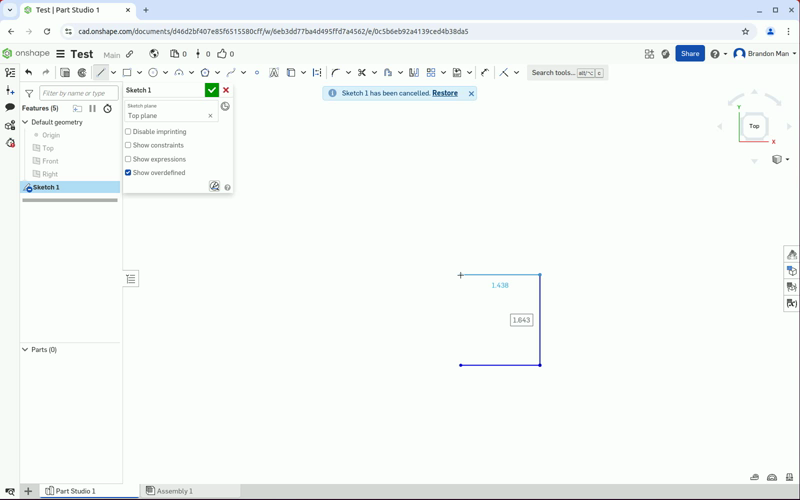
click(460, 274)
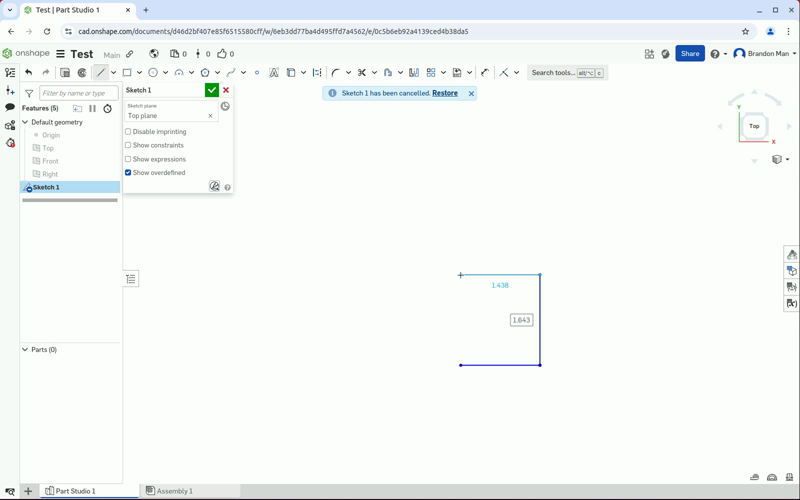
scroll(-6)
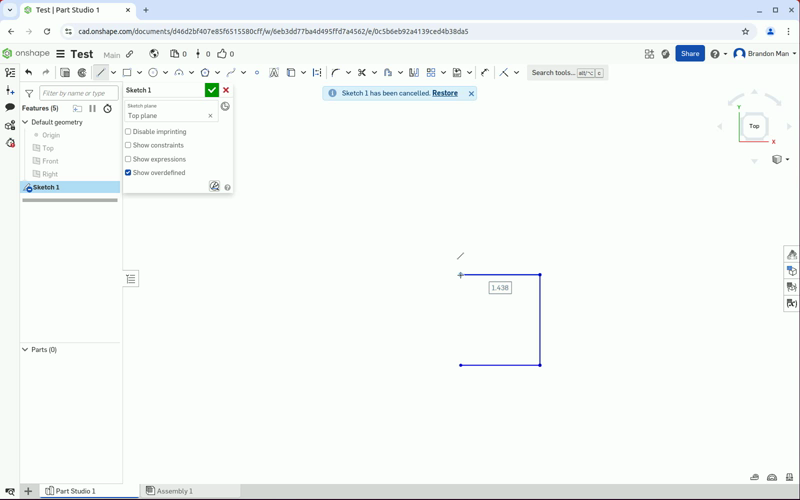
scroll(-6)
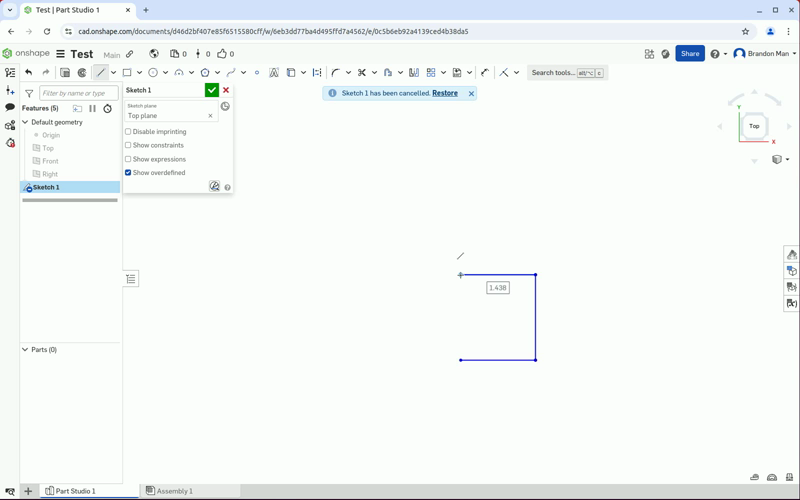
scroll(-6)
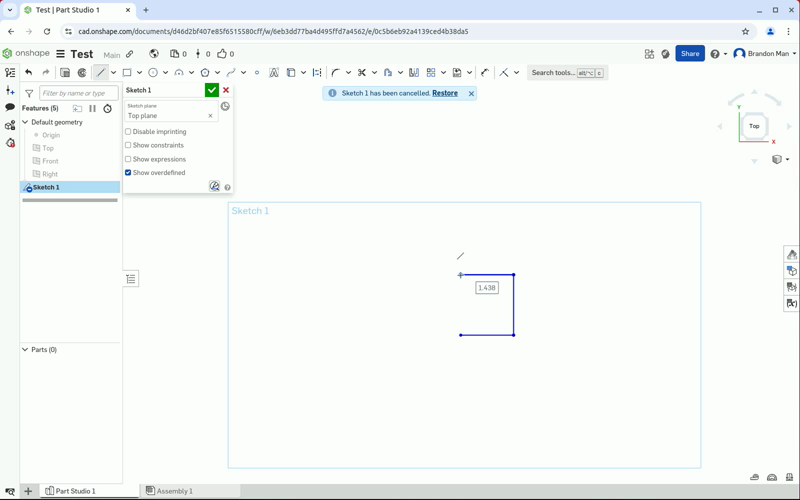
scroll(-6)
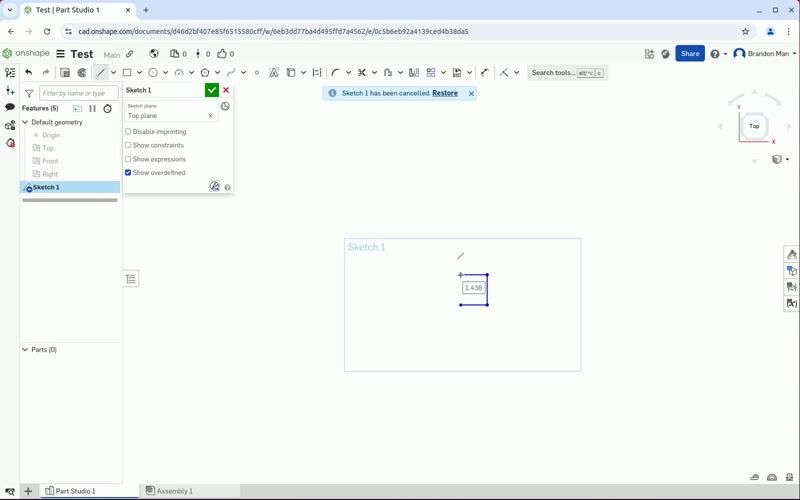
scroll(-6)
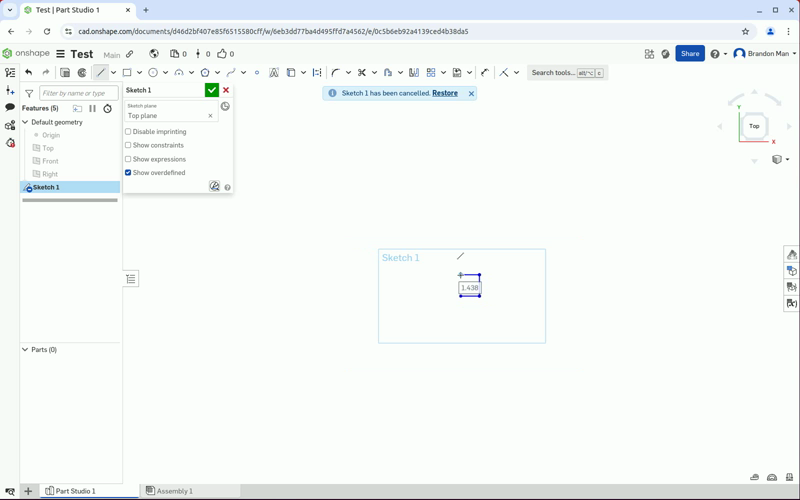
scroll(-6)
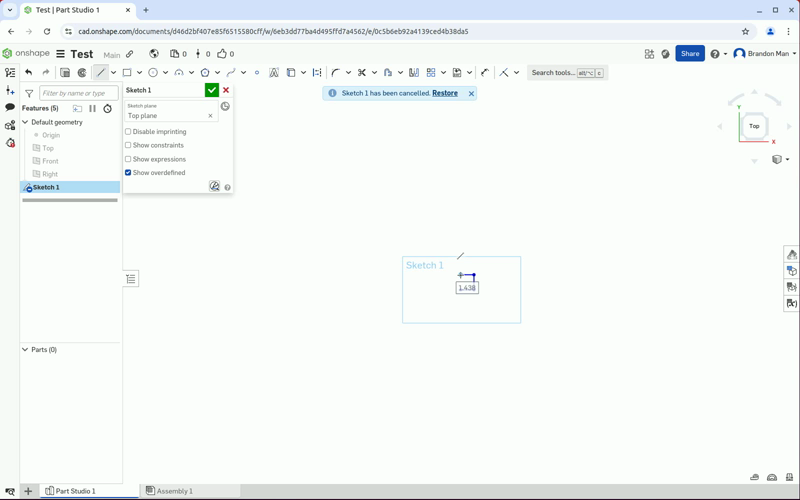
scroll(-6)
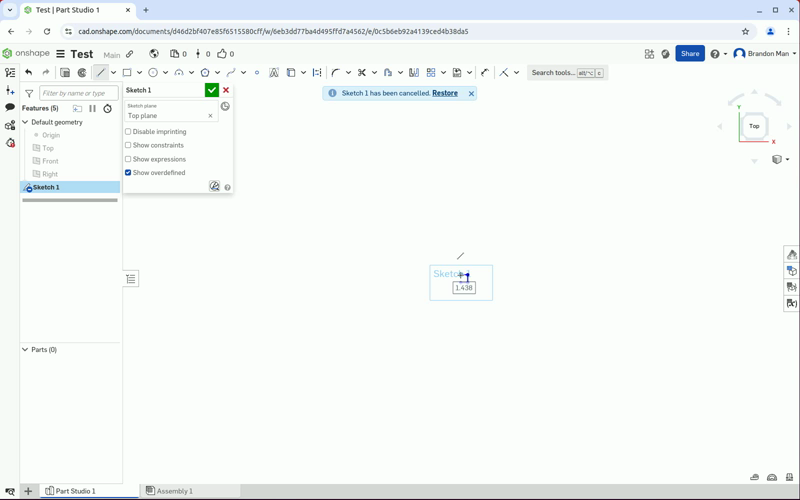
key_up(shift)
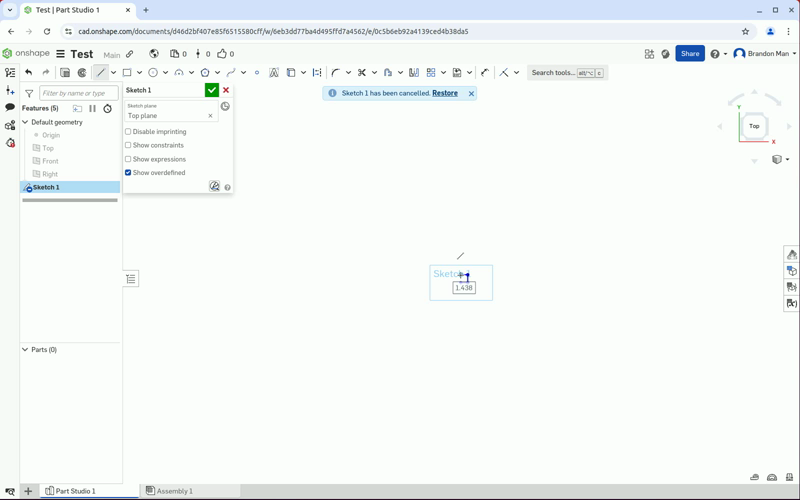
mouse_move(490, 274)
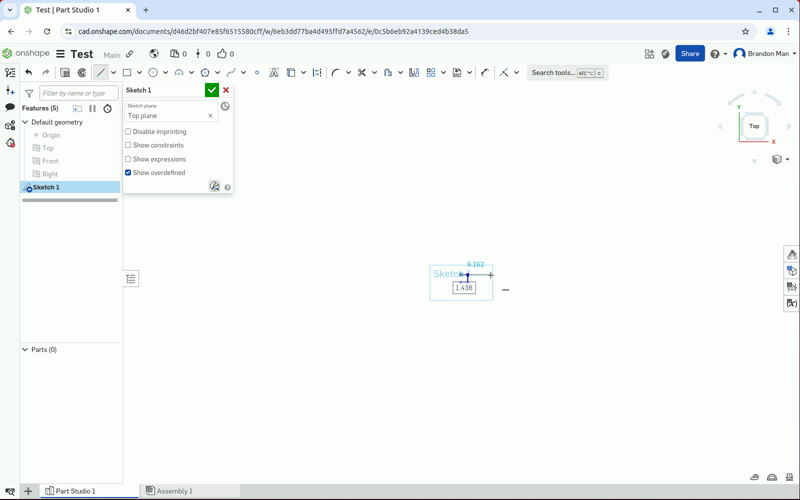
key_down(shift)
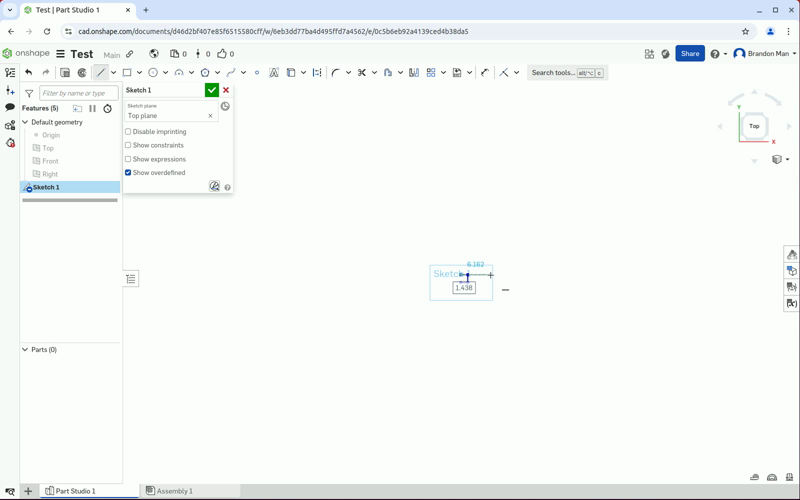
mouse_move(460, 282)
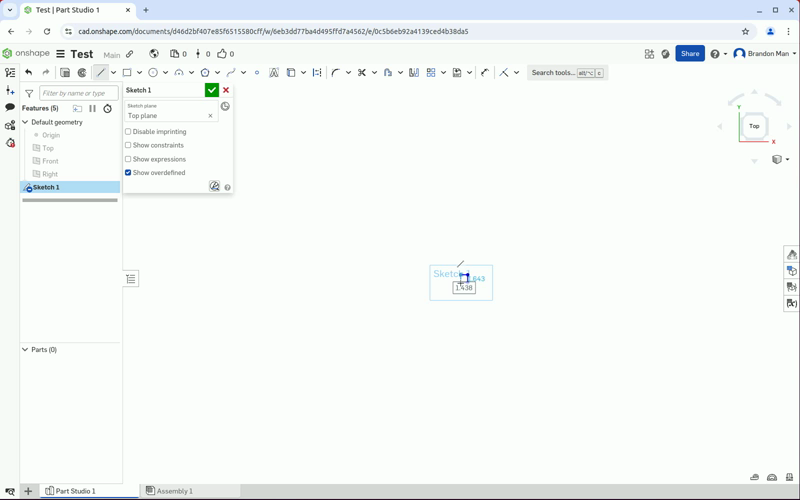
key_up(shift)
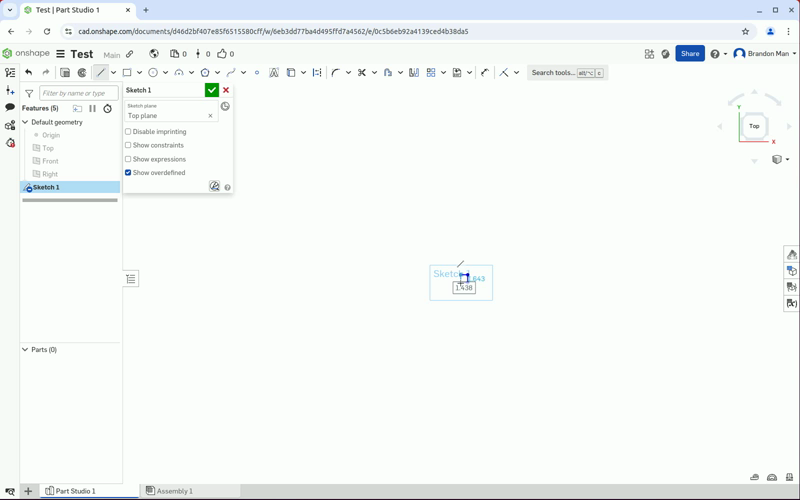
click(460, 282)
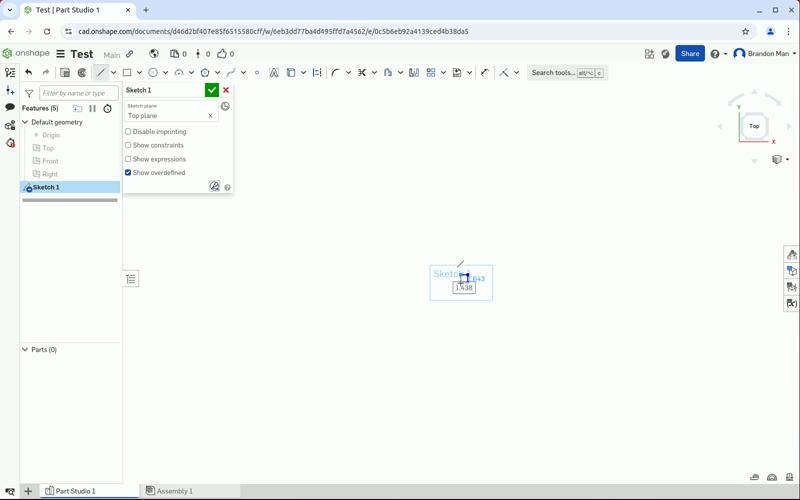
key(esc)
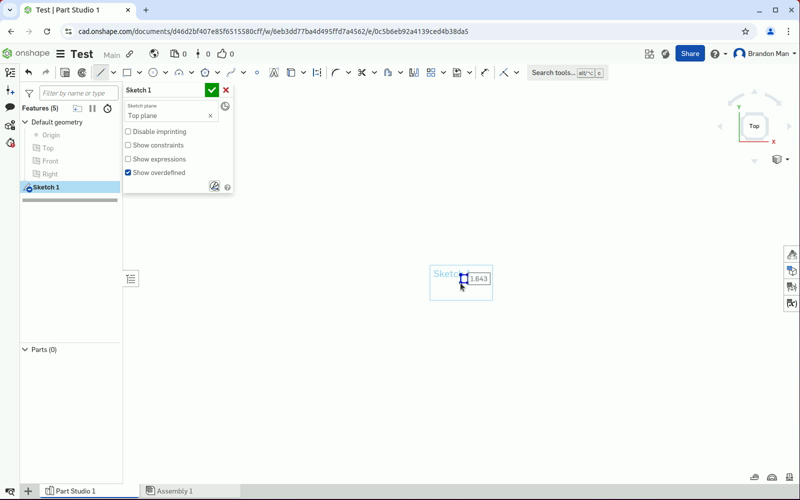
key(l)
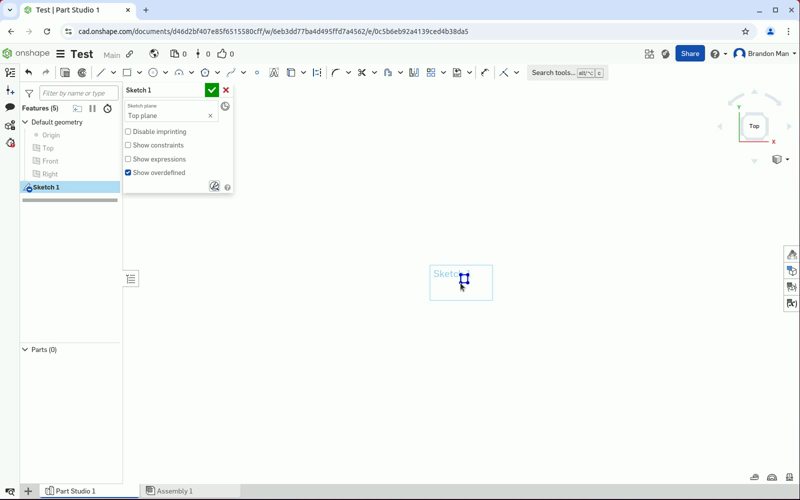
key_down(shift)
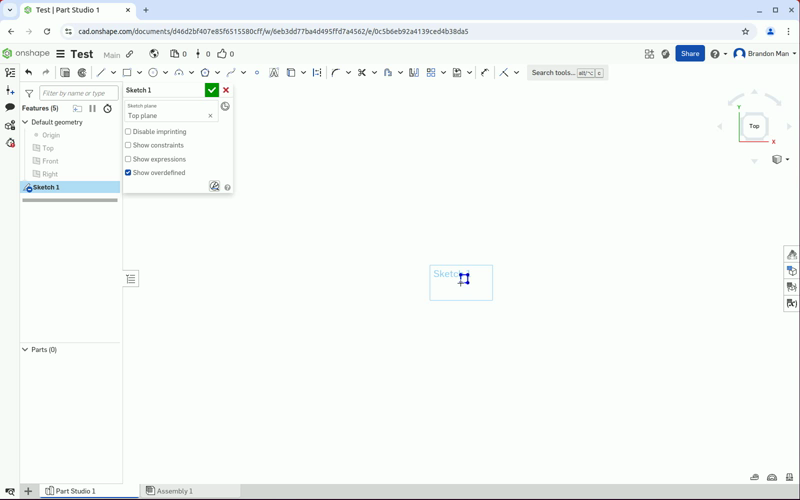
mouse_move(461, 282)
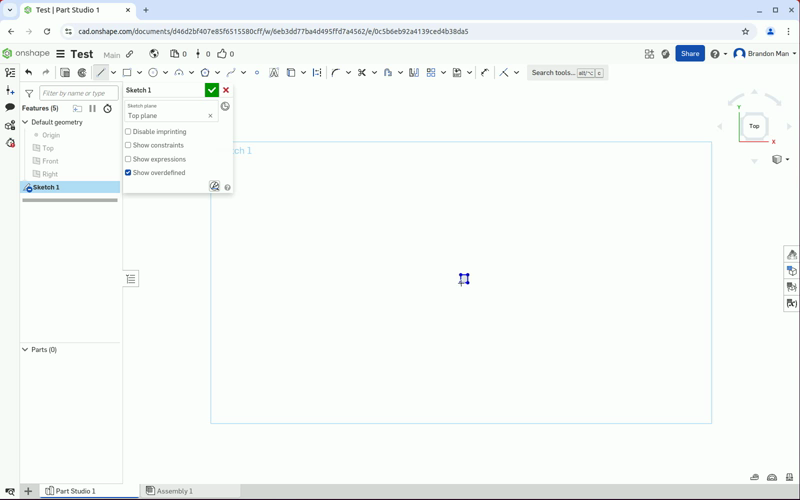
click(461, 282)
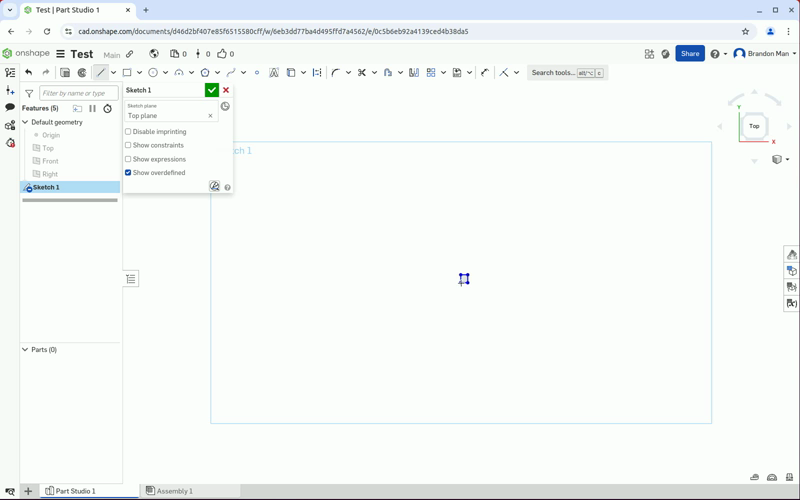
key_up(shift)
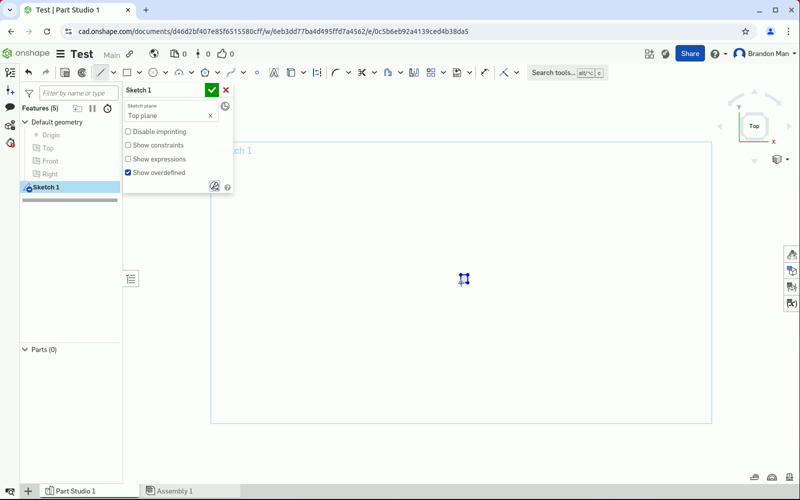
key_down(shift)
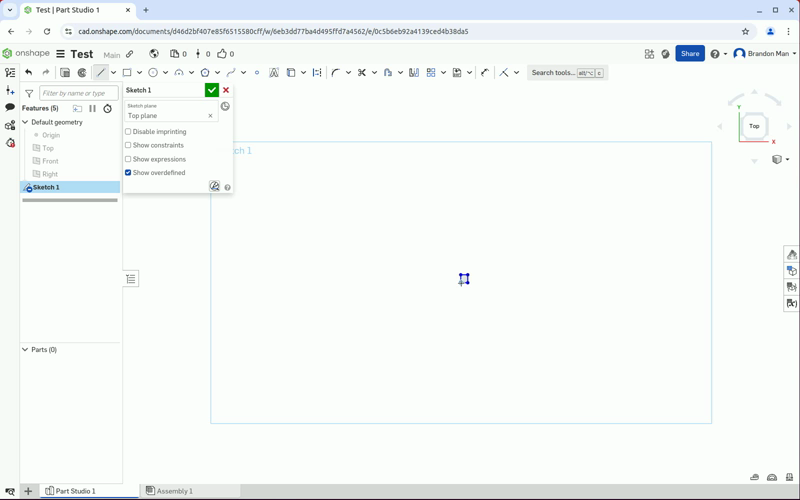
mouse_move(491, 282)
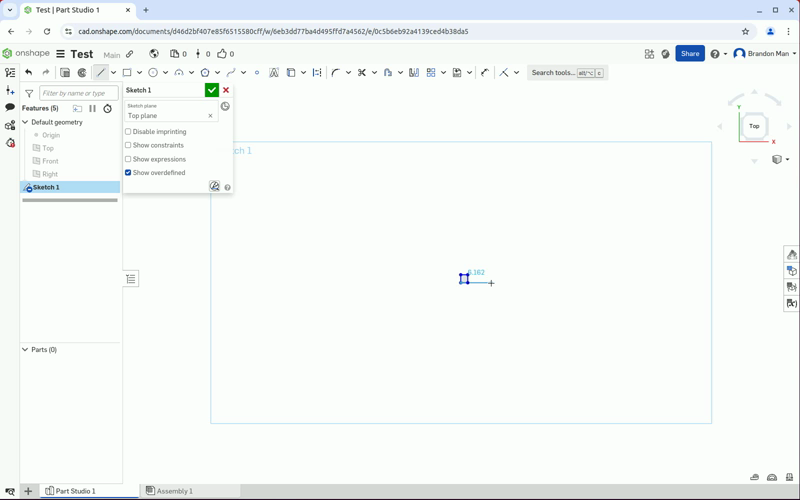
mouse_move(467, 282)
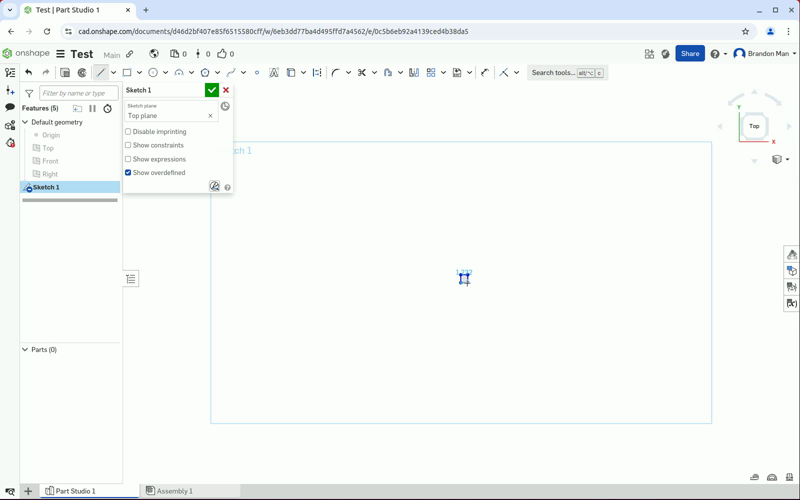
scroll(6)
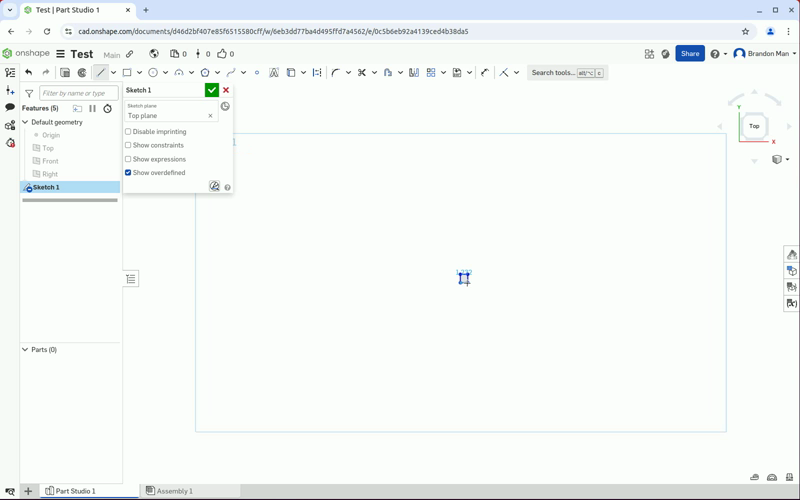
scroll(6)
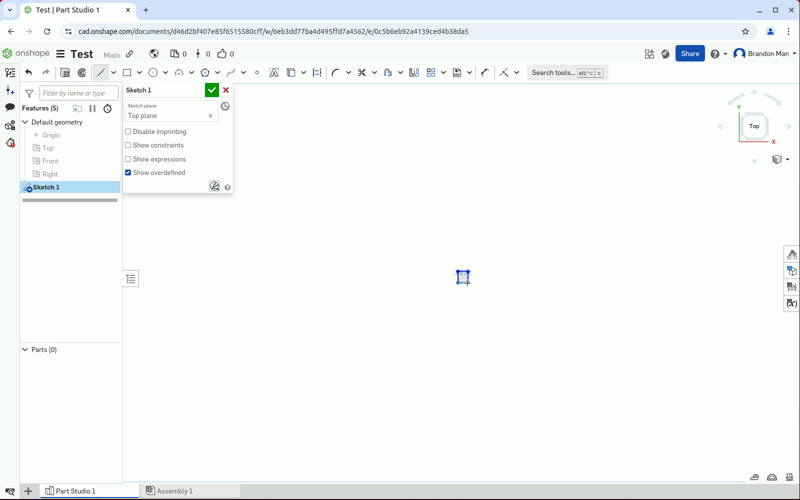
scroll(6)
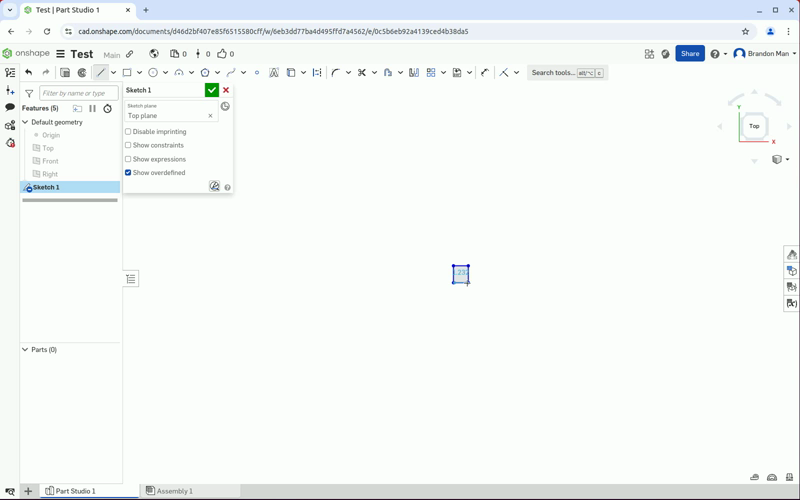
scroll(6)
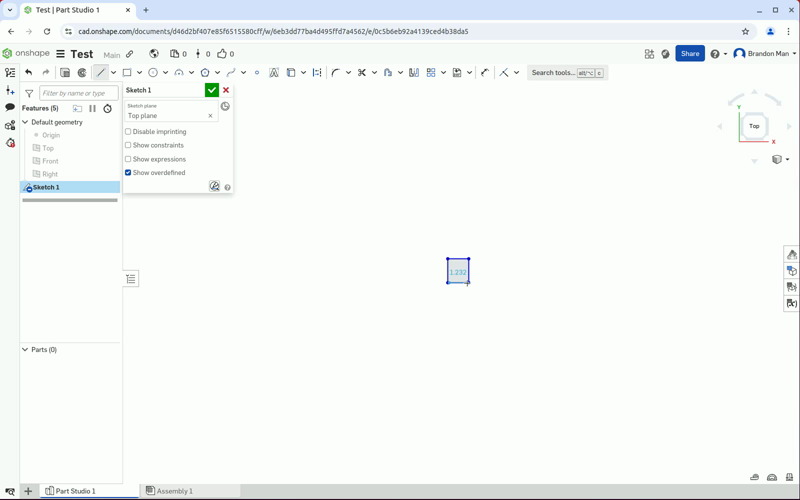
scroll(6)
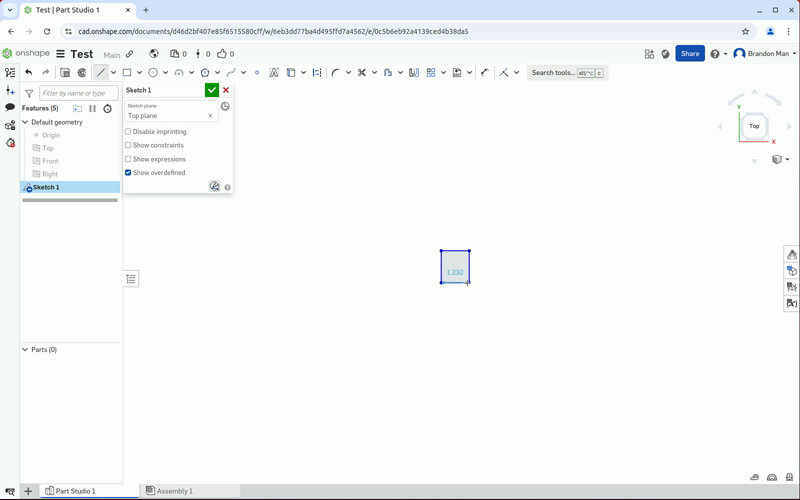
scroll(6)
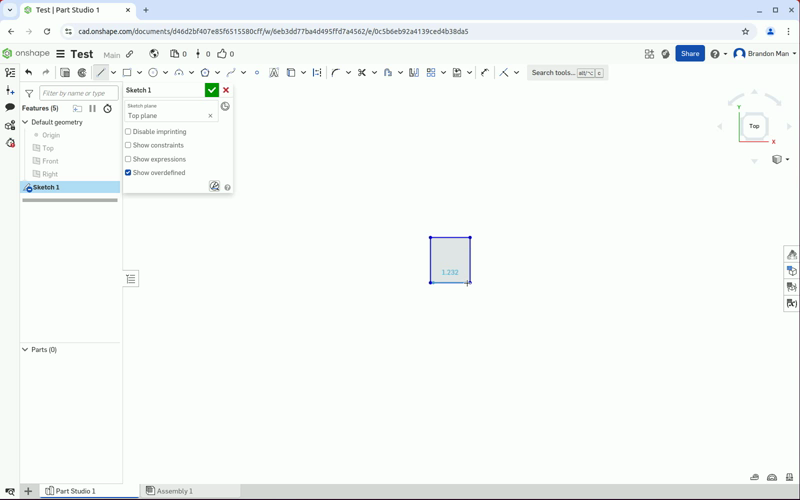
scroll(6)
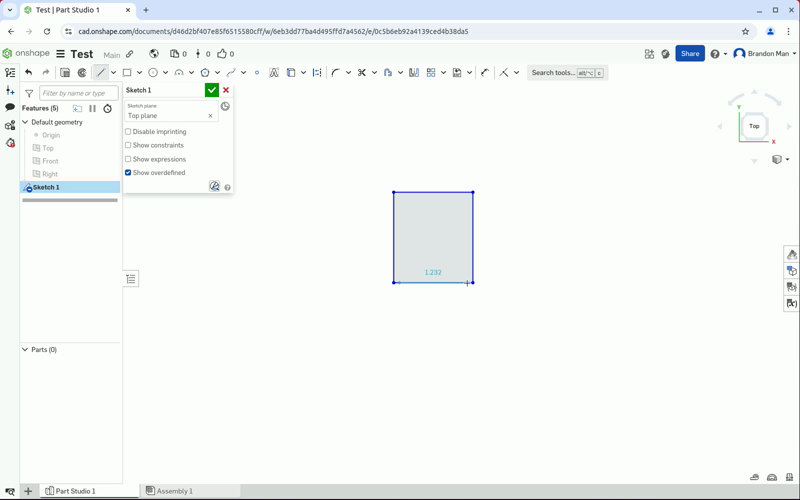
click(467, 282)
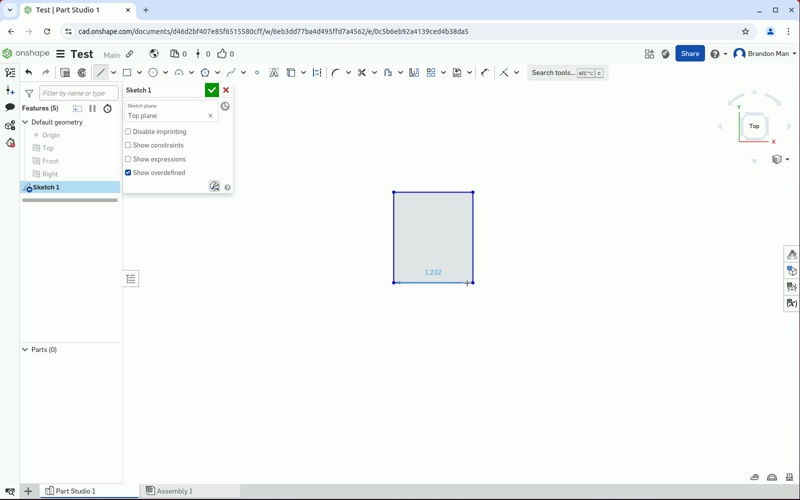
scroll(-6)
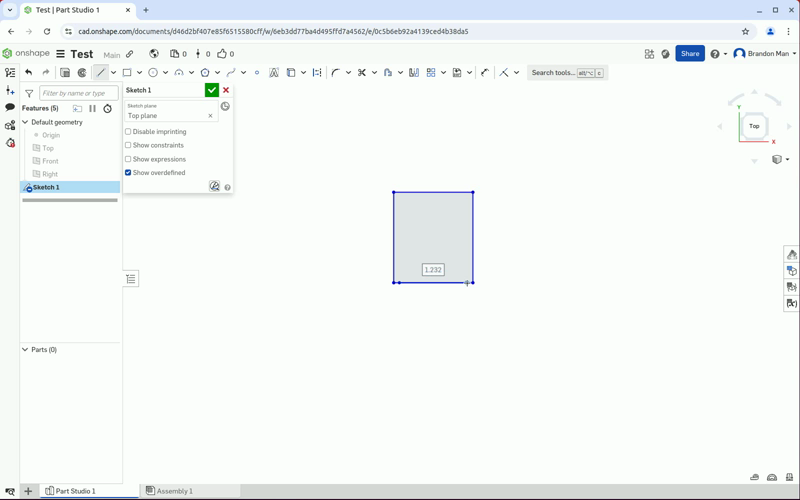
scroll(-6)
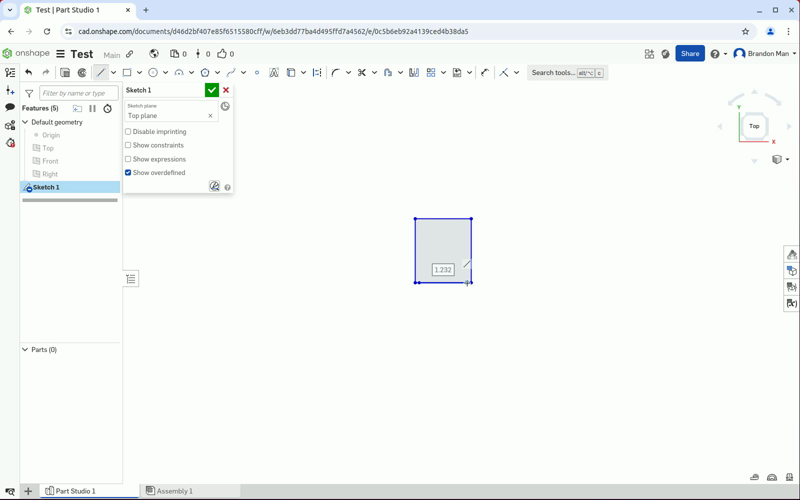
scroll(-6)
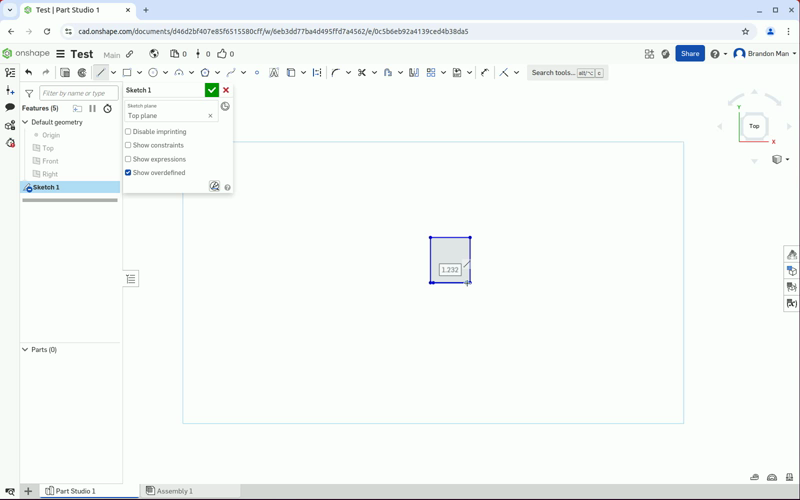
scroll(-6)
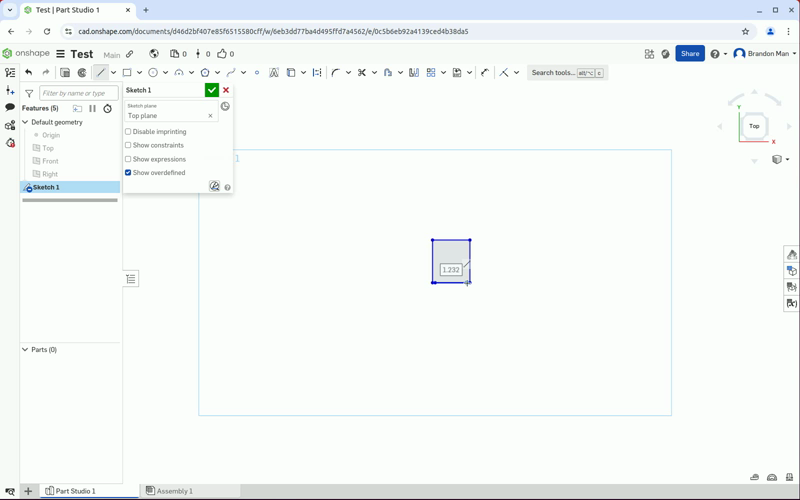
scroll(-6)
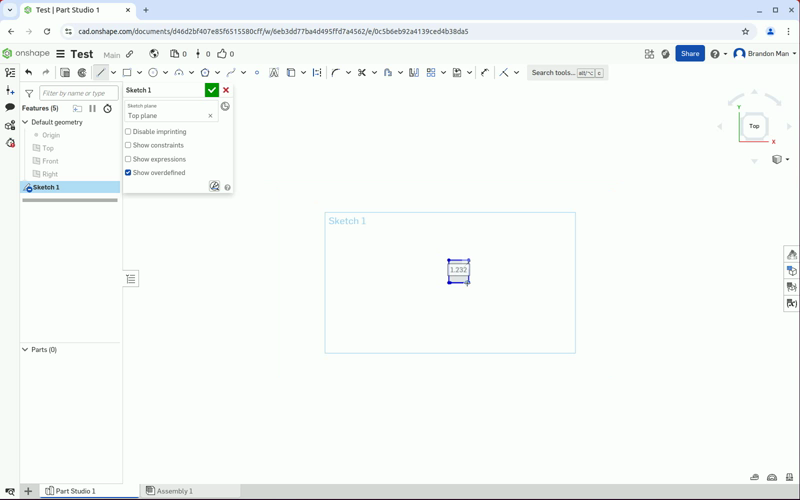
scroll(-6)
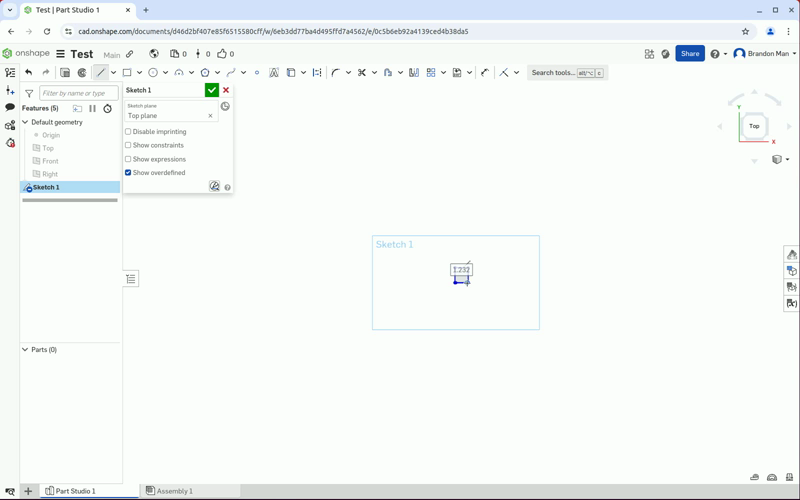
scroll(-6)
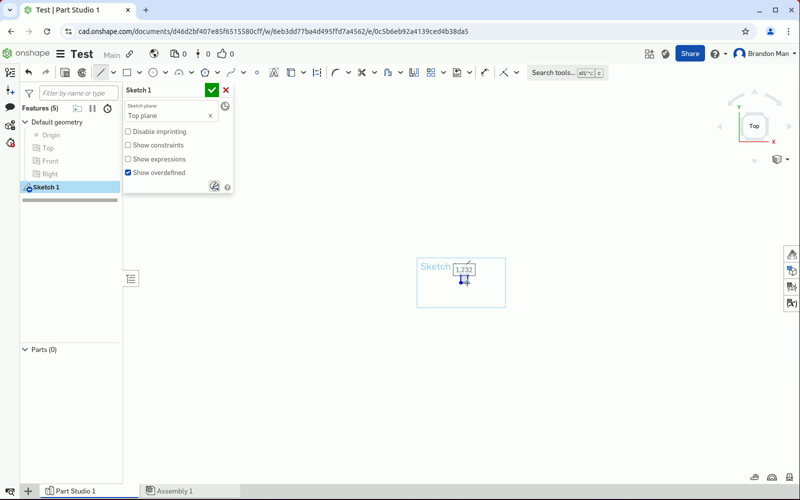
key_up(shift)
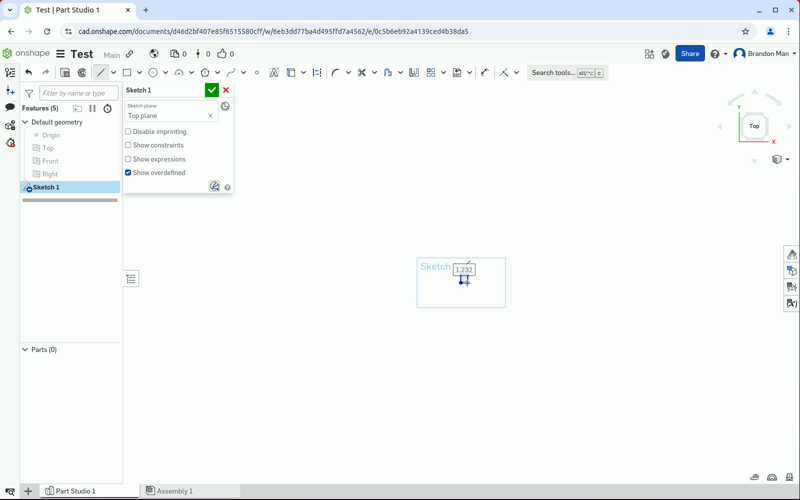
key_down(shift)
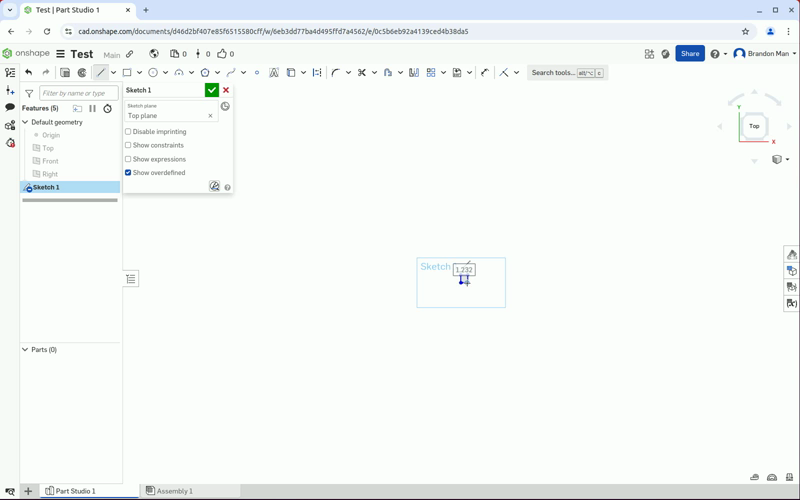
mouse_move(497, 282)
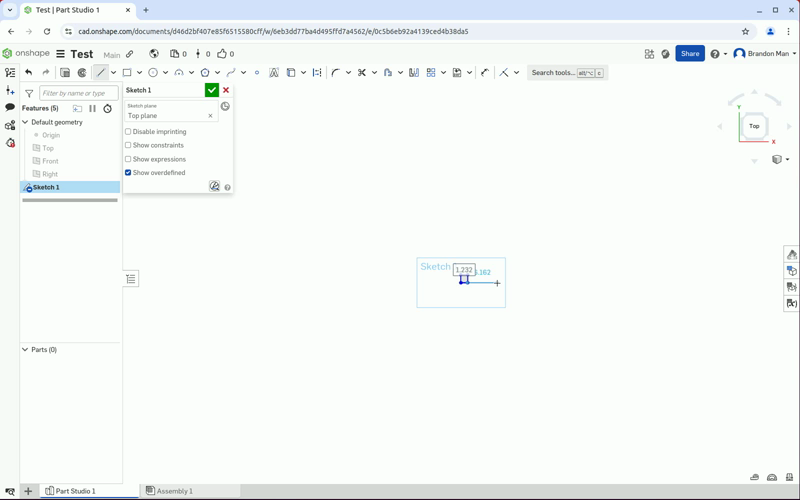
mouse_move(467, 275)
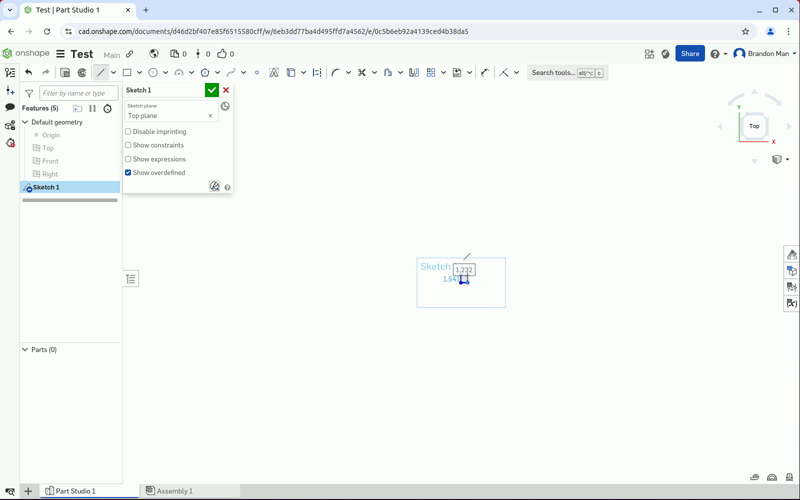
click(467, 275)
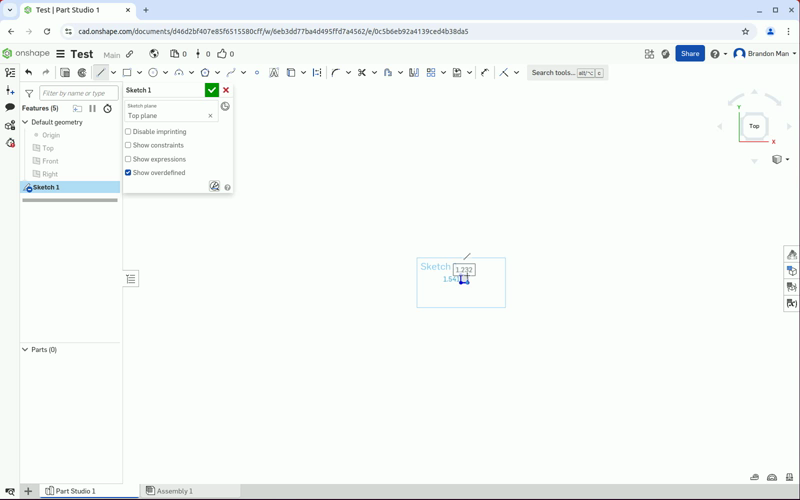
key_up(shift)
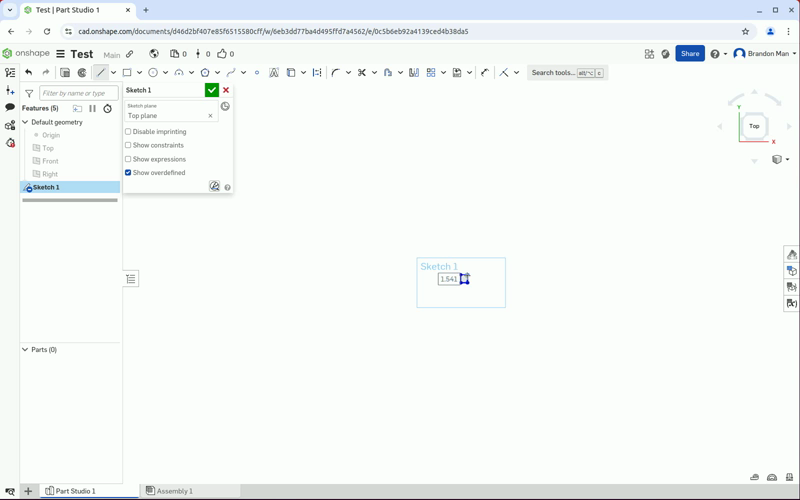
key_down(shift)
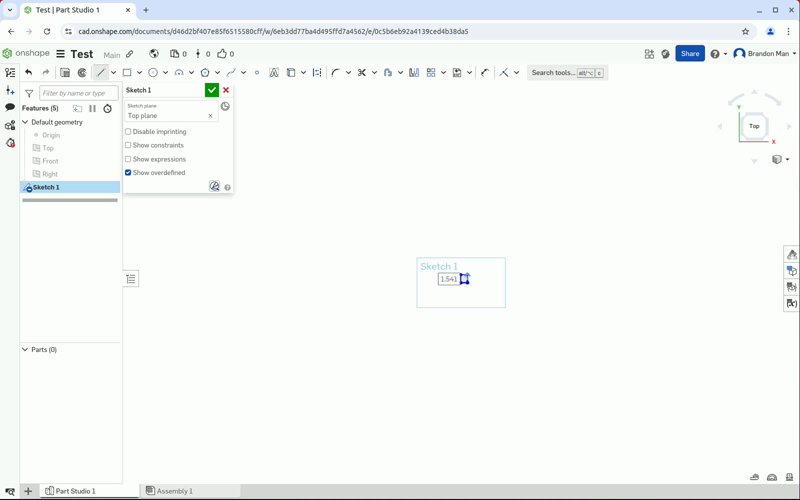
mouse_move(497, 275)
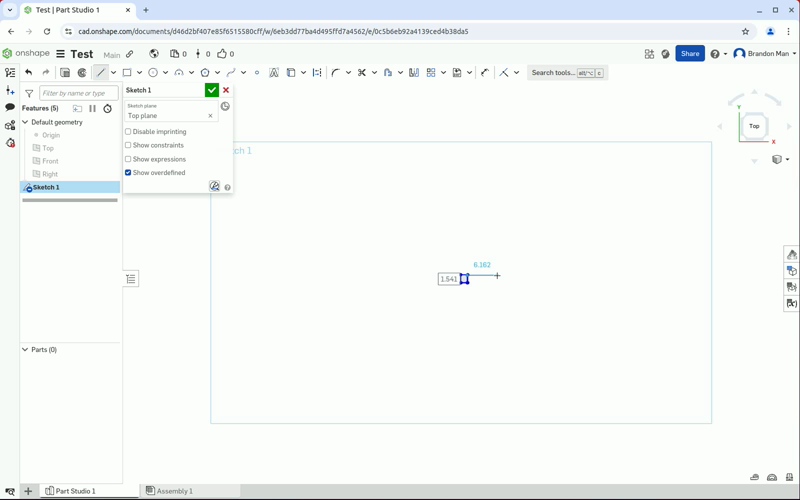
mouse_move(461, 275)
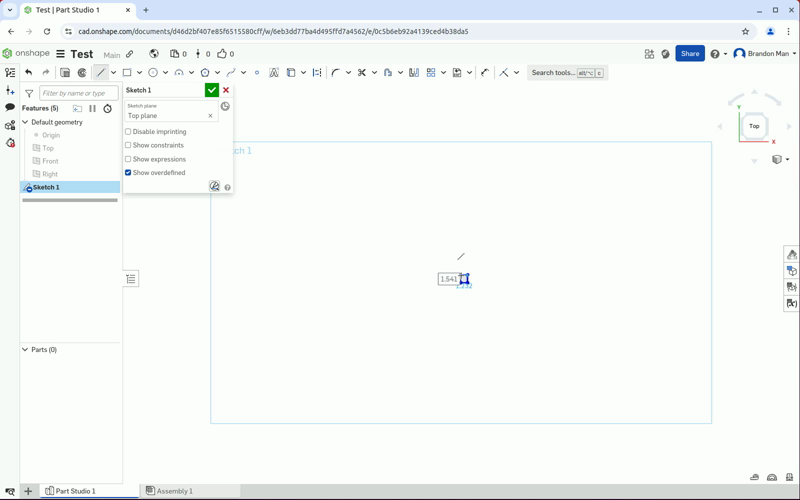
scroll(6)
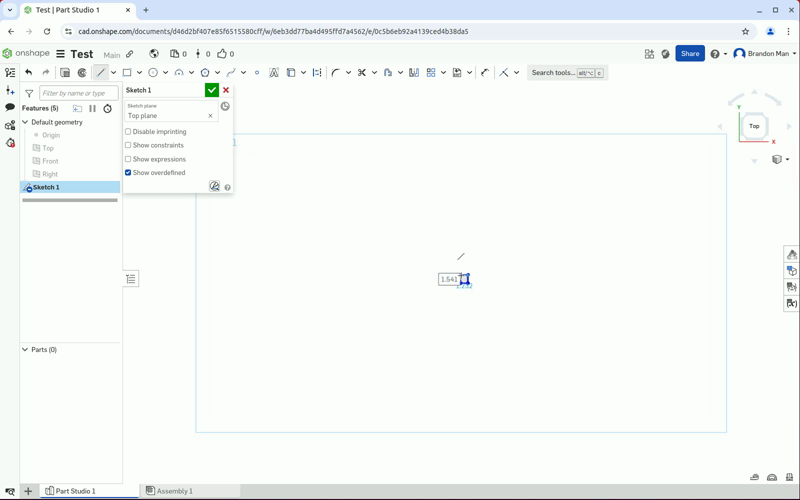
scroll(6)
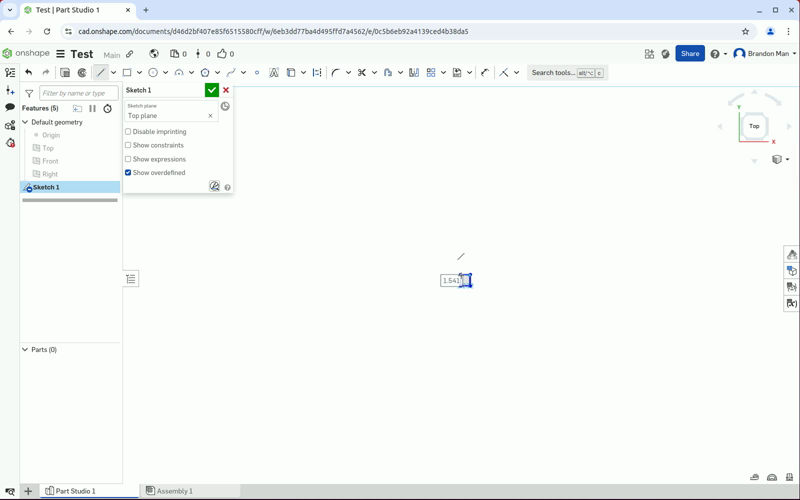
scroll(6)
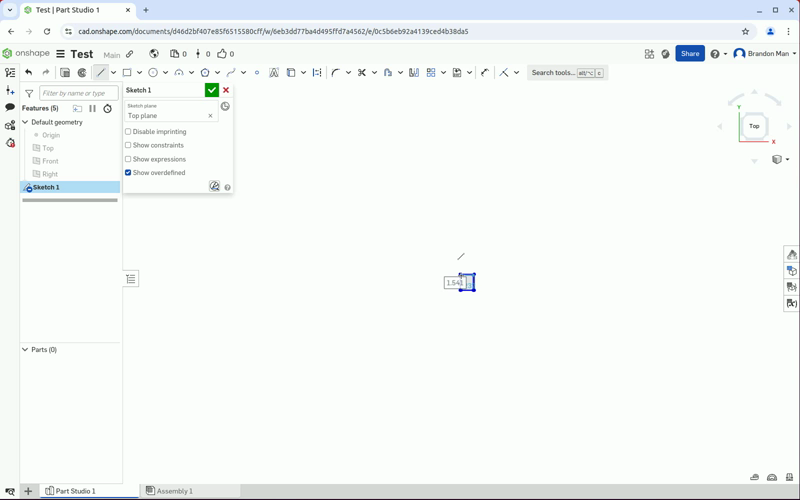
scroll(6)
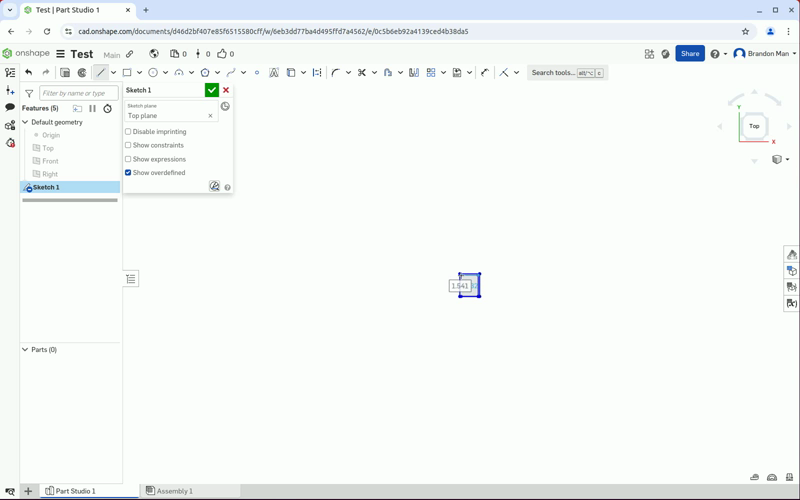
scroll(6)
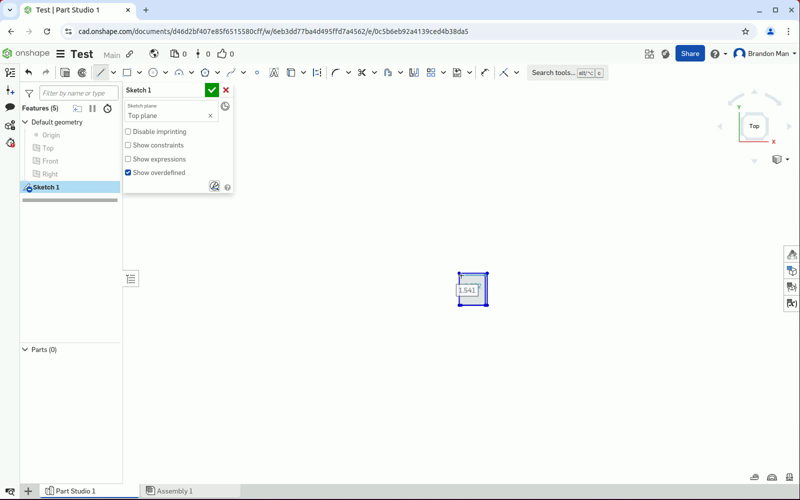
scroll(6)
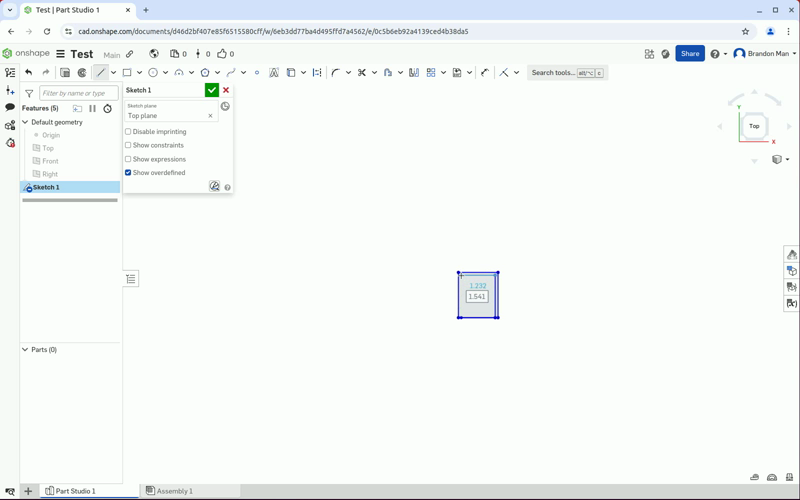
scroll(6)
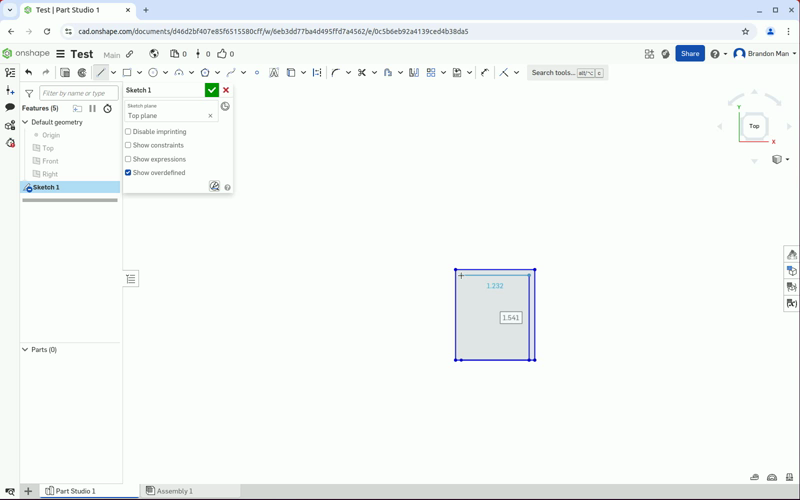
click(461, 275)
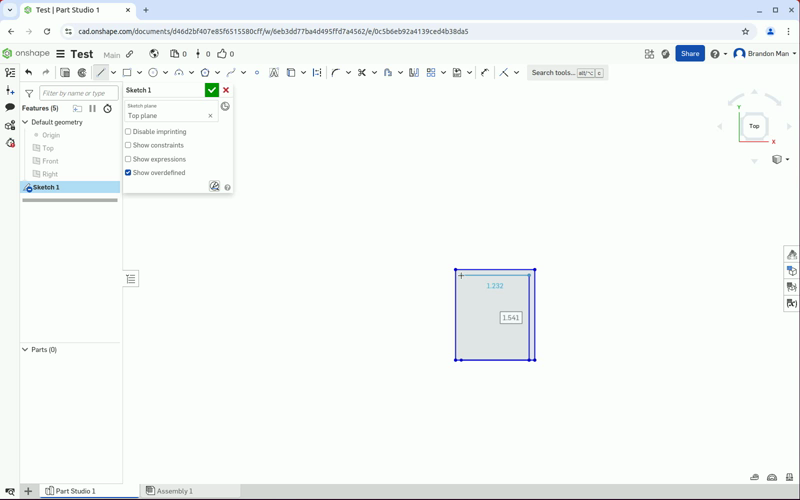
scroll(-6)
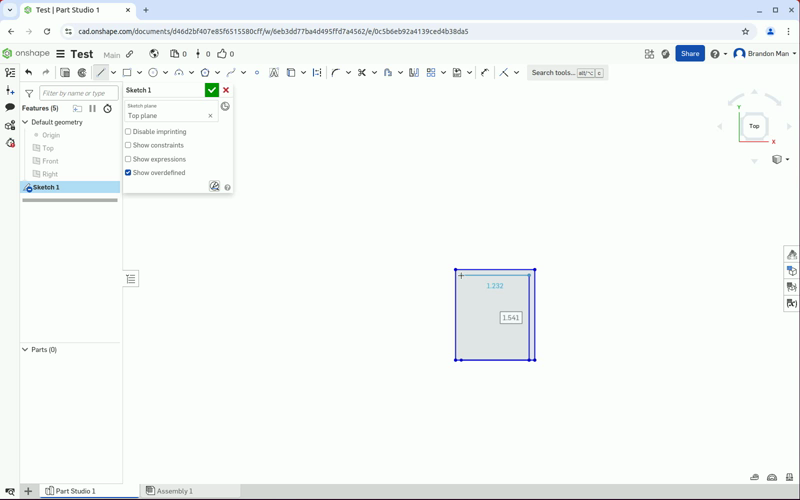
scroll(-6)
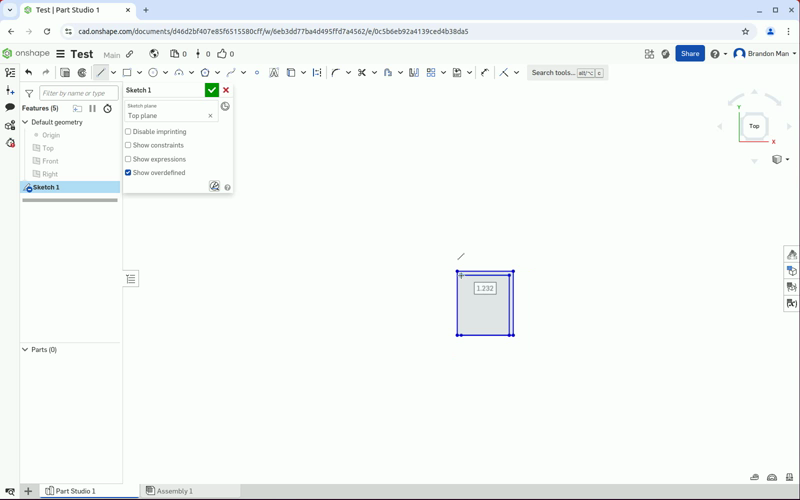
scroll(-6)
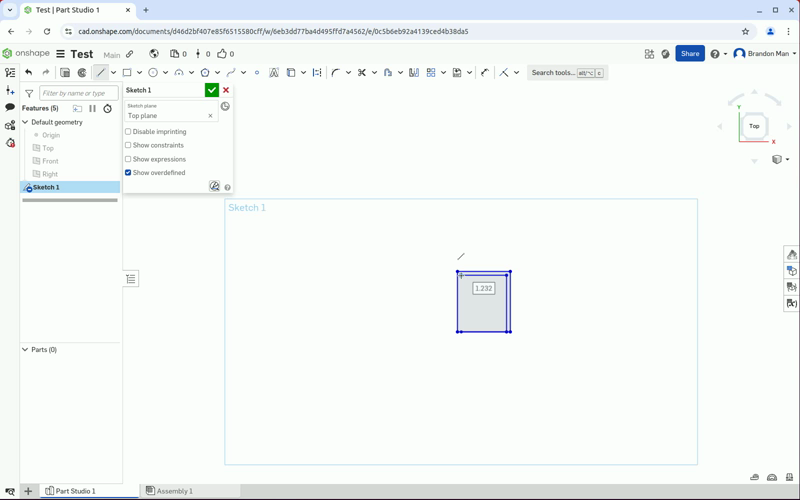
scroll(-6)
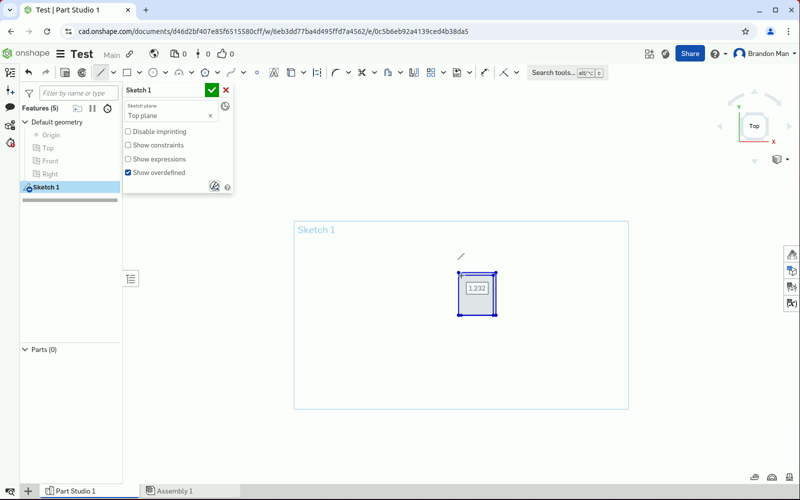
scroll(-6)
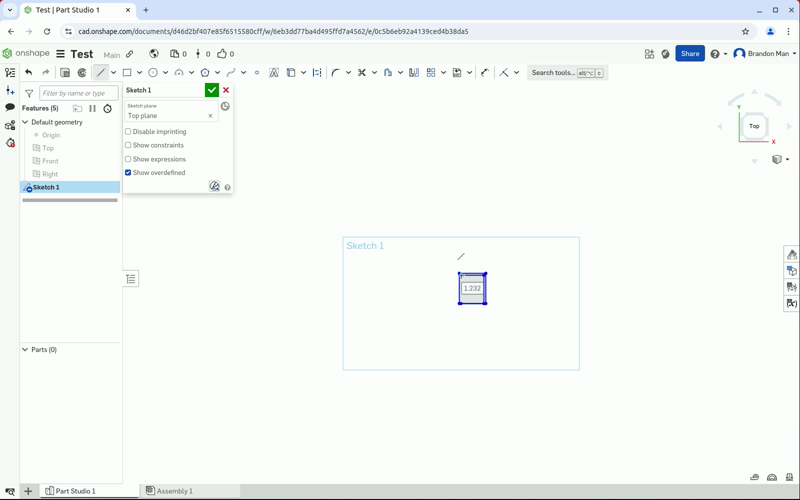
scroll(-6)
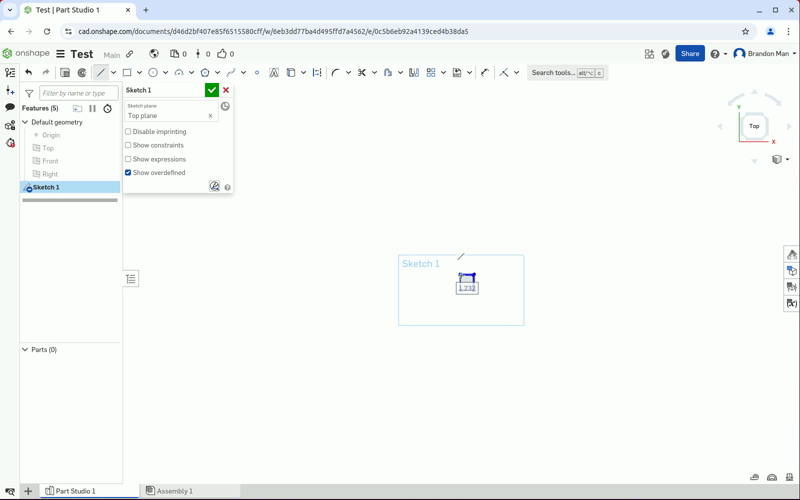
scroll(-6)
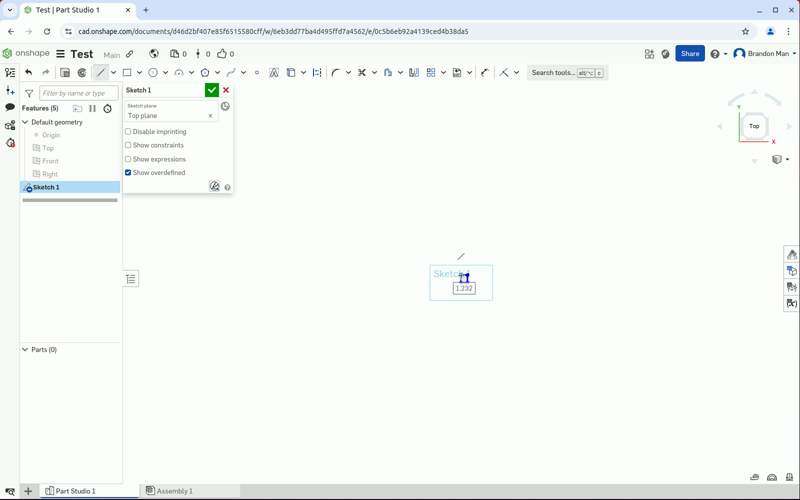
key_up(shift)
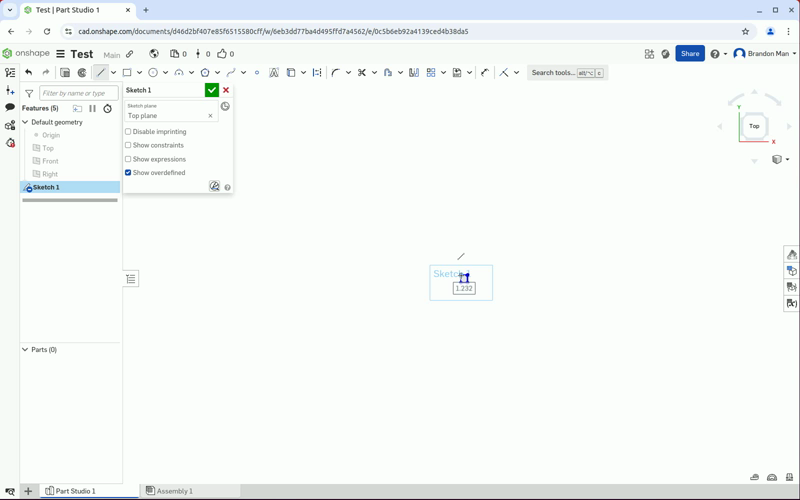
mouse_move(491, 275)
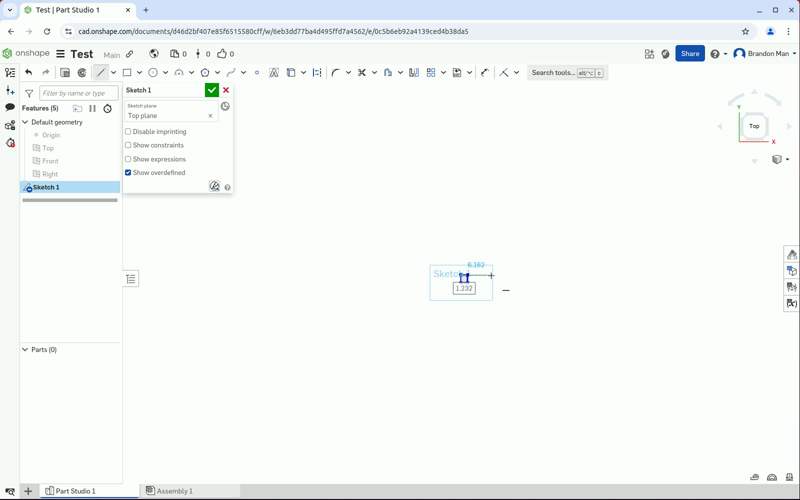
key_down(shift)
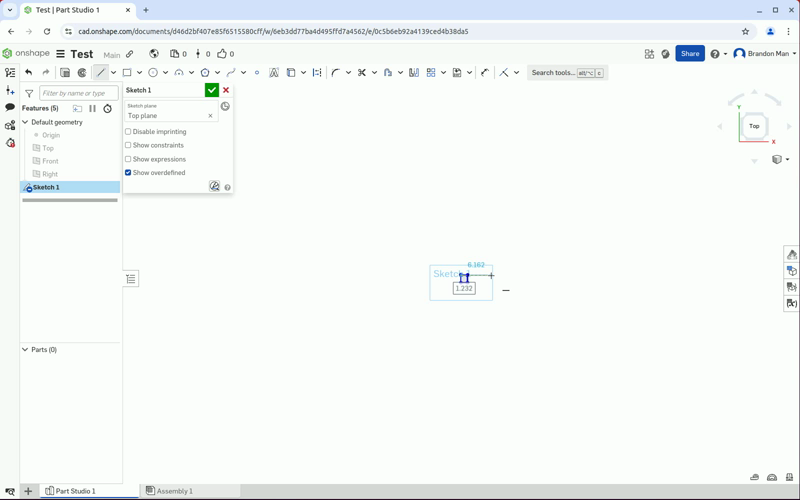
mouse_move(461, 282)
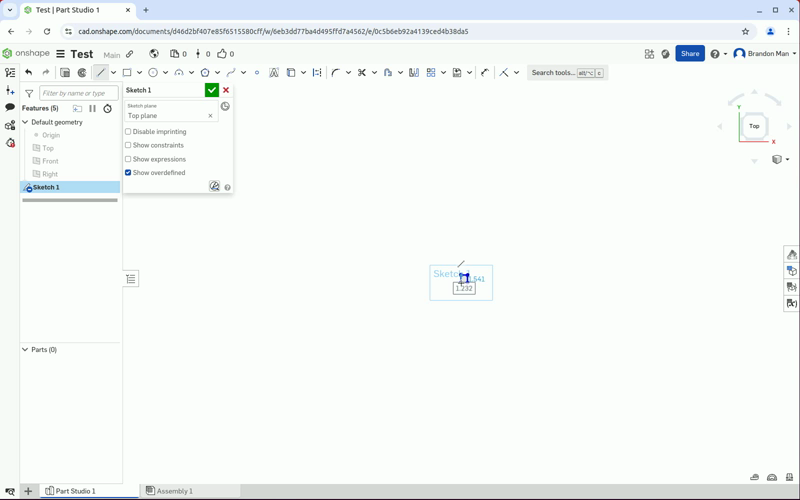
key_up(shift)
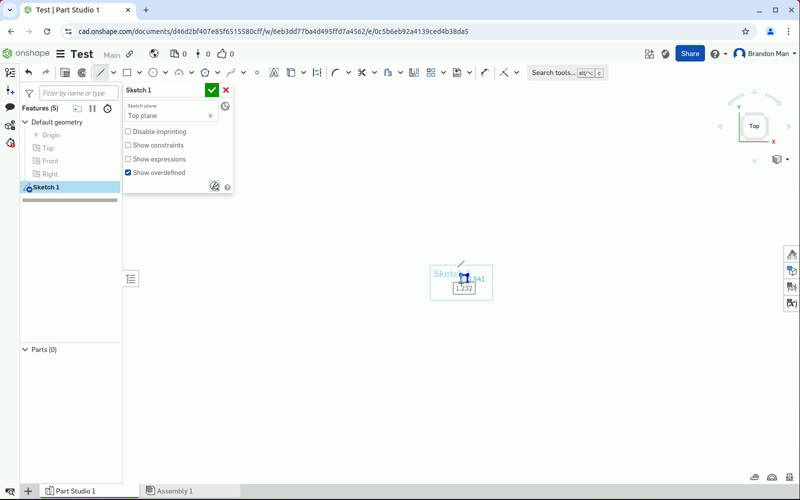
click(461, 282)
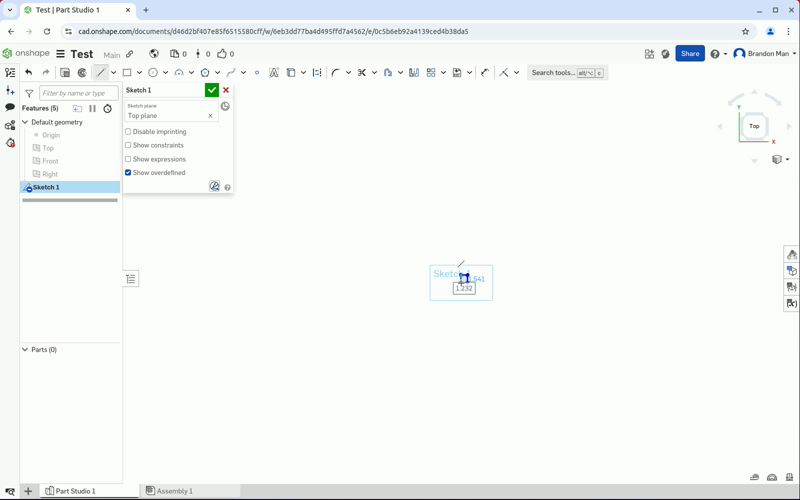
key(esc)
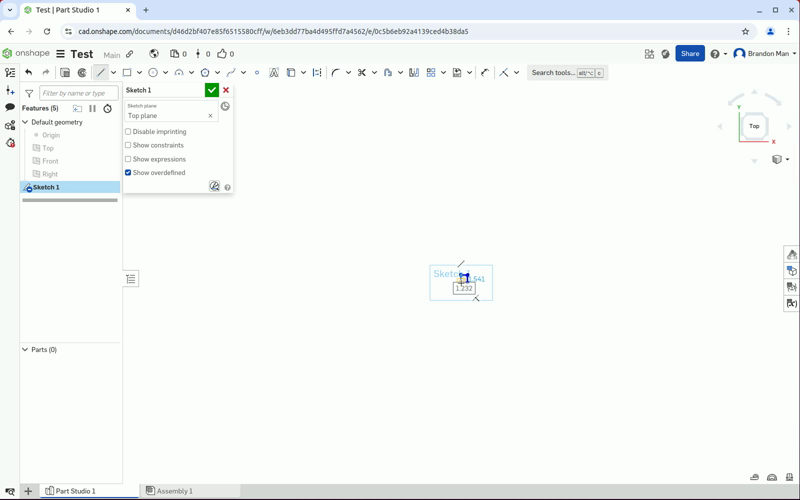
mouse_move(467, 276)
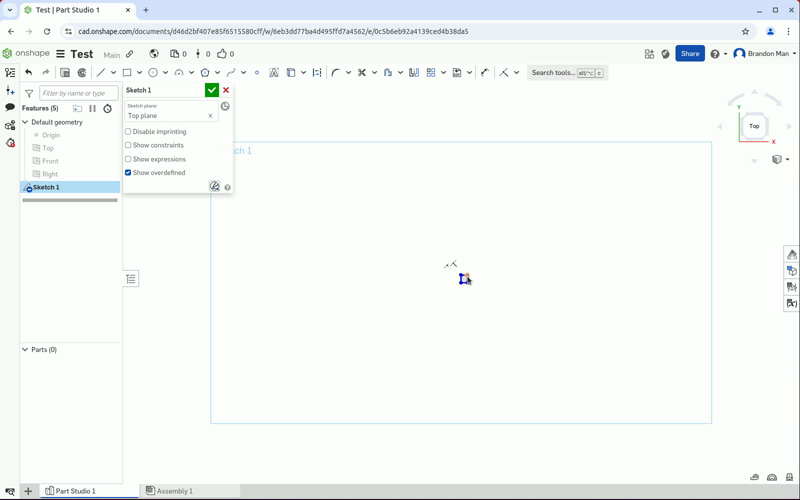
scroll(6)
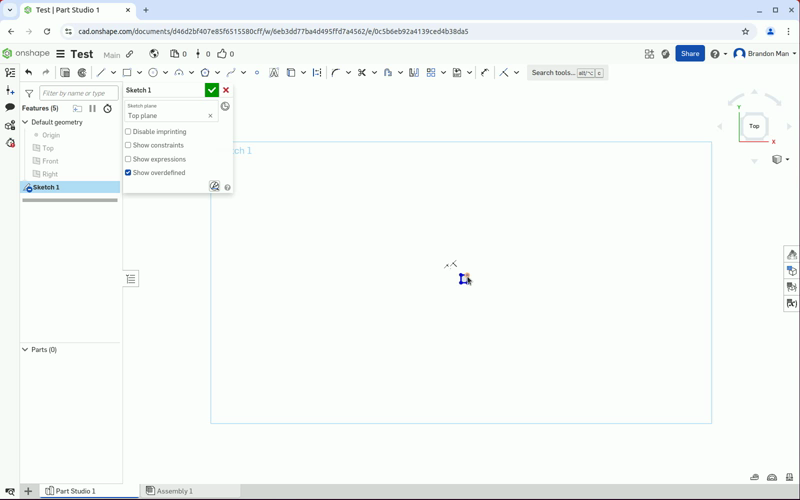
scroll(6)
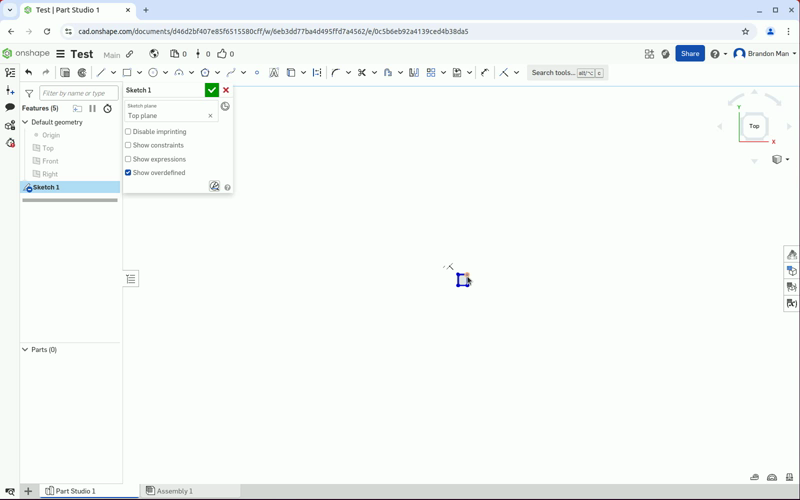
scroll(6)
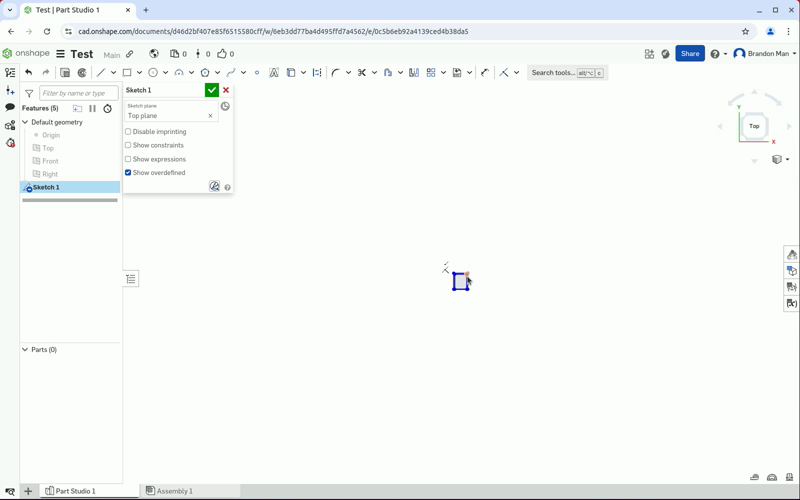
scroll(6)
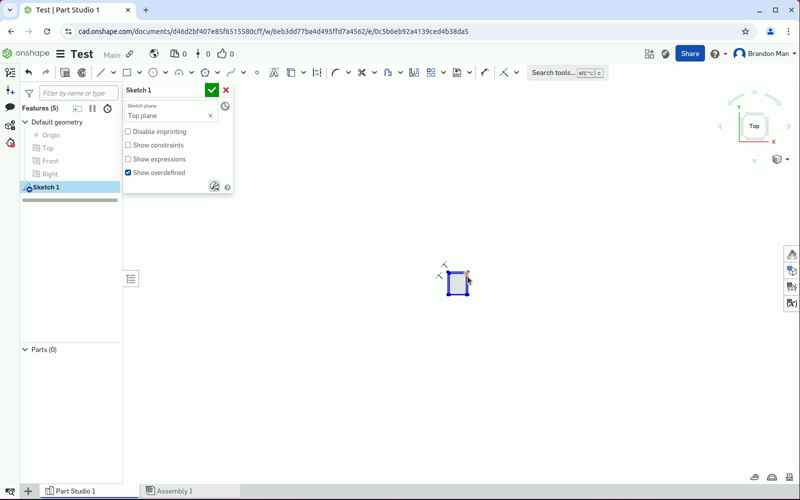
scroll(6)
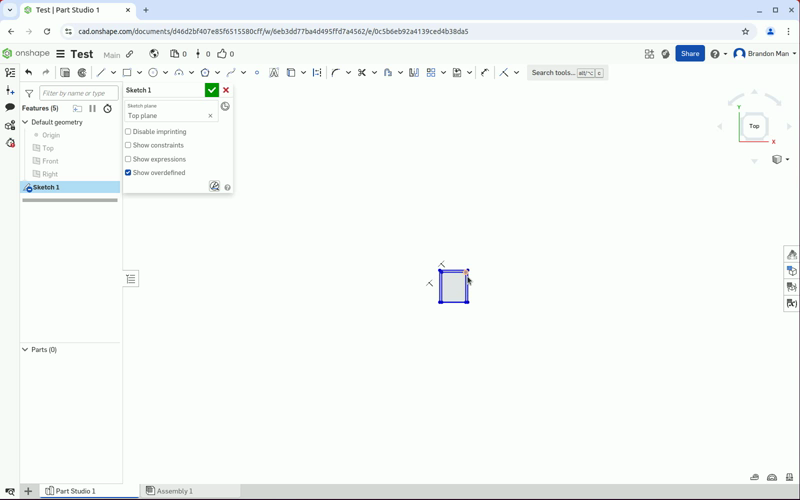
scroll(6)
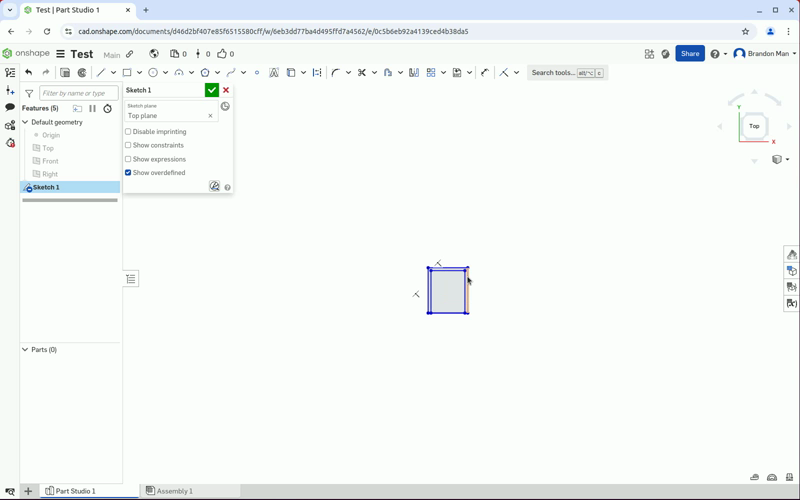
scroll(6)
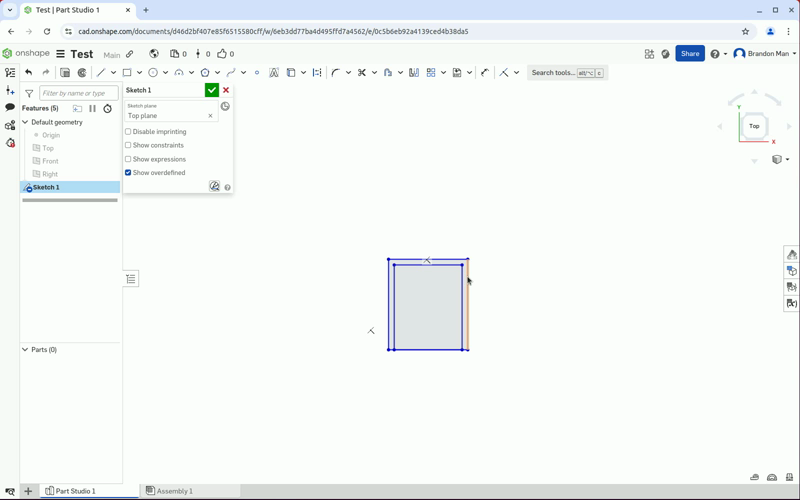
click(467, 276)
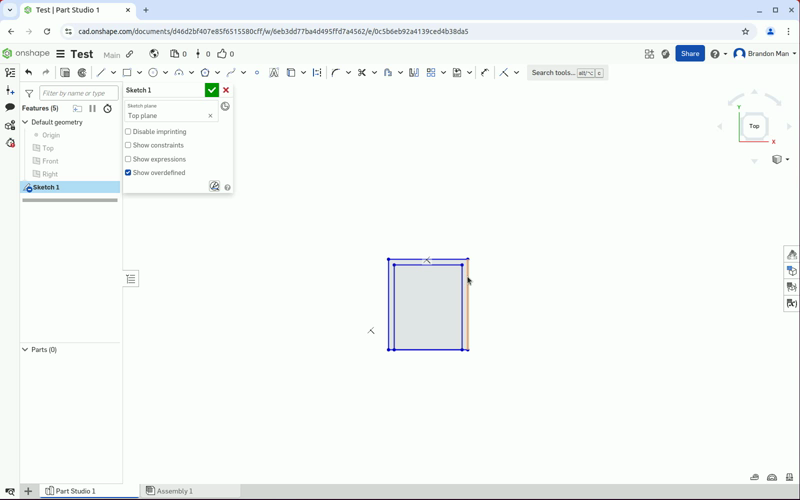
scroll(-6)
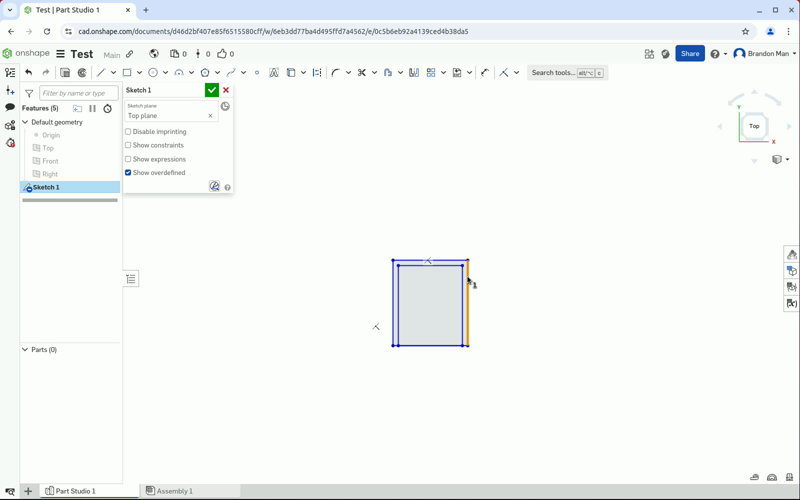
scroll(-6)
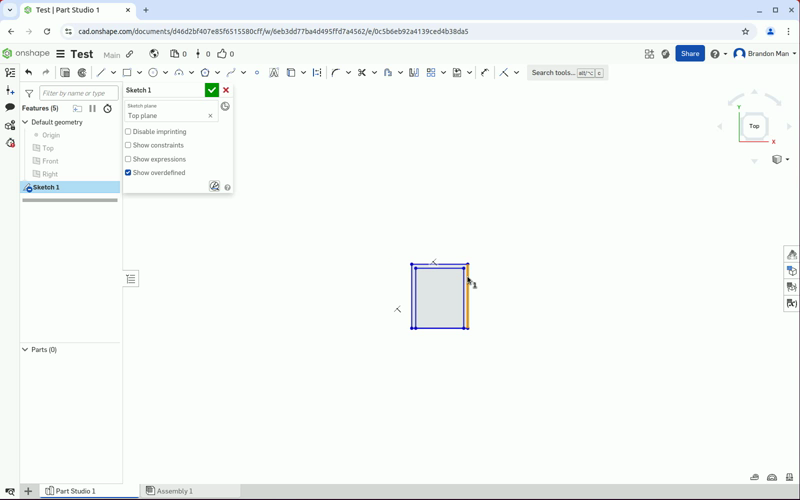
scroll(-6)
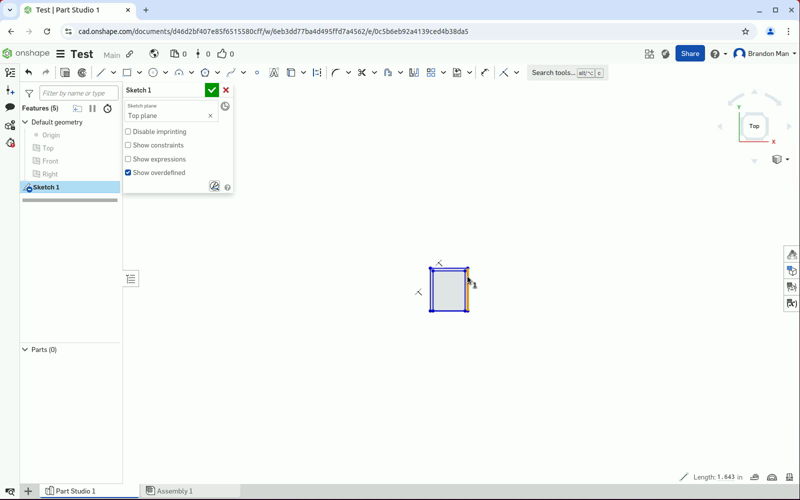
scroll(-6)
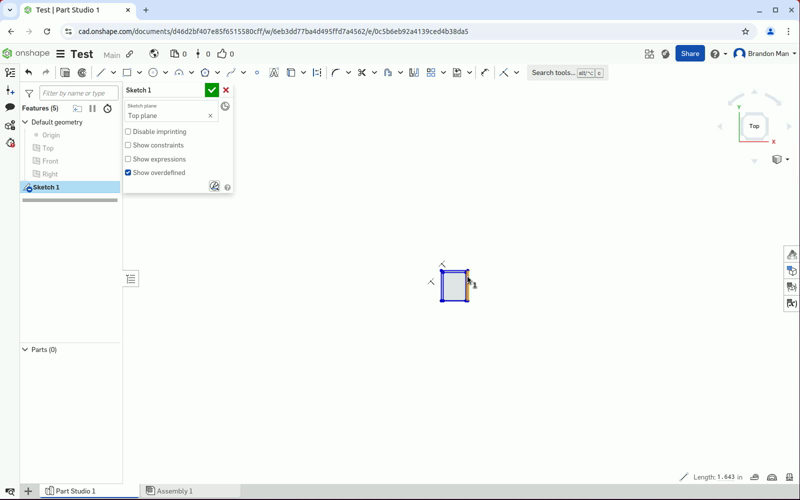
scroll(-6)
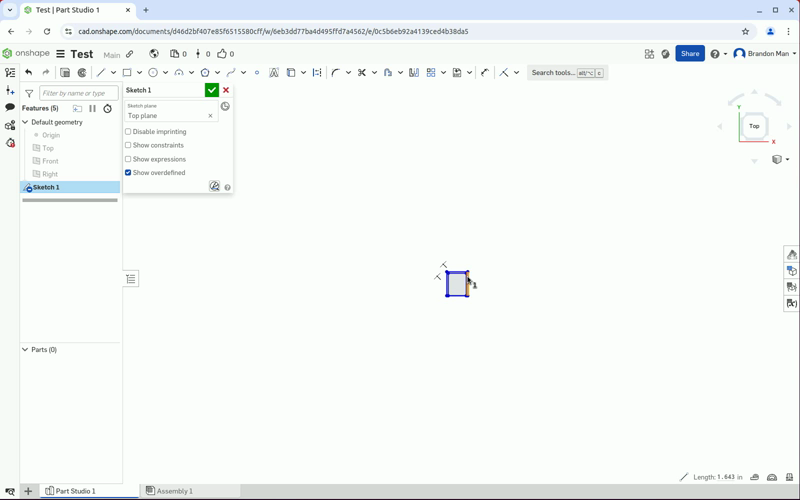
scroll(-6)
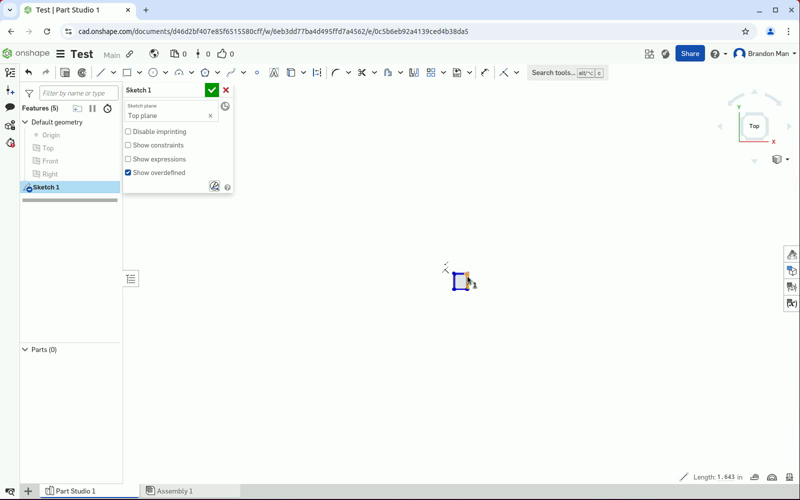
scroll(-6)
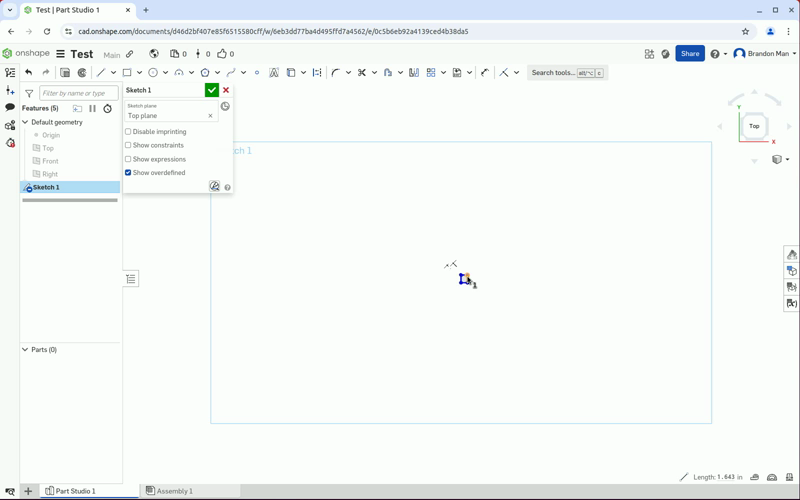
mouse_move(73, 352)
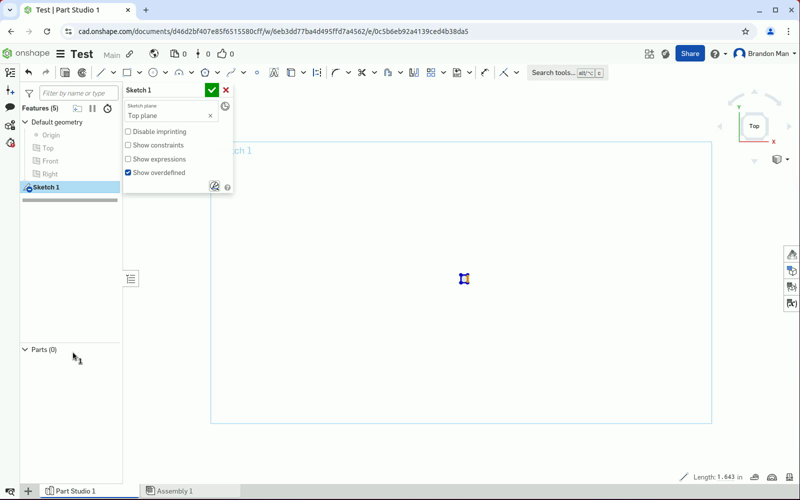
key(shift+y)
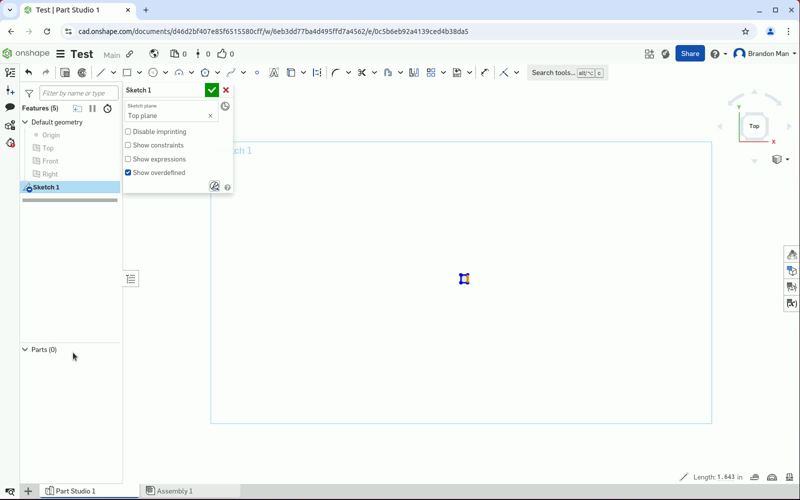
key(shift+e)
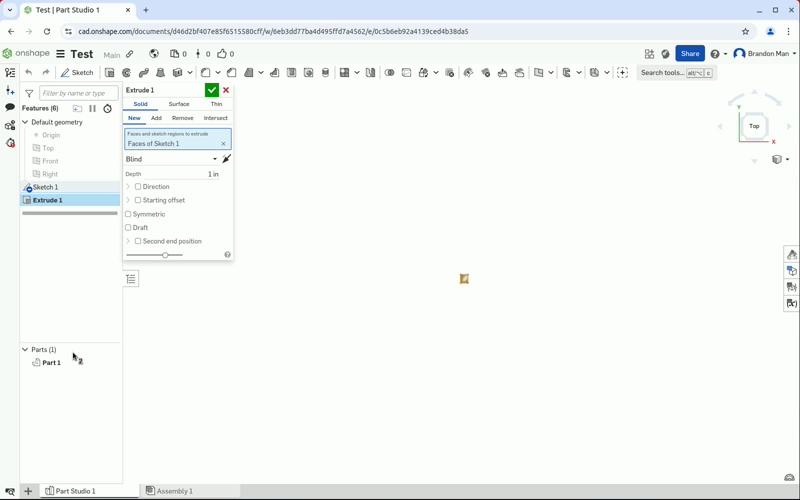
mouse_move(143, 106)
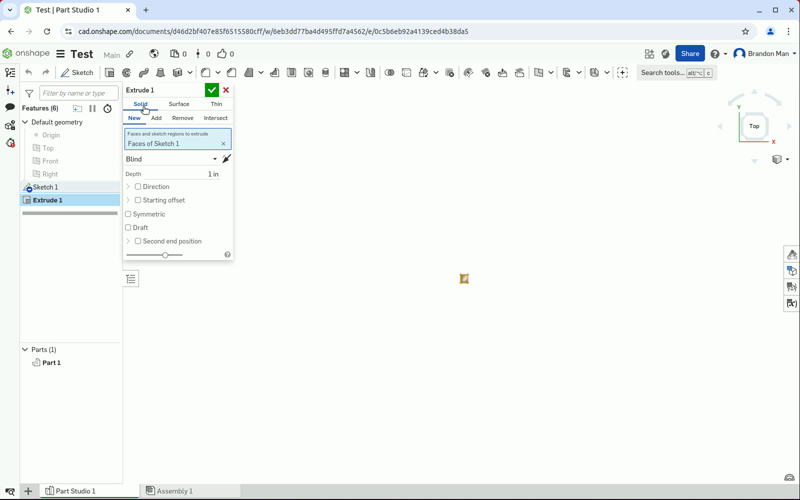
click(143, 106)
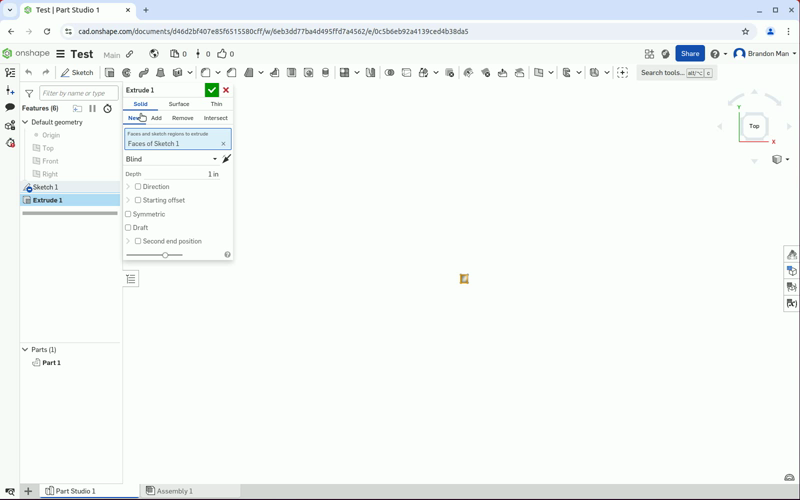
mouse_move(137, 120)
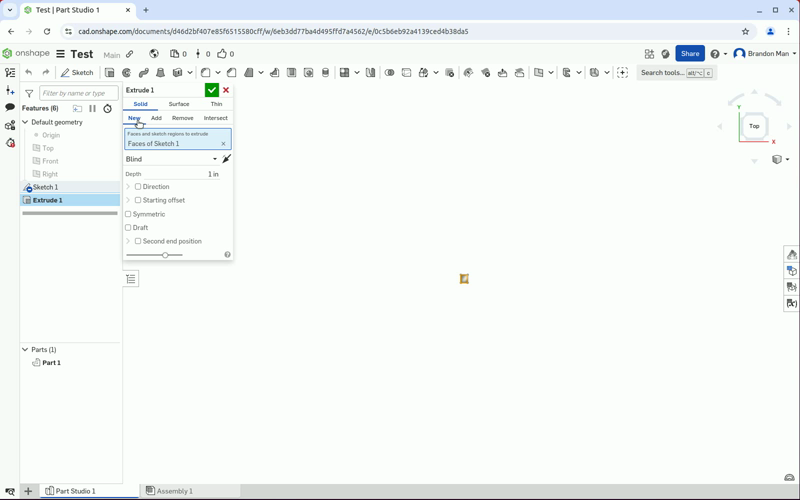
click(137, 120)
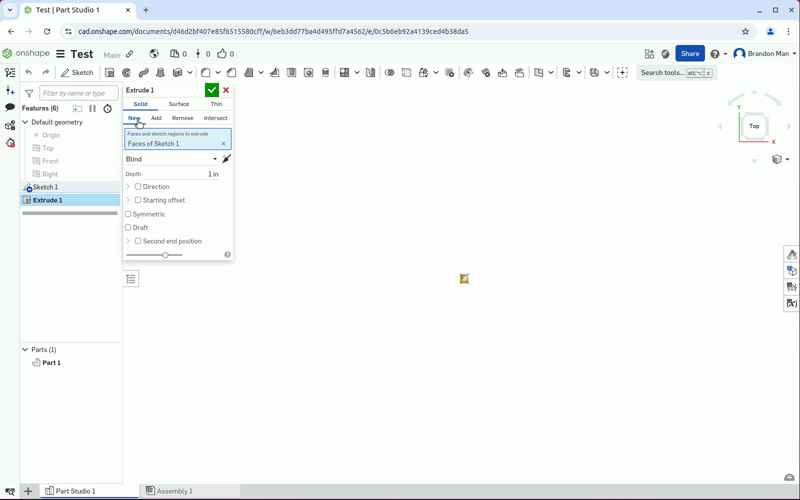
key(tab, 4)
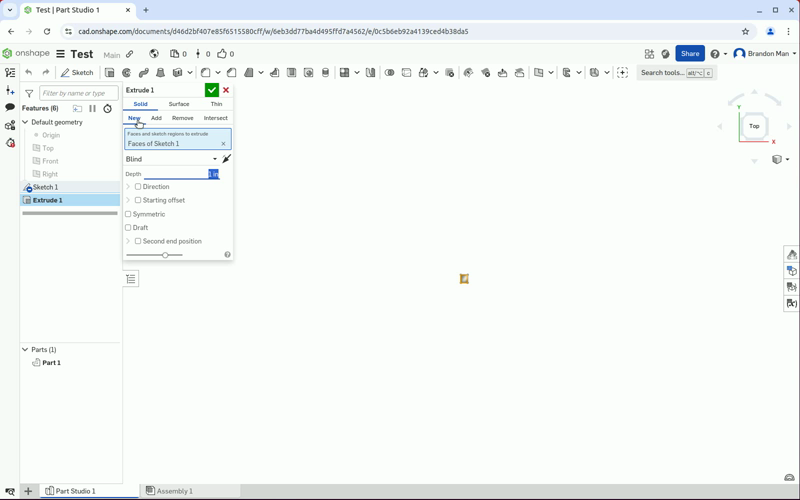
text(23.108)
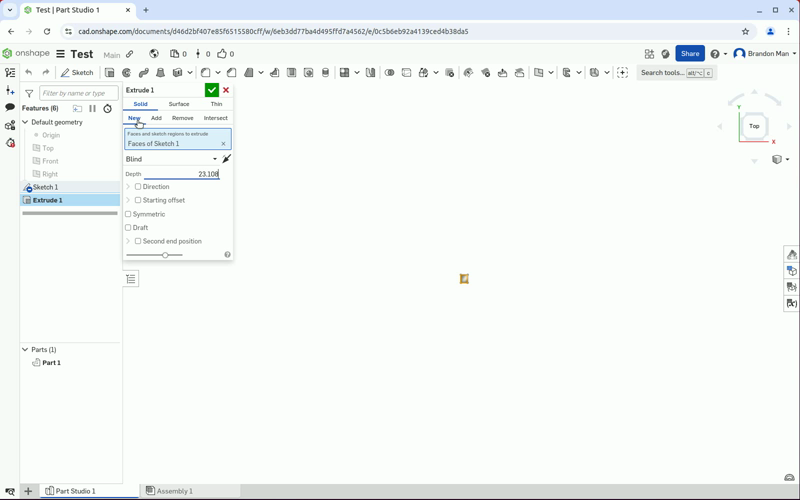
key(enter)
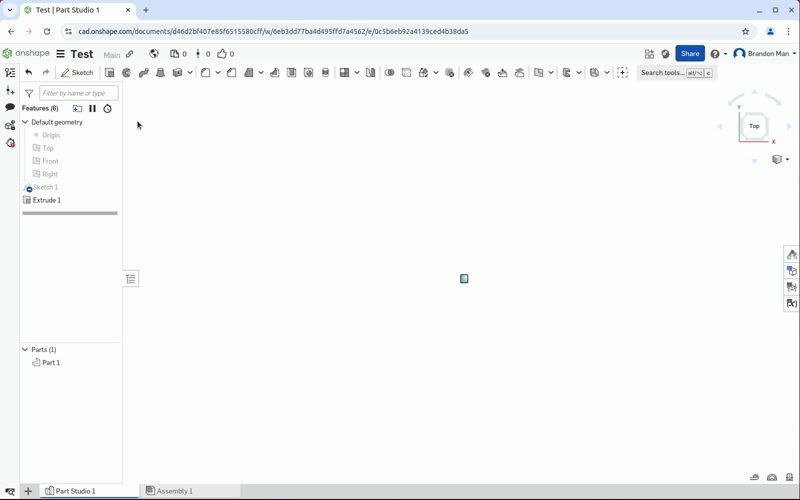
key(shift+h)
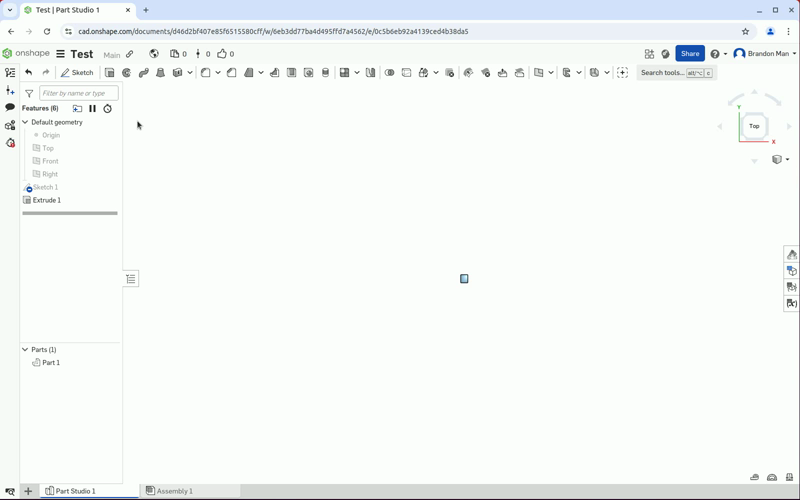
key(shift+h)
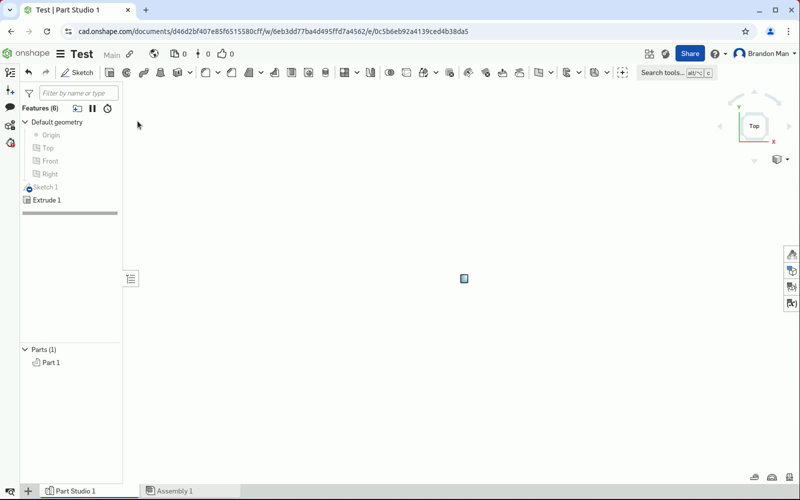
mouse_move(73, 189)
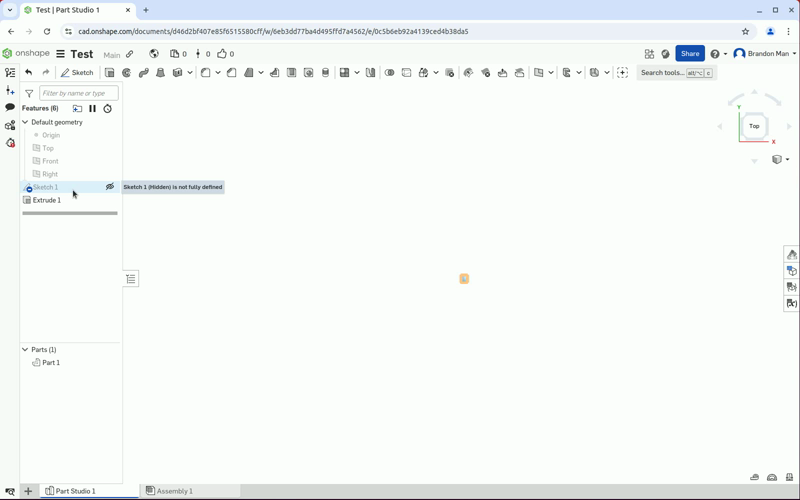
click(73, 189)
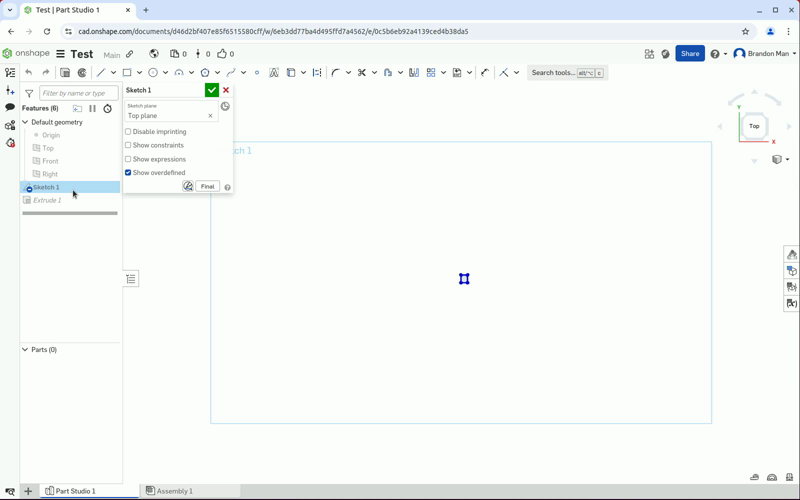
mouse_move(229, 92)
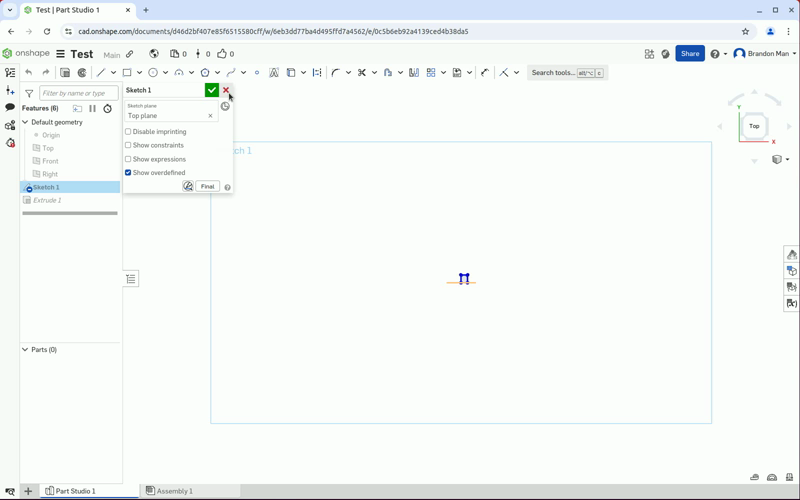
click(229, 92)
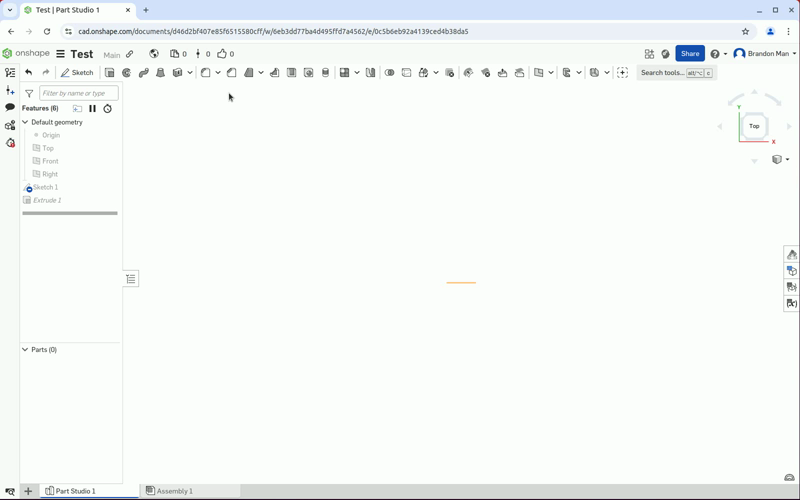
mouse_move(73, 352)
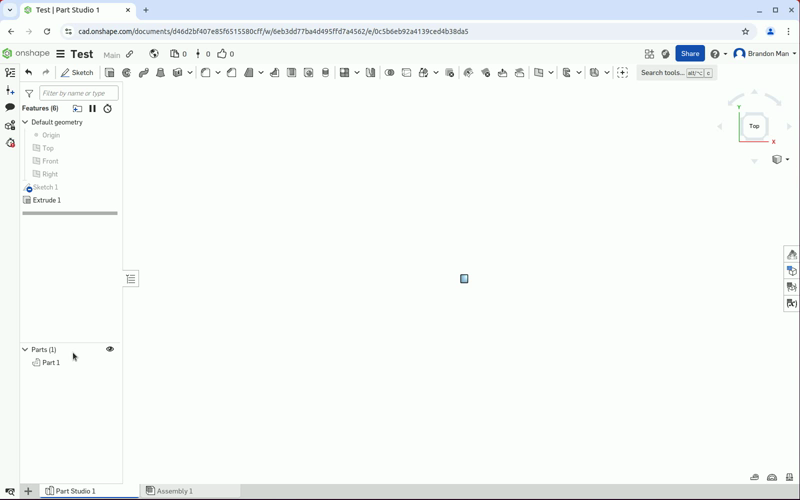
key(y)
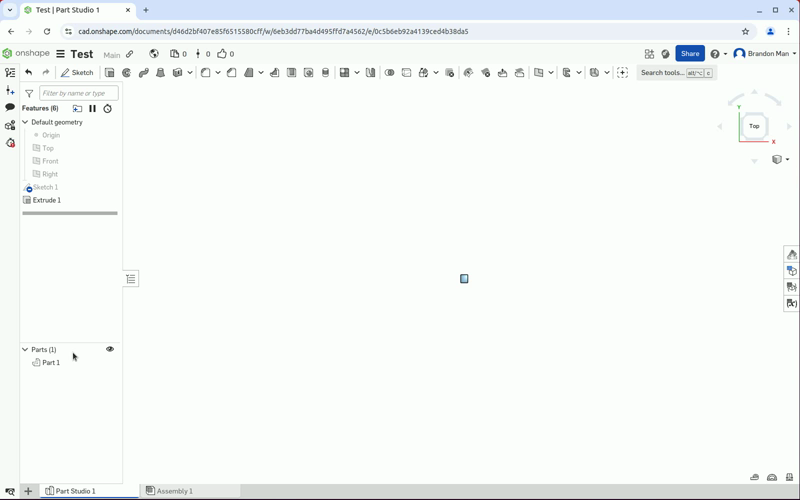
key(shift+p)
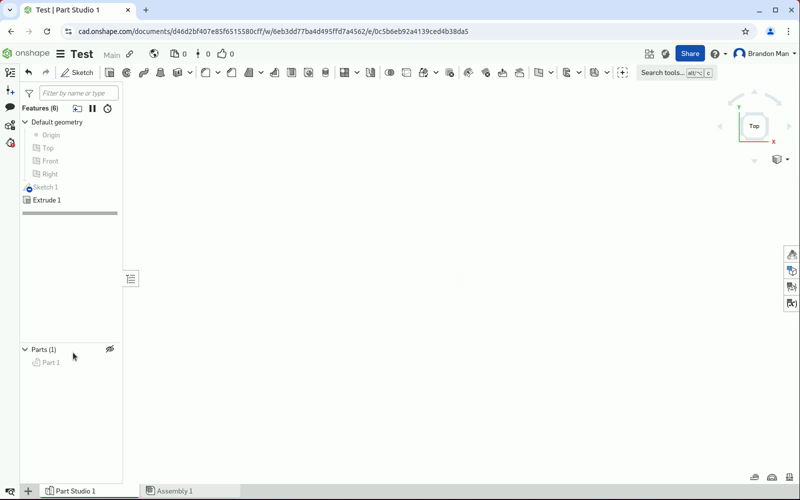
key(space)
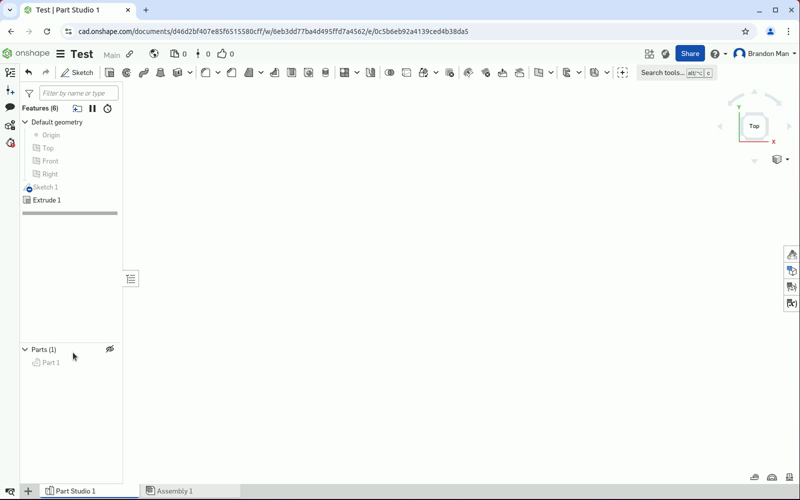
key_down(shift)
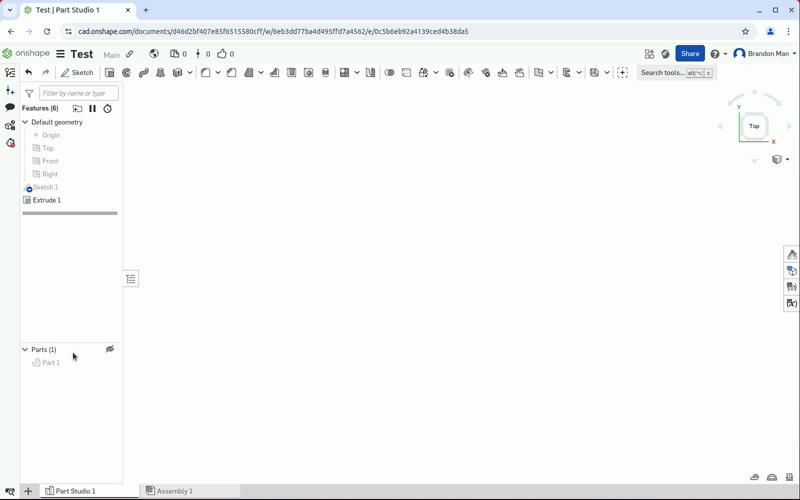
key(up)
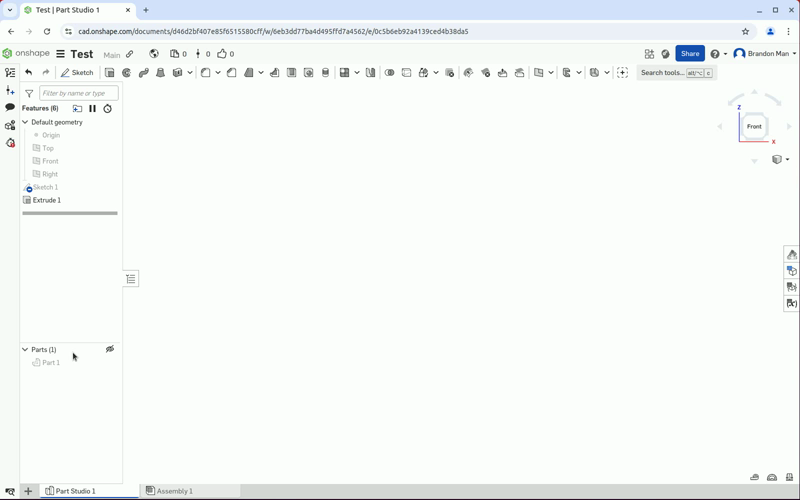
key_up(shift)
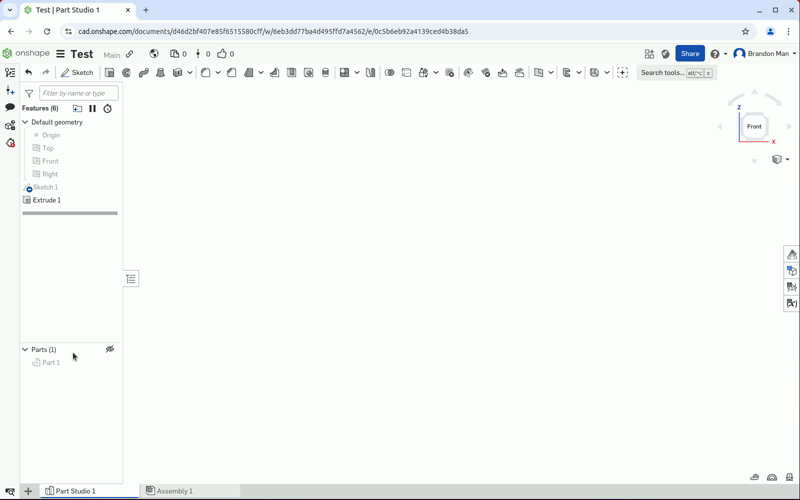
key(space)
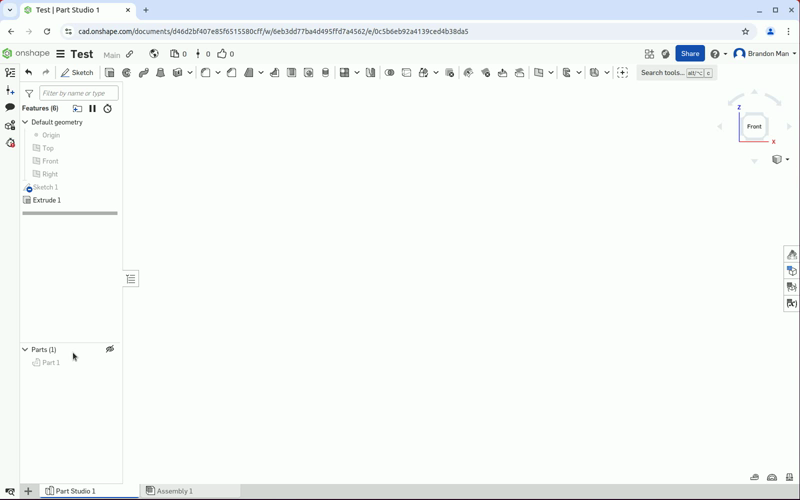
key_down(shift)
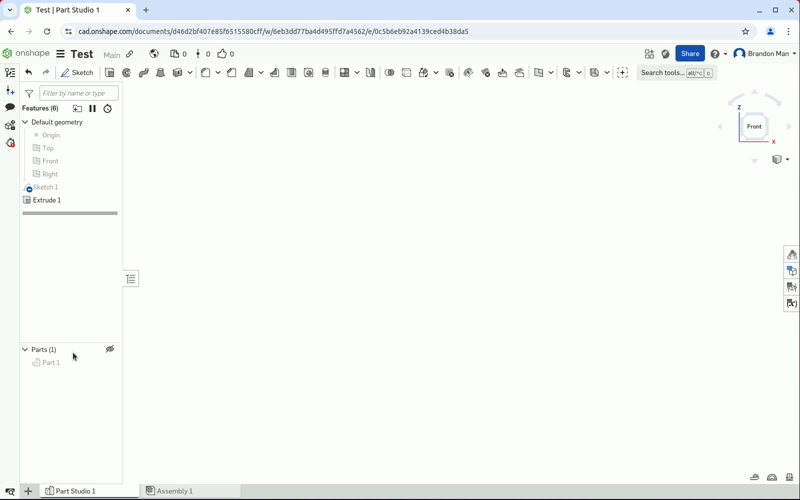
key(left)
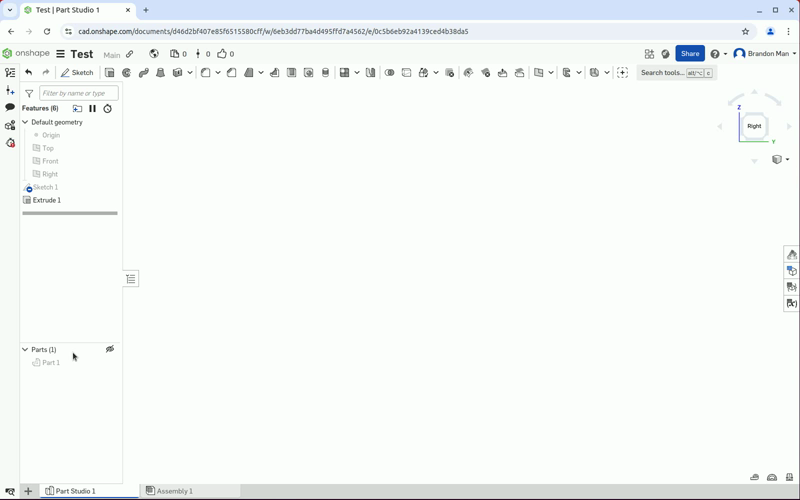
key_up(shift)
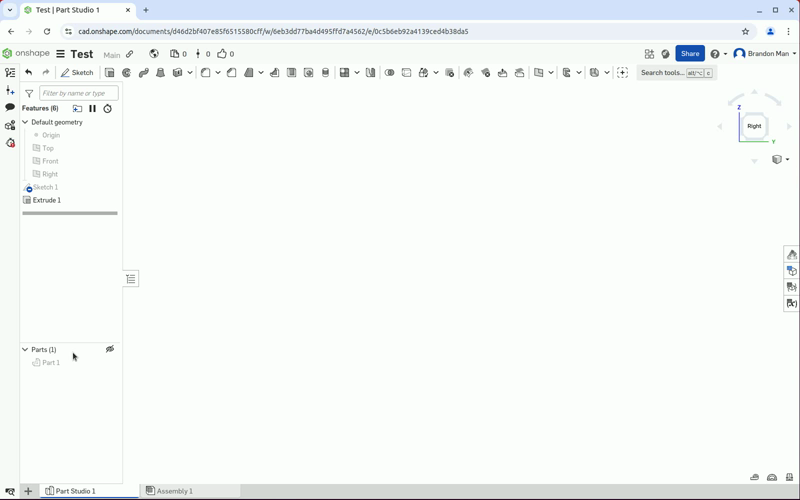
mouse_move(73, 352)
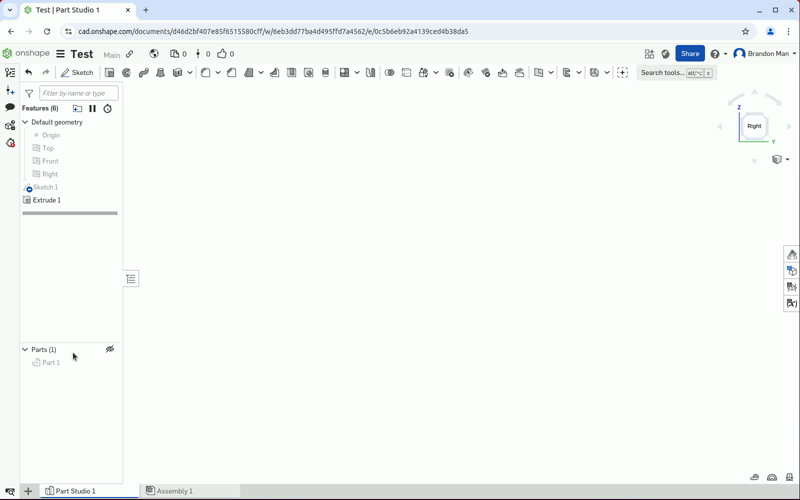
key(shift+y)
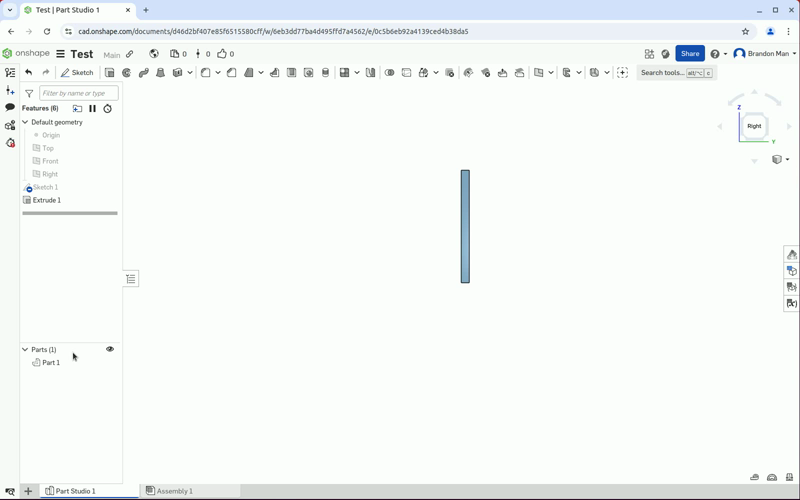
mouse_move(541, 75)
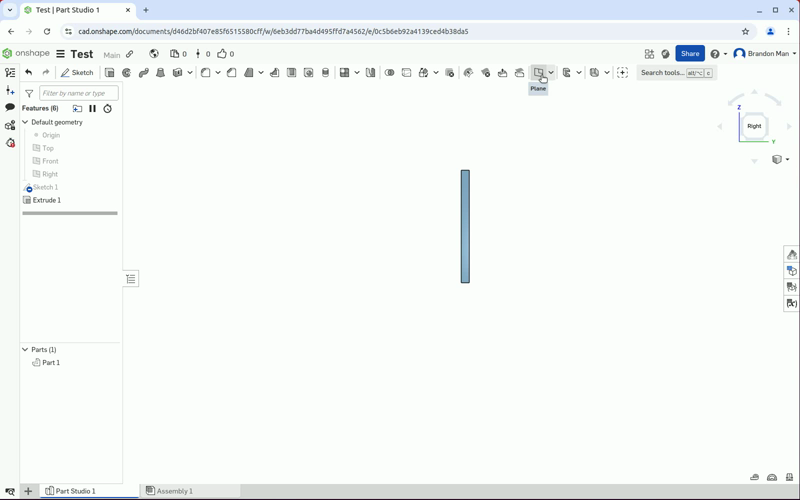
click(541, 75)
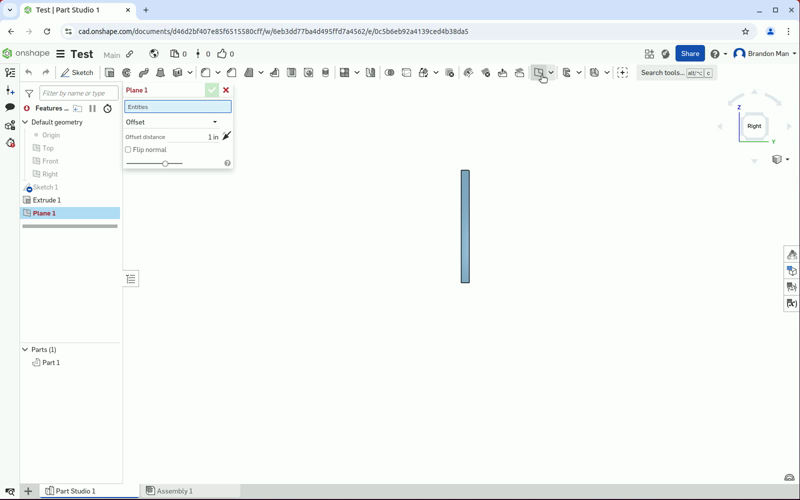
mouse_move(73, 176)
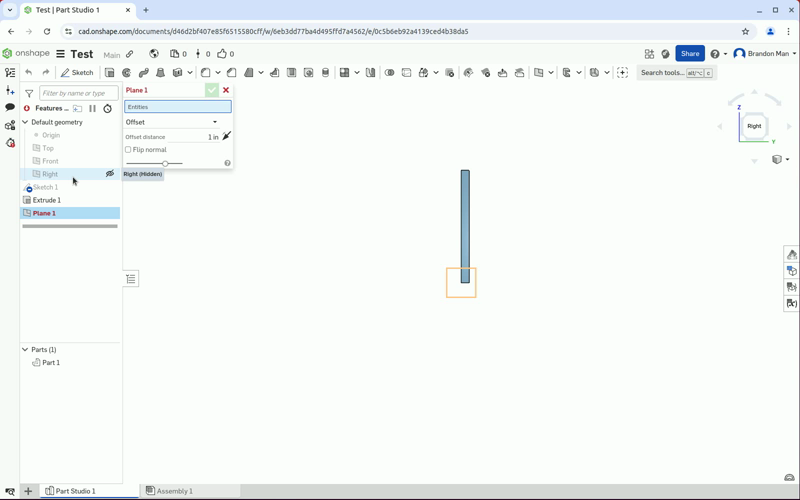
click(73, 176)
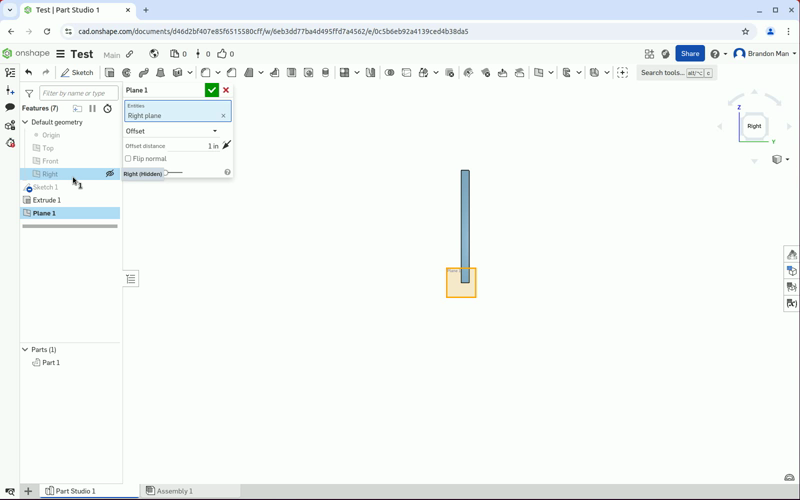
key(tab, 2)
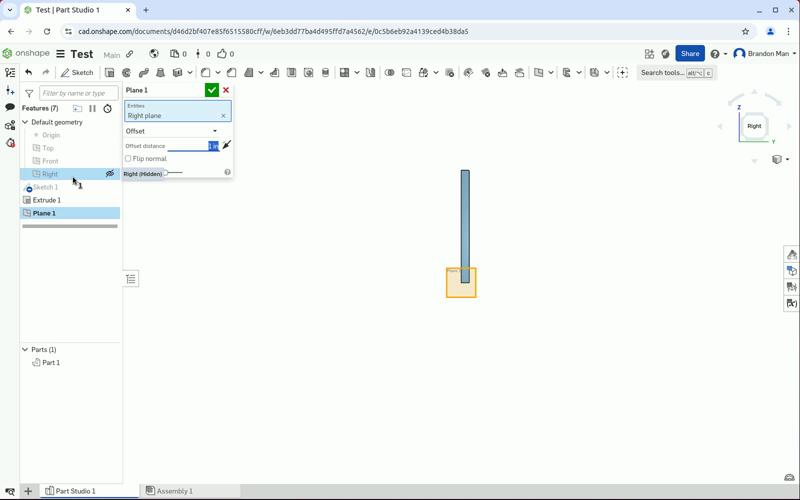
text(1.202)
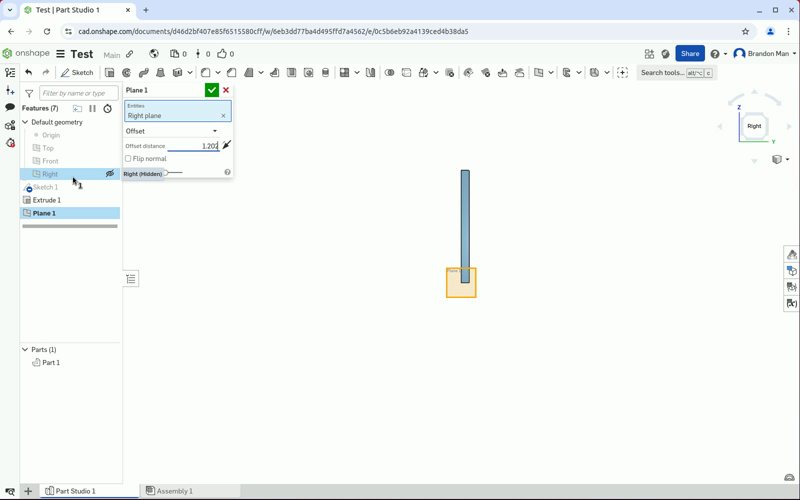
key(enter, 2)
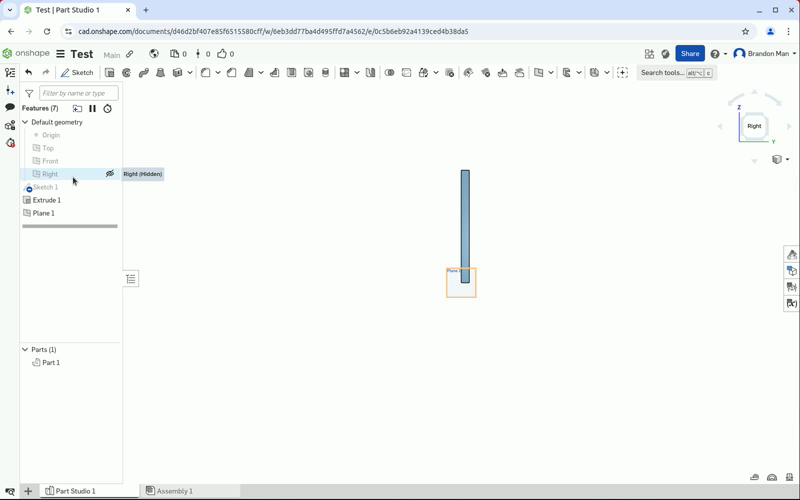
key(shift+s)
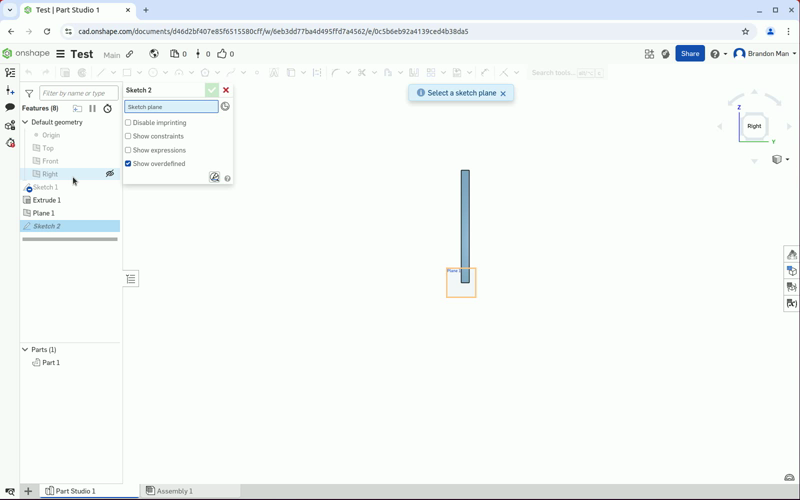
mouse_move(73, 215)
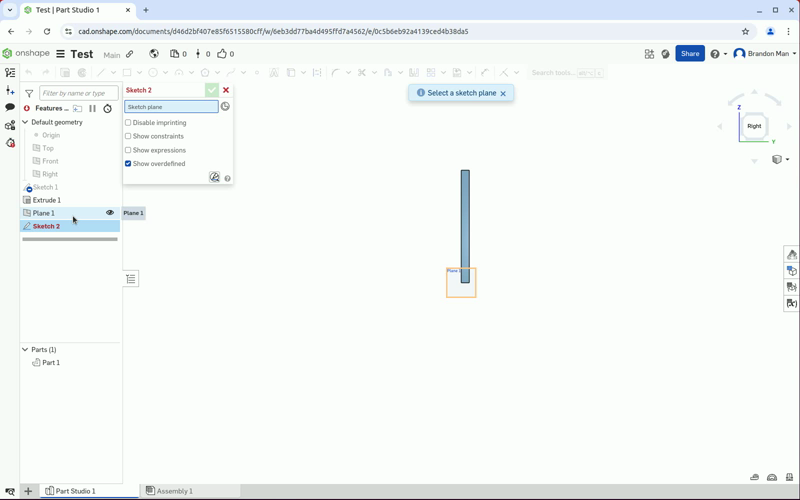
click(73, 215)
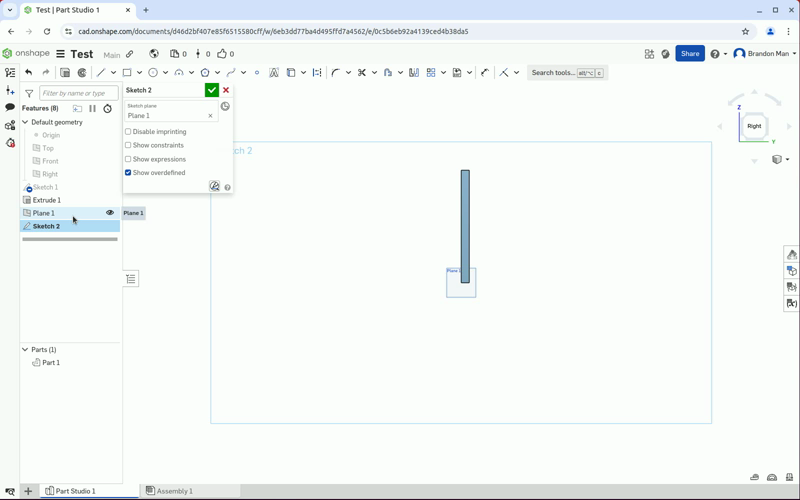
mouse_move(73, 352)
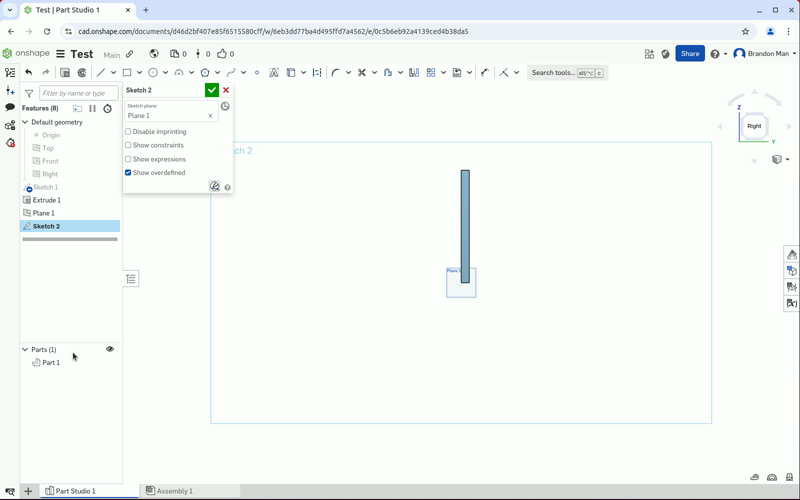
key(y)
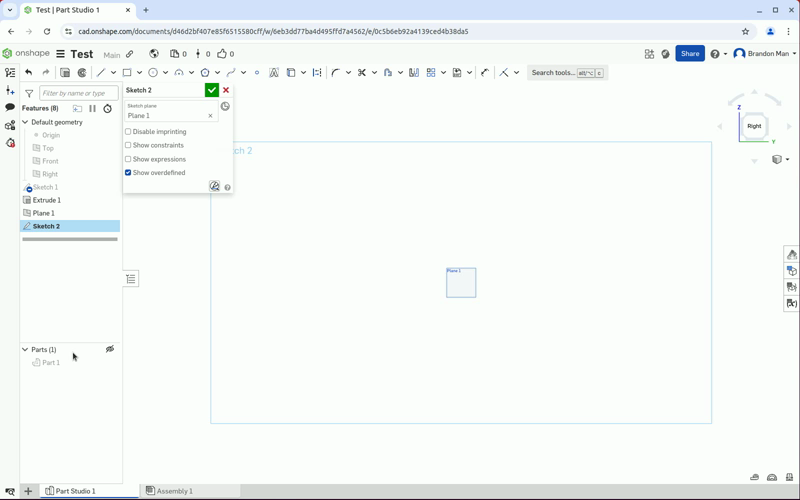
key(l)
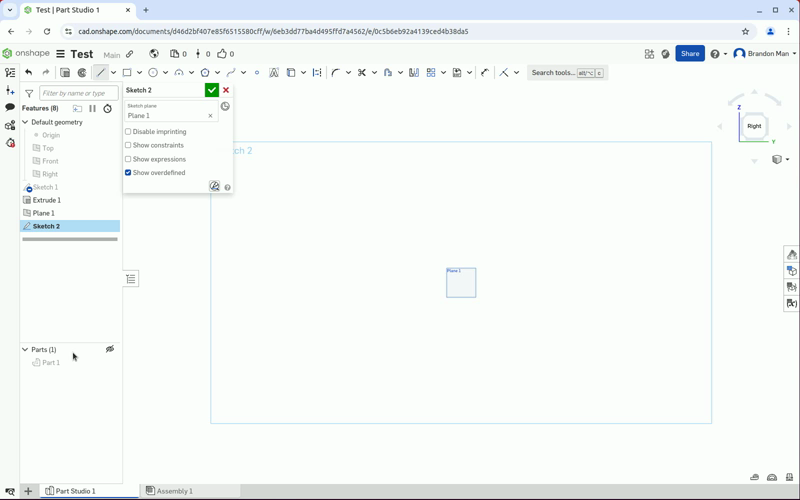
key_down(shift)
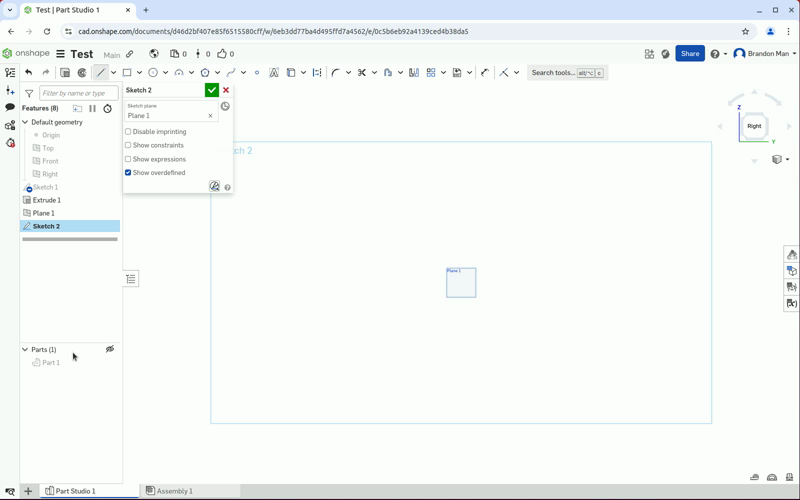
mouse_move(461, 250)
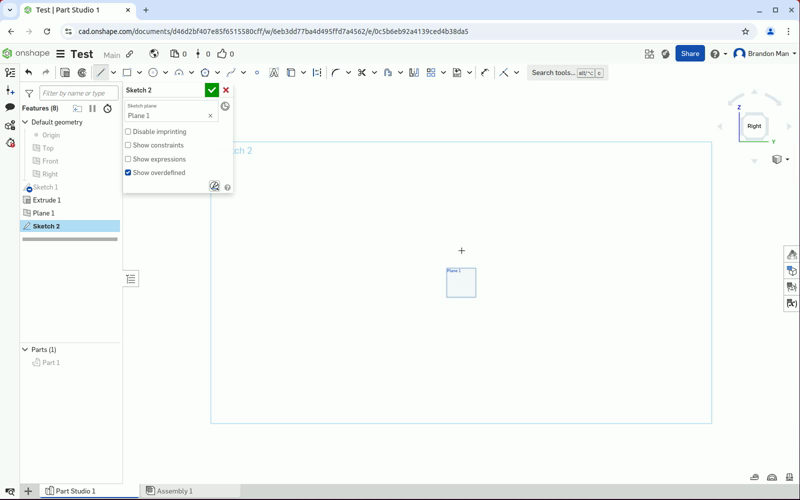
click(461, 250)
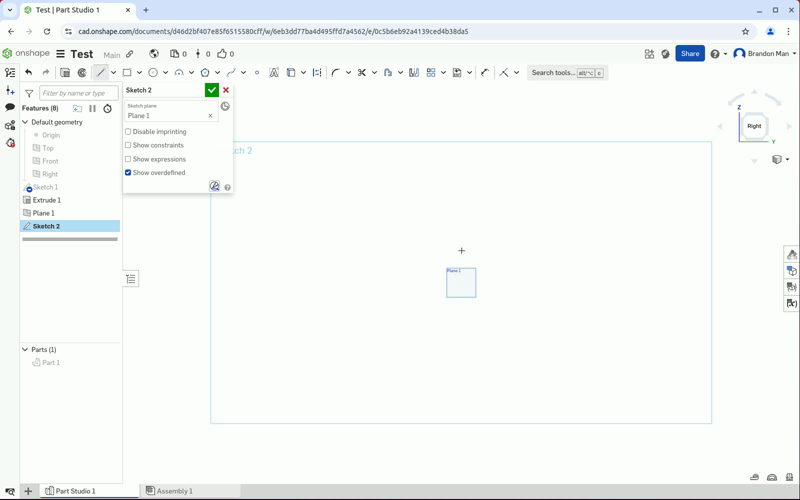
key_up(shift)
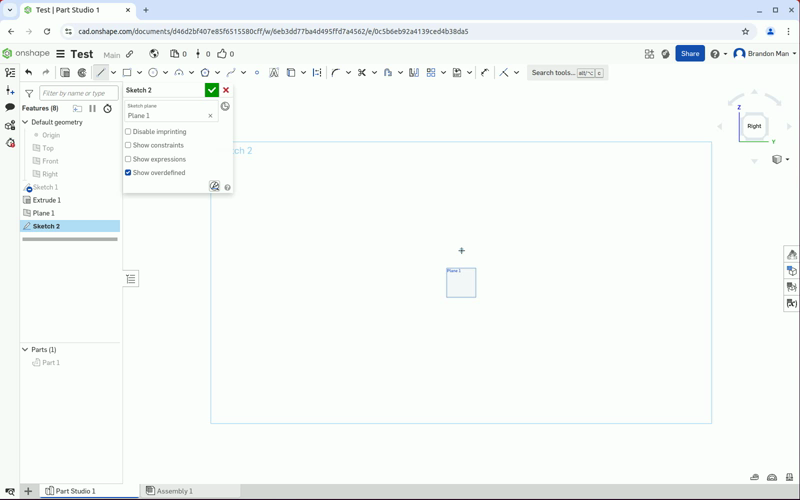
key_down(shift)
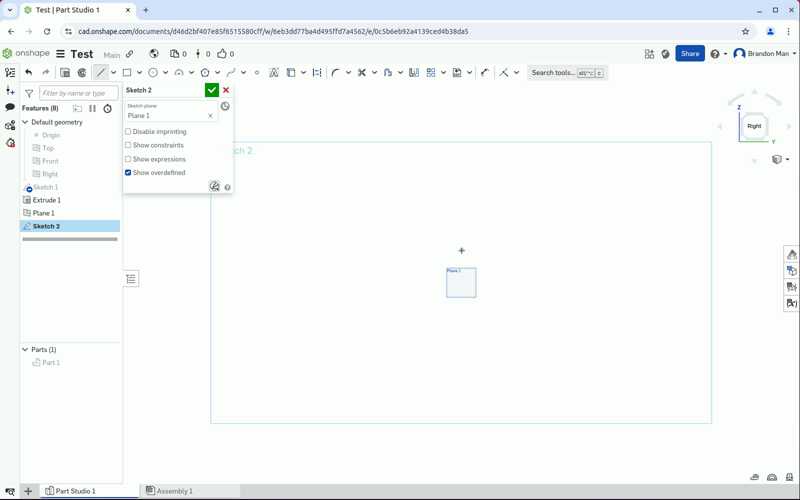
mouse_move(492, 250)
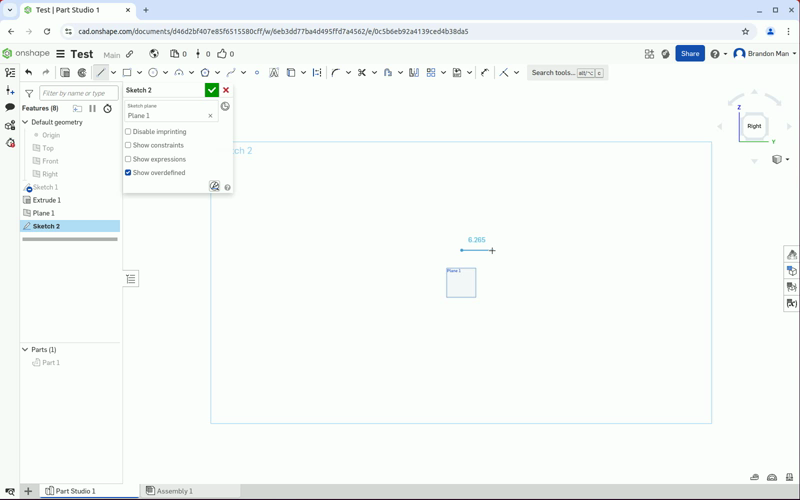
mouse_move(467, 250)
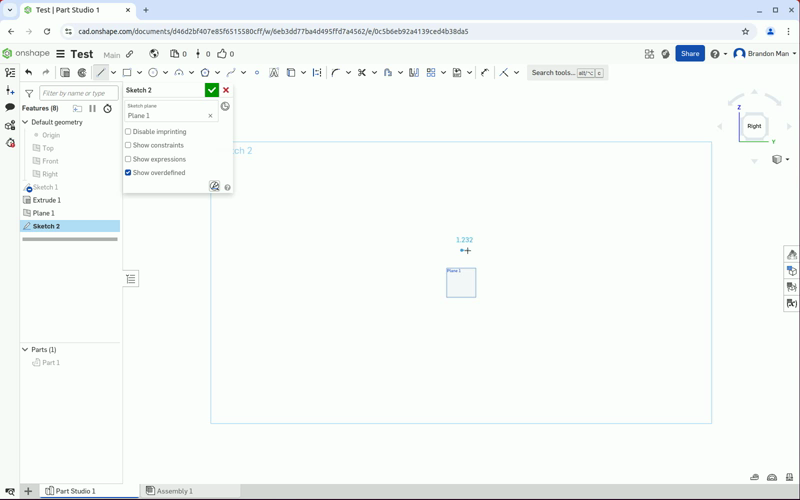
scroll(6)
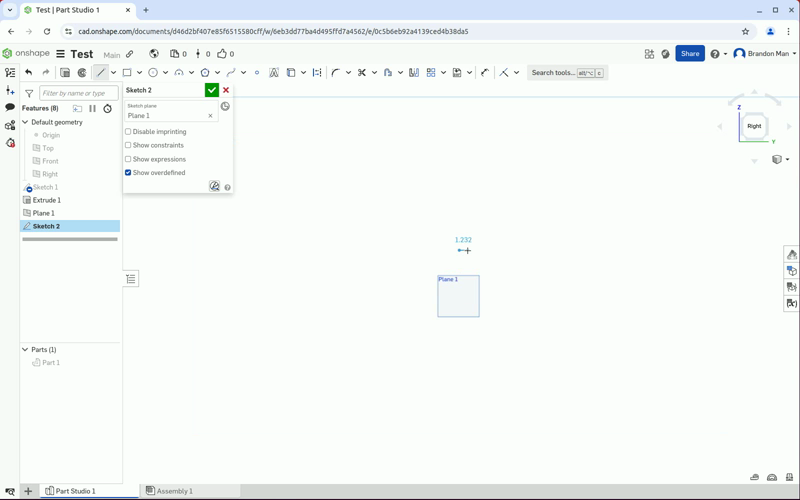
scroll(6)
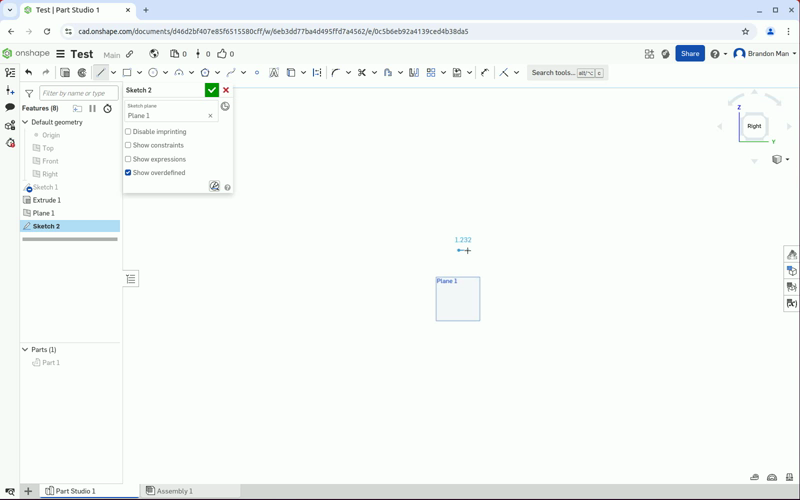
scroll(6)
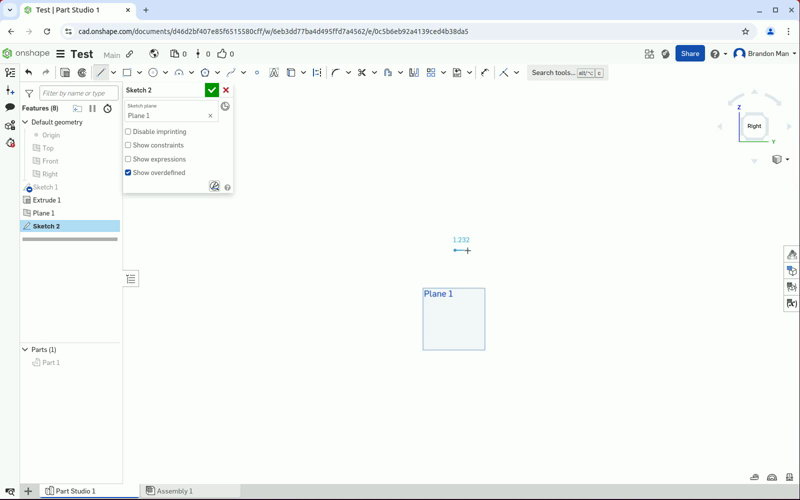
scroll(6)
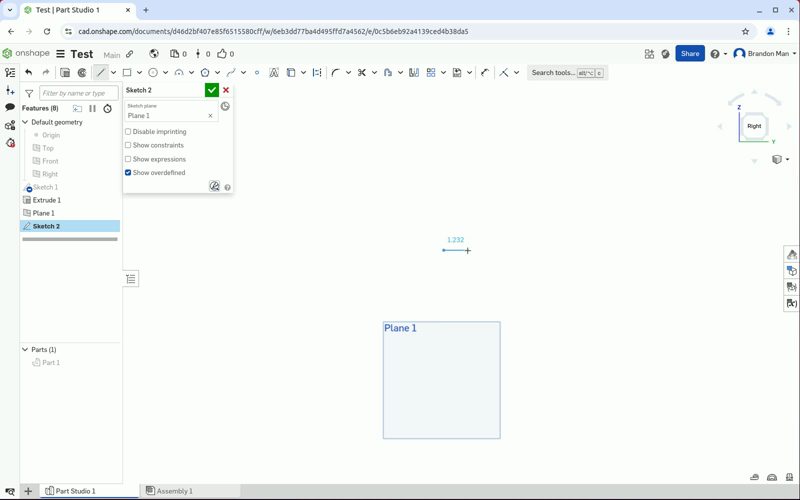
scroll(6)
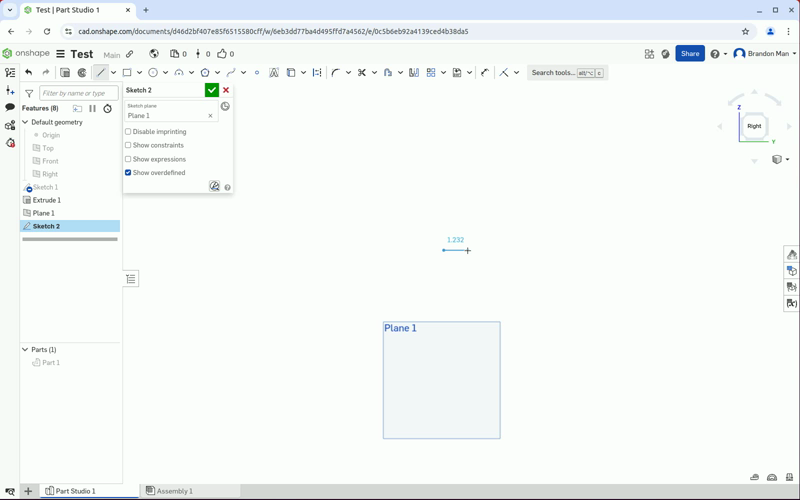
scroll(6)
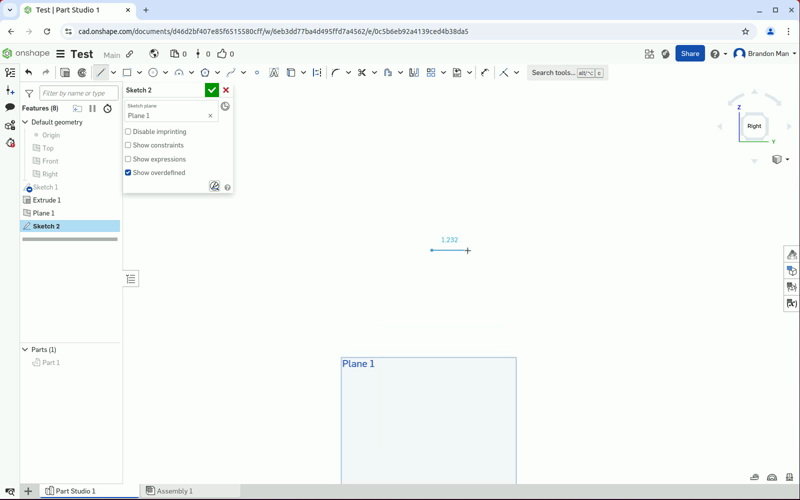
scroll(6)
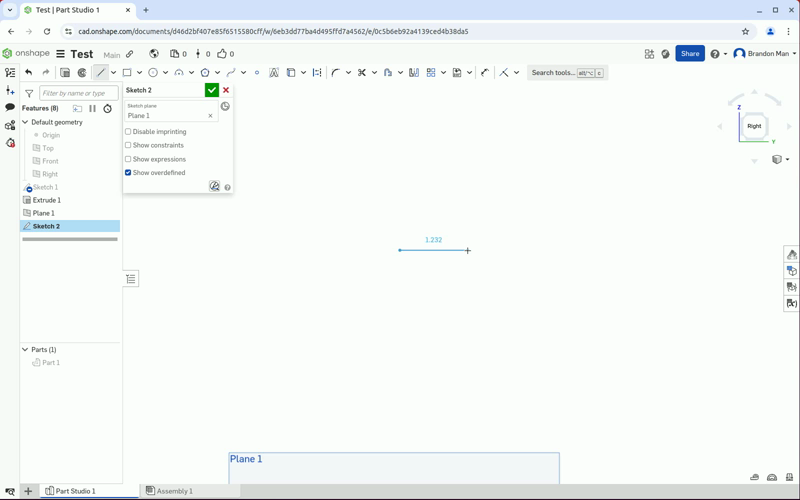
click(467, 250)
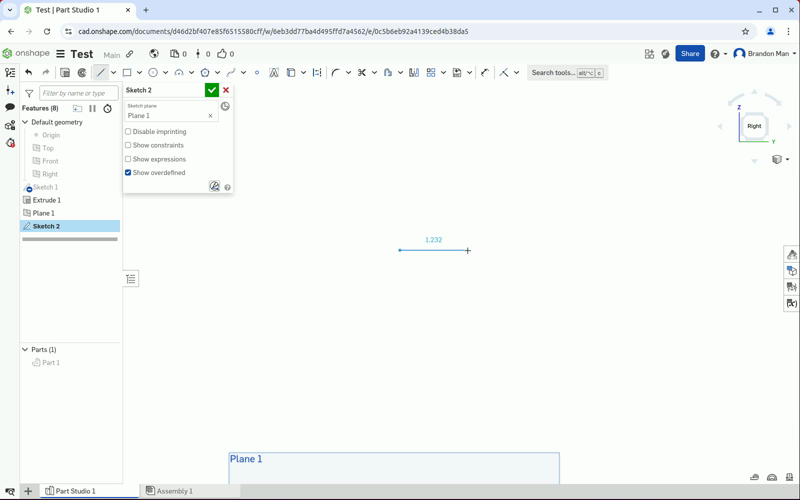
scroll(-6)
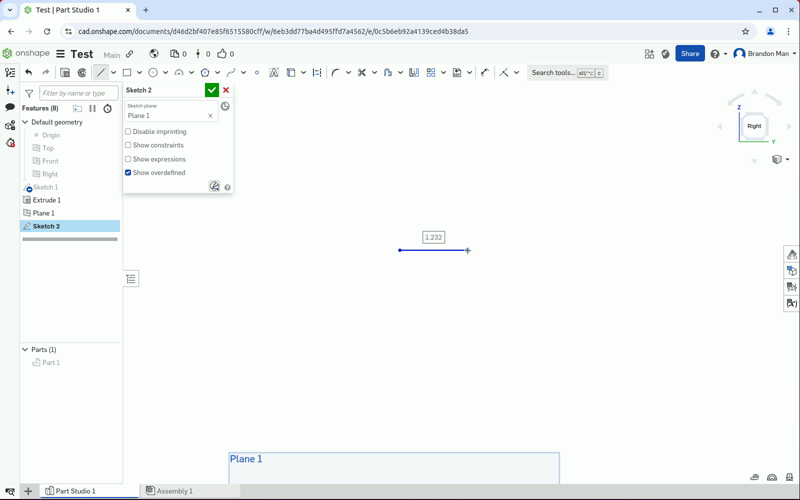
scroll(-6)
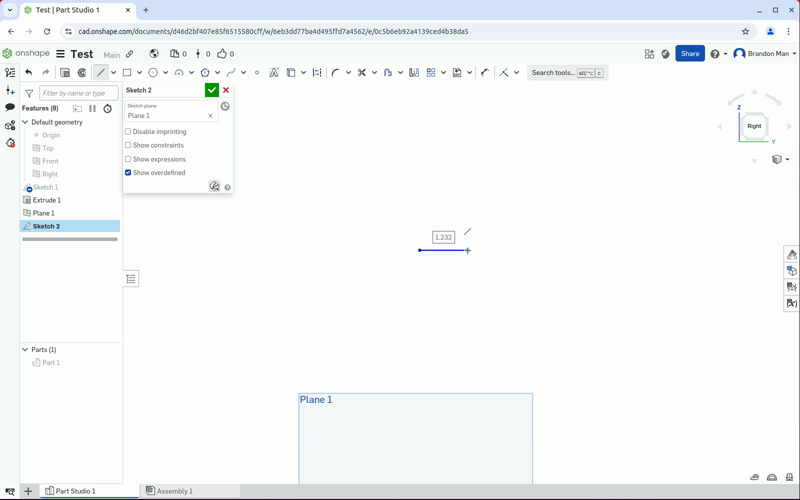
scroll(-6)
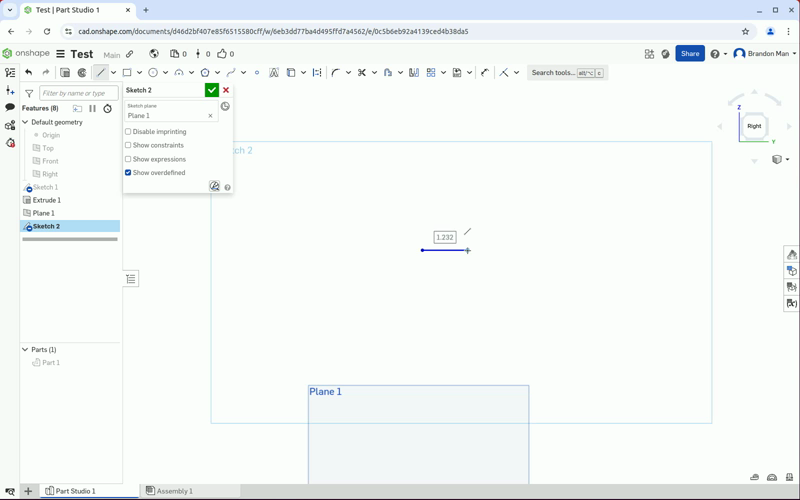
scroll(-6)
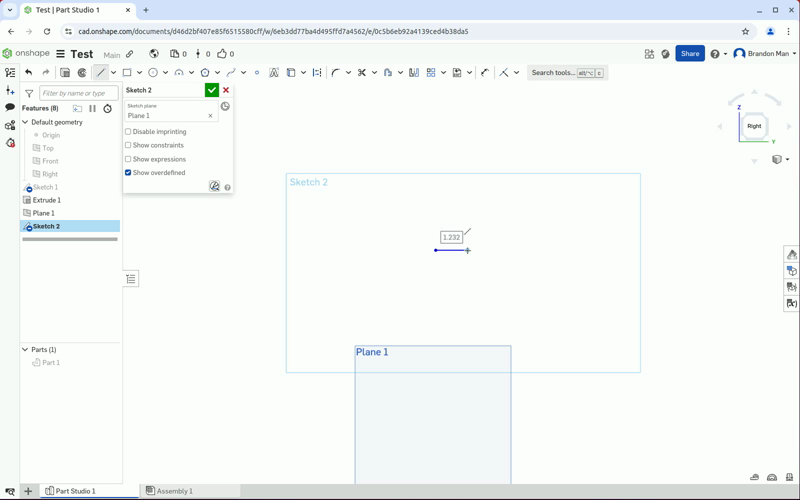
scroll(-6)
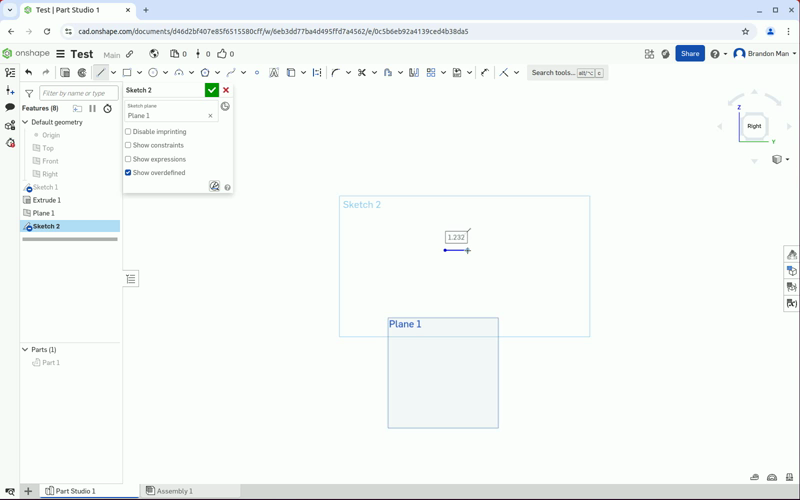
scroll(-6)
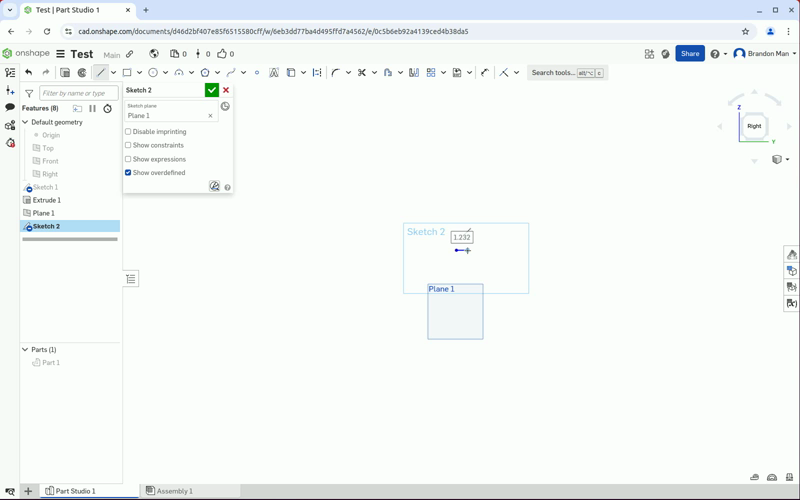
scroll(-6)
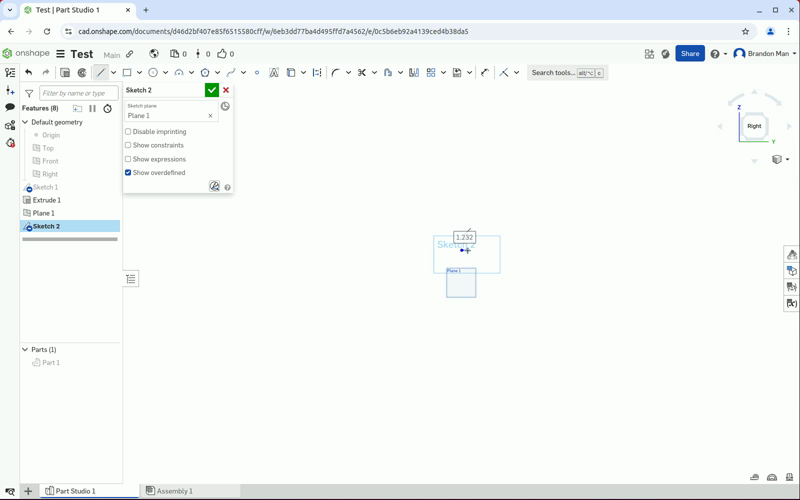
key_up(shift)
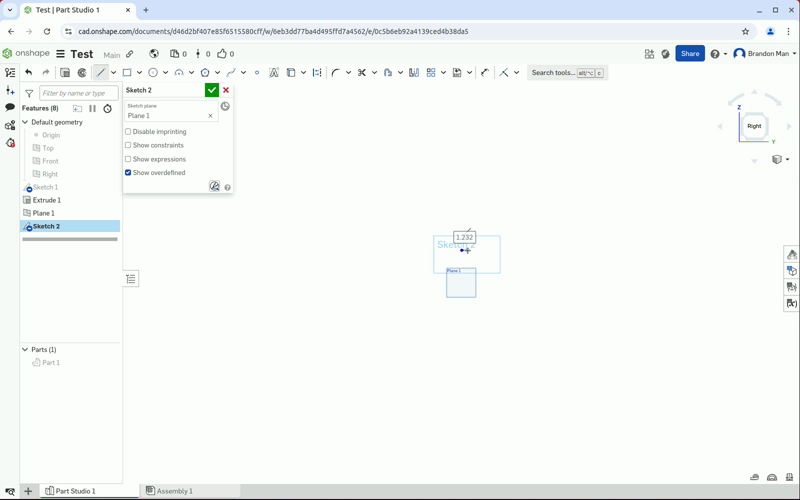
key_down(shift)
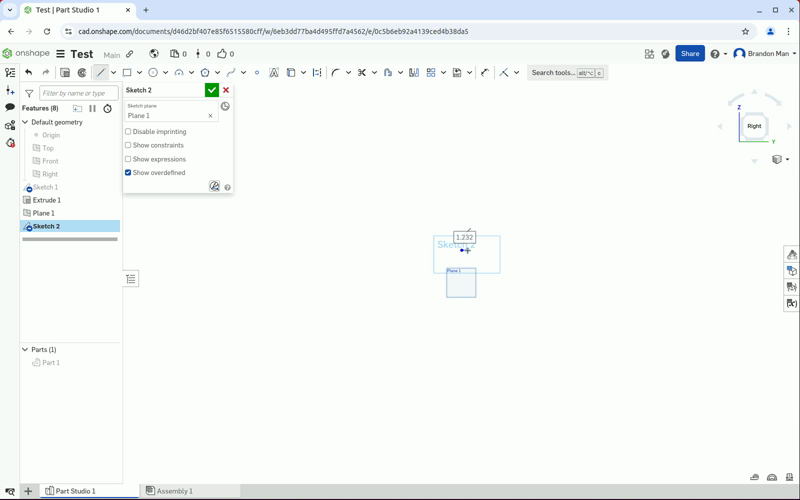
mouse_move(497, 250)
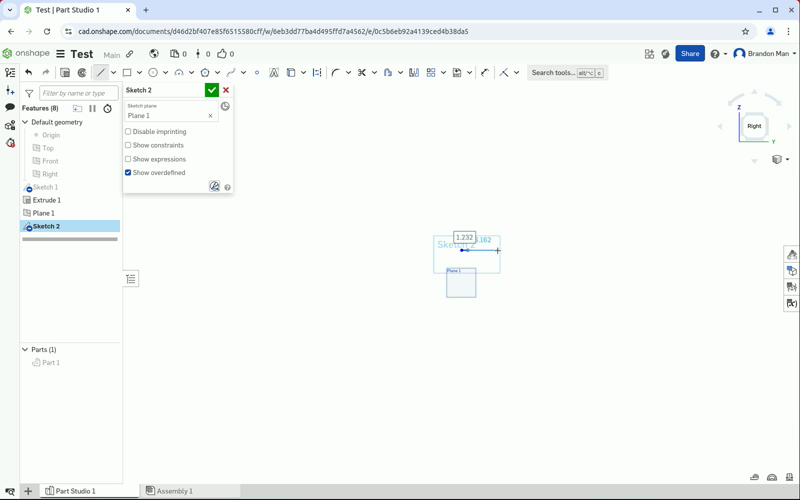
mouse_move(467, 244)
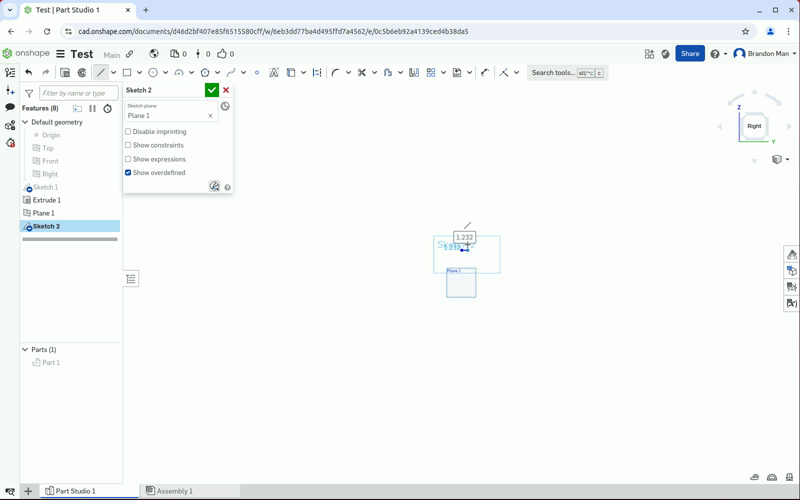
scroll(6)
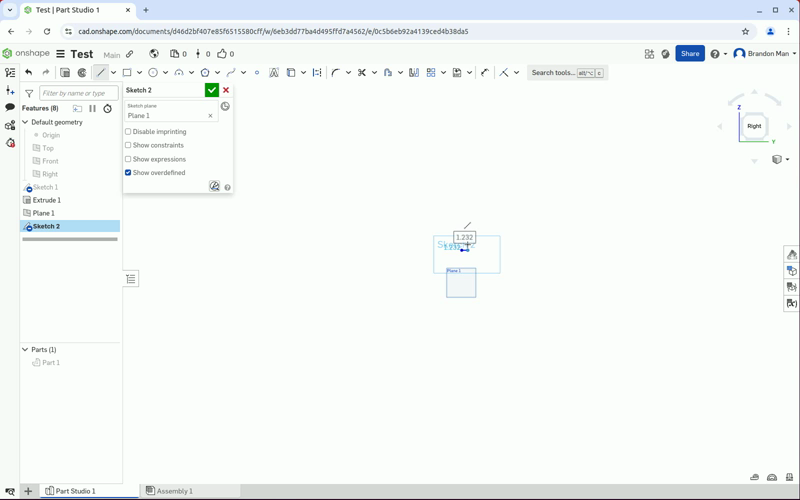
scroll(6)
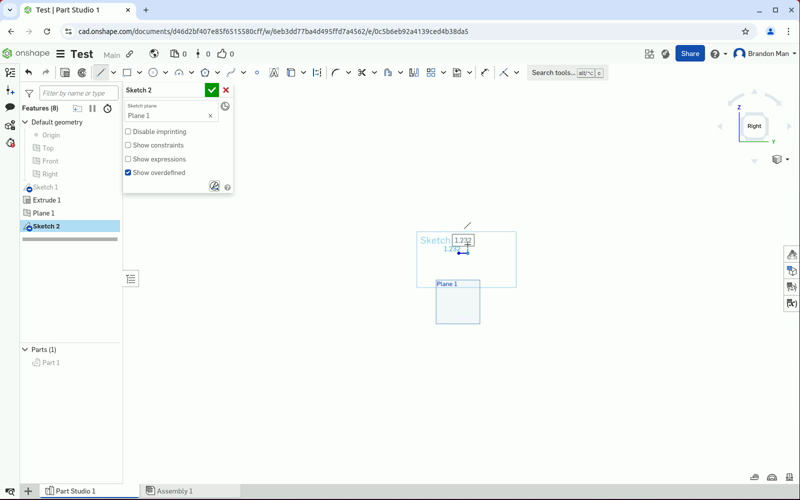
scroll(6)
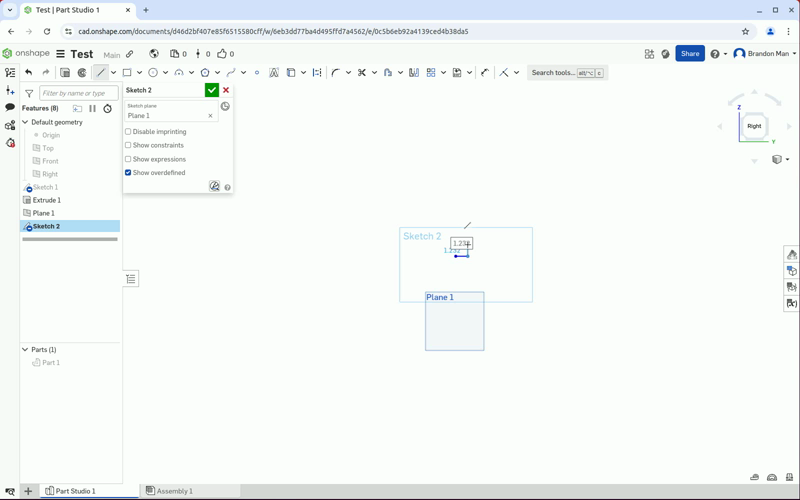
scroll(6)
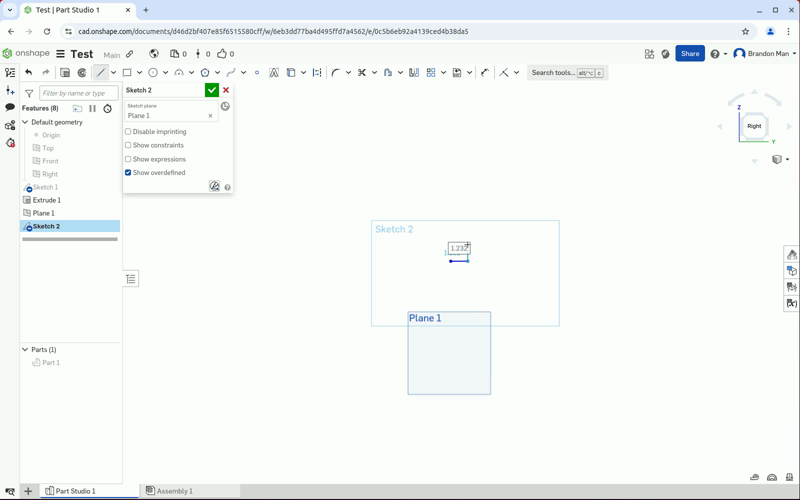
scroll(6)
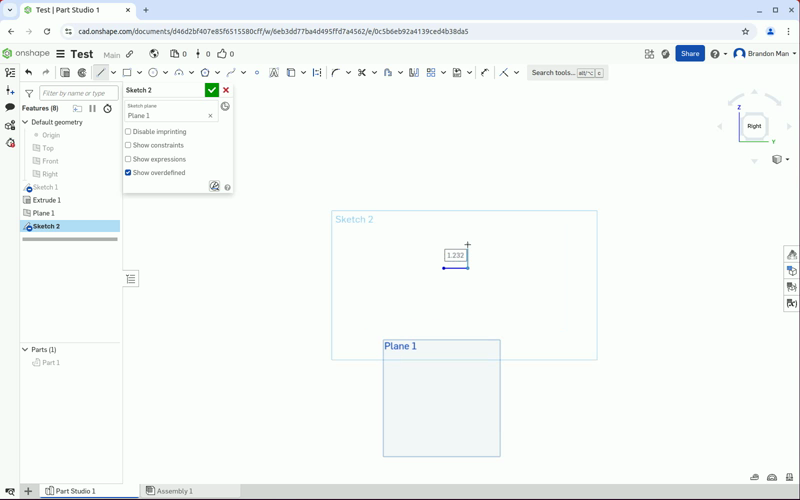
scroll(6)
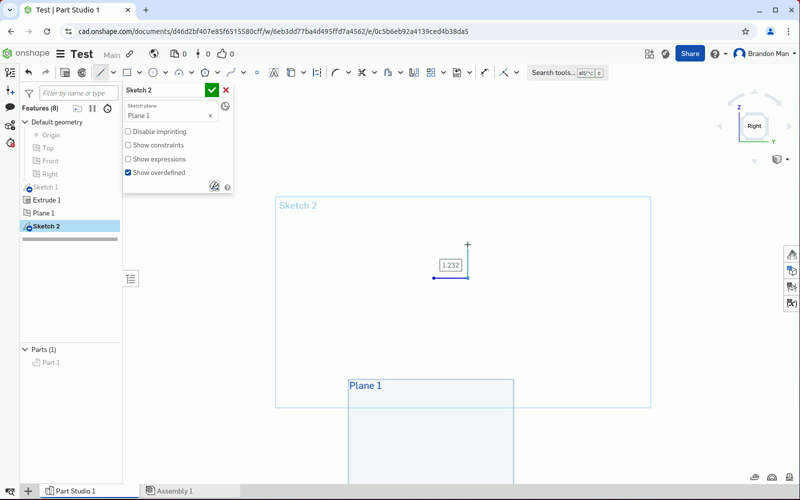
scroll(6)
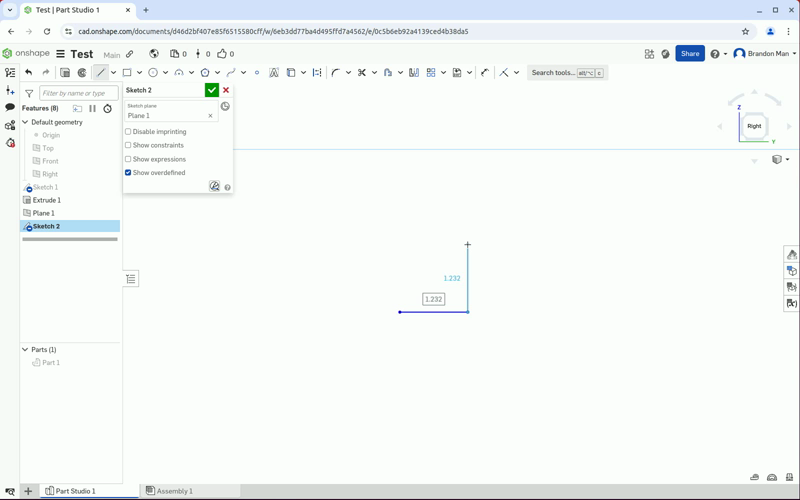
click(467, 244)
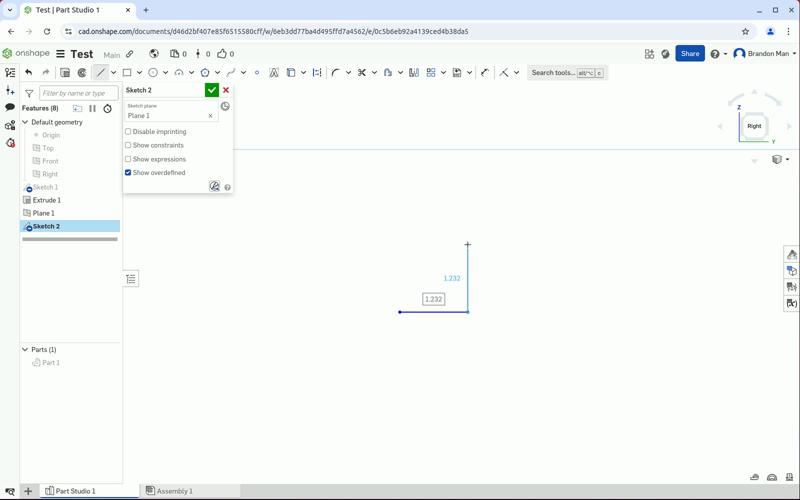
scroll(-6)
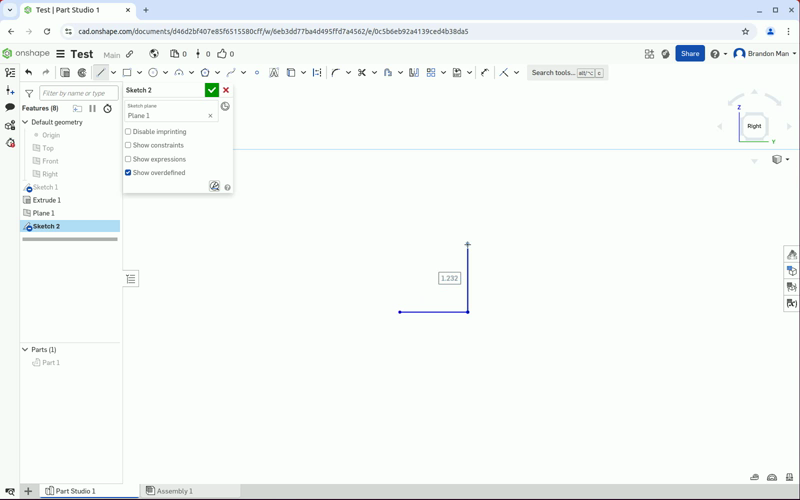
scroll(-6)
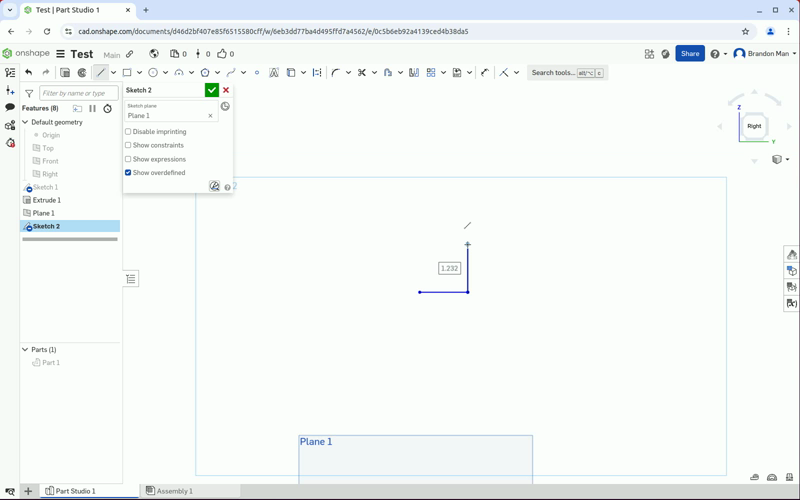
scroll(-6)
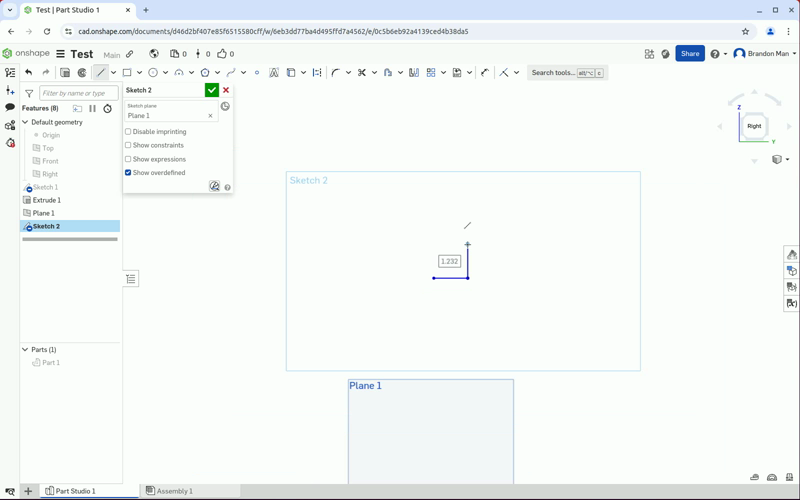
scroll(-6)
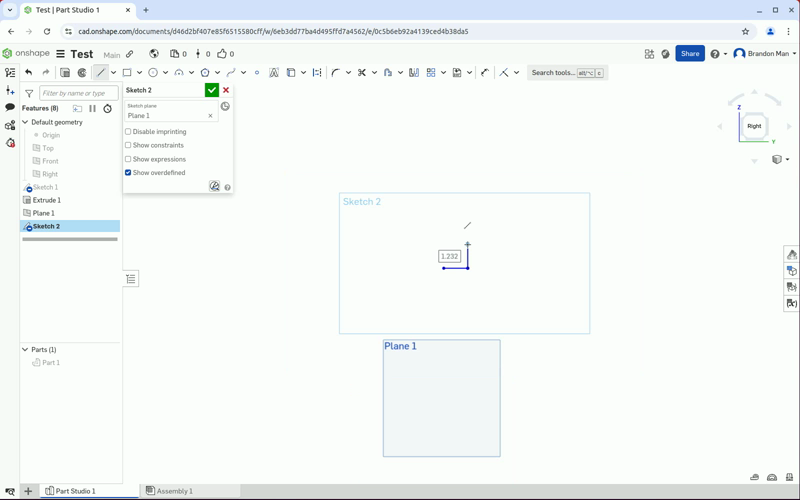
scroll(-6)
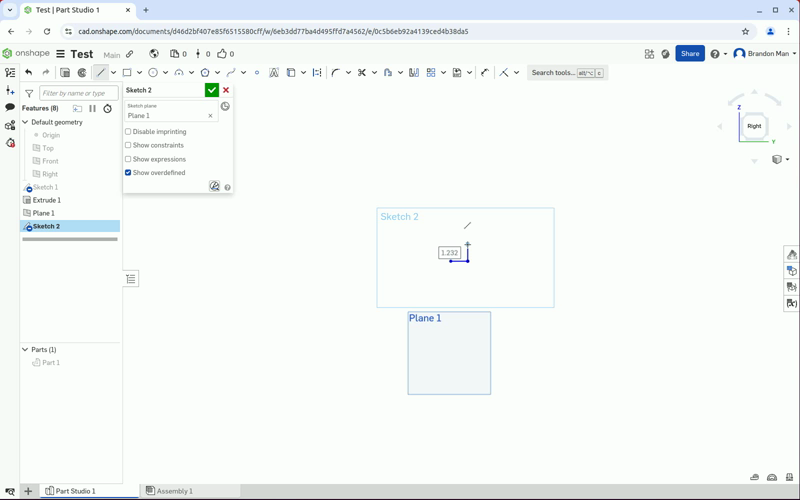
scroll(-6)
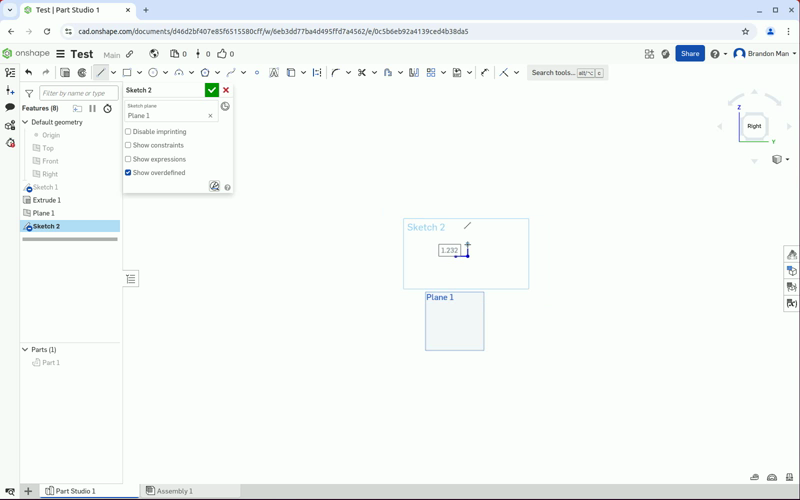
scroll(-6)
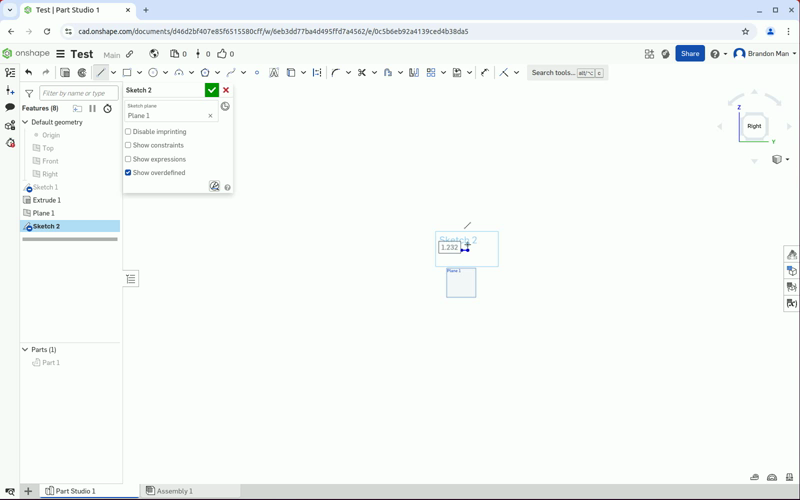
key_up(shift)
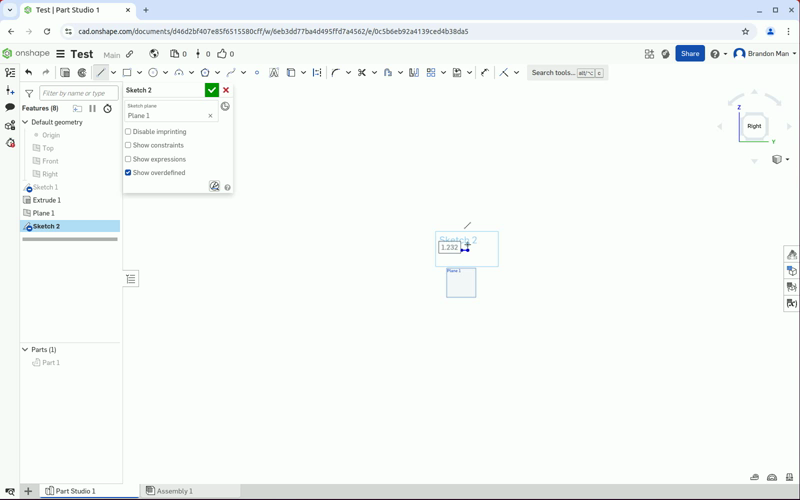
key_down(shift)
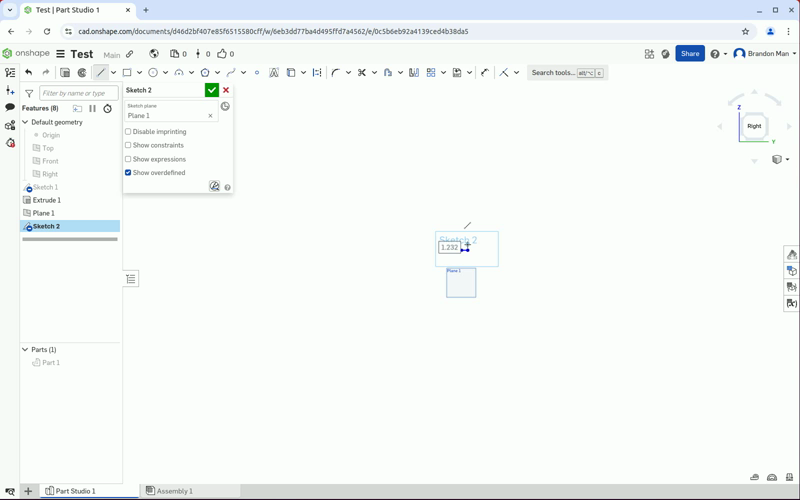
mouse_move(497, 244)
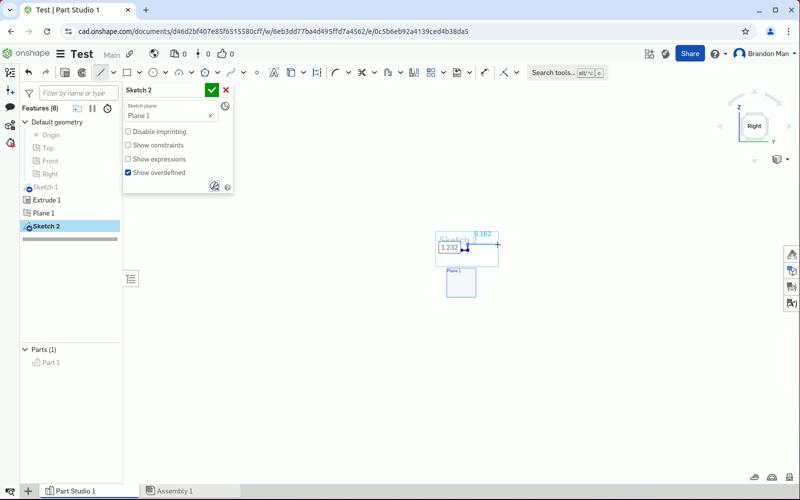
mouse_move(461, 244)
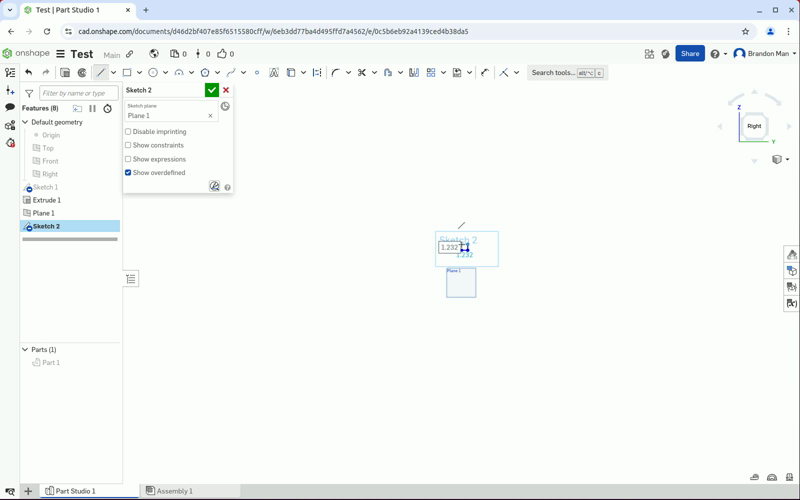
scroll(6)
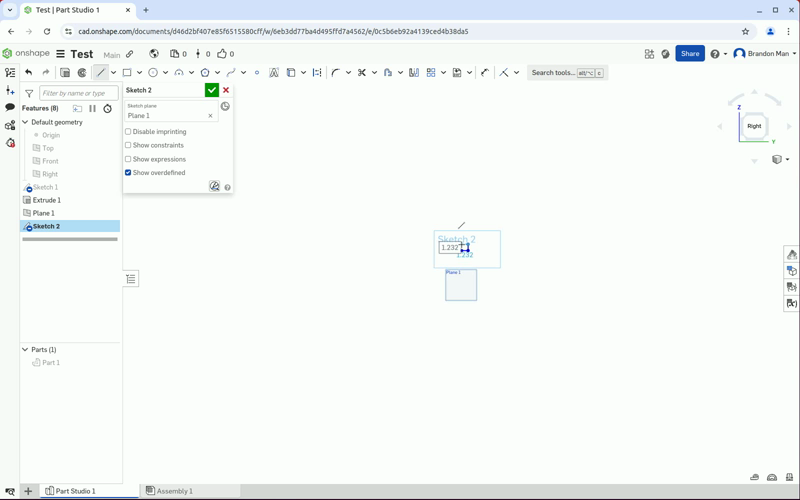
scroll(6)
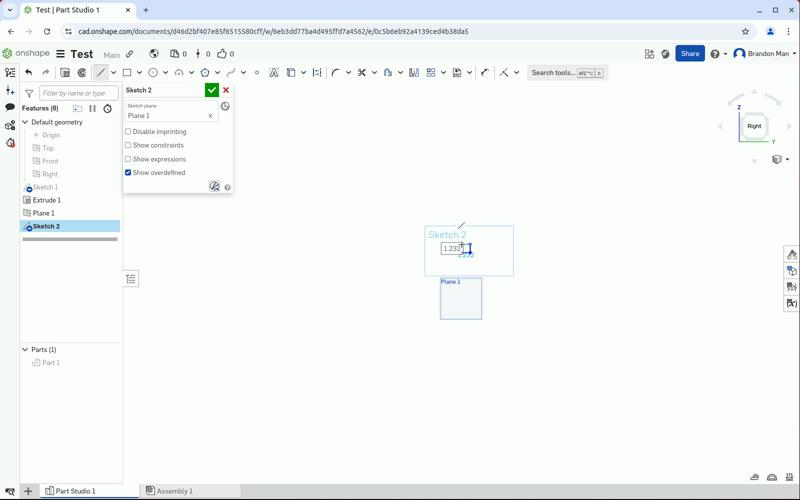
scroll(6)
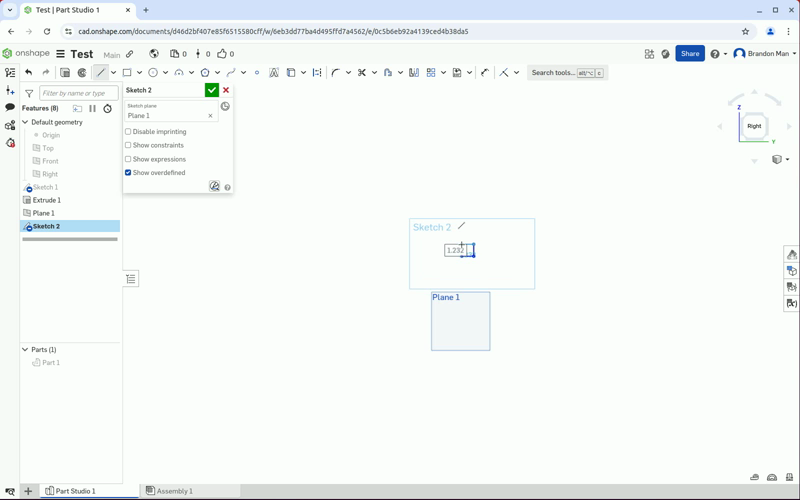
scroll(6)
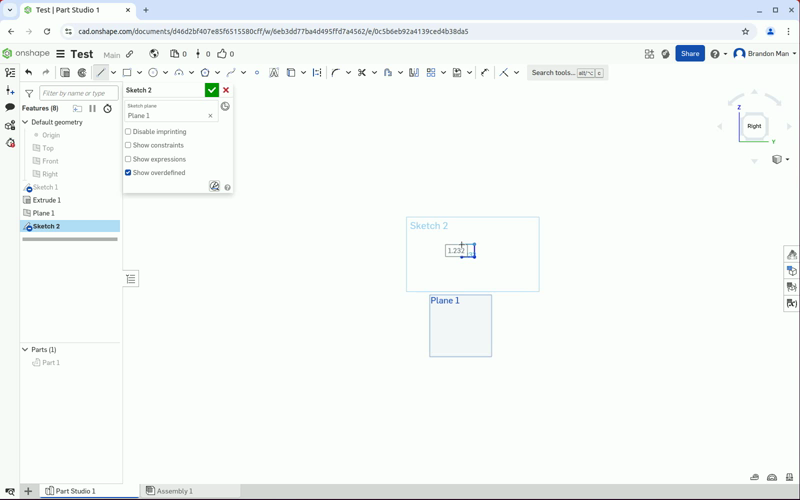
scroll(6)
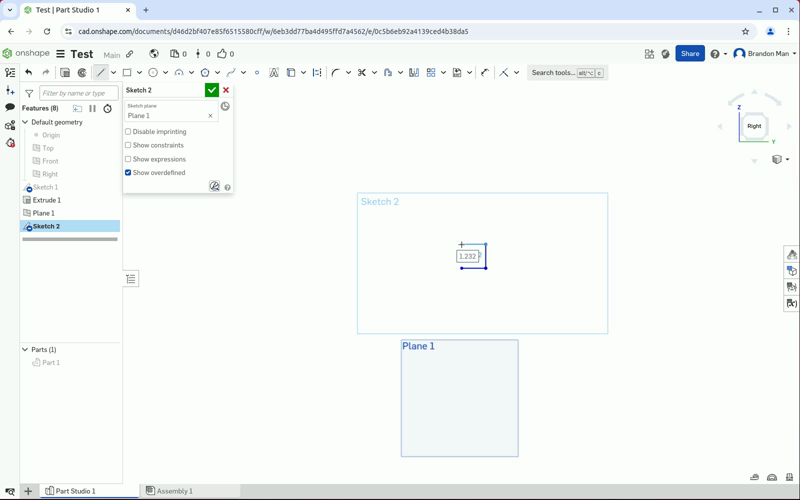
scroll(6)
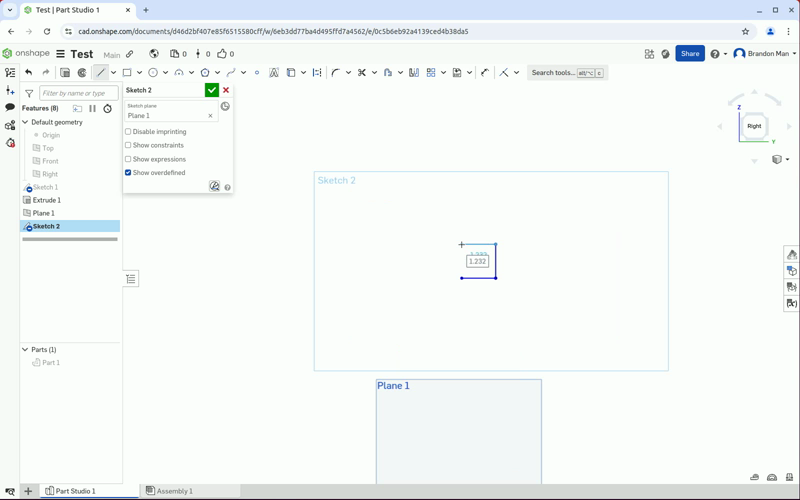
scroll(6)
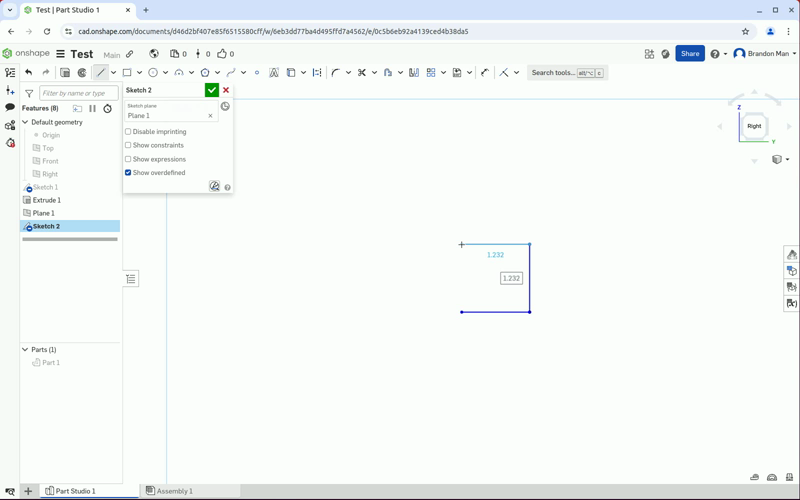
click(461, 244)
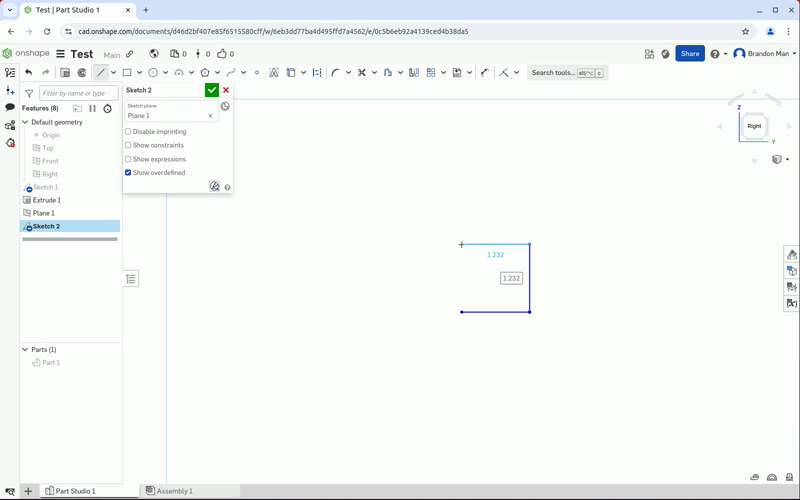
scroll(-6)
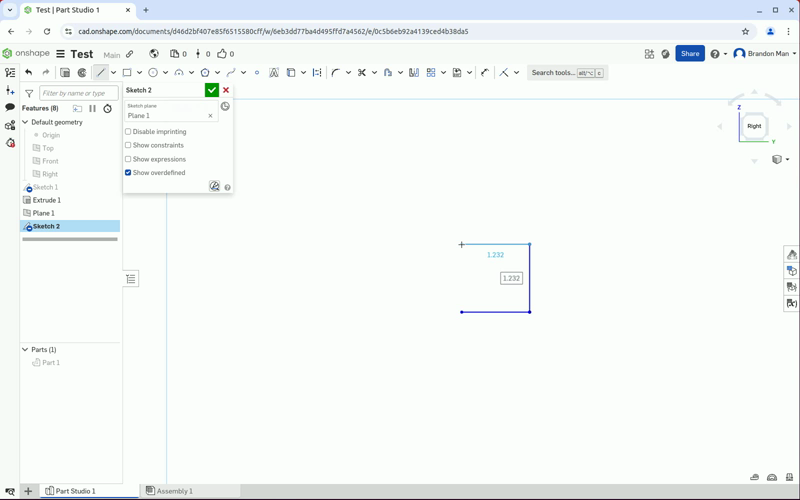
scroll(-6)
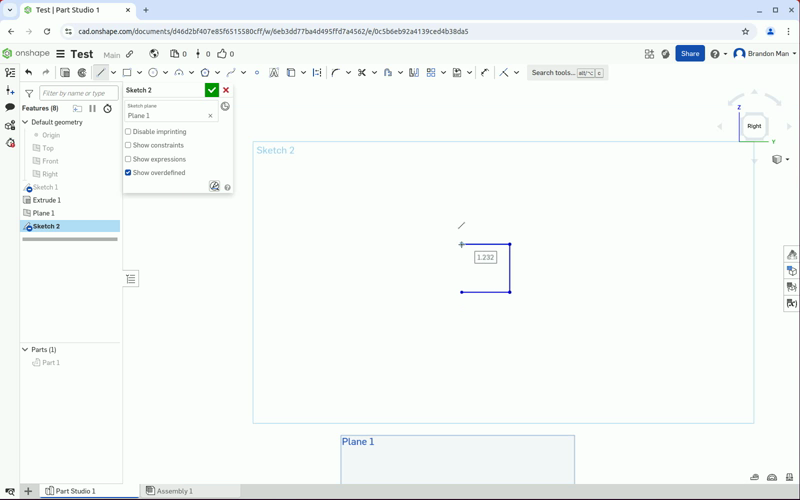
scroll(-6)
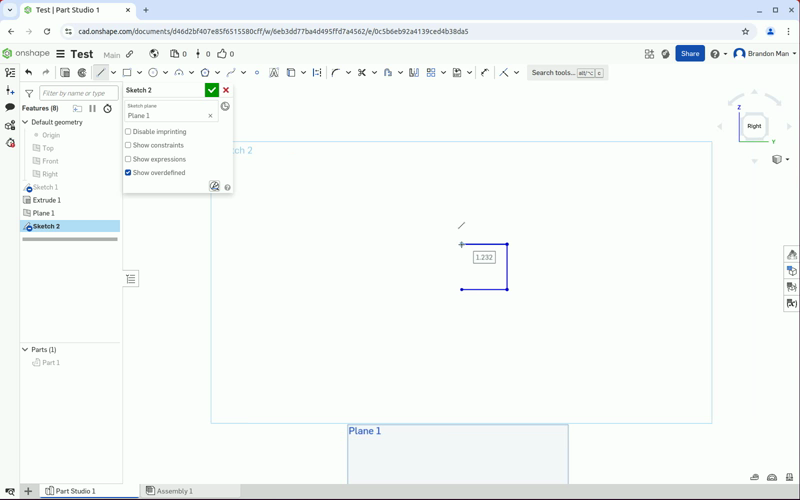
scroll(-6)
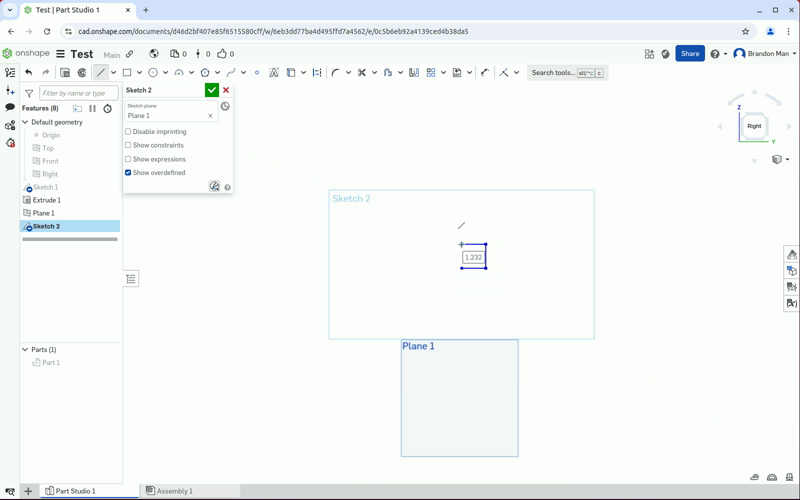
scroll(-6)
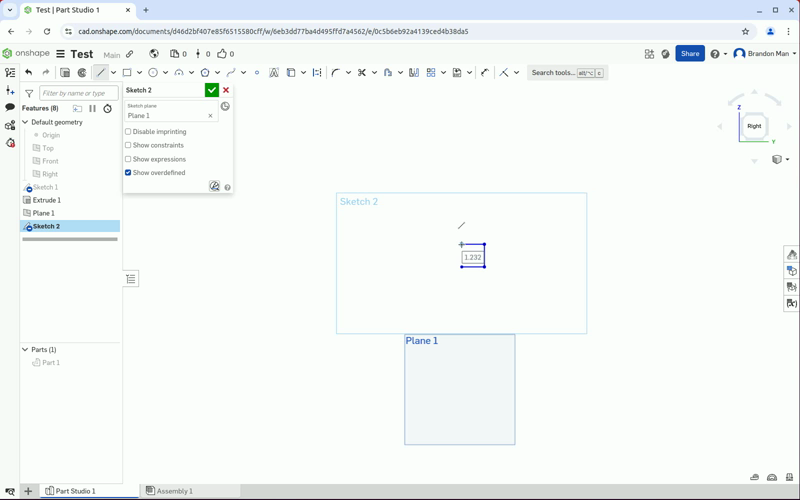
scroll(-6)
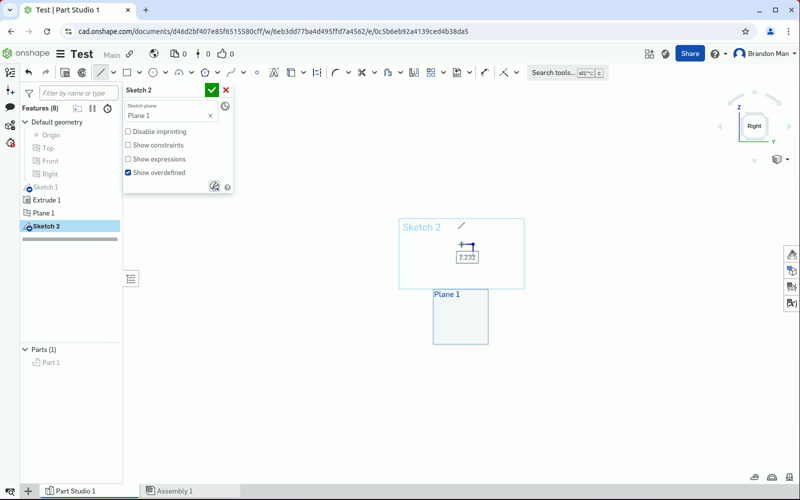
scroll(-6)
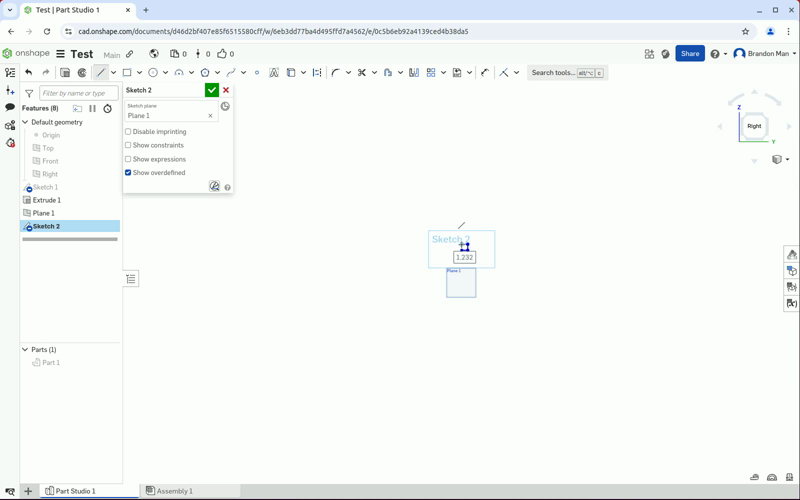
key_up(shift)
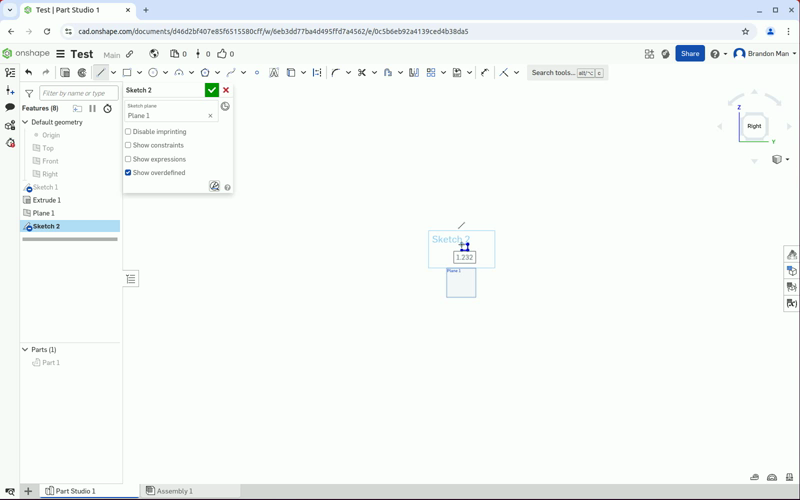
mouse_move(492, 244)
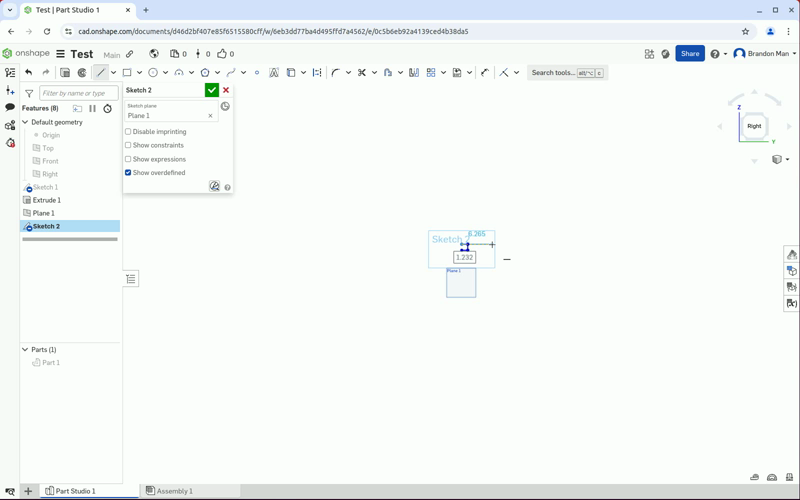
key_down(shift)
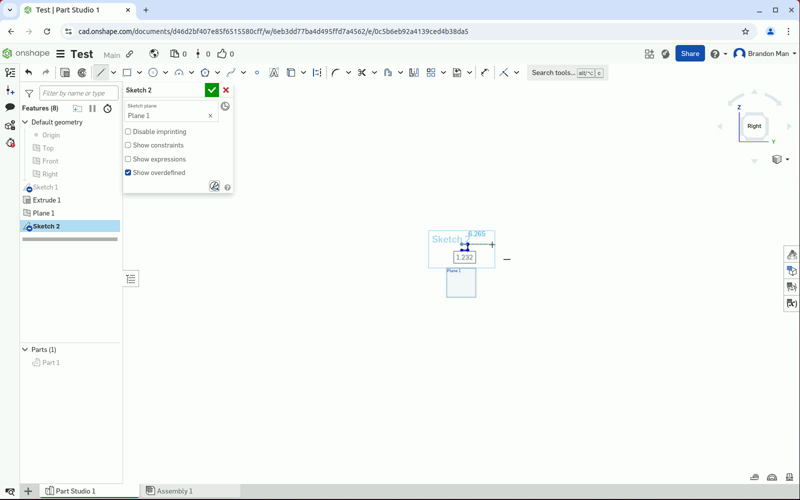
mouse_move(461, 250)
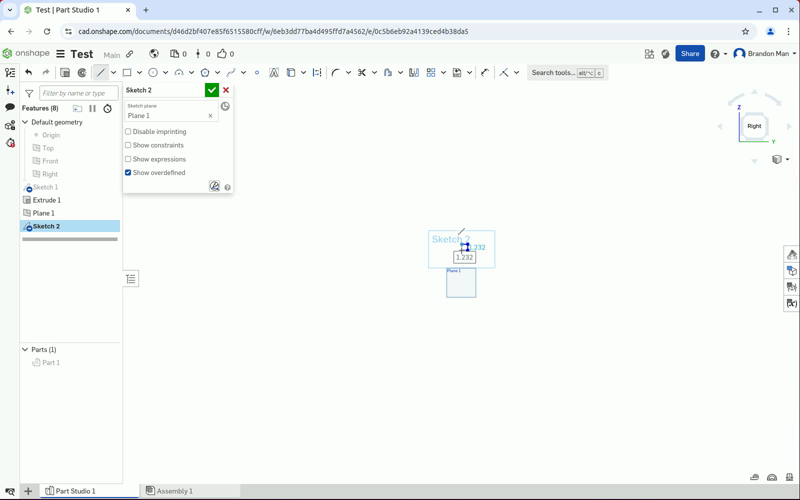
scroll(6)
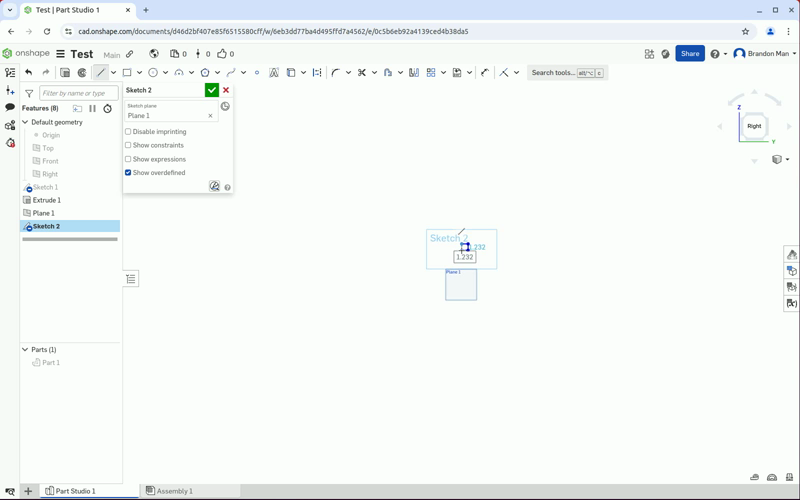
scroll(6)
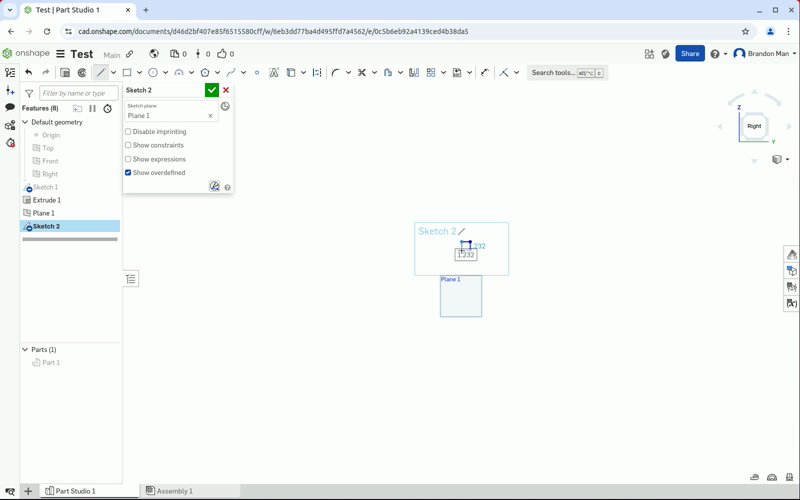
scroll(6)
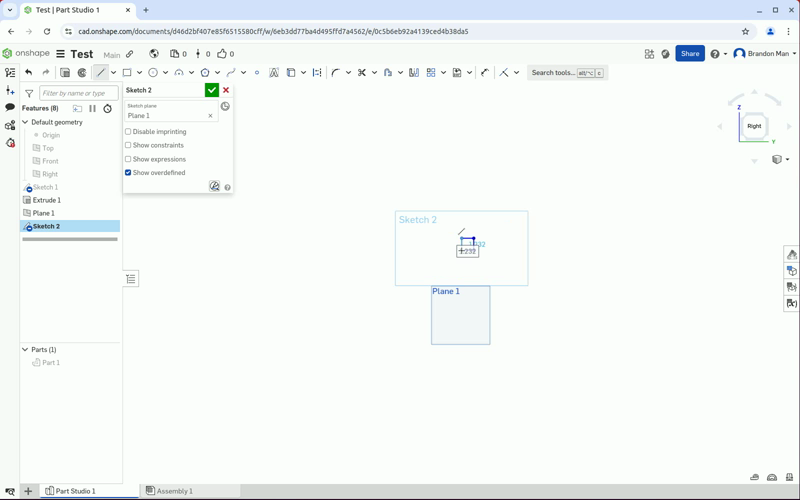
scroll(6)
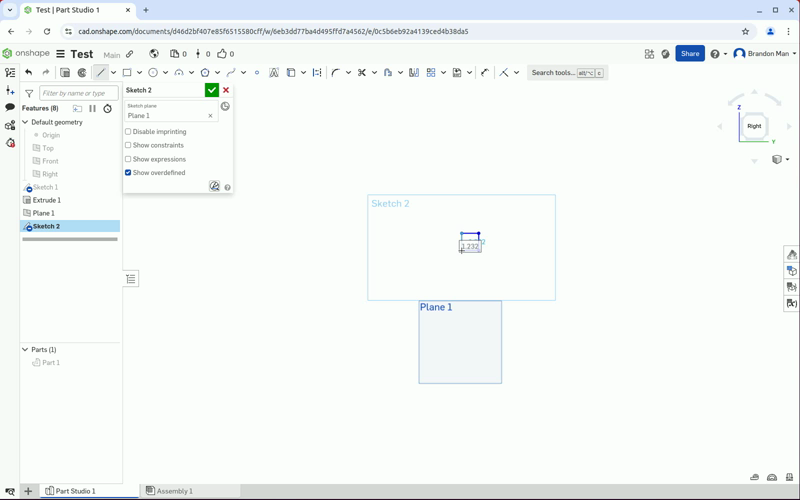
scroll(6)
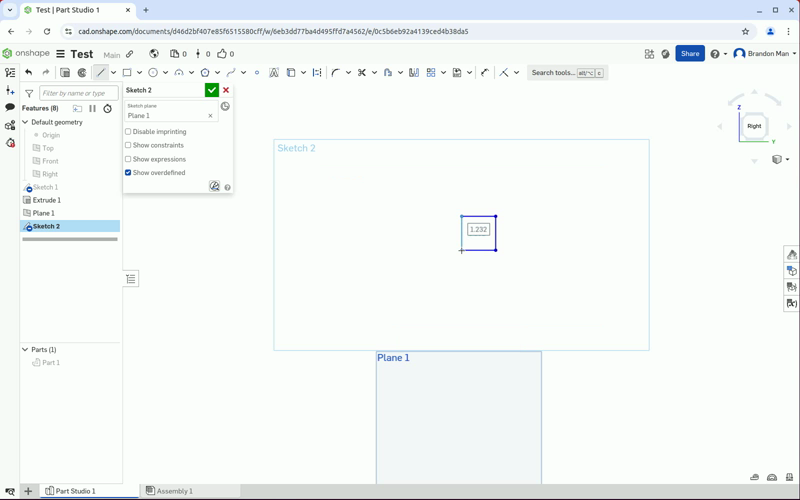
scroll(6)
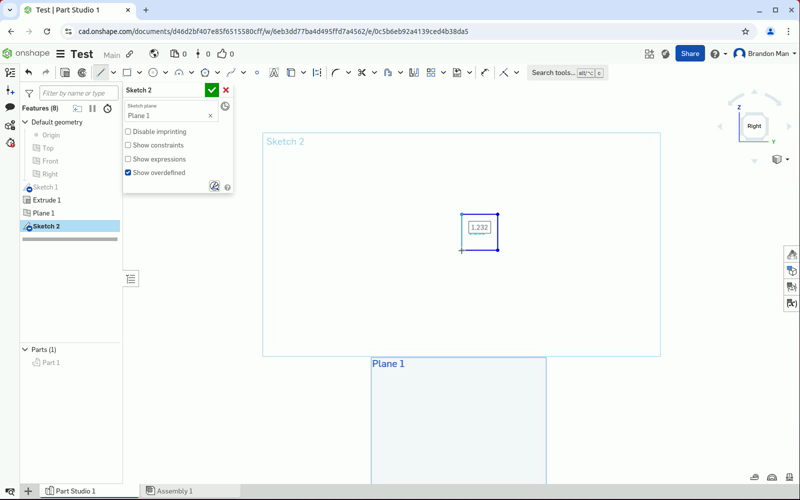
scroll(6)
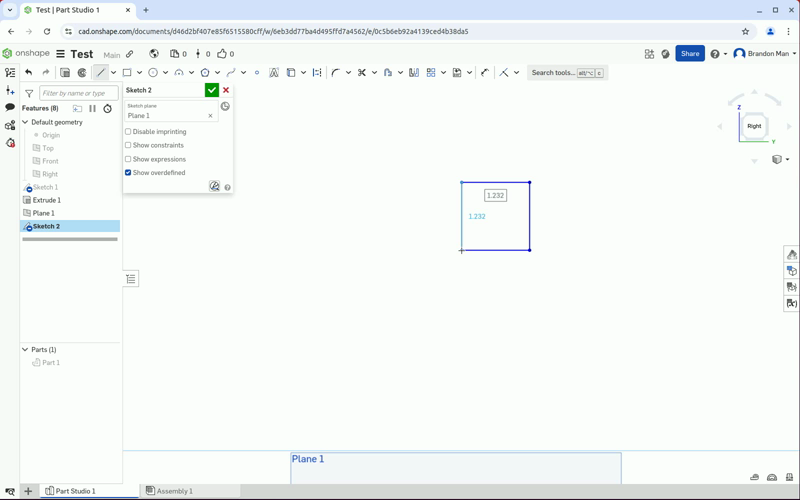
key_up(shift)
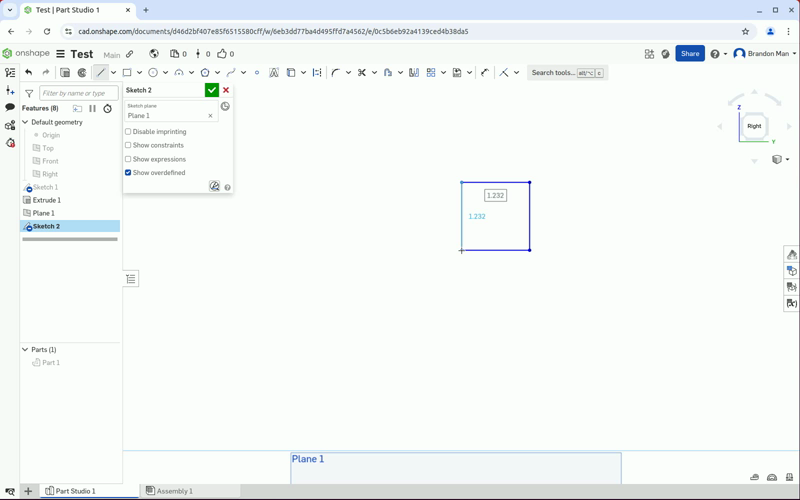
click(461, 250)
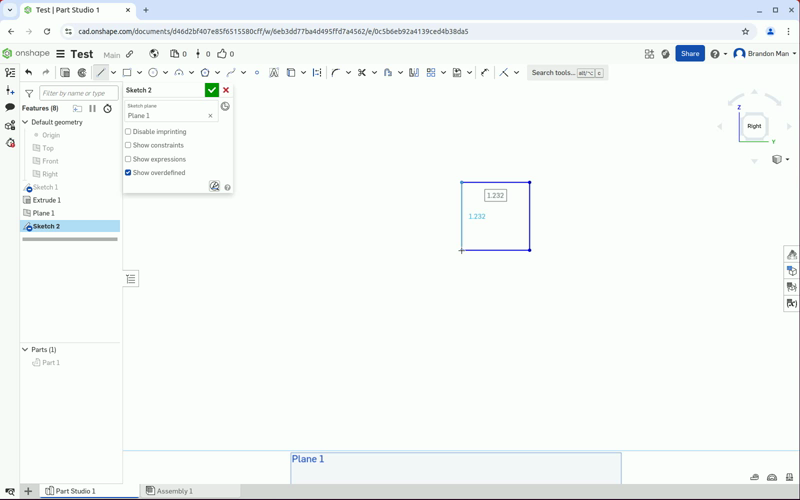
scroll(-6)
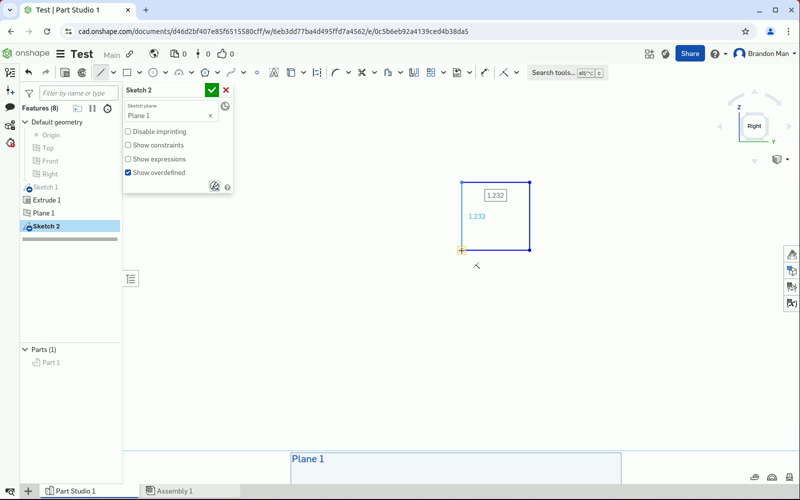
scroll(-6)
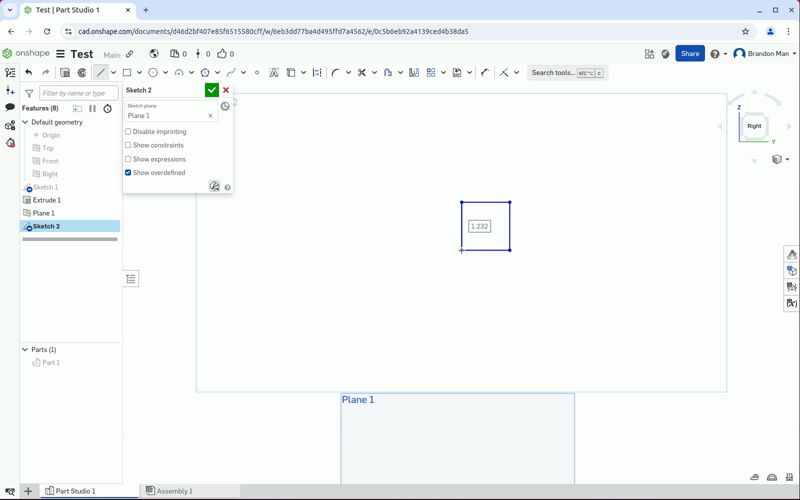
scroll(-6)
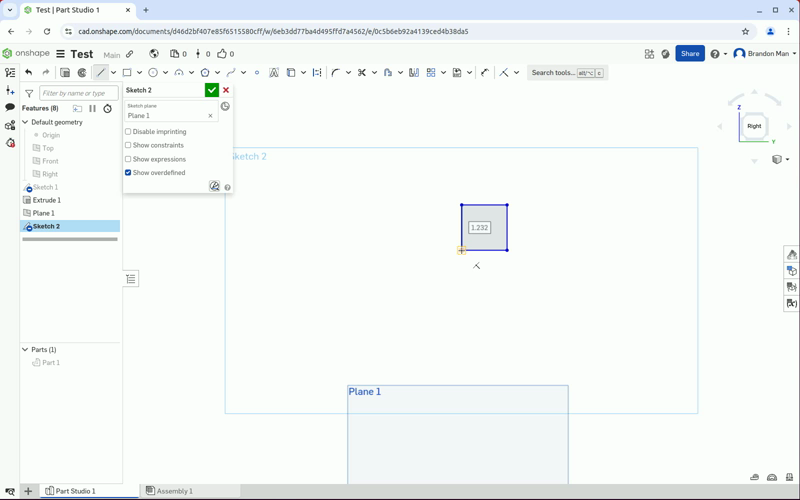
scroll(-6)
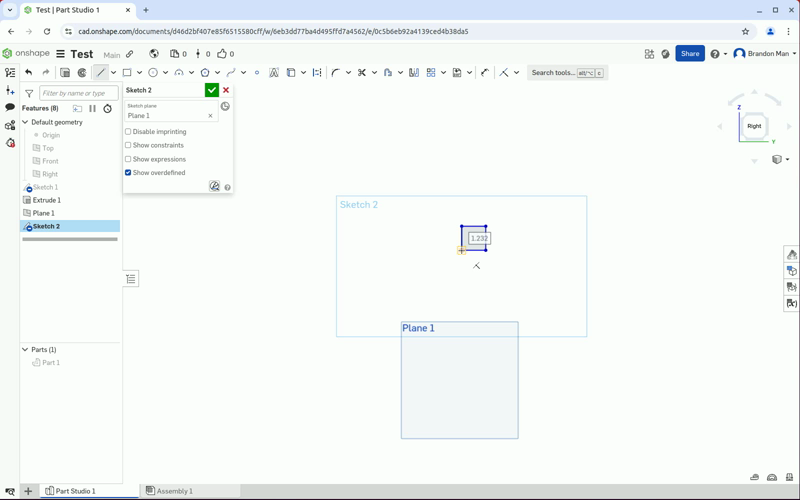
scroll(-6)
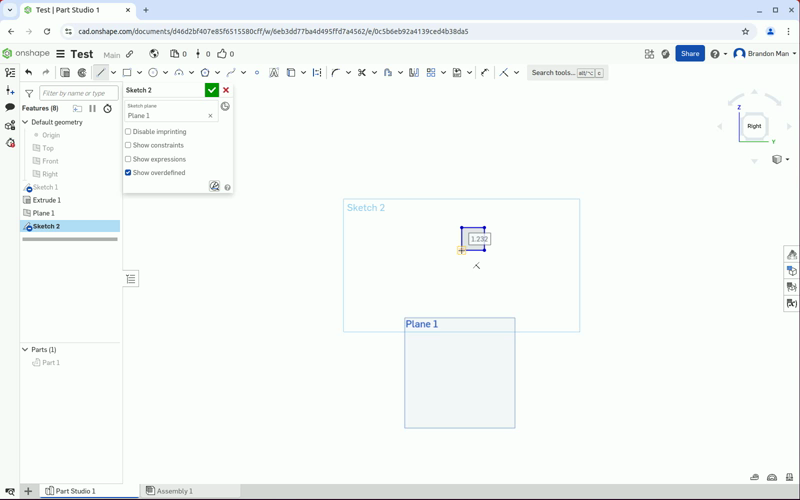
scroll(-6)
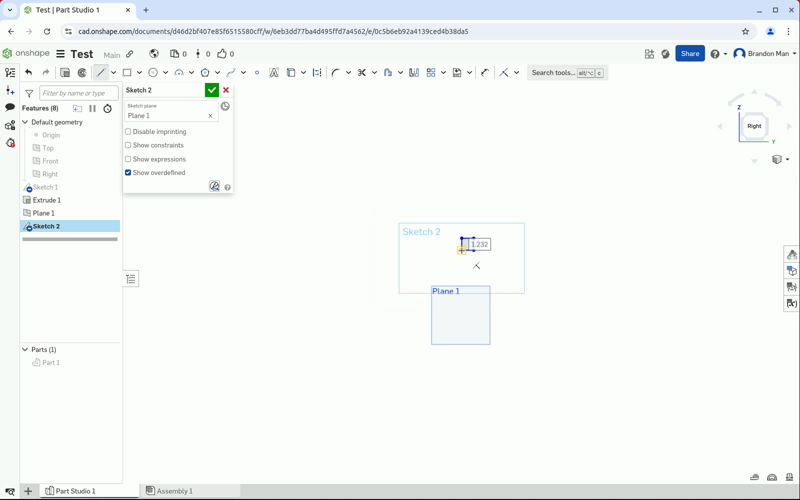
scroll(-6)
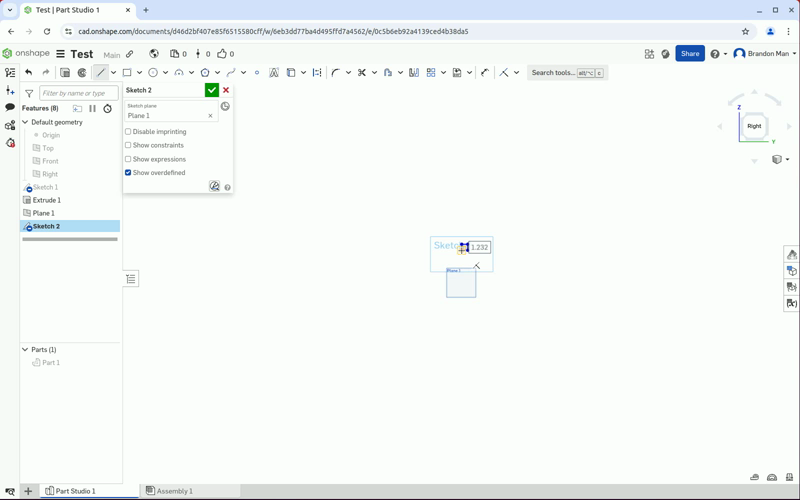
key(esc)
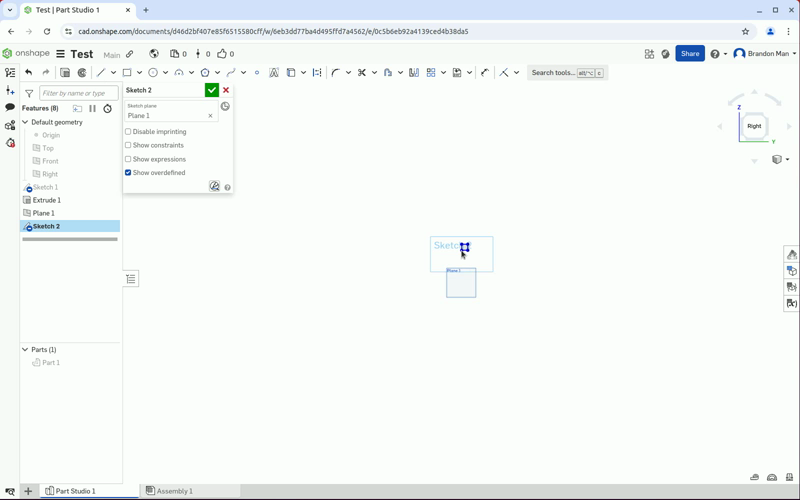
mouse_move(463, 250)
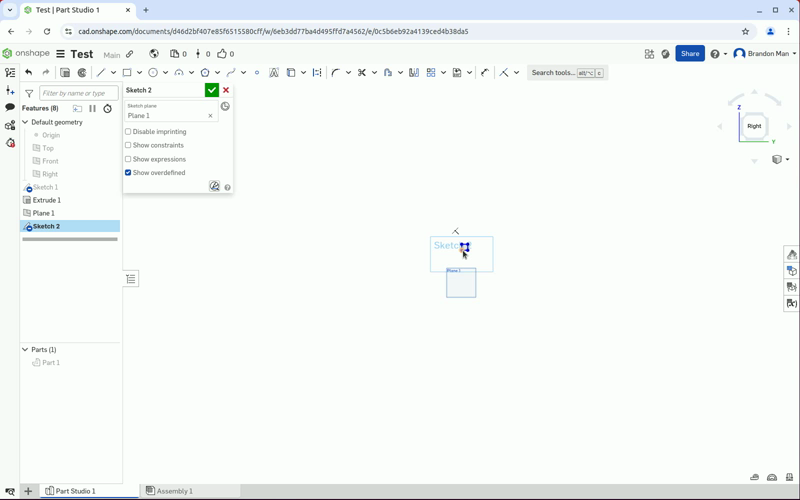
scroll(6)
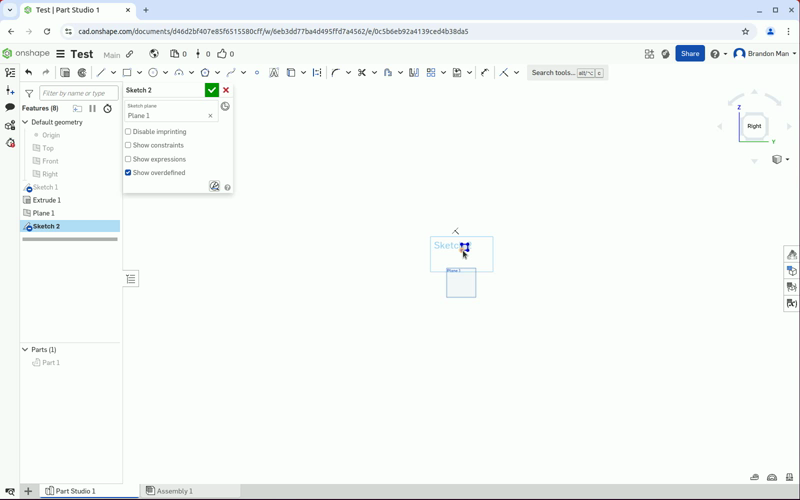
scroll(6)
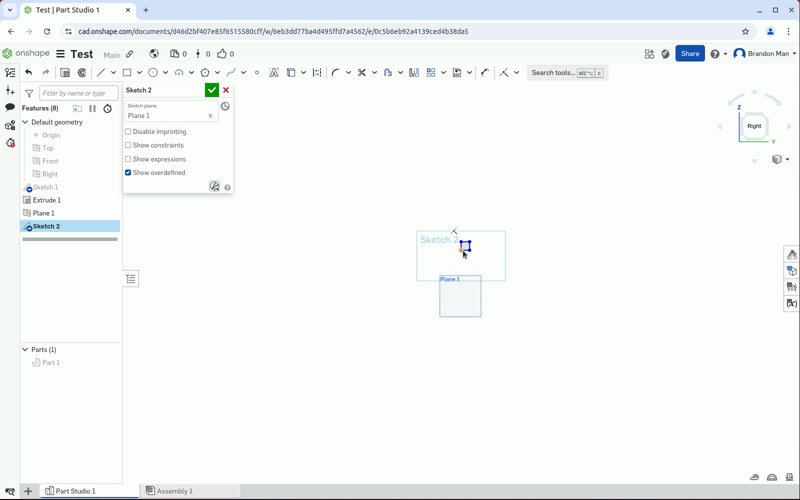
scroll(6)
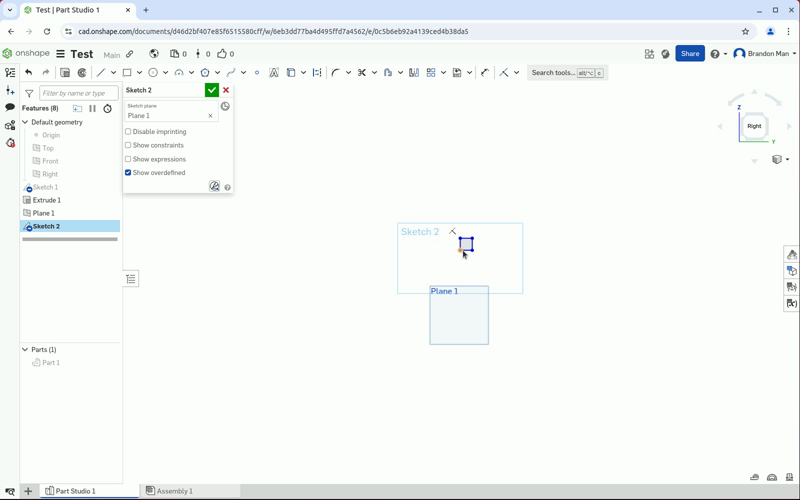
scroll(6)
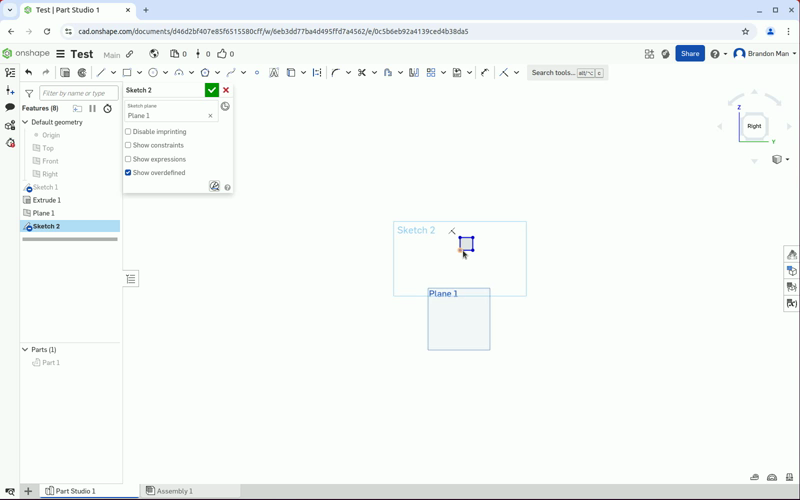
scroll(6)
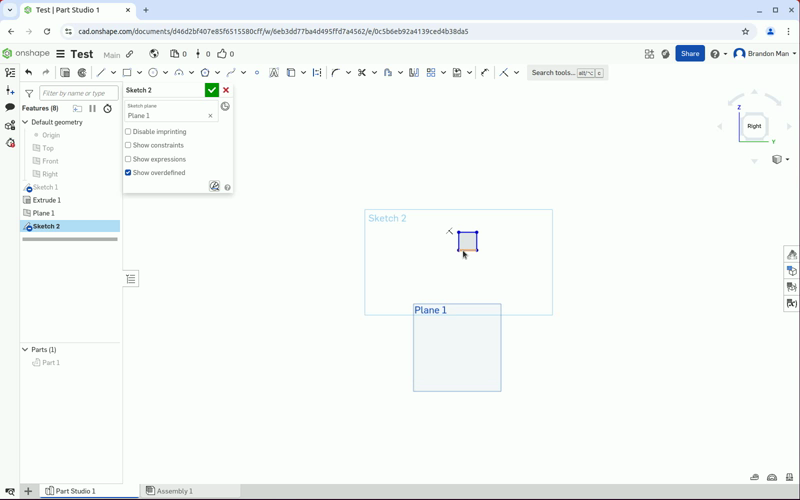
scroll(6)
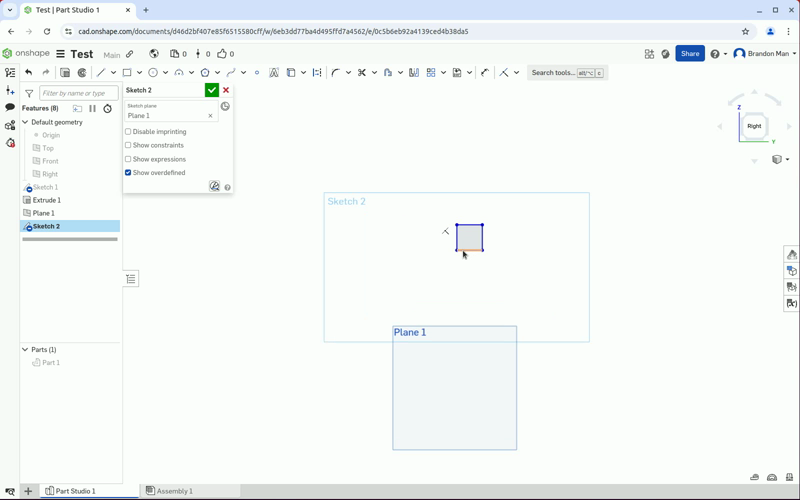
scroll(6)
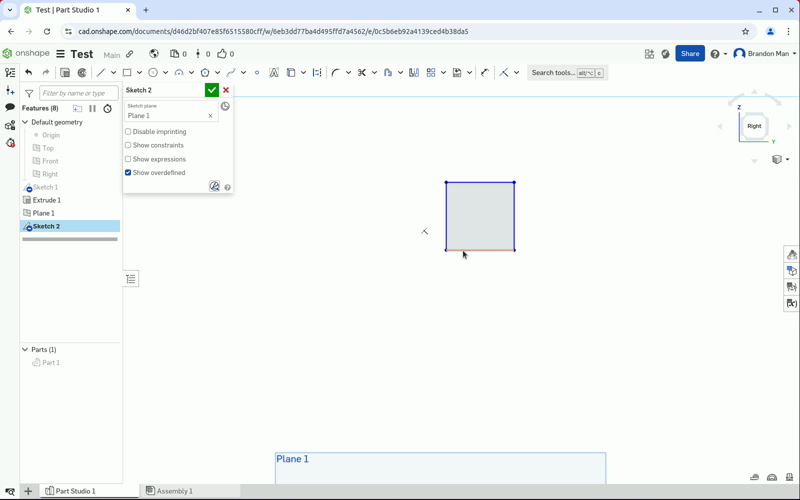
click(463, 250)
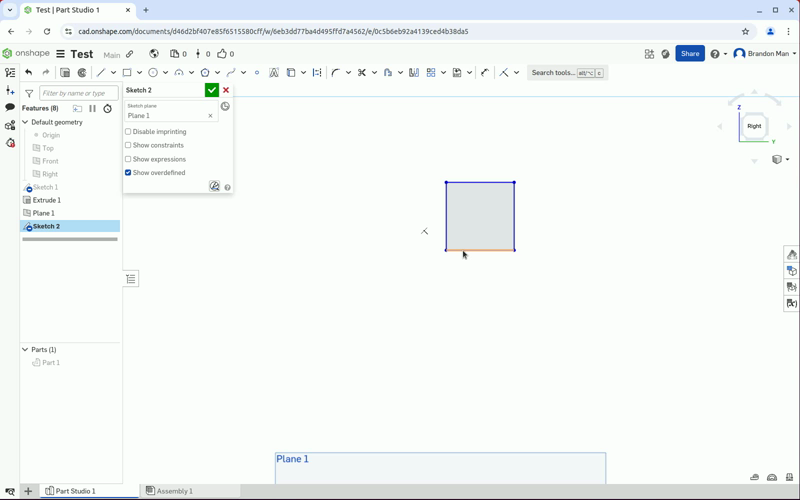
scroll(-6)
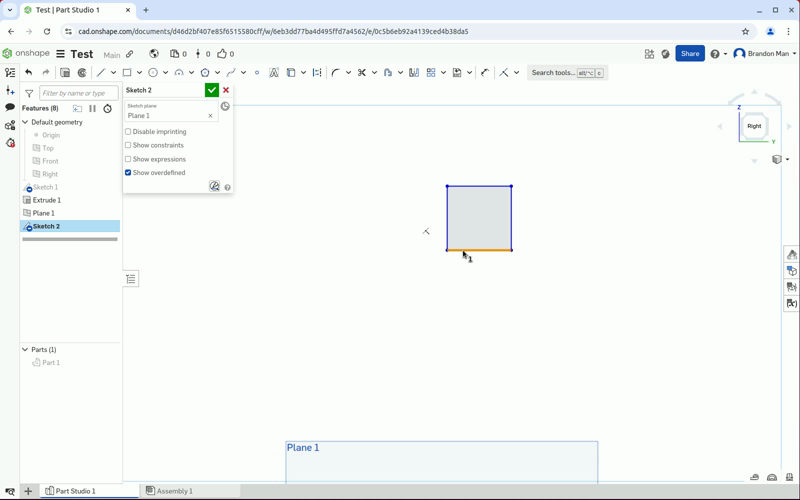
scroll(-6)
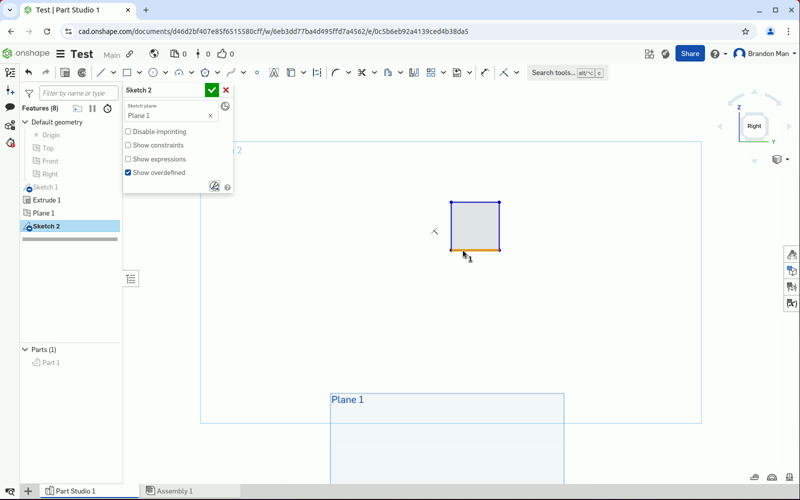
scroll(-6)
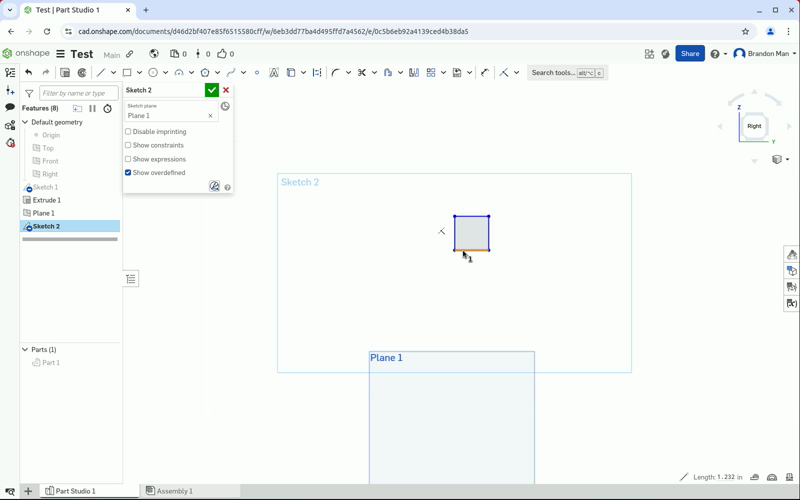
scroll(-6)
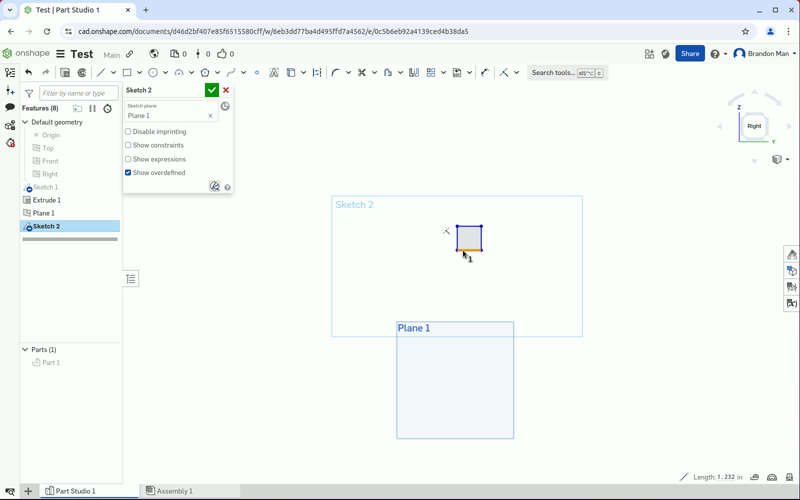
scroll(-6)
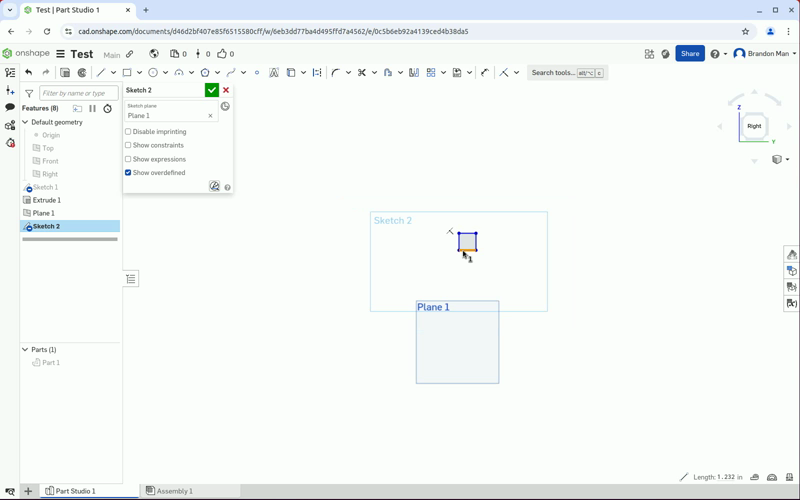
scroll(-6)
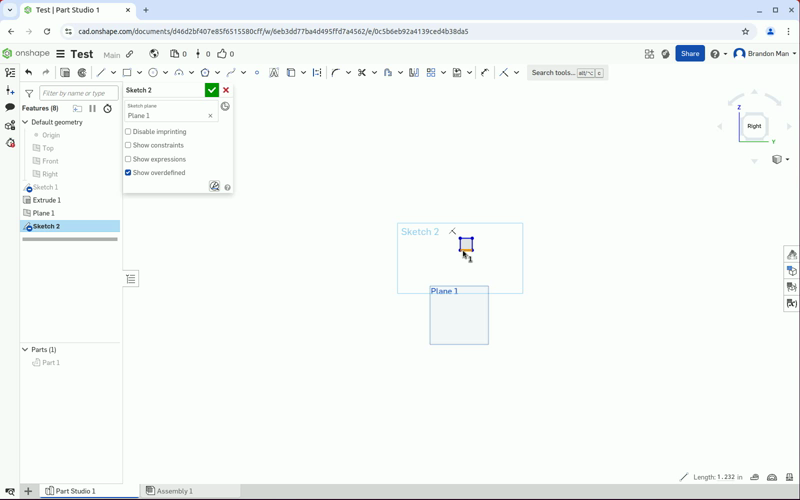
scroll(-6)
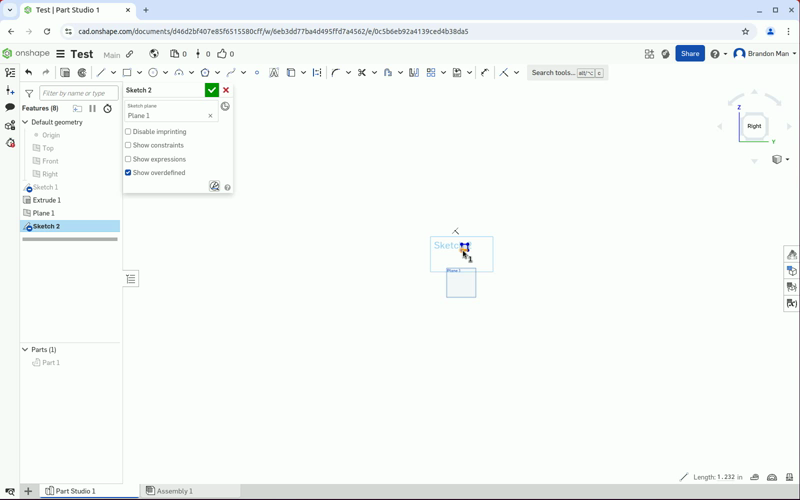
mouse_move(73, 352)
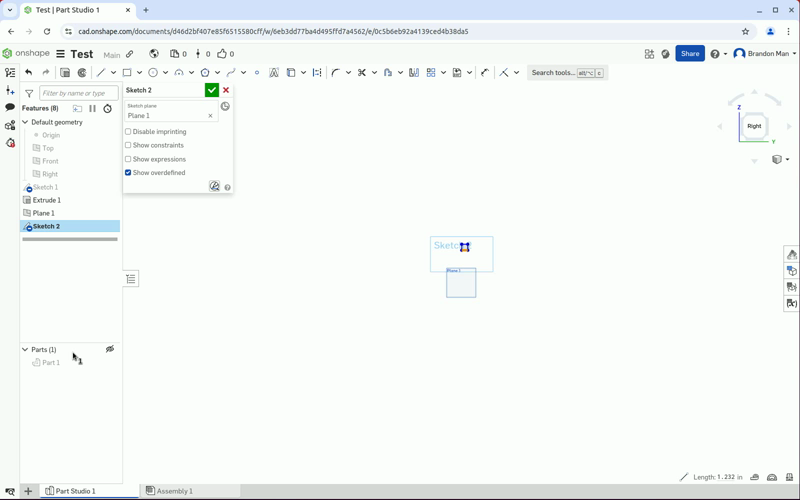
key(shift+y)
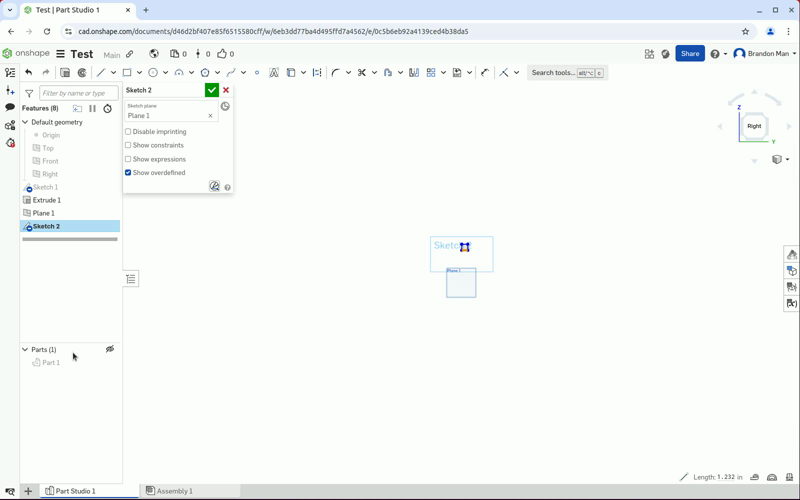
key(shift+e)
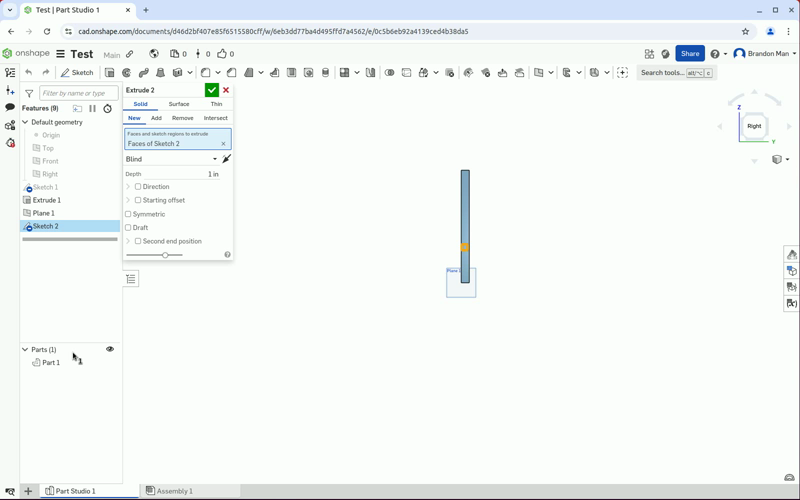
mouse_move(143, 106)
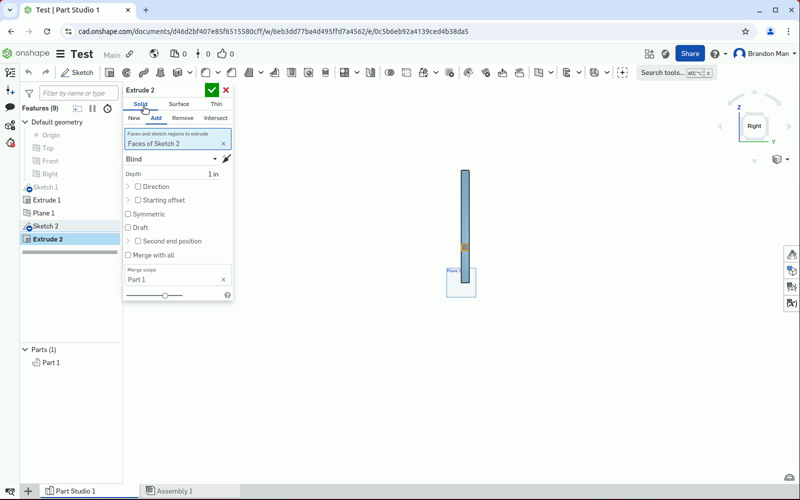
click(143, 106)
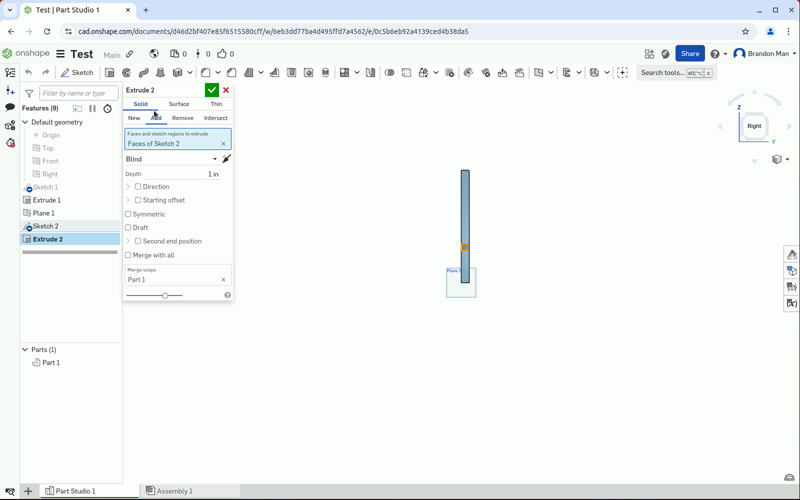
mouse_move(186, 120)
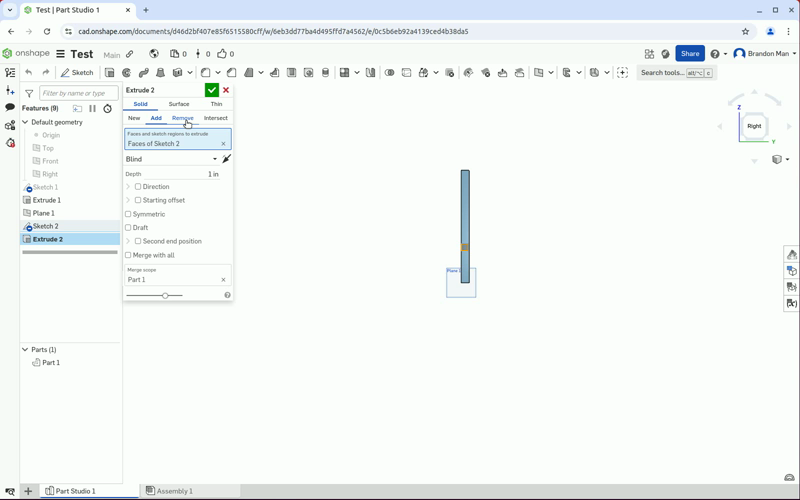
click(186, 120)
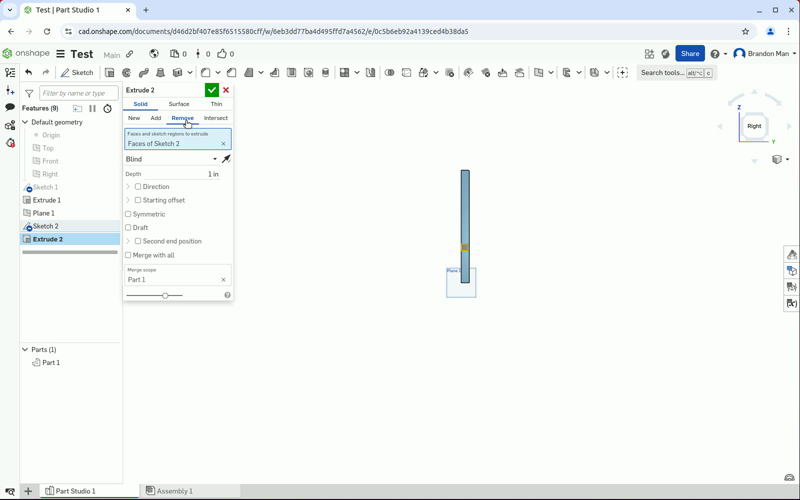
key(tab, 4)
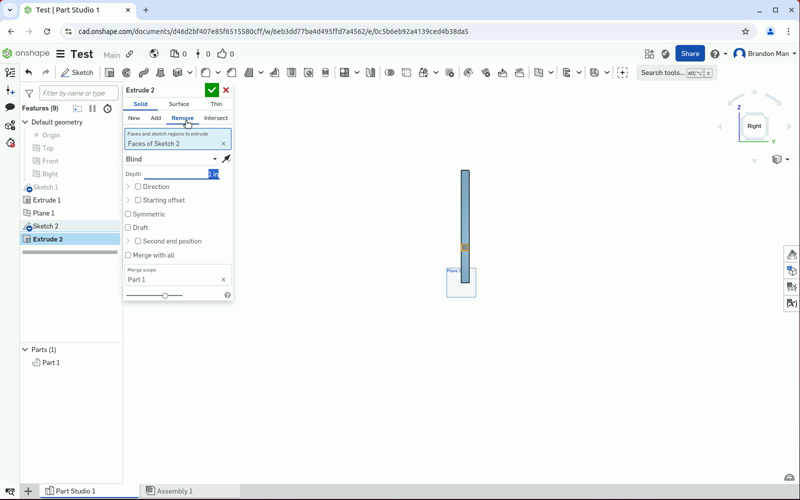
text(1.444)
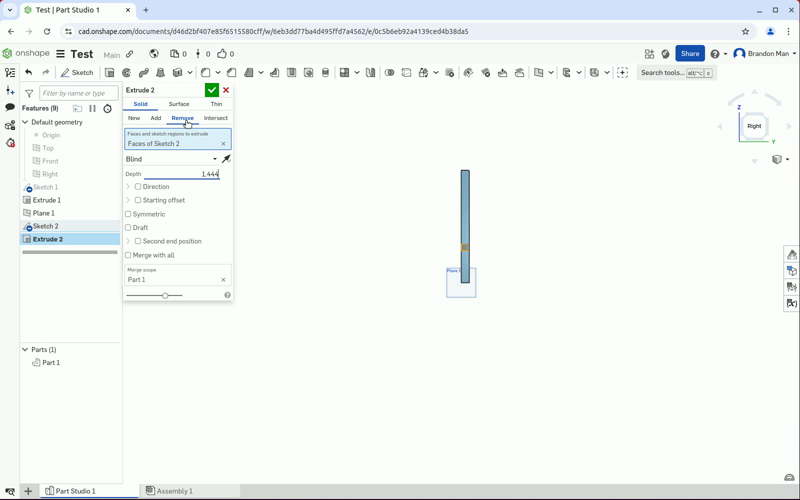
key(tab, 6)
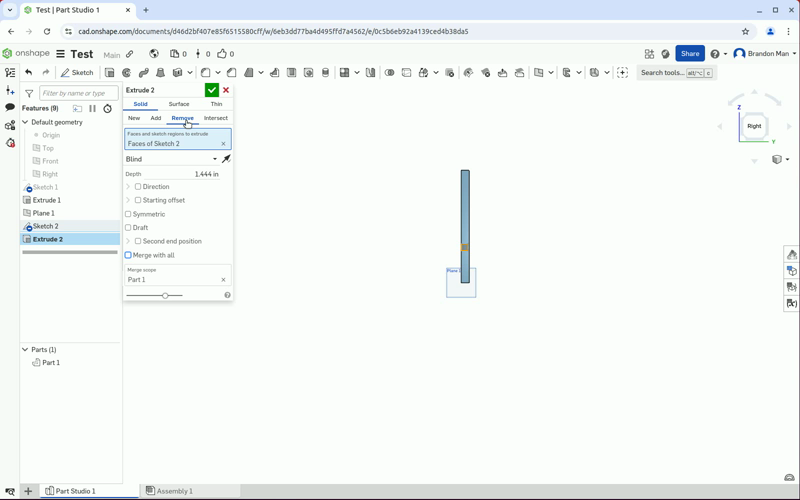
key(space)
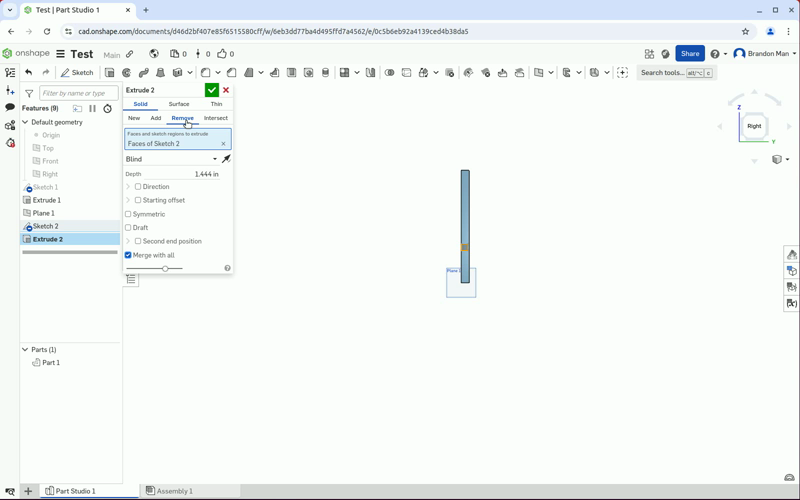
key(enter)
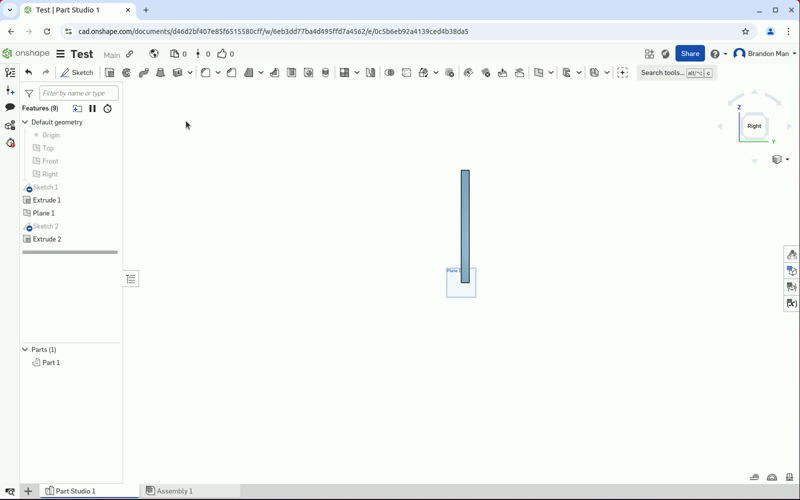
key(shift+h)
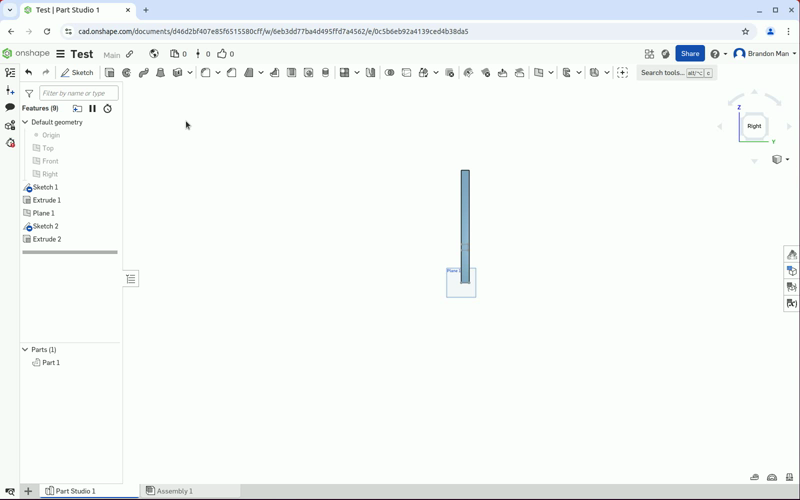
key(shift+h)
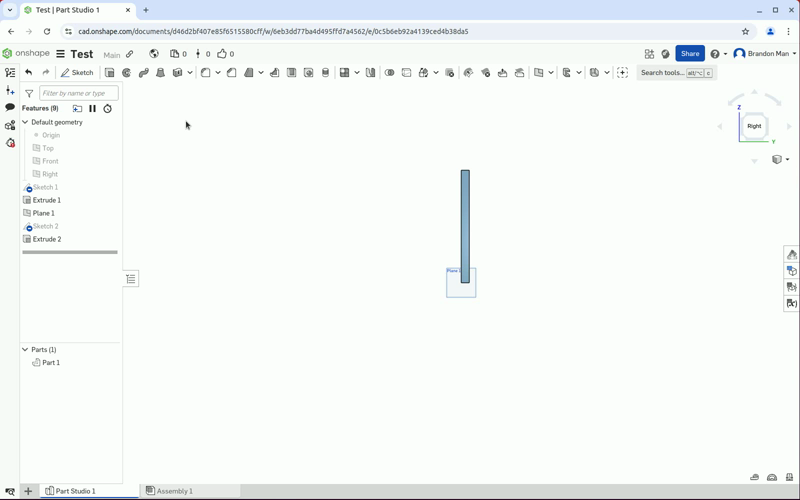
mouse_move(73, 189)
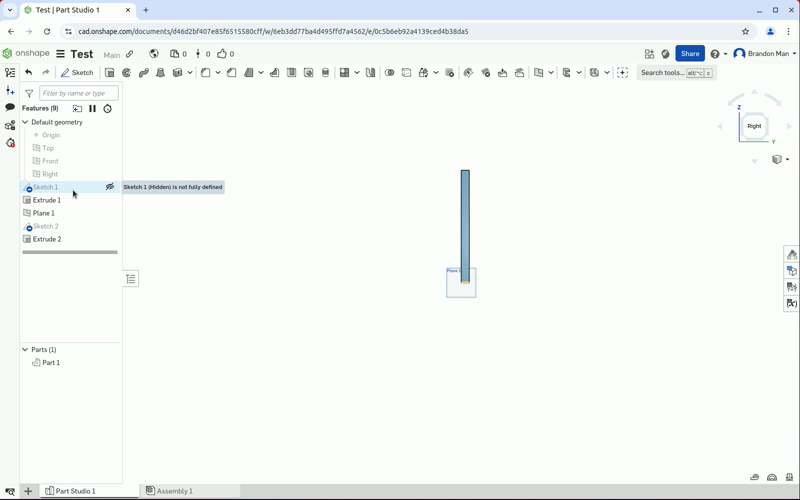
click(73, 189)
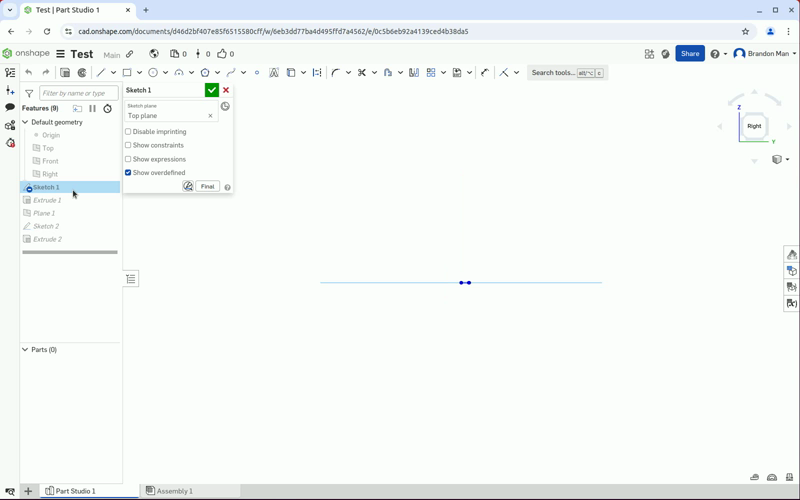
mouse_move(229, 92)
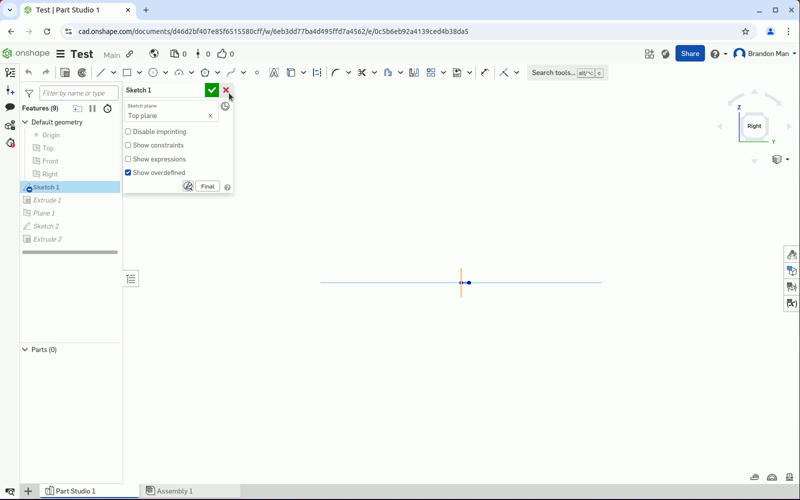
click(229, 92)
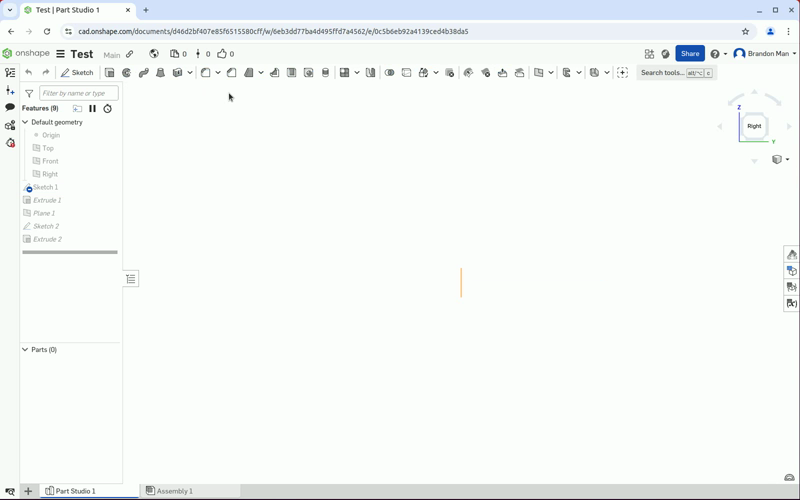
key(shift+s)
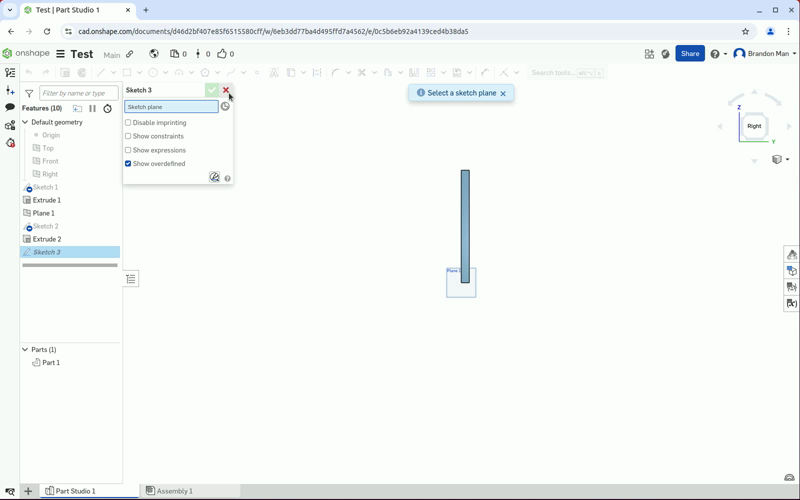
mouse_move(73, 215)
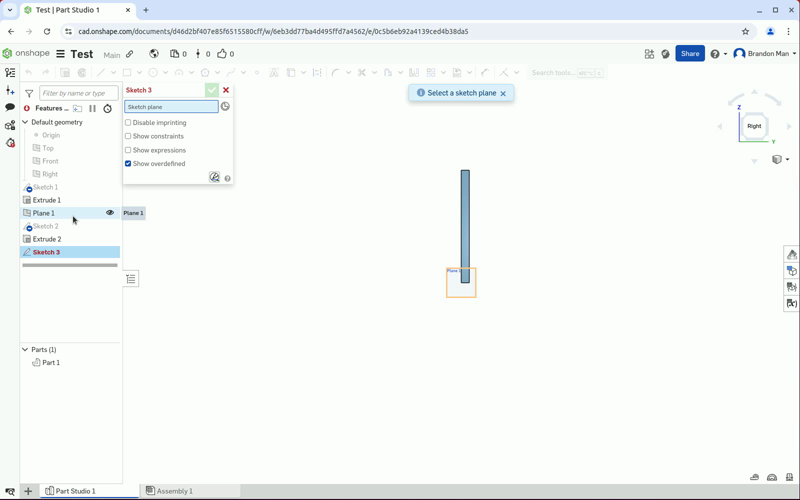
click(73, 215)
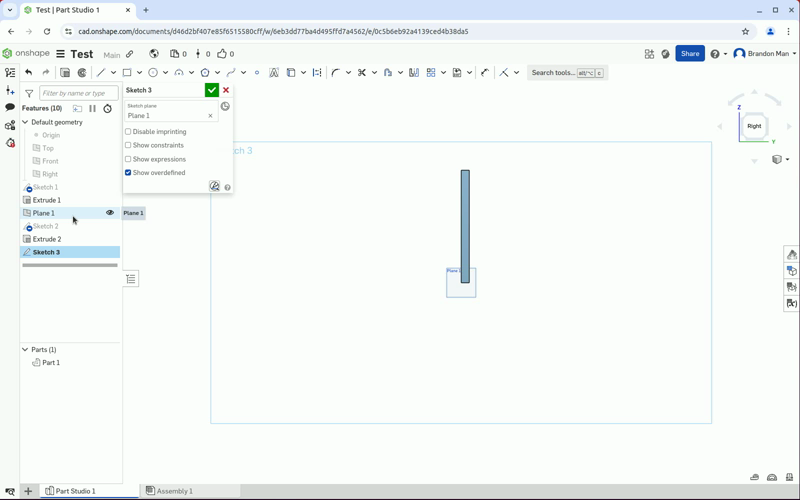
mouse_move(73, 352)
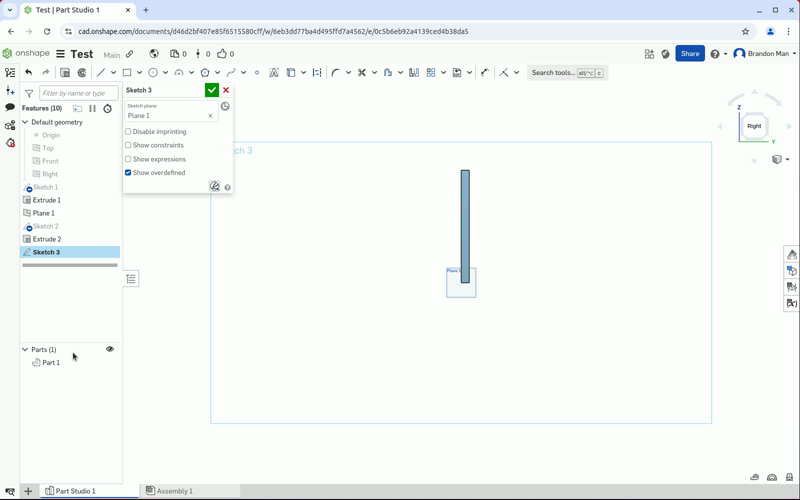
key(y)
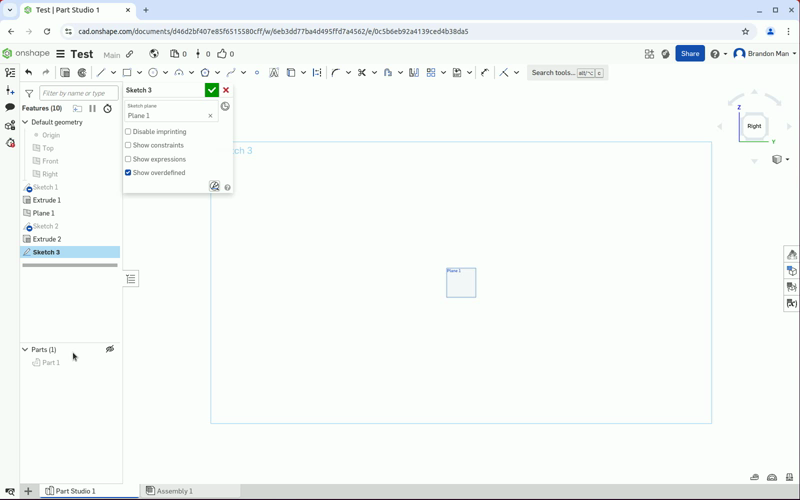
key(l)
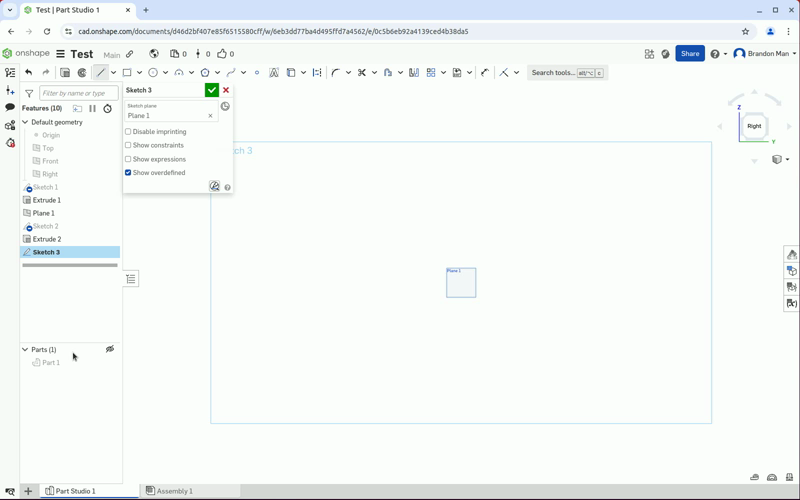
key_down(shift)
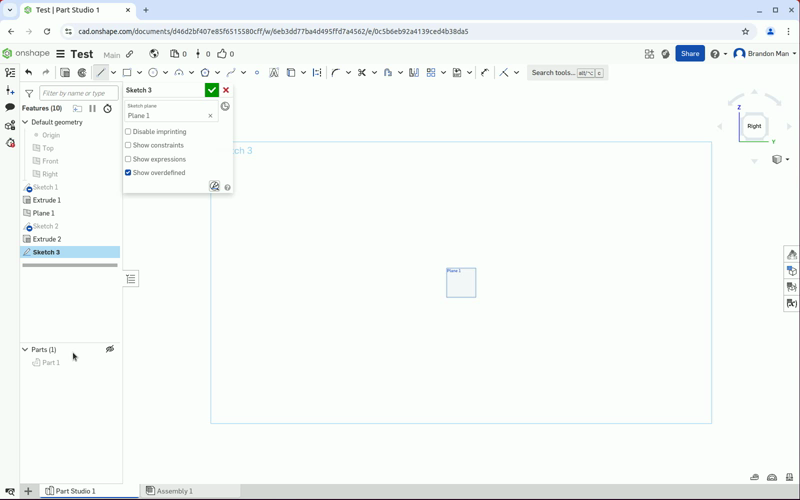
mouse_move(461, 176)
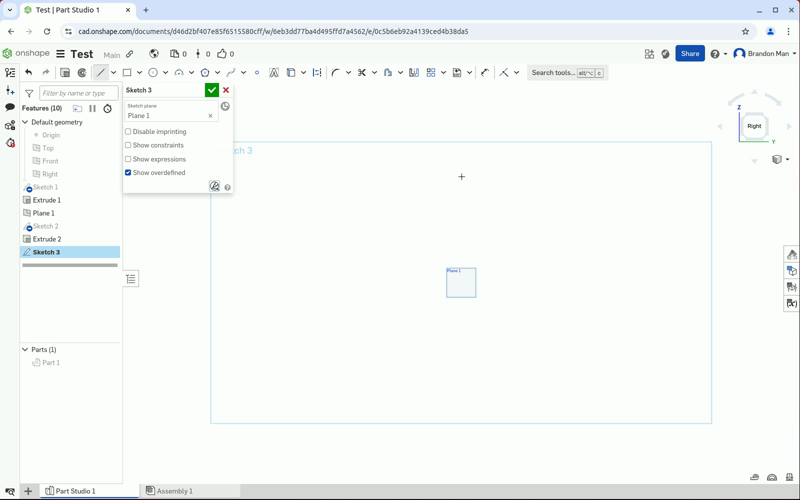
click(461, 176)
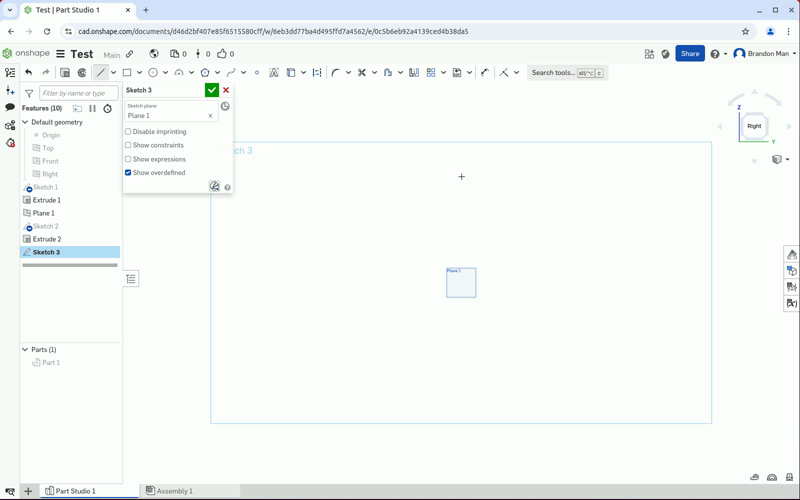
key_up(shift)
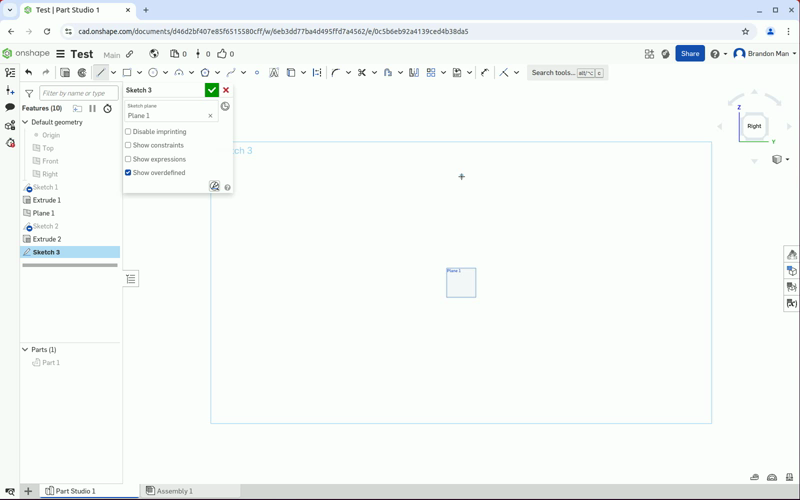
key_down(shift)
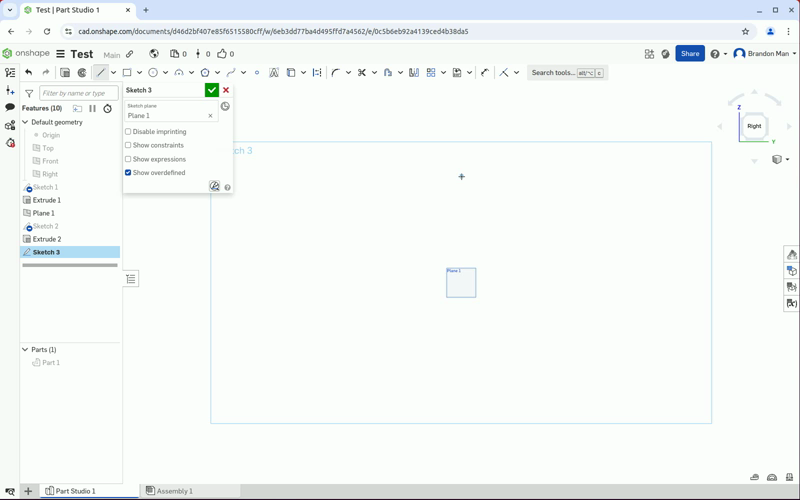
mouse_move(492, 176)
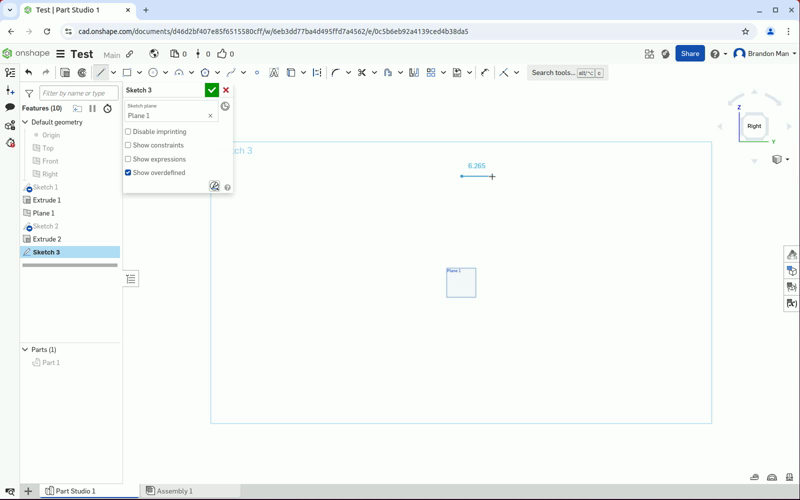
mouse_move(467, 176)
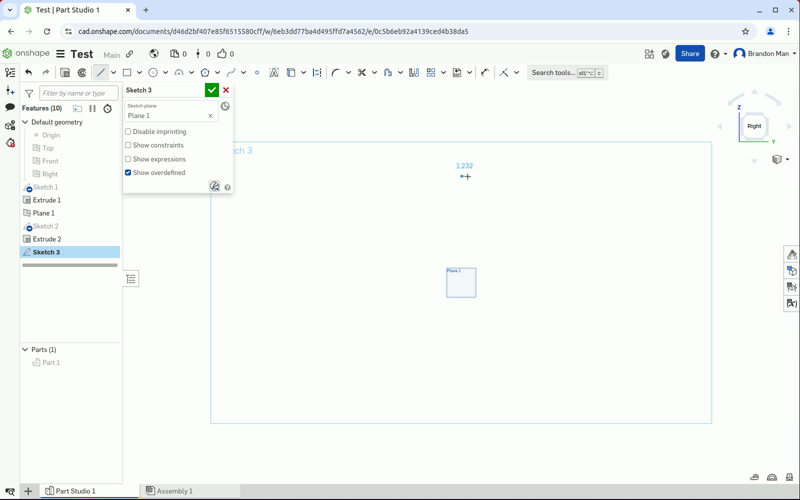
scroll(6)
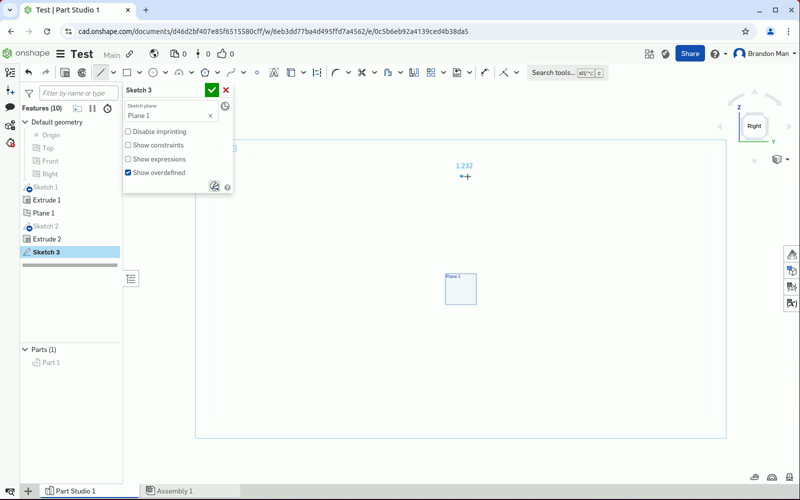
scroll(6)
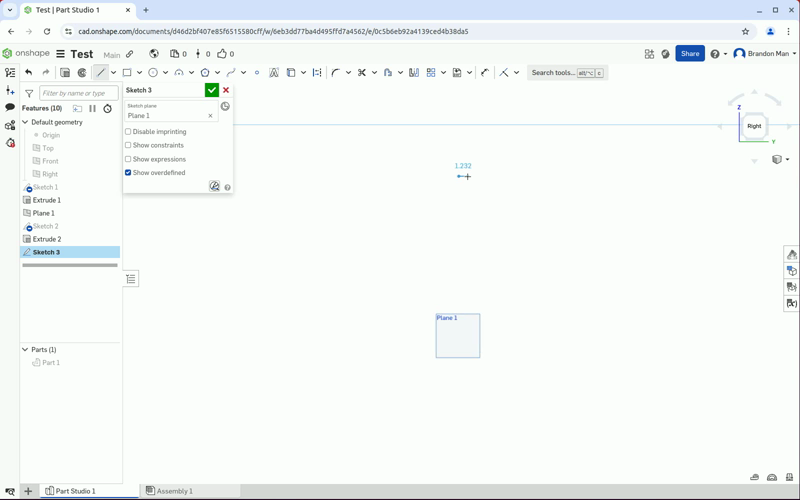
scroll(6)
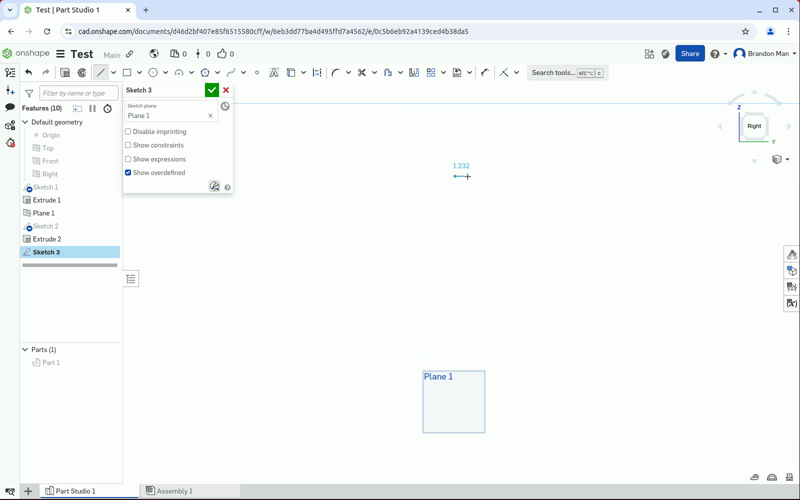
scroll(6)
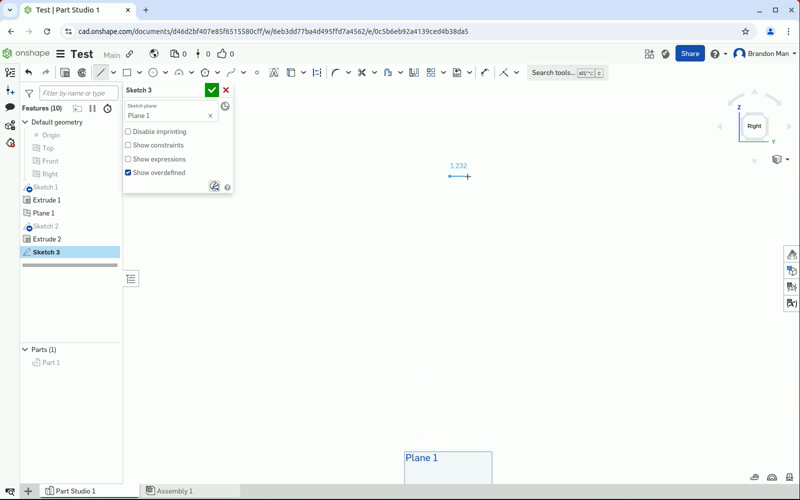
scroll(6)
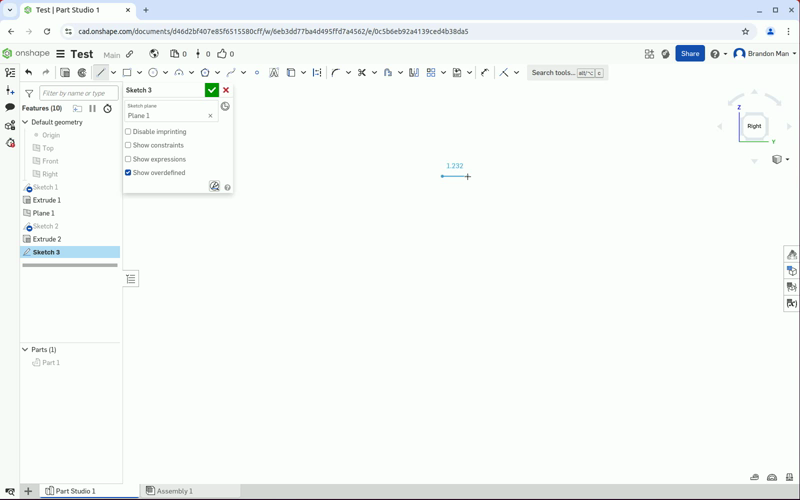
scroll(6)
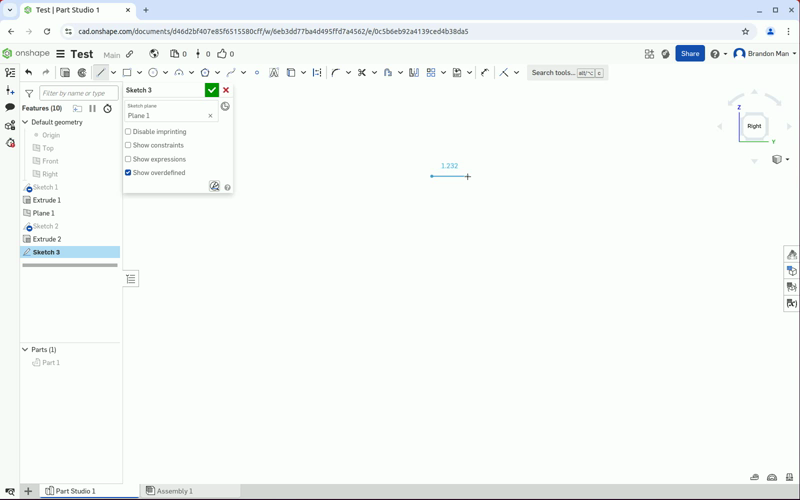
scroll(6)
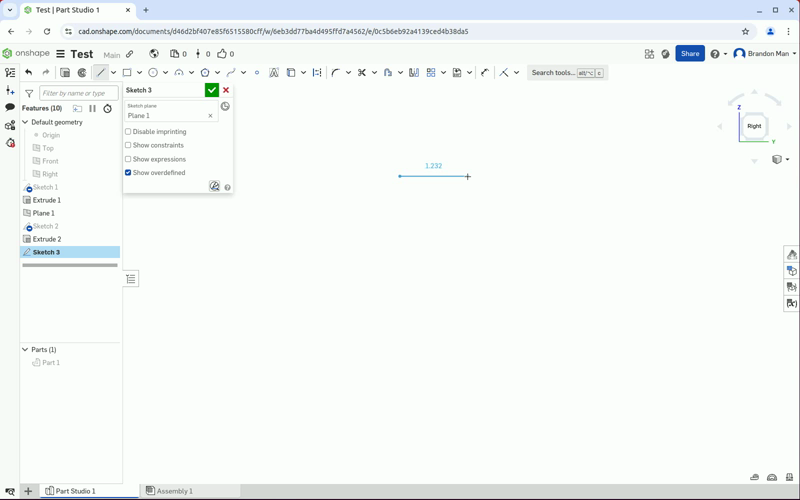
click(467, 176)
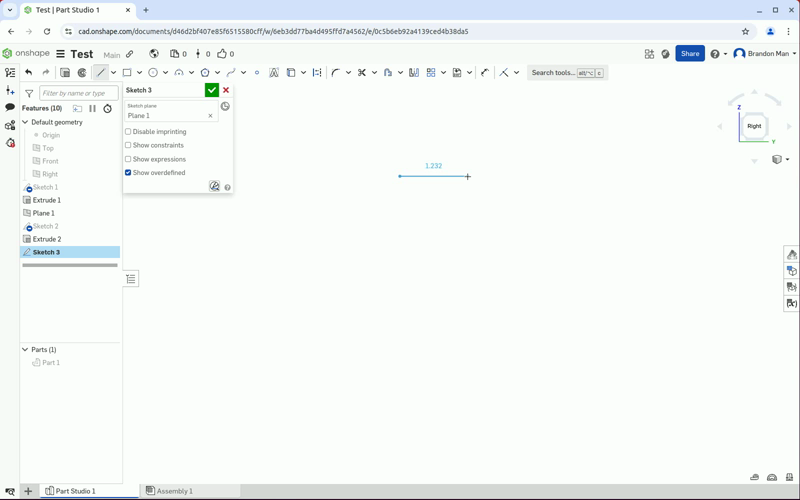
scroll(-6)
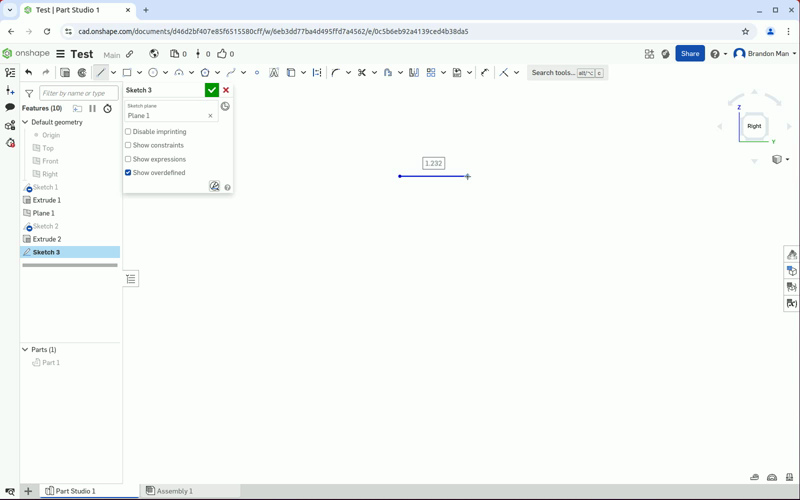
scroll(-6)
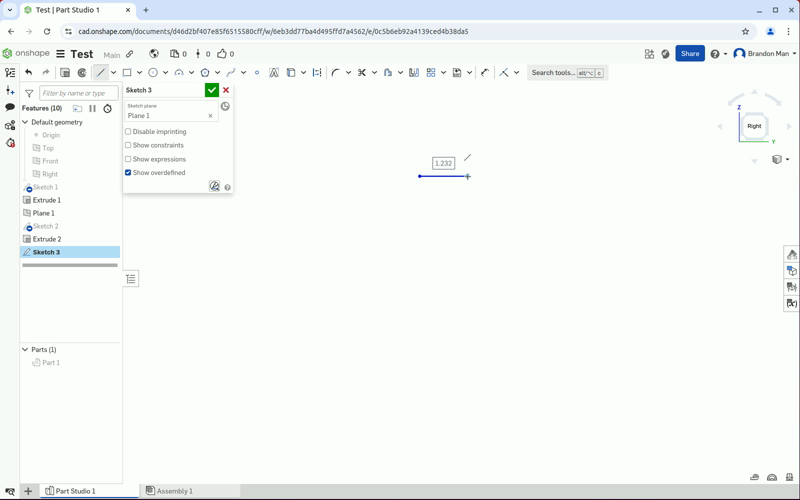
scroll(-6)
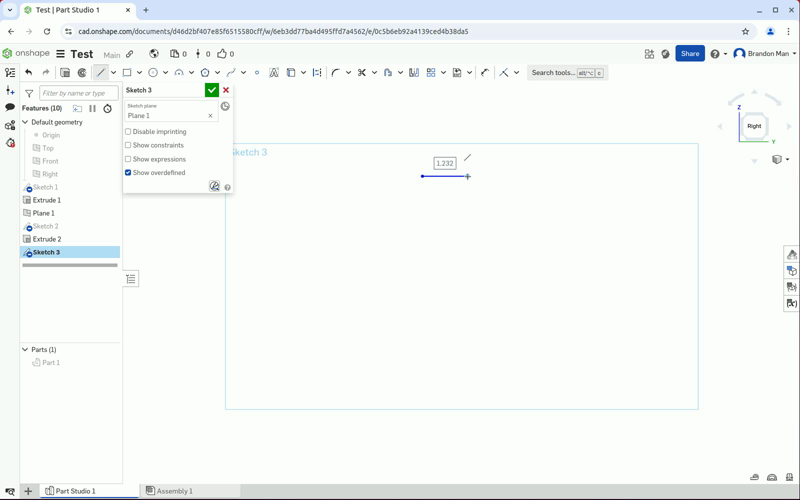
scroll(-6)
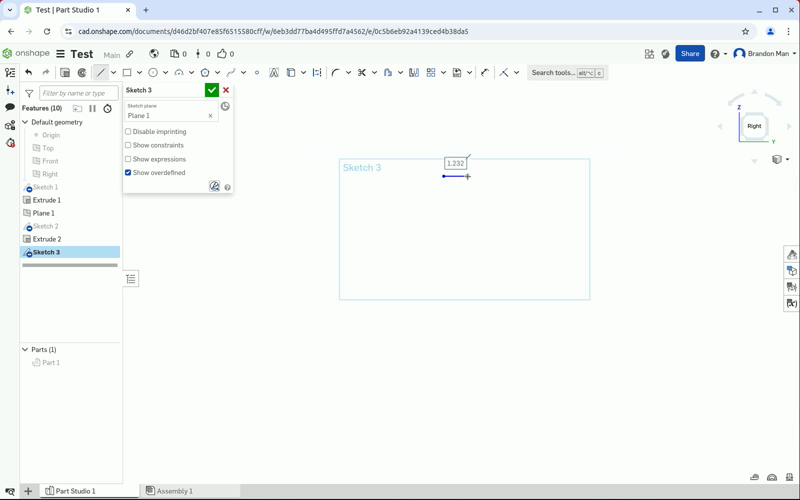
scroll(-6)
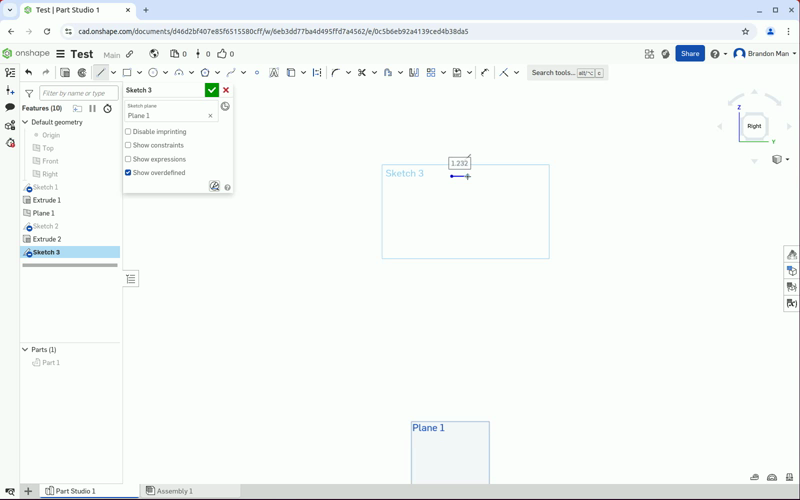
scroll(-6)
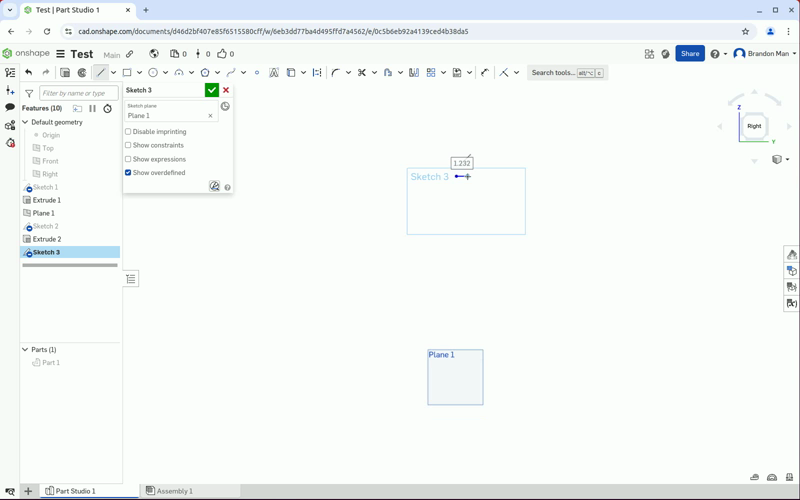
scroll(-6)
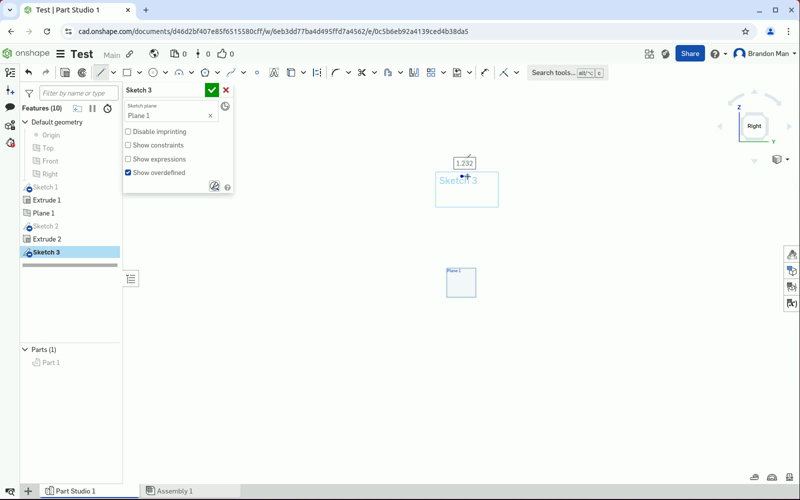
key_up(shift)
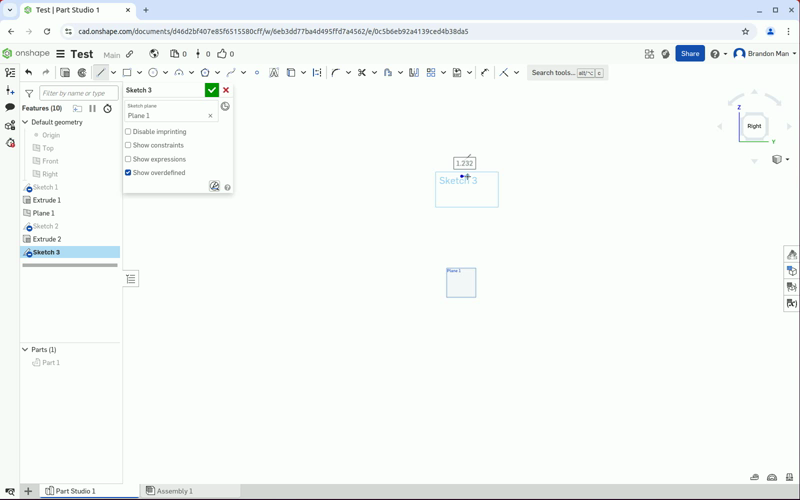
key_down(shift)
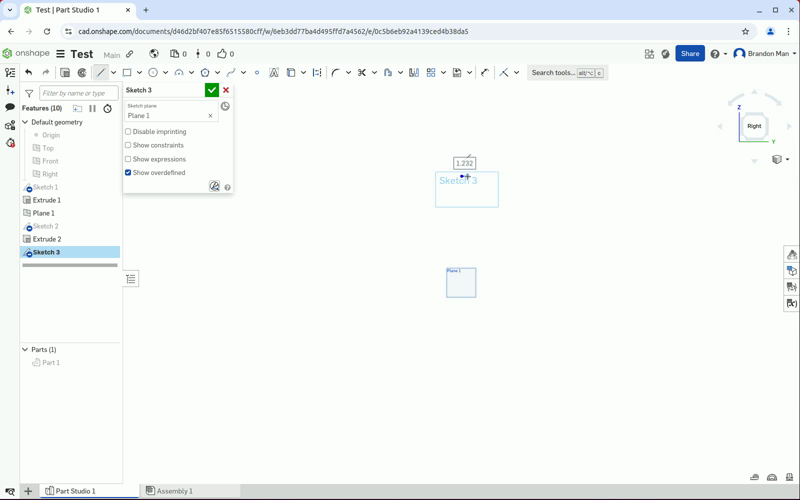
mouse_move(497, 176)
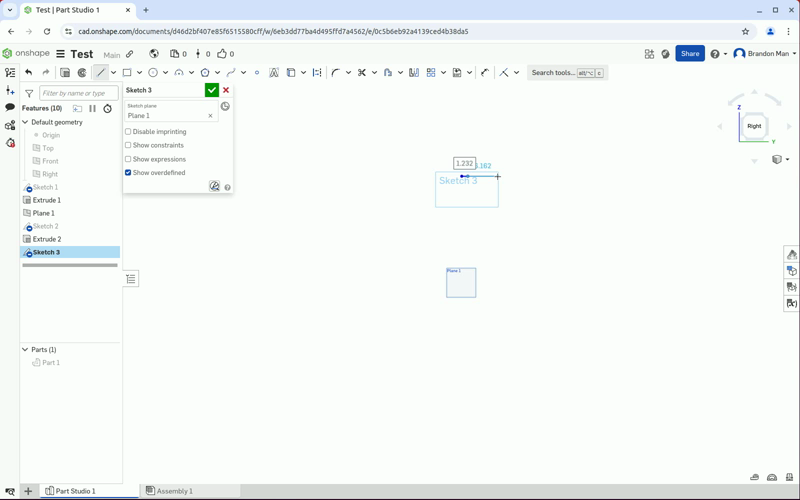
mouse_move(467, 170)
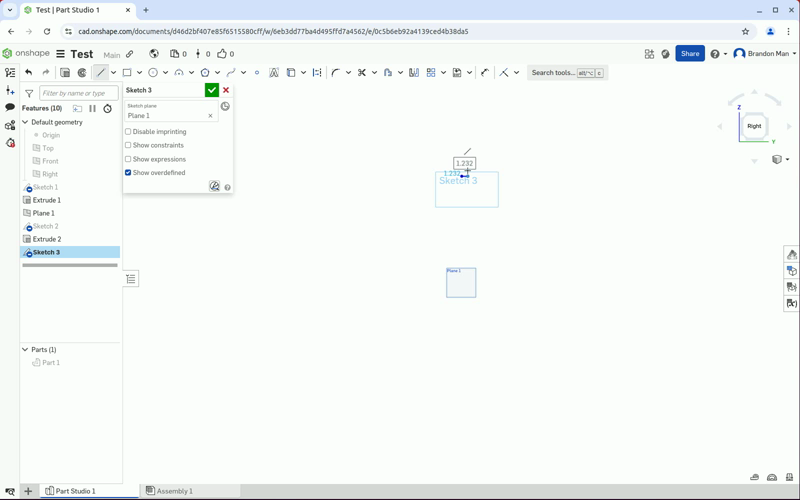
scroll(6)
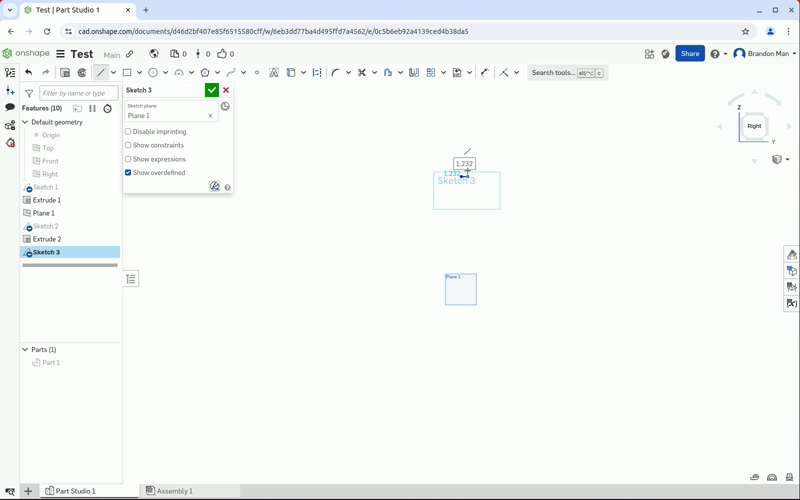
scroll(6)
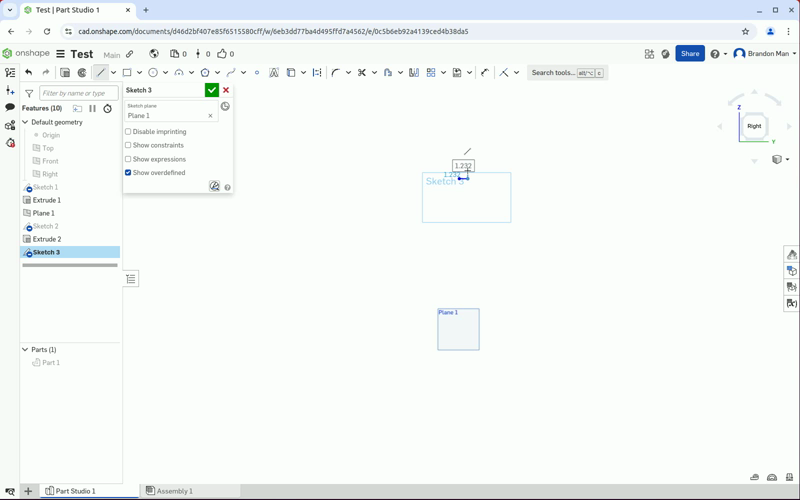
scroll(6)
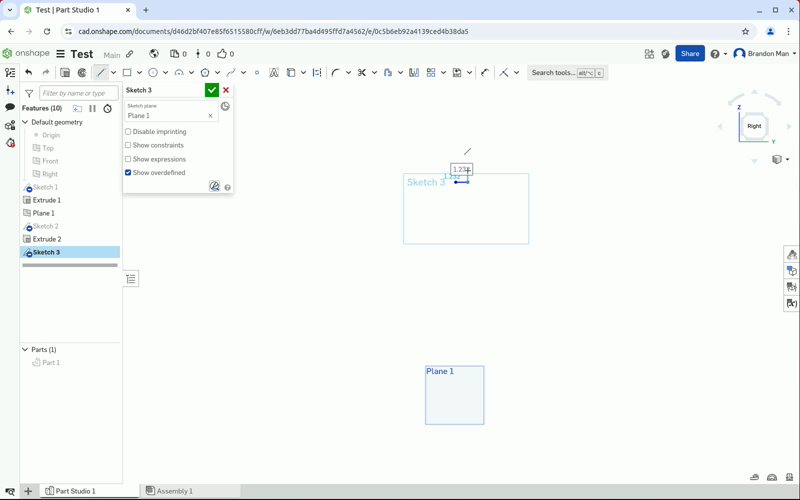
scroll(6)
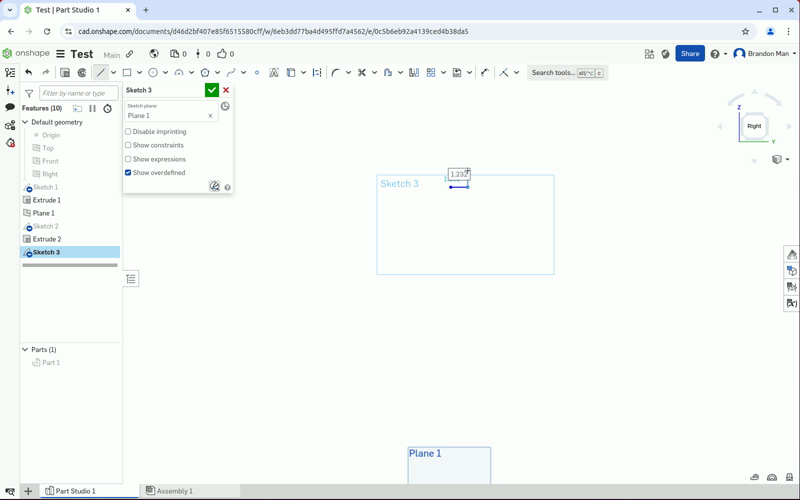
scroll(6)
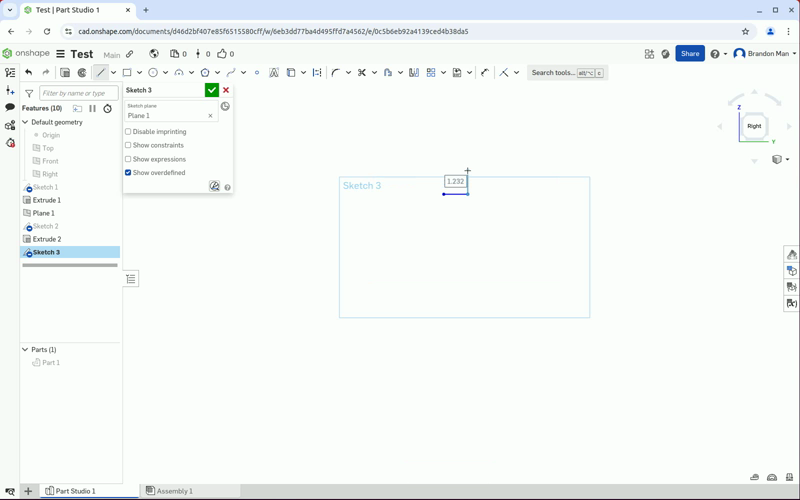
scroll(6)
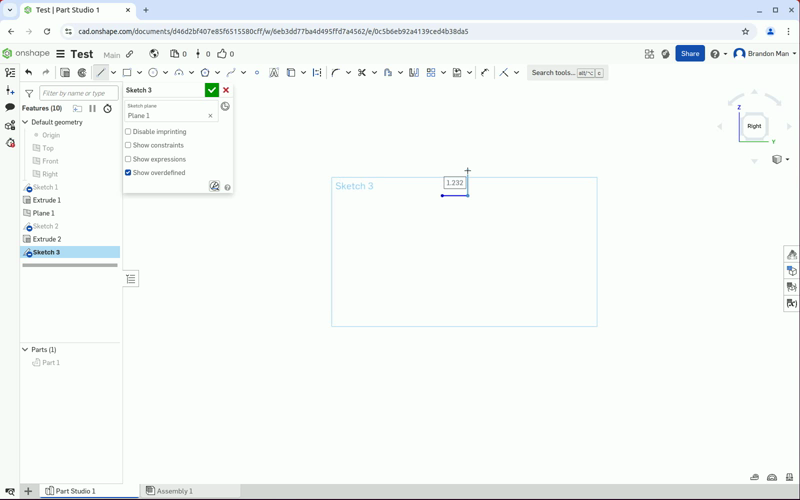
scroll(6)
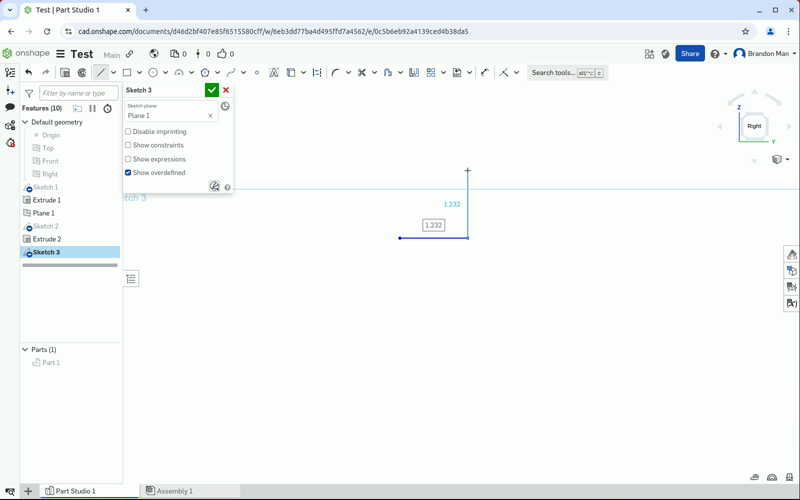
click(467, 170)
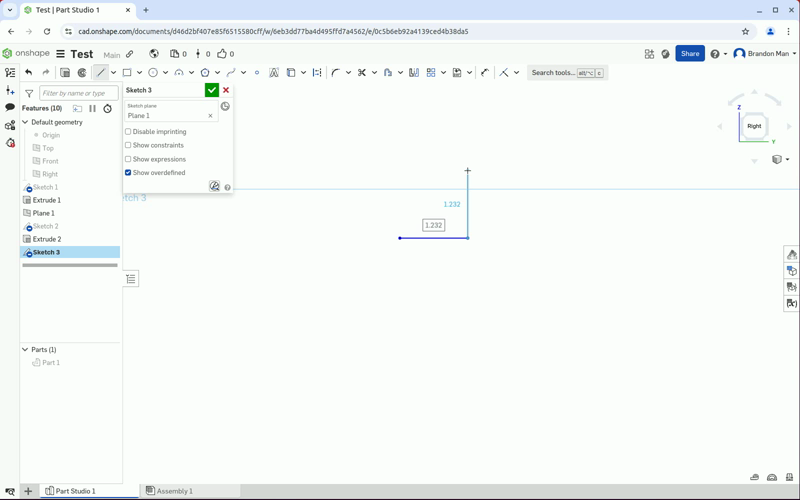
scroll(-6)
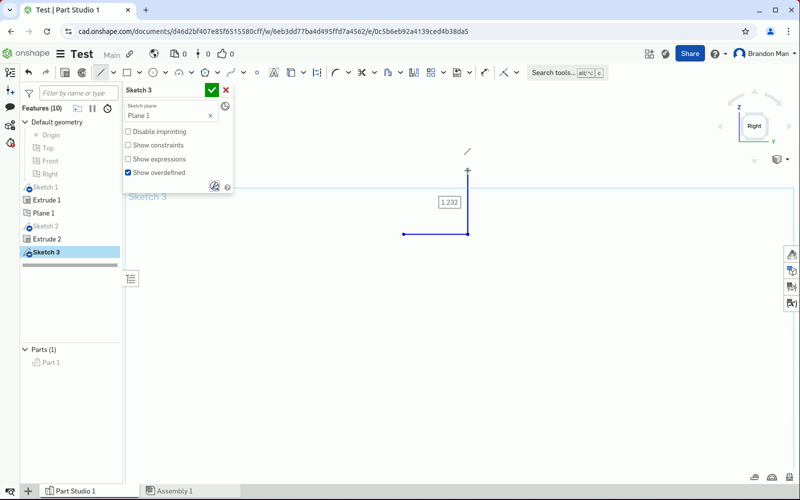
scroll(-6)
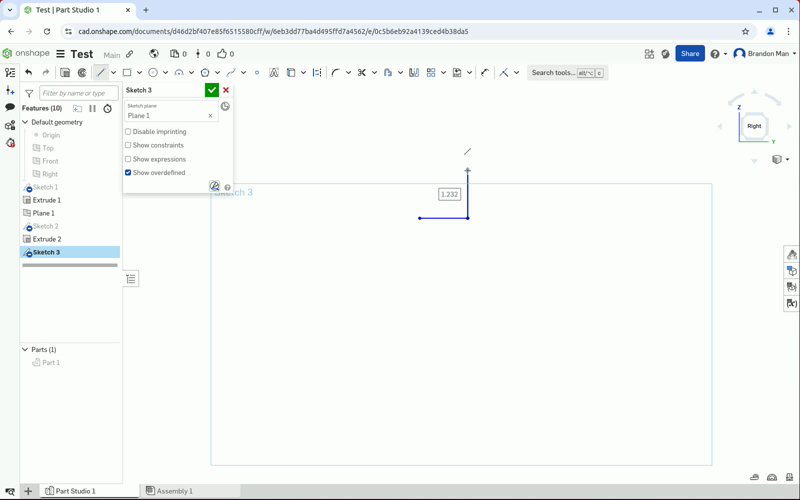
scroll(-6)
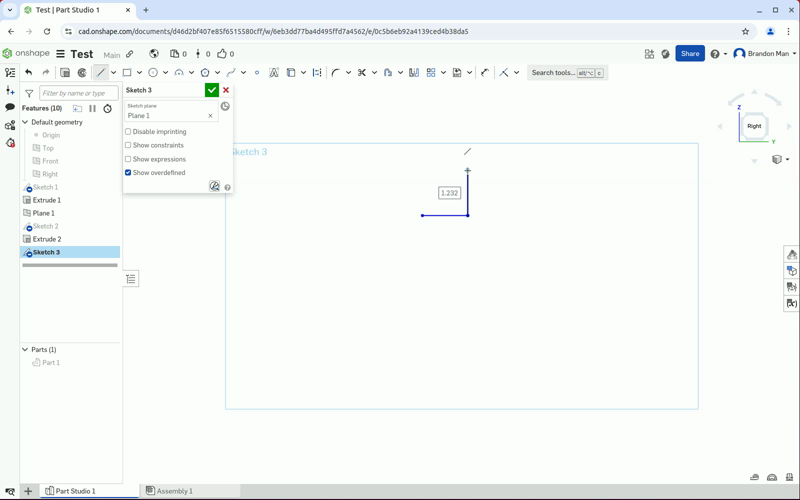
scroll(-6)
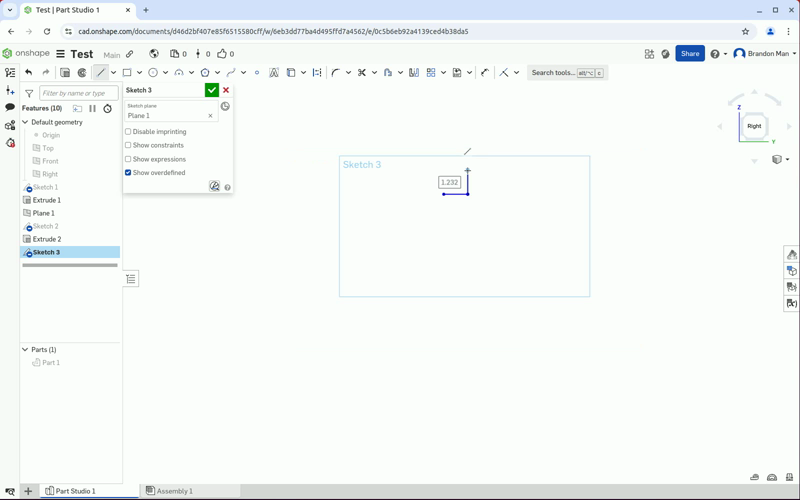
scroll(-6)
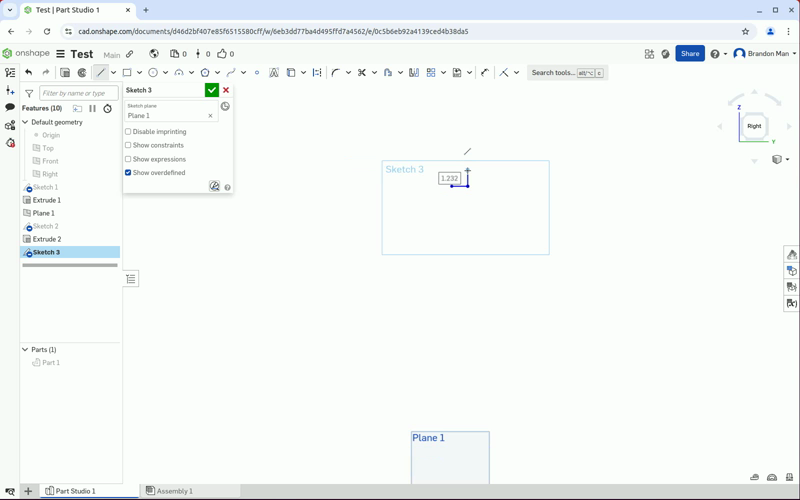
scroll(-6)
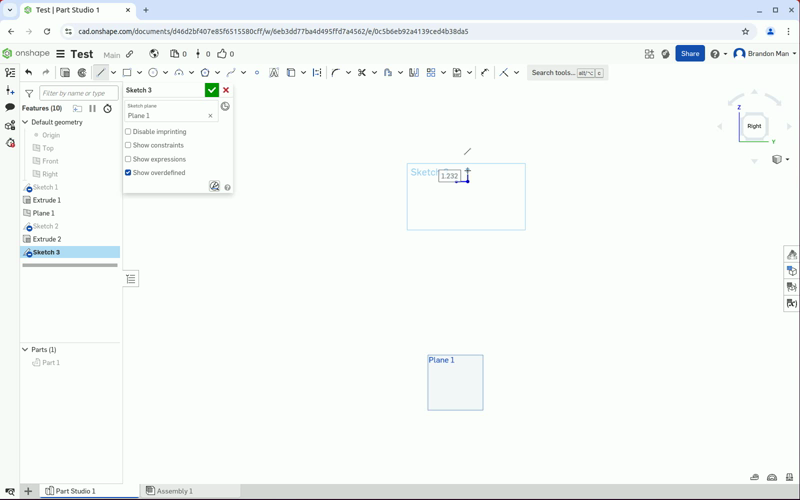
scroll(-6)
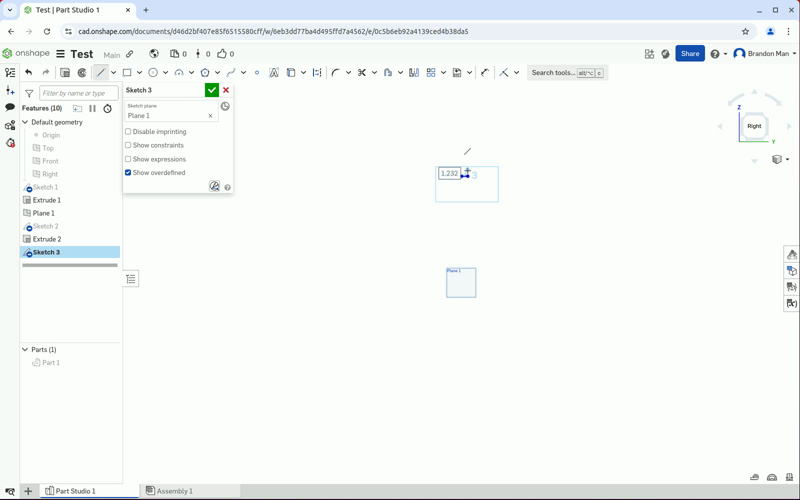
key_up(shift)
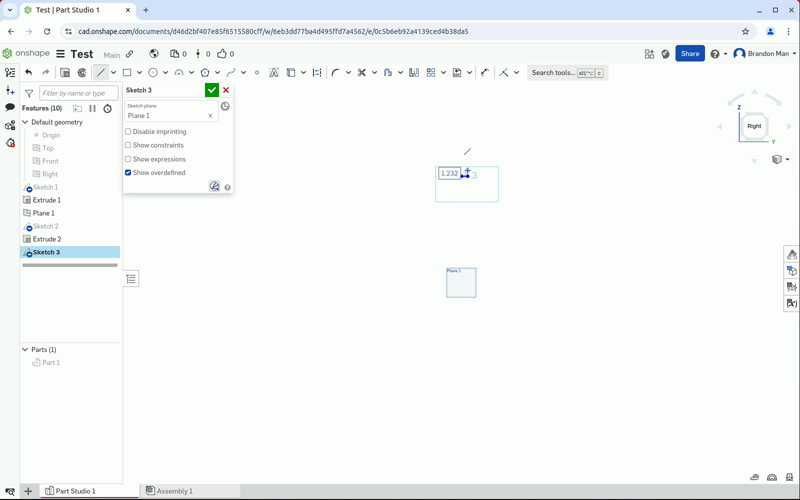
key_down(shift)
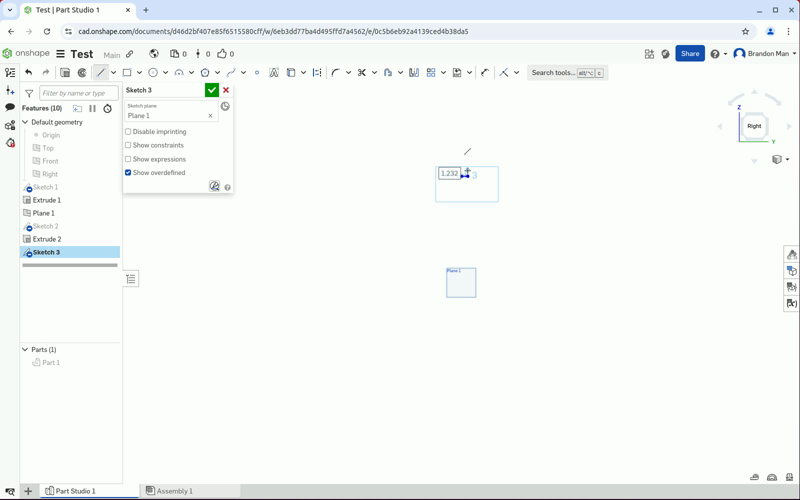
mouse_move(497, 170)
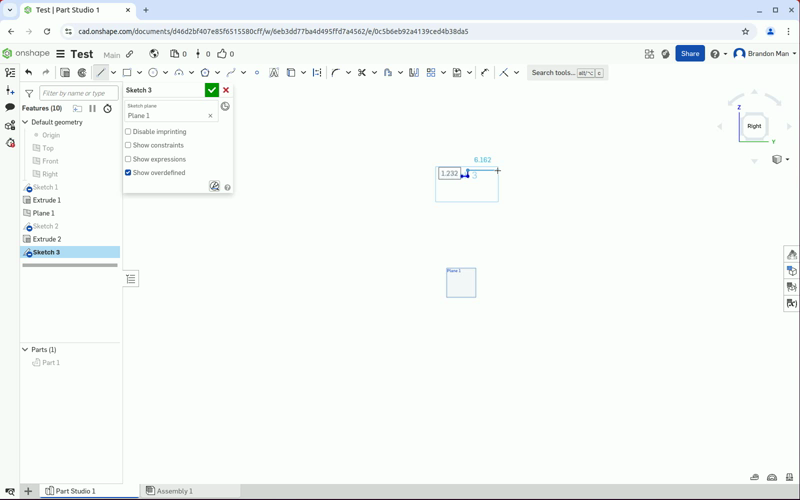
mouse_move(461, 170)
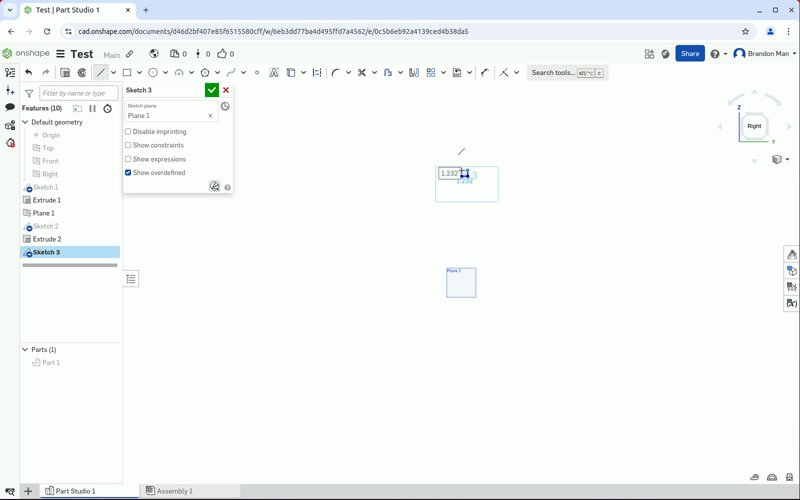
scroll(6)
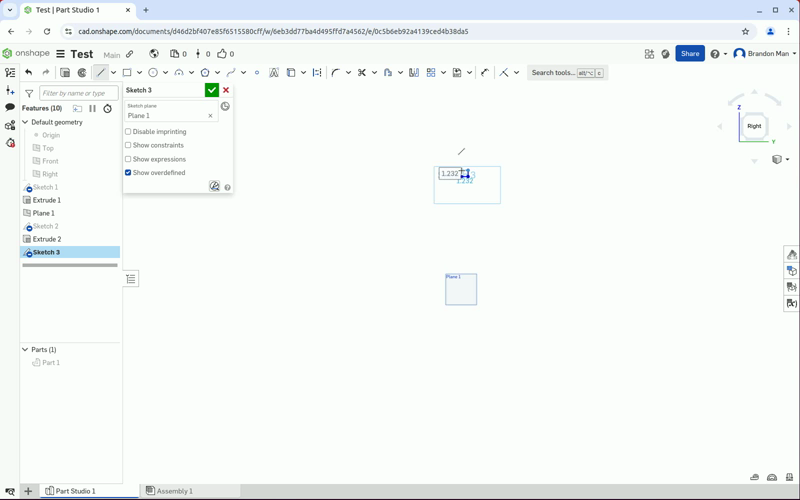
scroll(6)
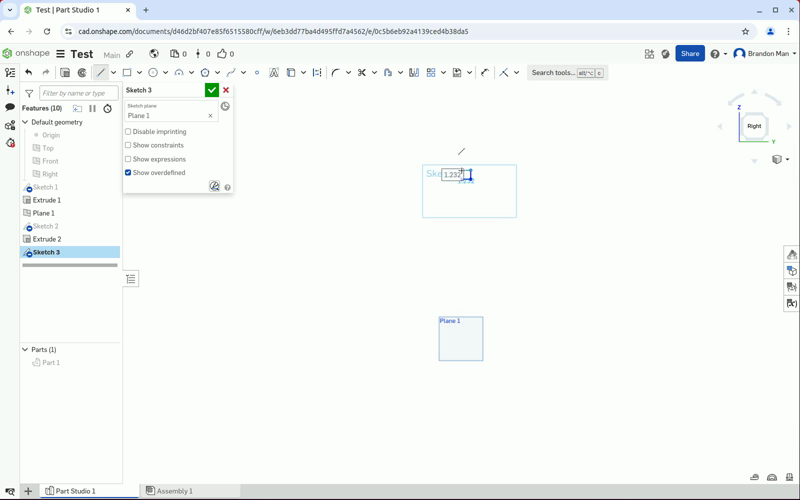
scroll(6)
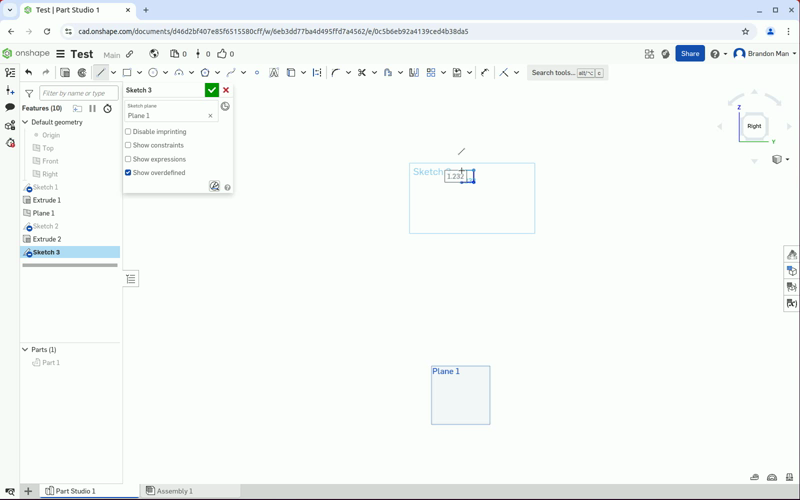
scroll(6)
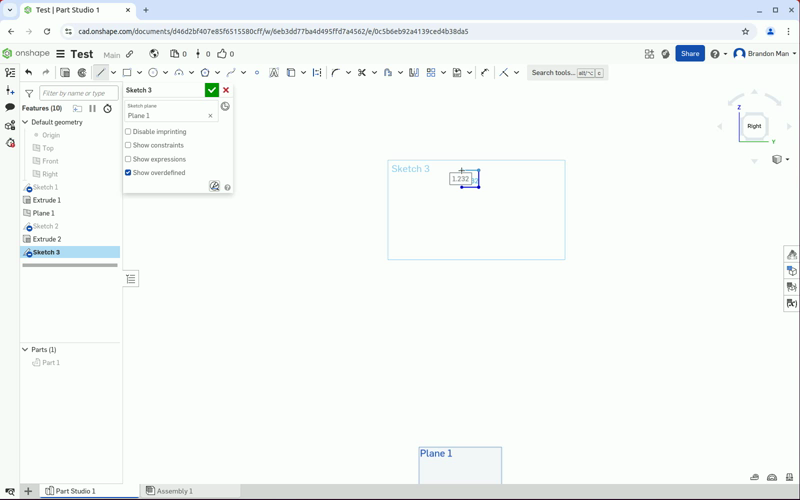
scroll(6)
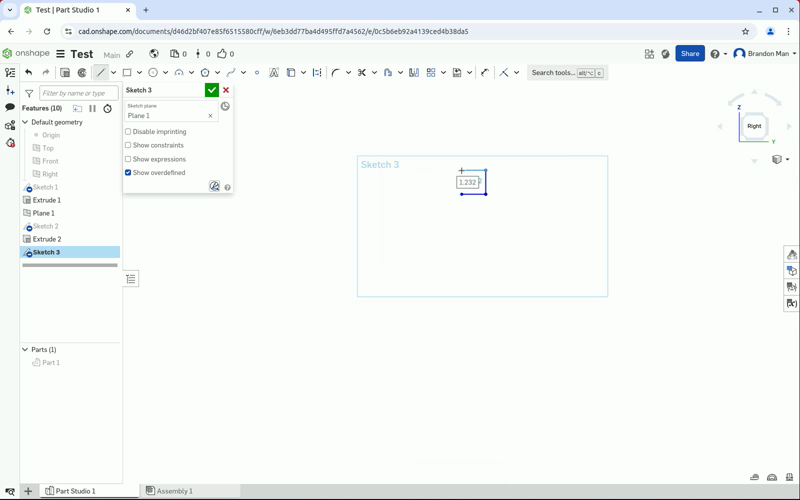
scroll(6)
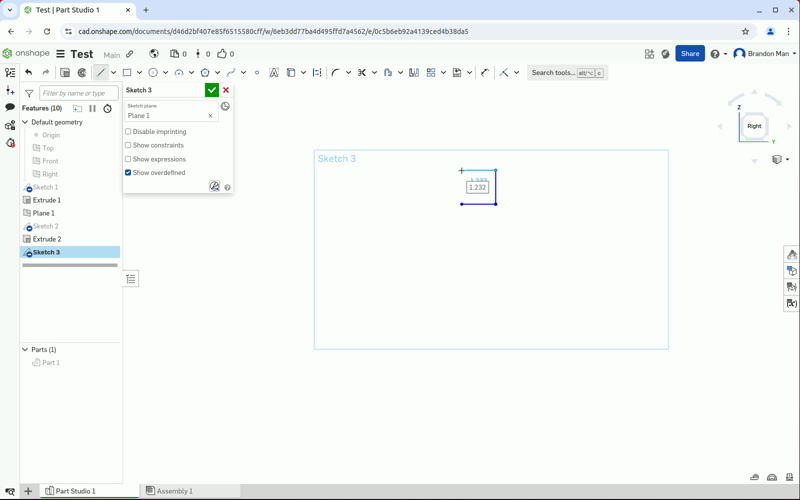
scroll(6)
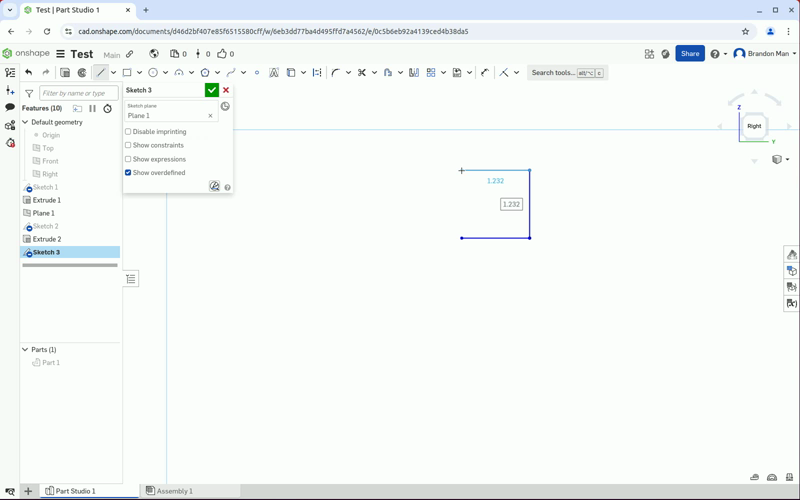
click(461, 170)
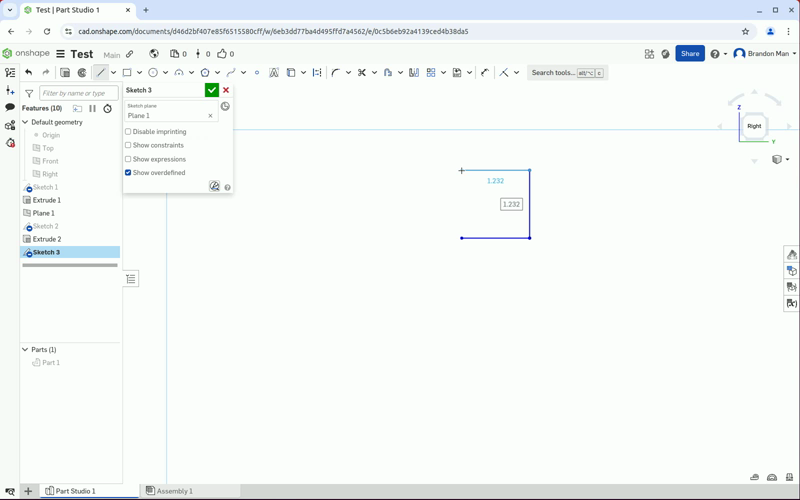
scroll(-6)
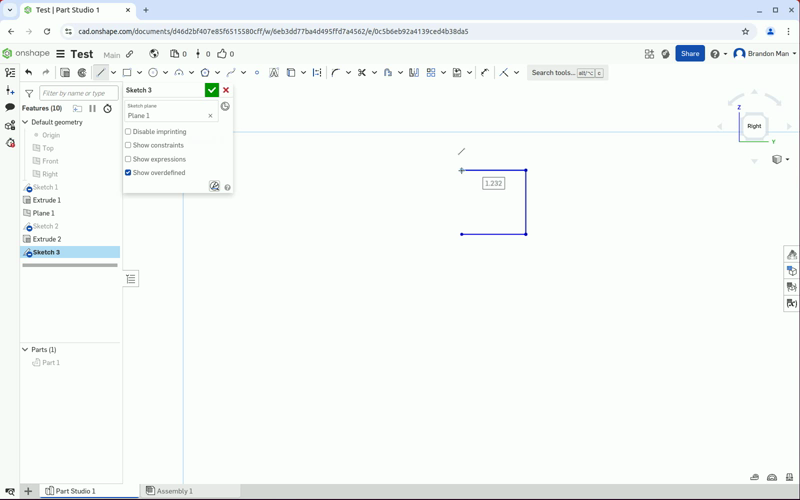
scroll(-6)
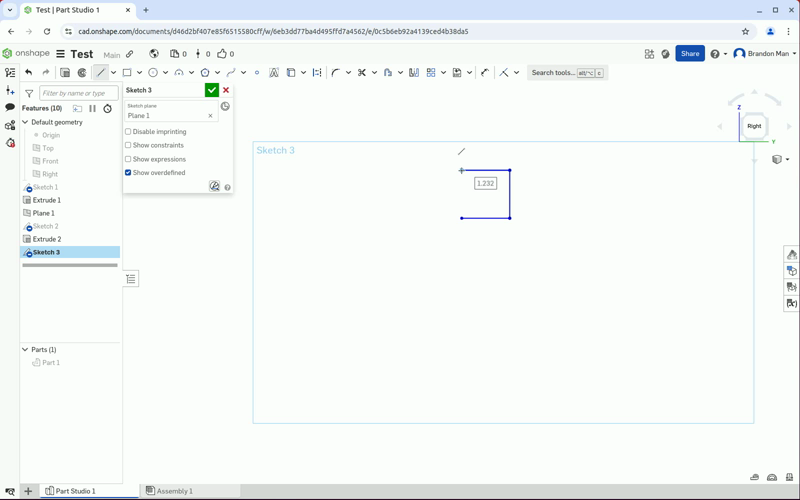
scroll(-6)
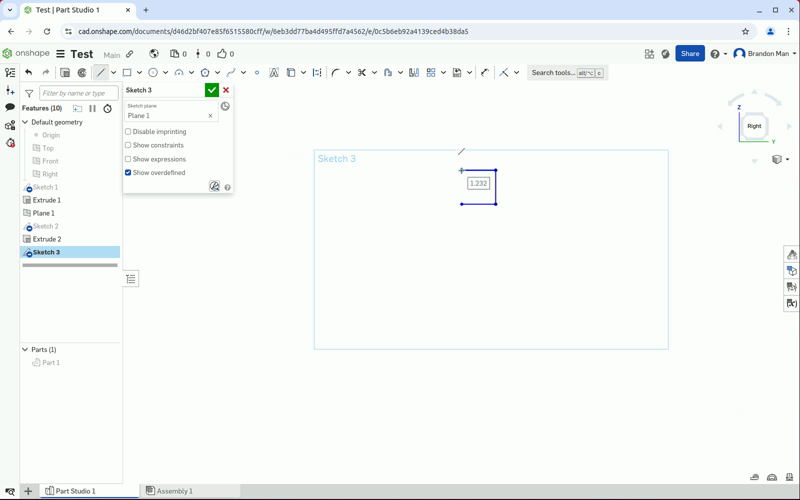
scroll(-6)
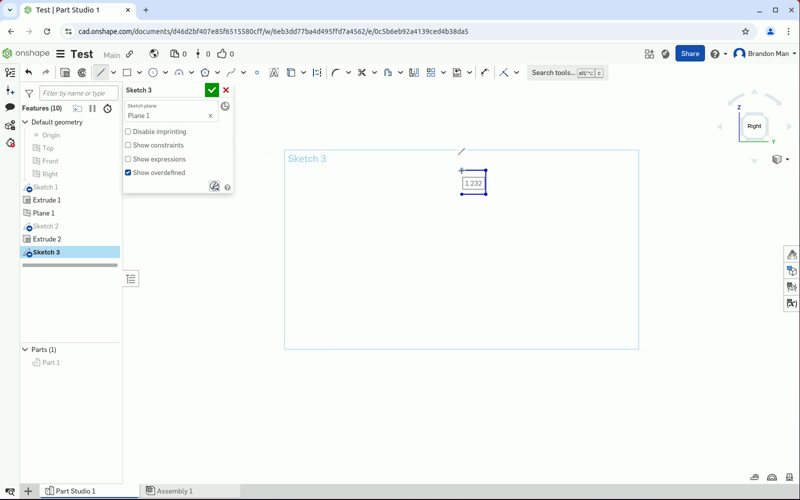
scroll(-6)
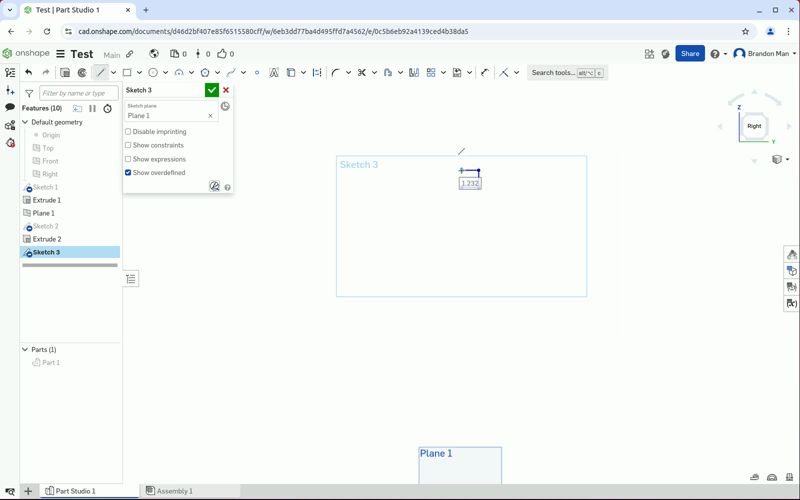
scroll(-6)
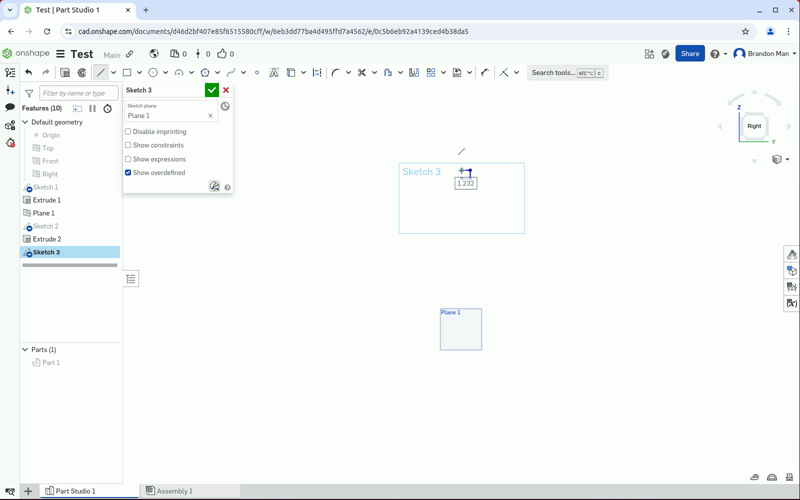
scroll(-6)
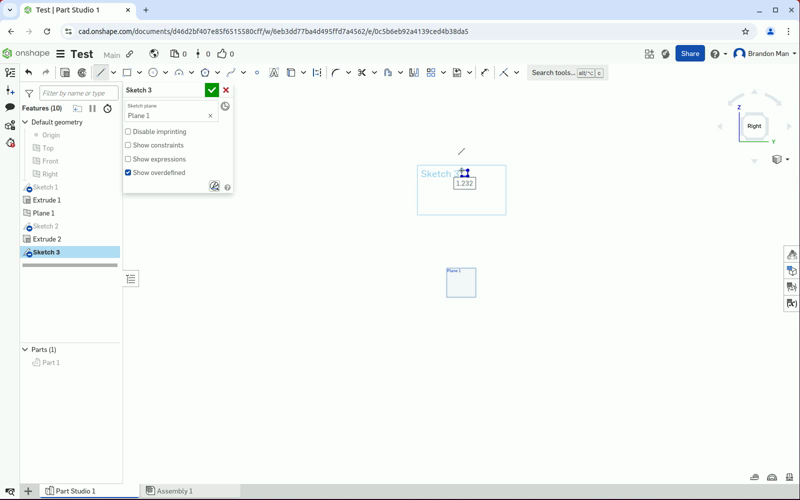
key_up(shift)
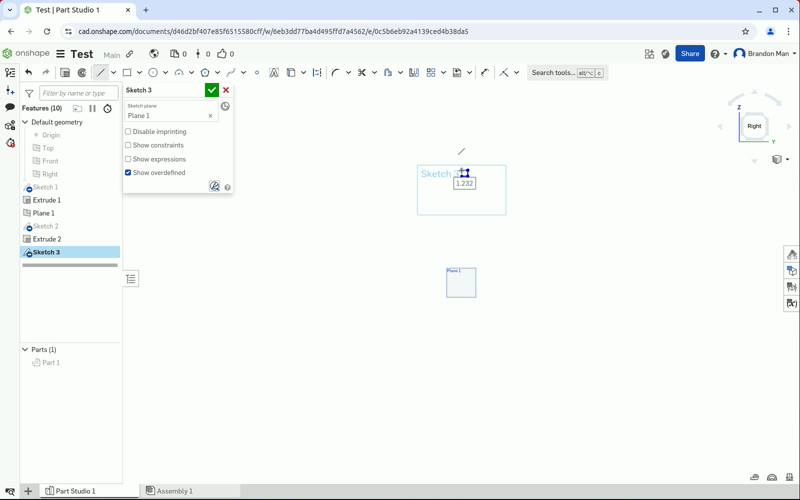
mouse_move(492, 170)
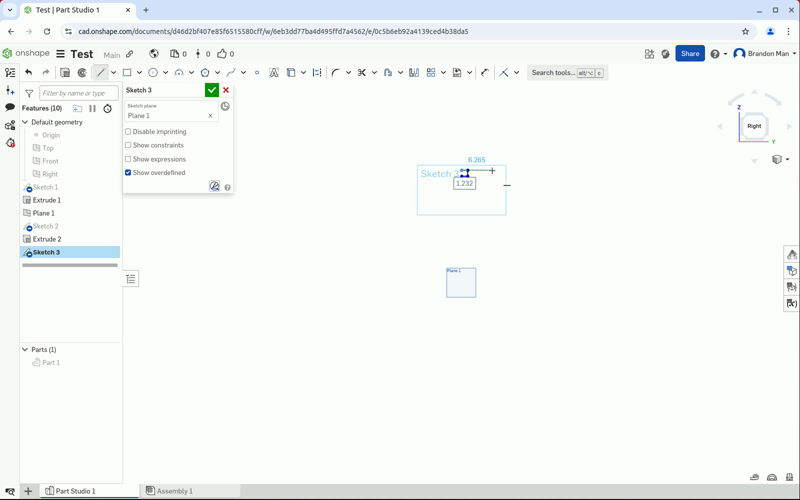
key_down(shift)
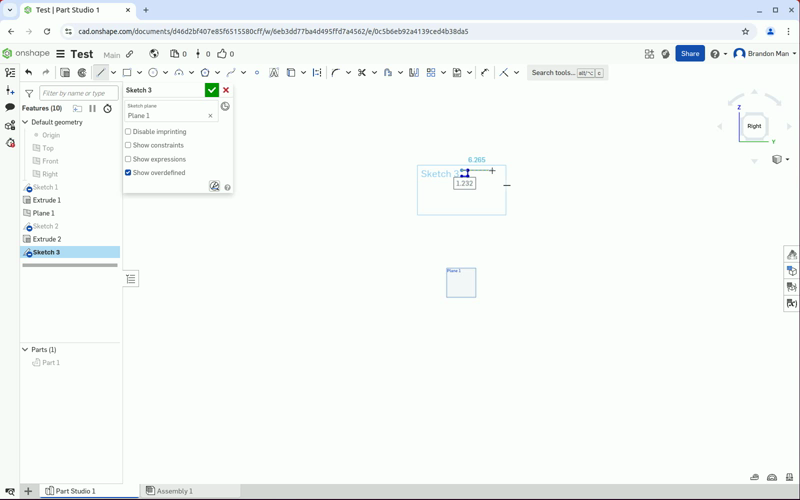
mouse_move(461, 176)
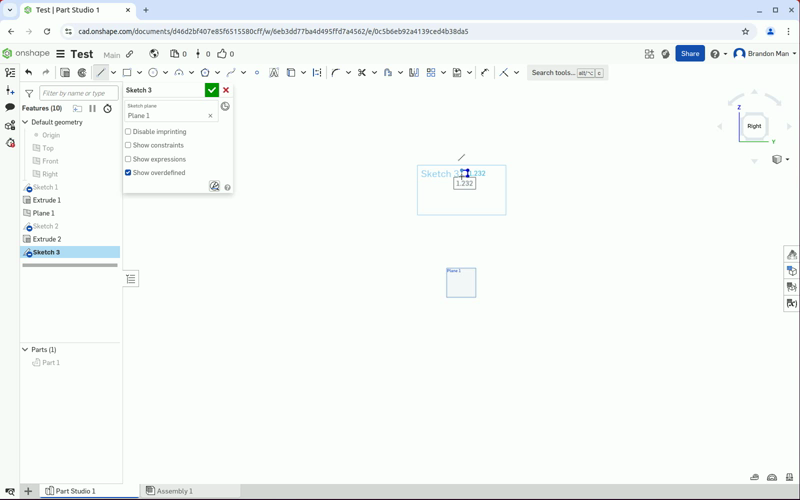
scroll(6)
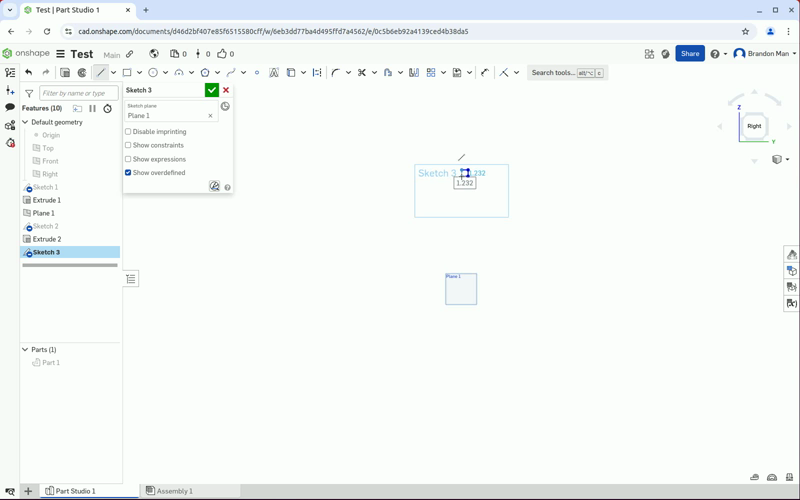
scroll(6)
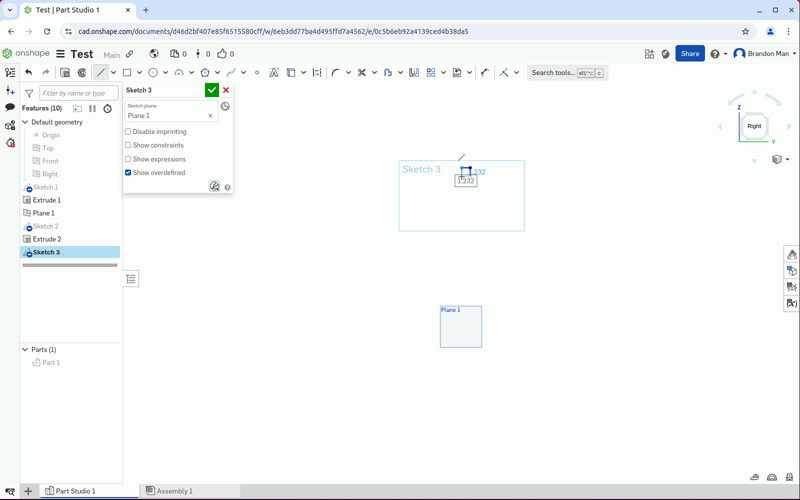
scroll(6)
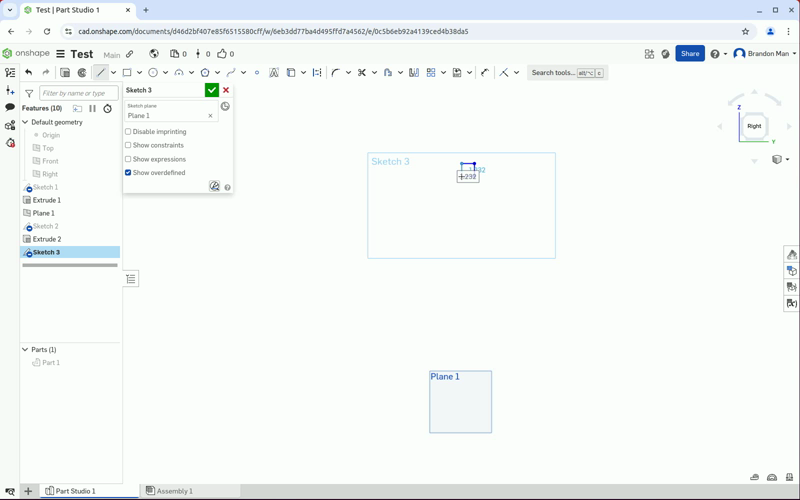
scroll(6)
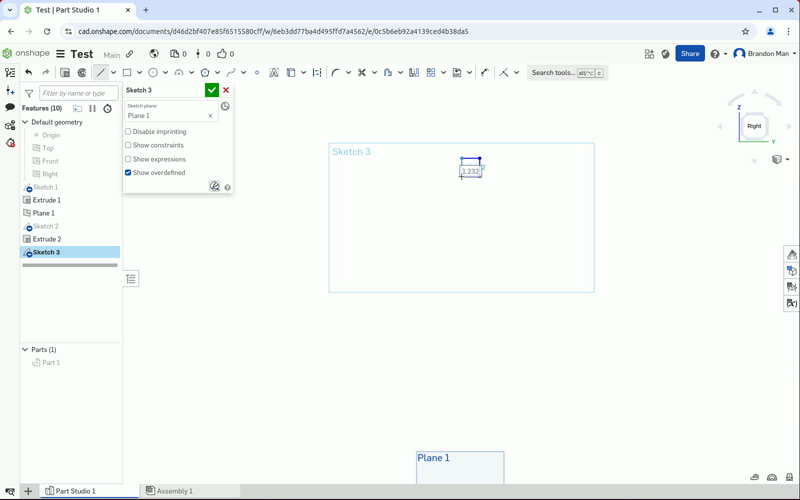
scroll(6)
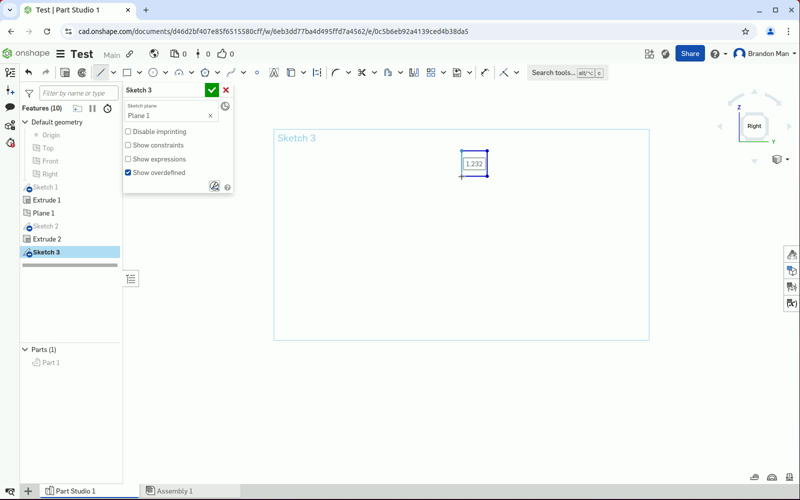
scroll(6)
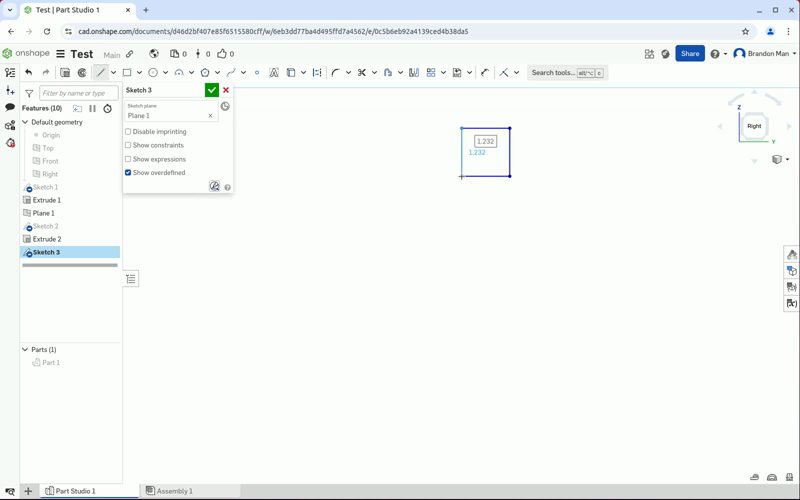
scroll(6)
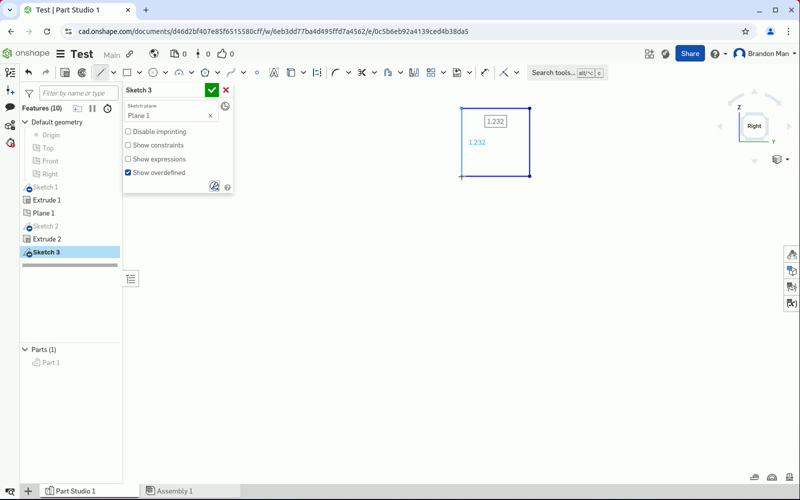
key_up(shift)
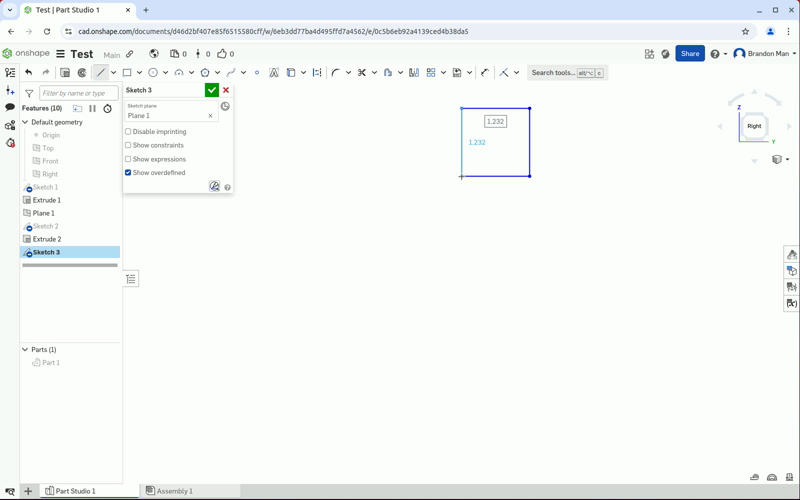
click(461, 176)
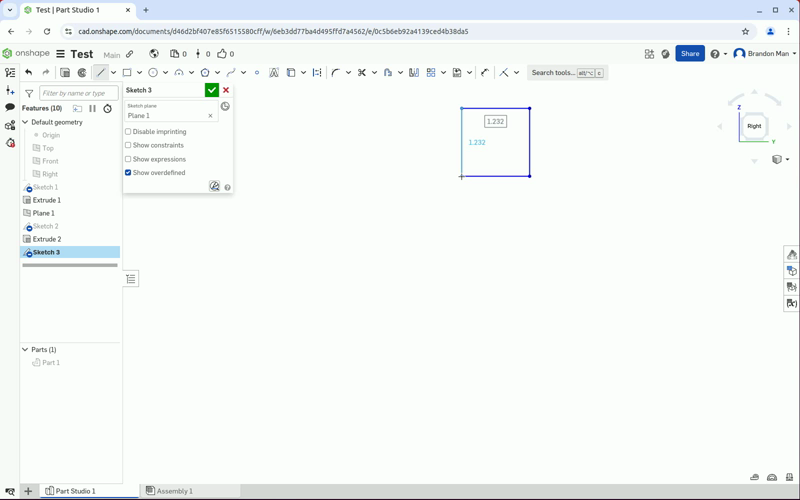
scroll(-6)
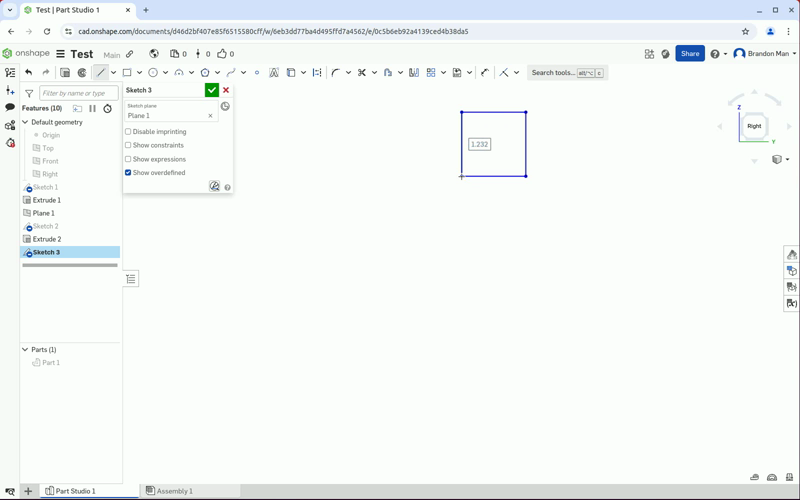
scroll(-6)
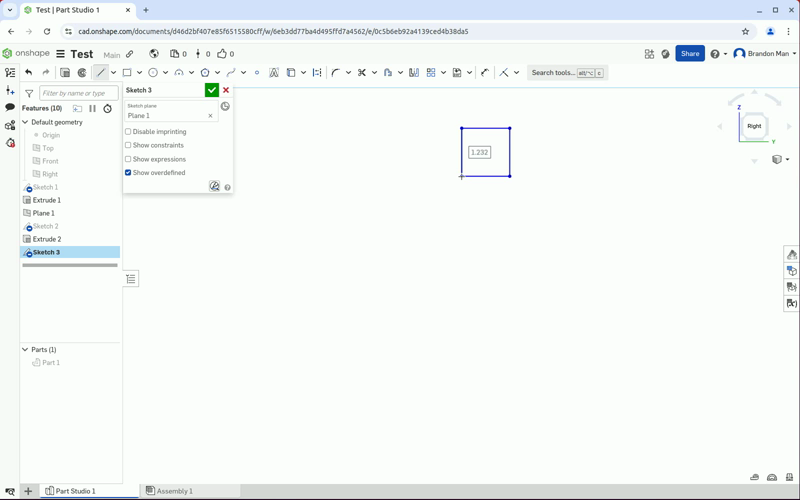
scroll(-6)
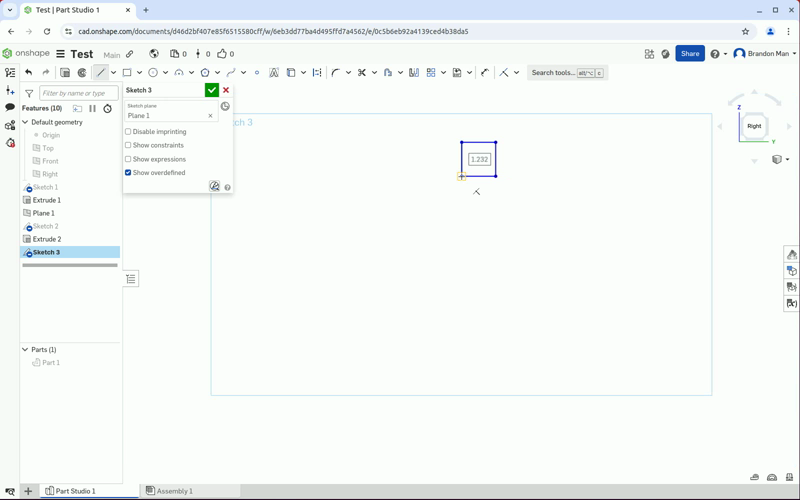
scroll(-6)
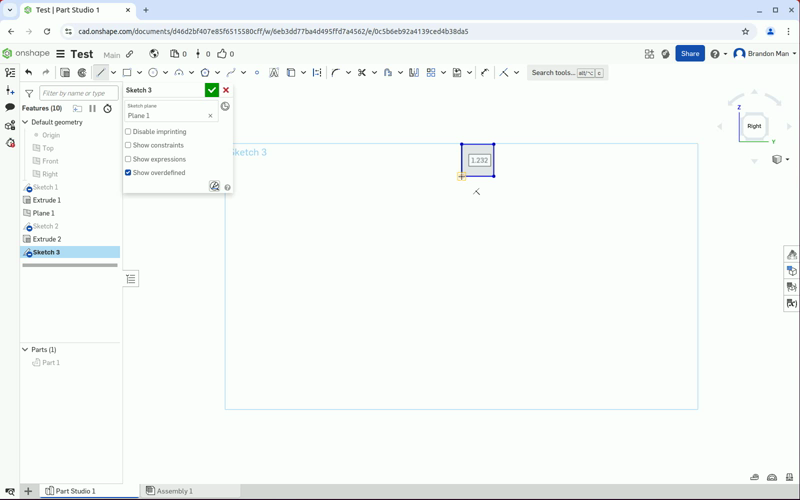
scroll(-6)
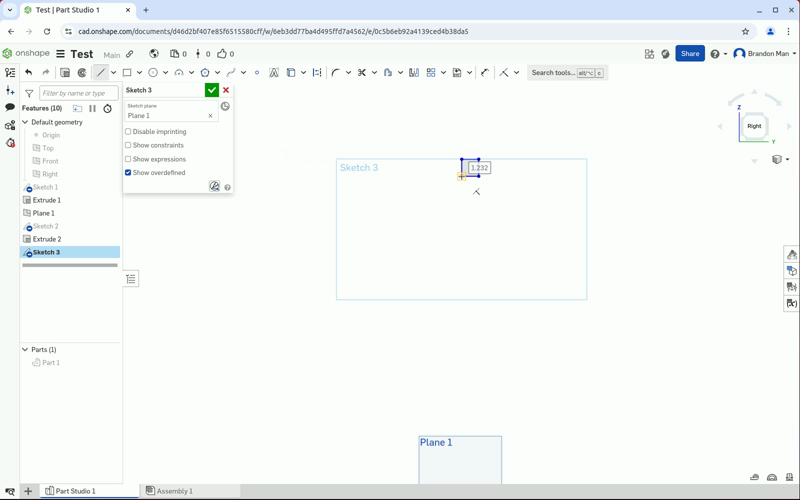
scroll(-6)
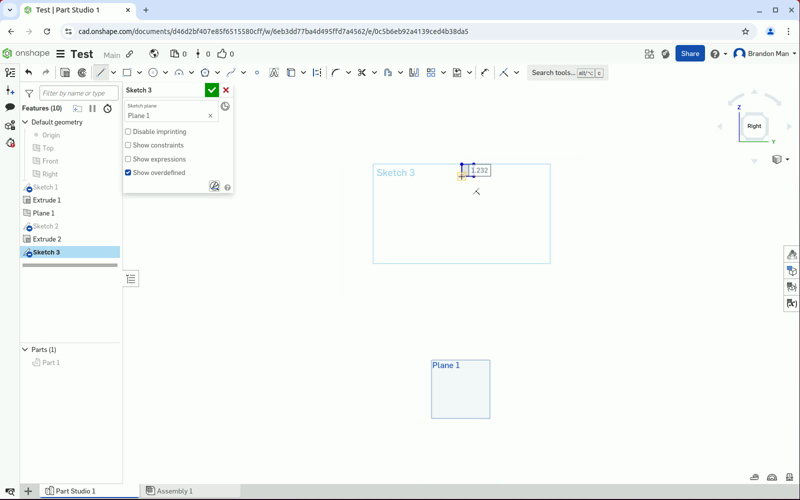
scroll(-6)
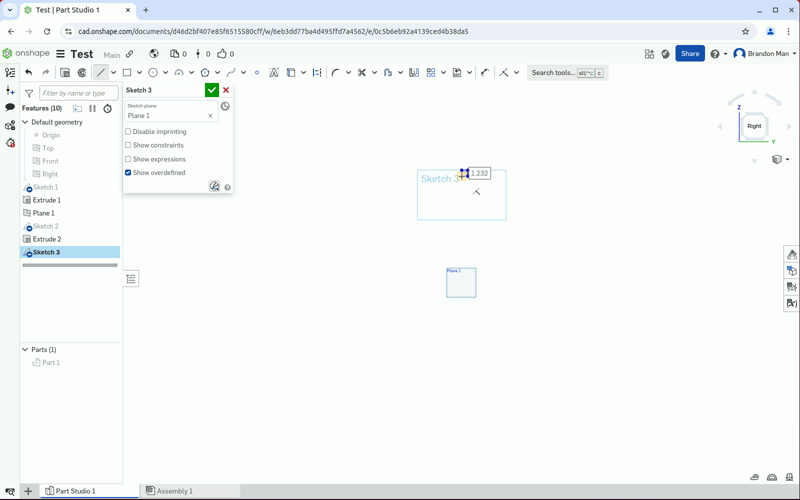
key(esc)
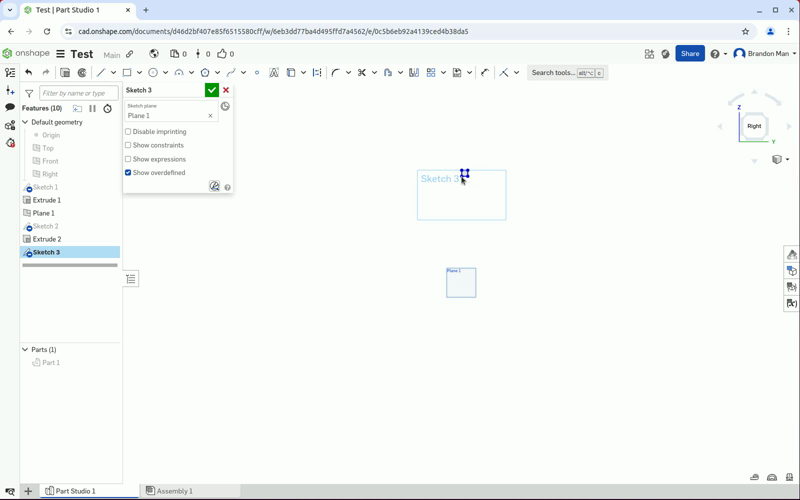
mouse_move(463, 172)
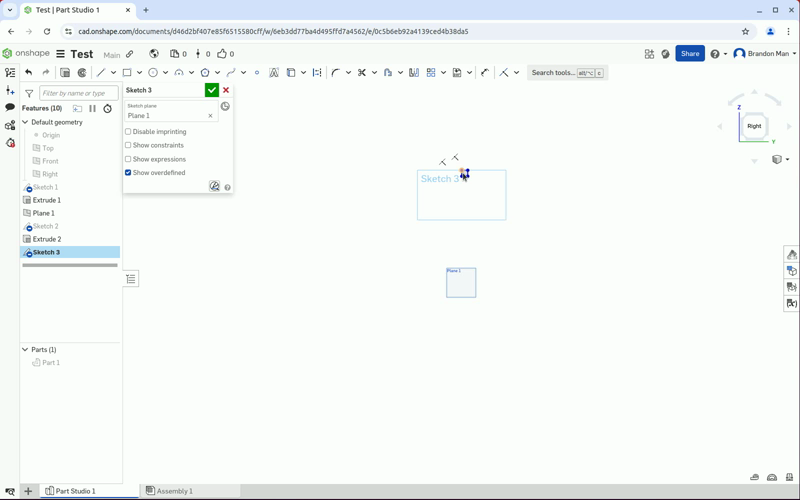
scroll(6)
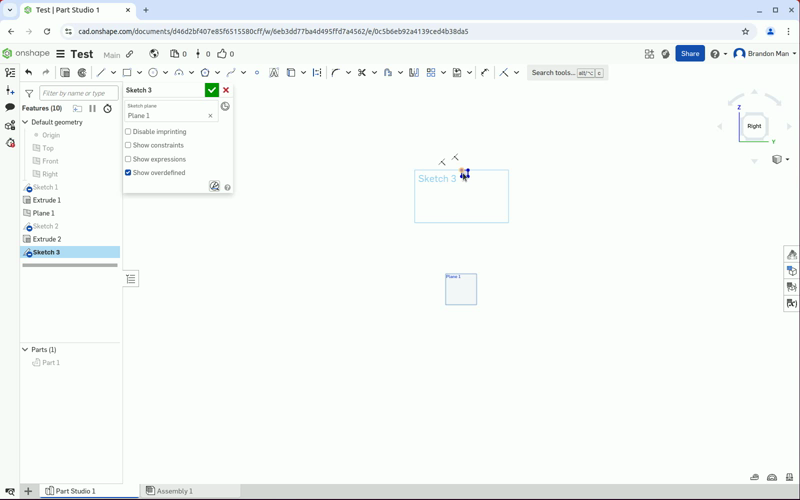
scroll(6)
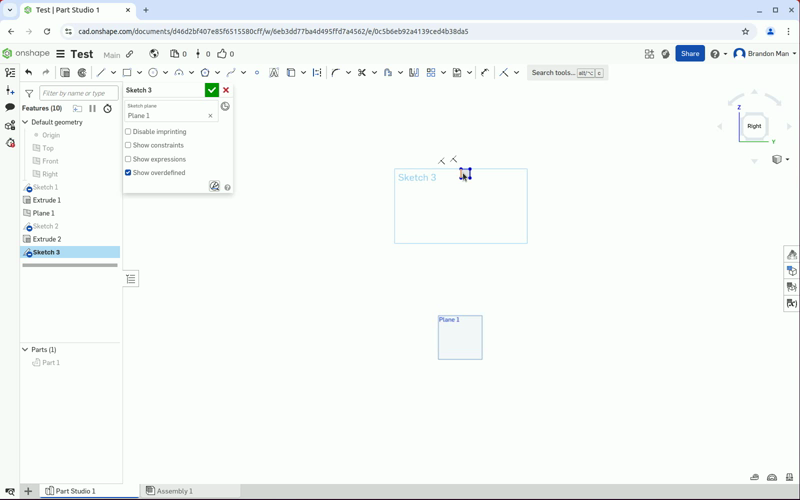
scroll(6)
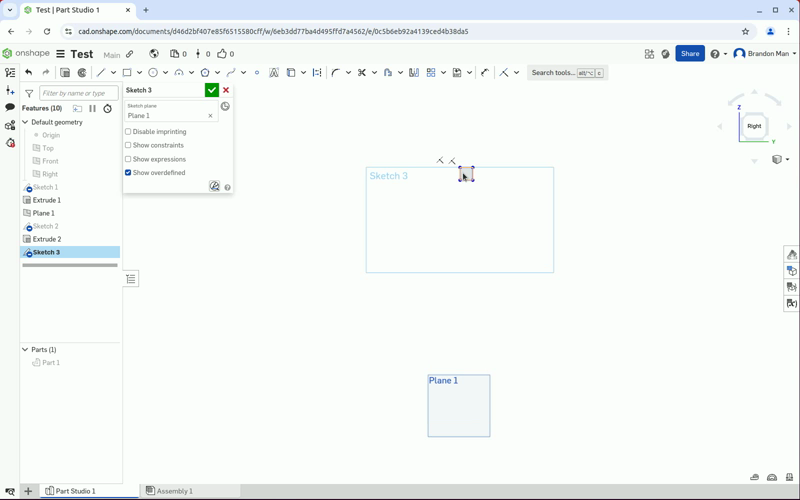
scroll(6)
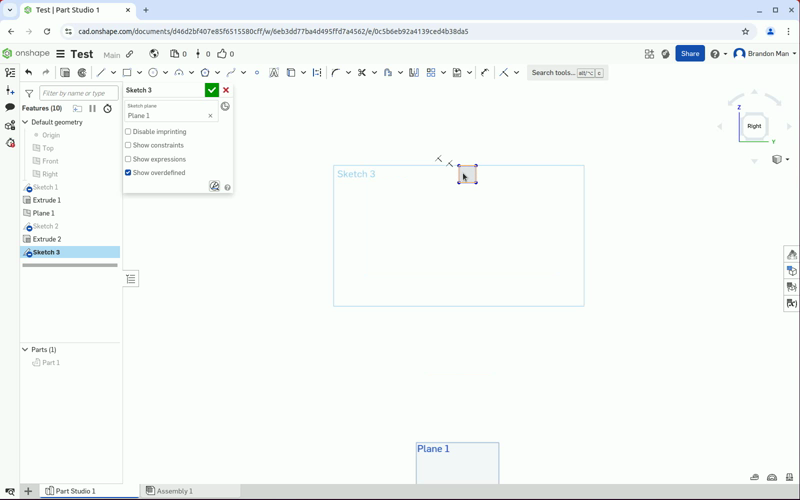
scroll(6)
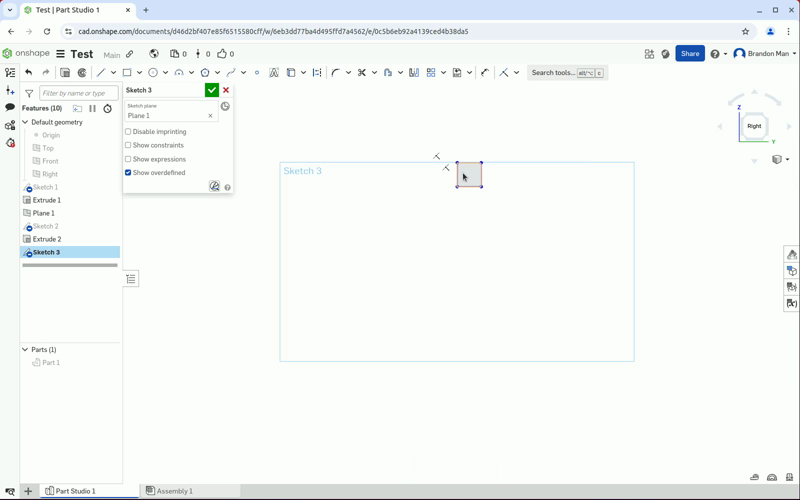
scroll(6)
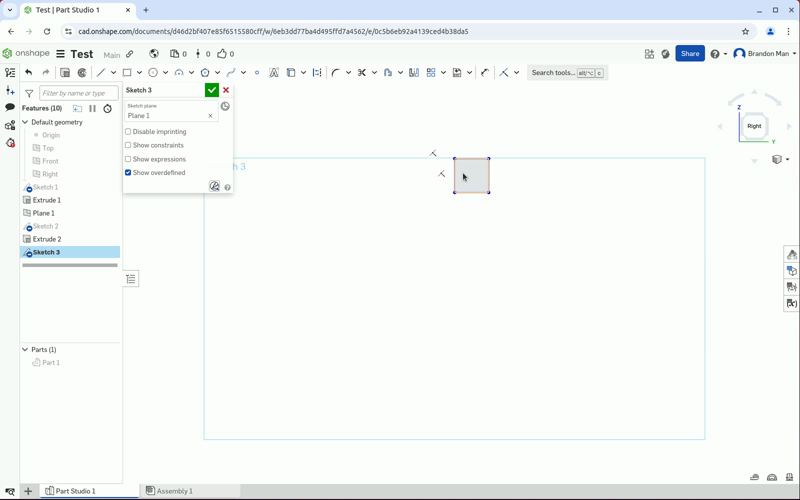
scroll(6)
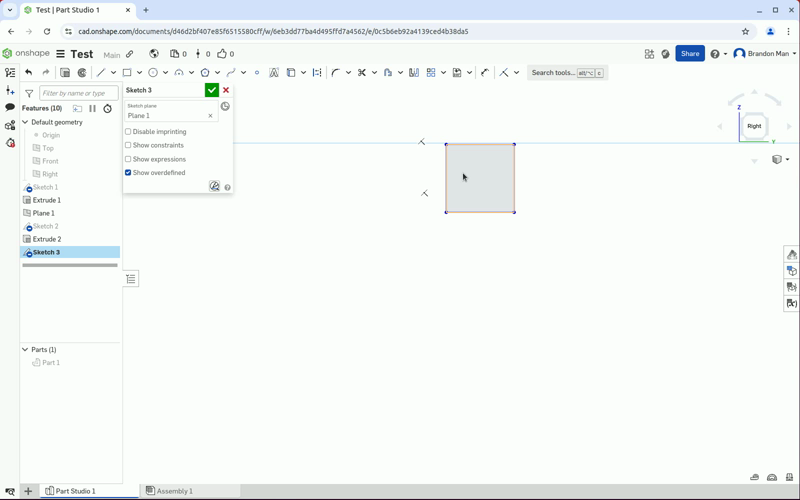
click(463, 172)
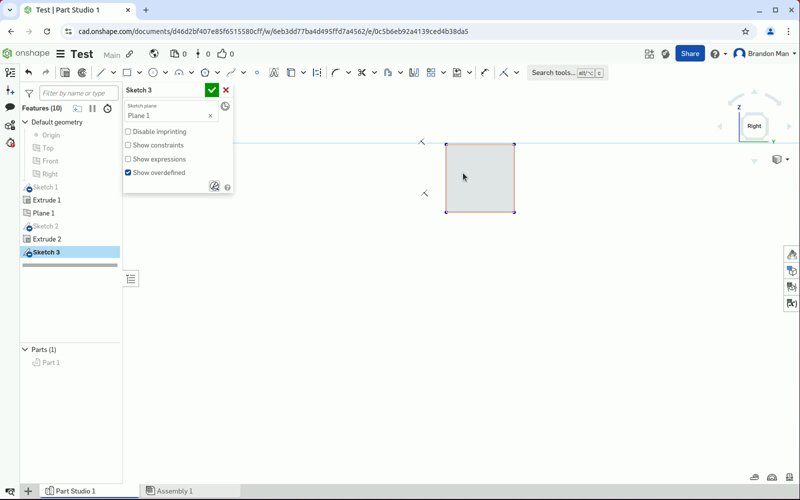
scroll(-6)
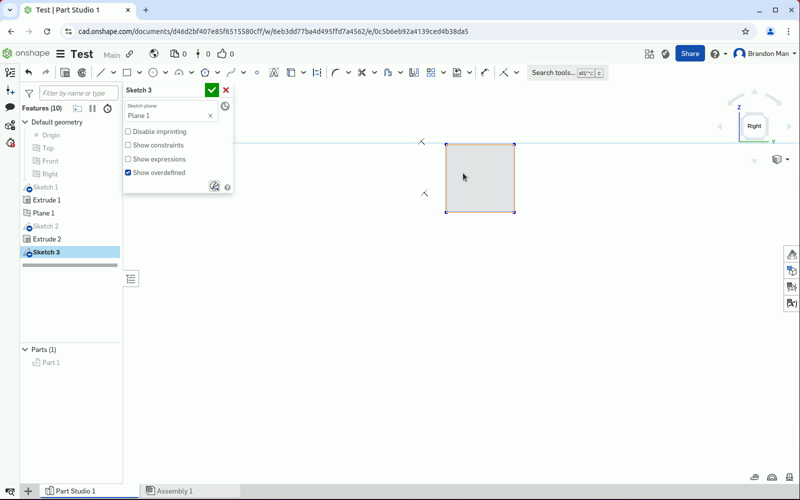
scroll(-6)
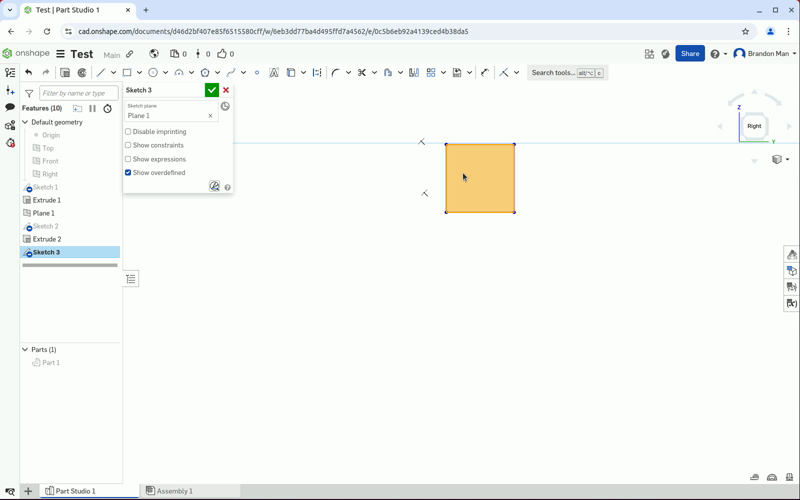
scroll(-6)
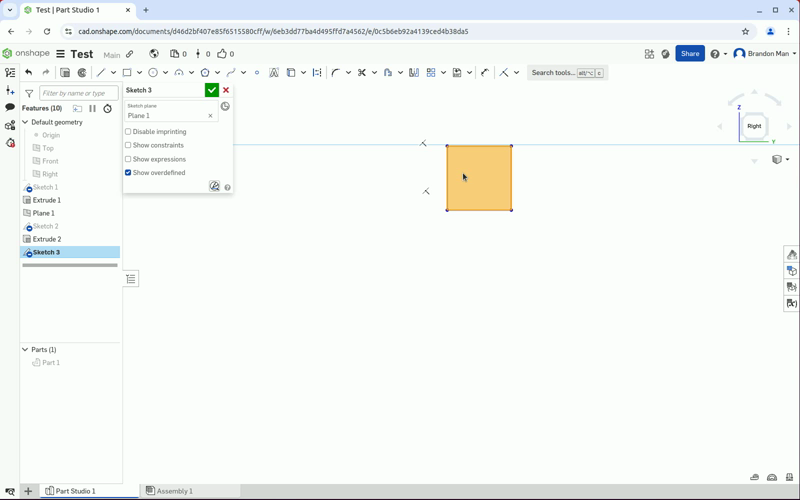
scroll(-6)
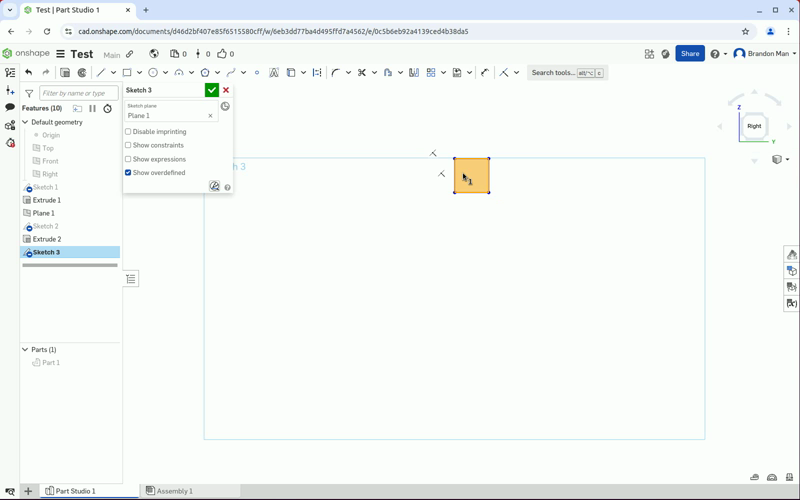
scroll(-6)
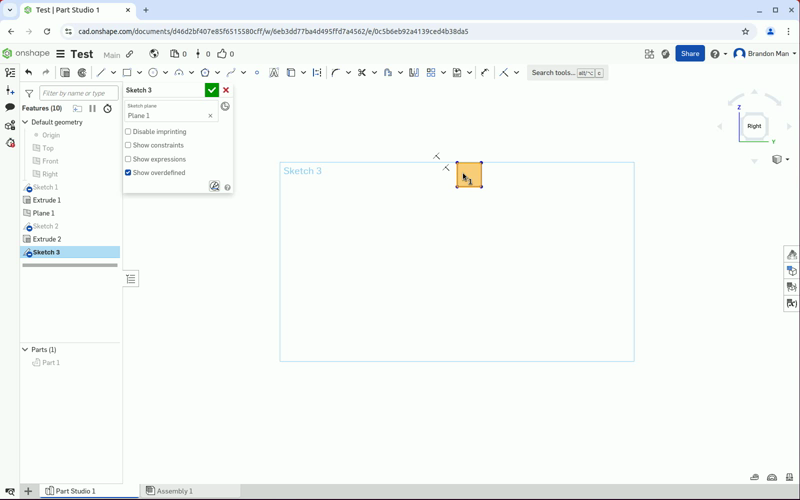
scroll(-6)
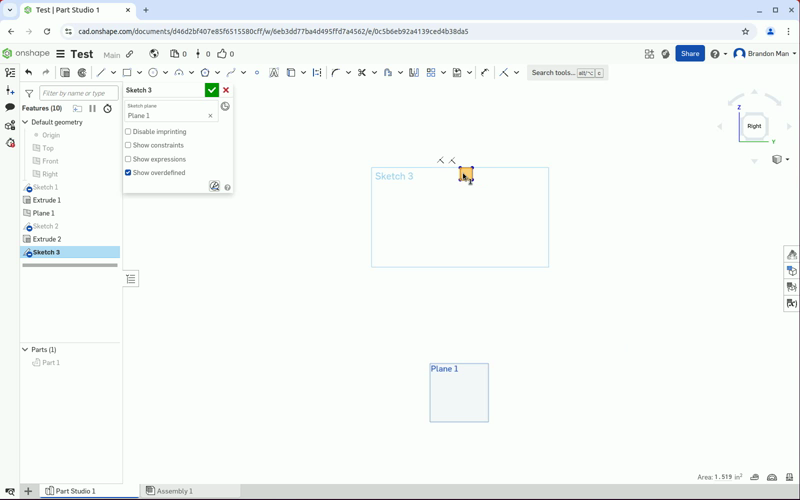
scroll(-6)
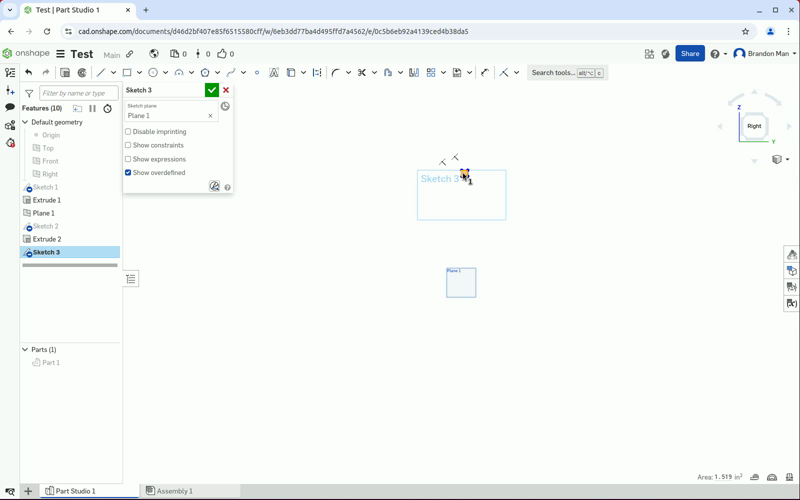
mouse_move(73, 352)
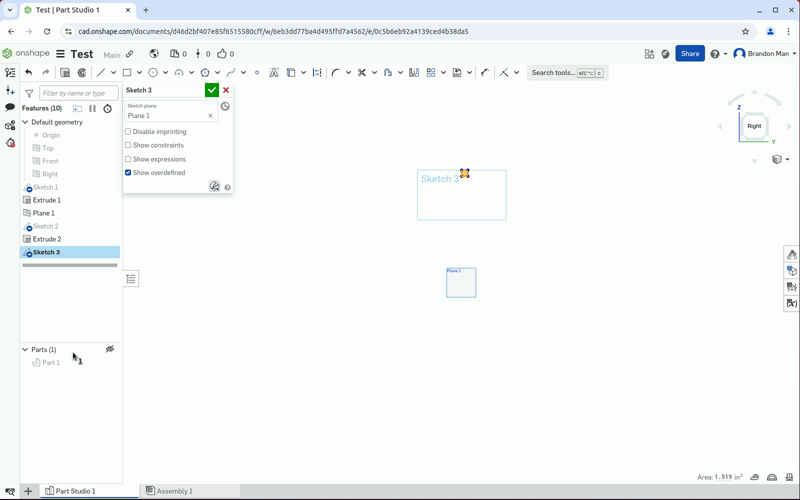
key(shift+y)
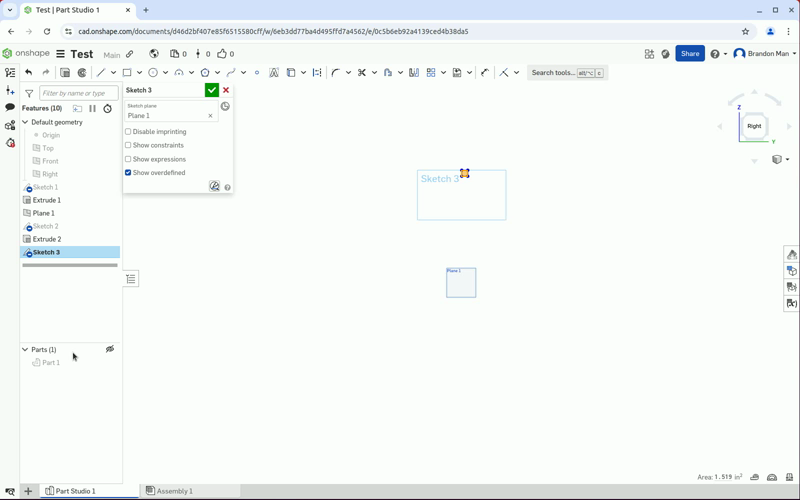
key(shift+e)
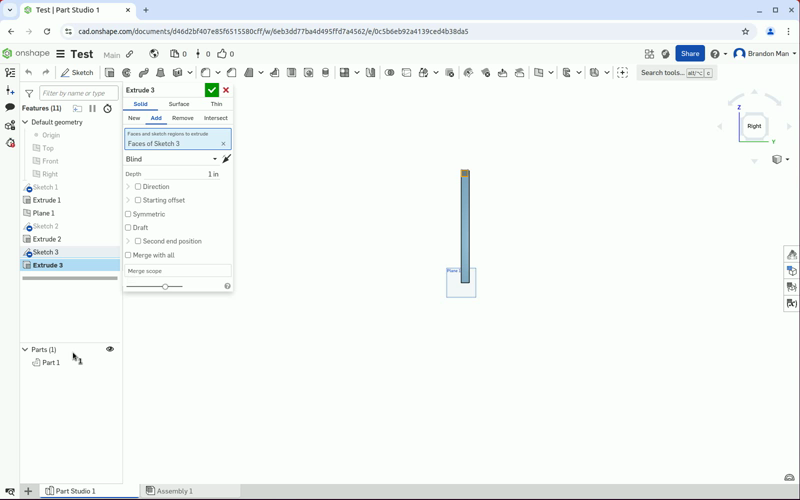
mouse_move(143, 106)
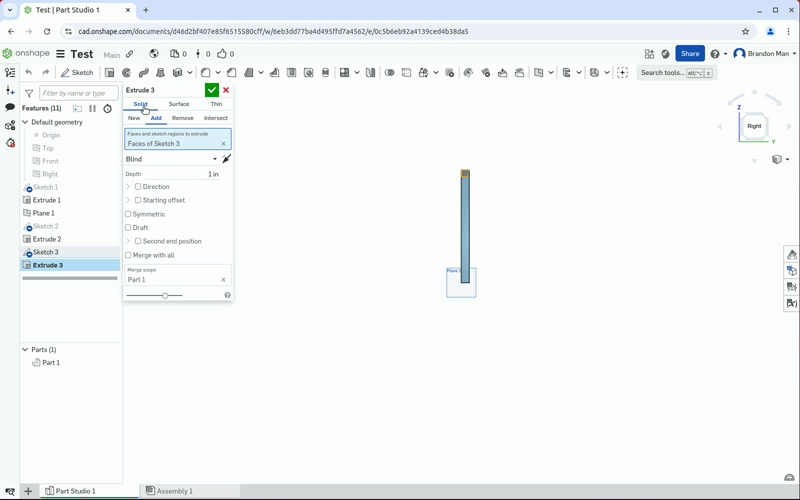
click(143, 106)
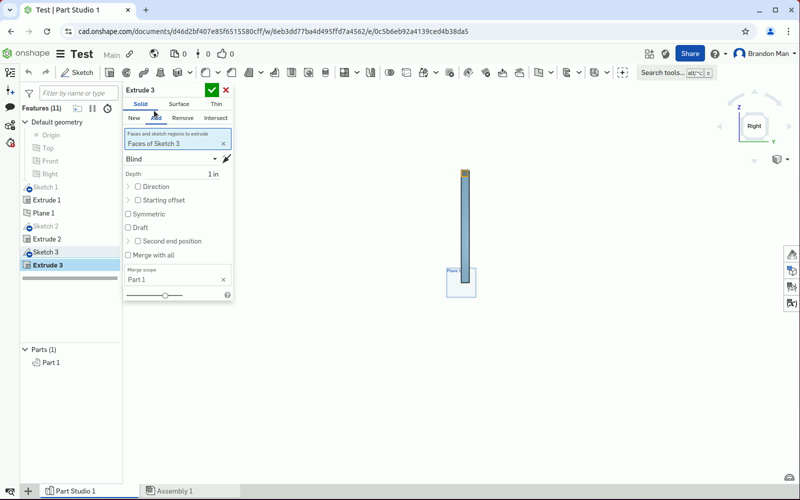
mouse_move(186, 120)
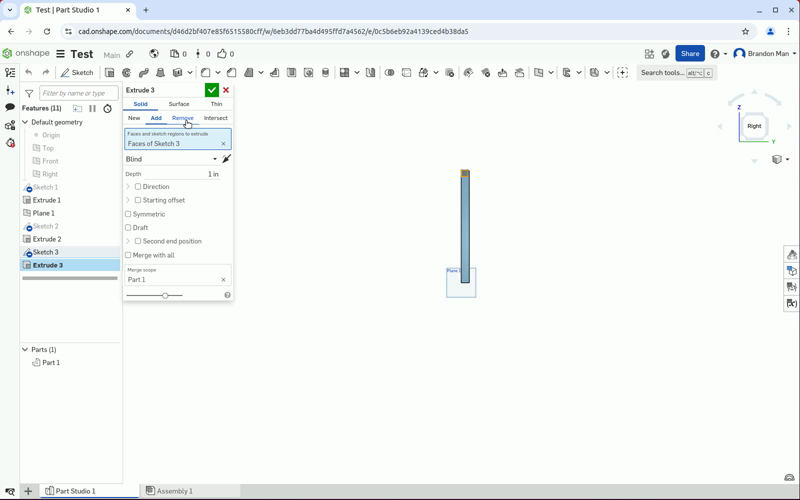
click(186, 120)
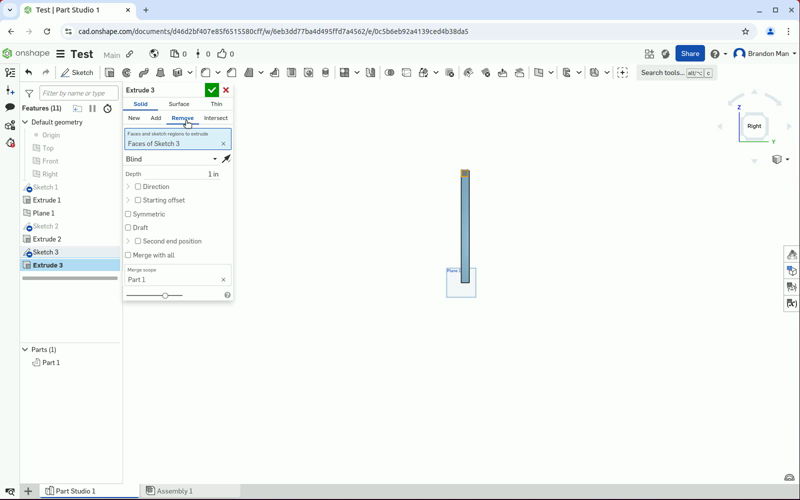
key(tab, 4)
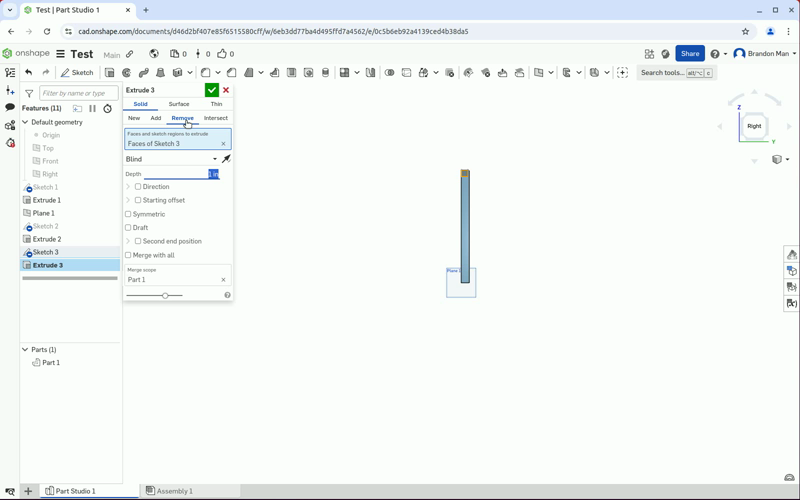
text(1.444)
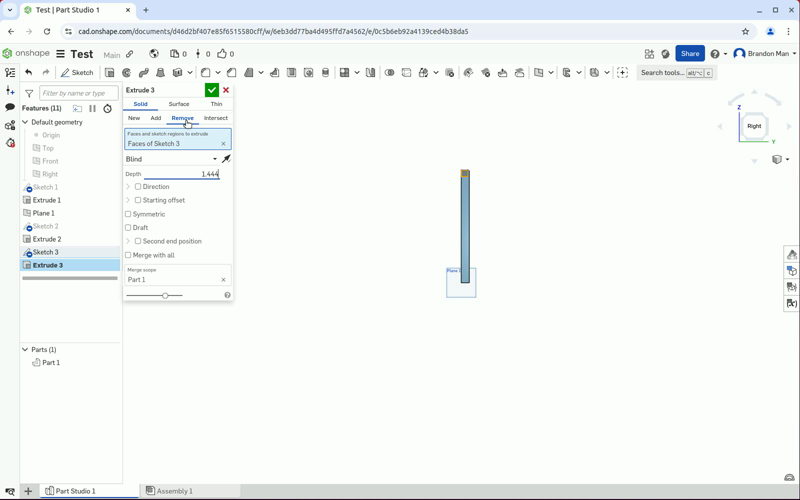
key(tab, 6)
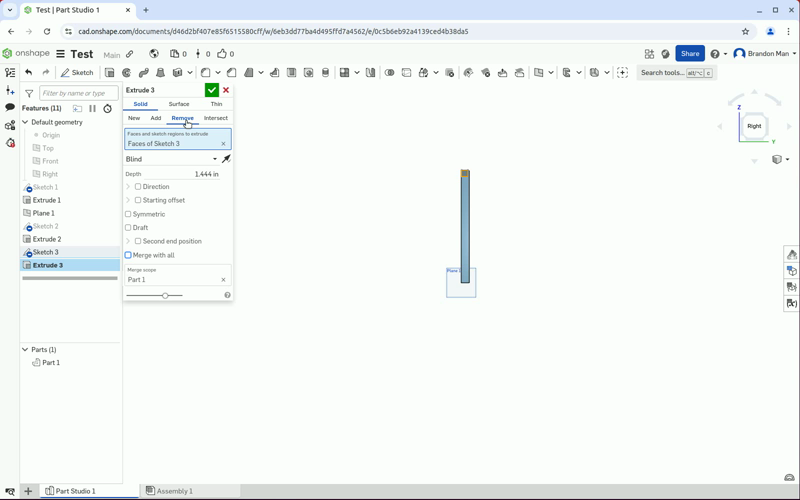
key(space)
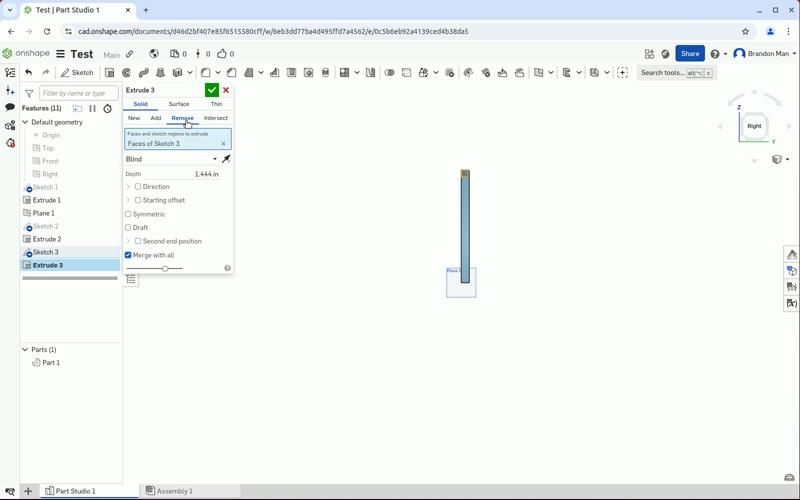
key(enter)
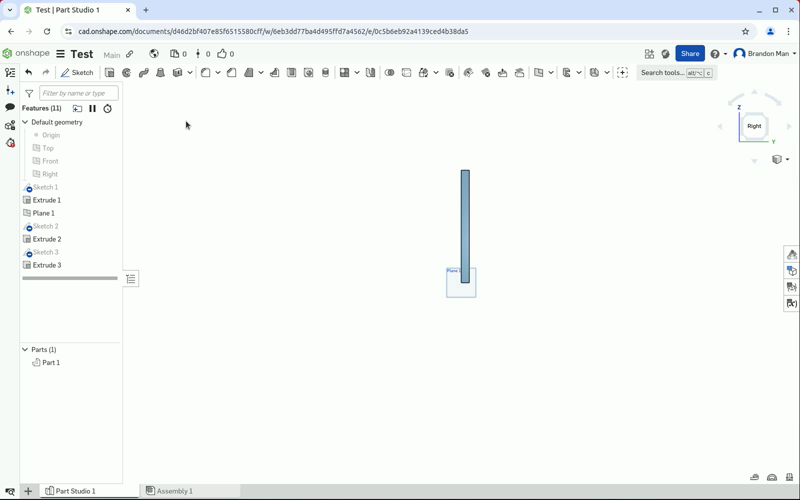
key(shift+h)
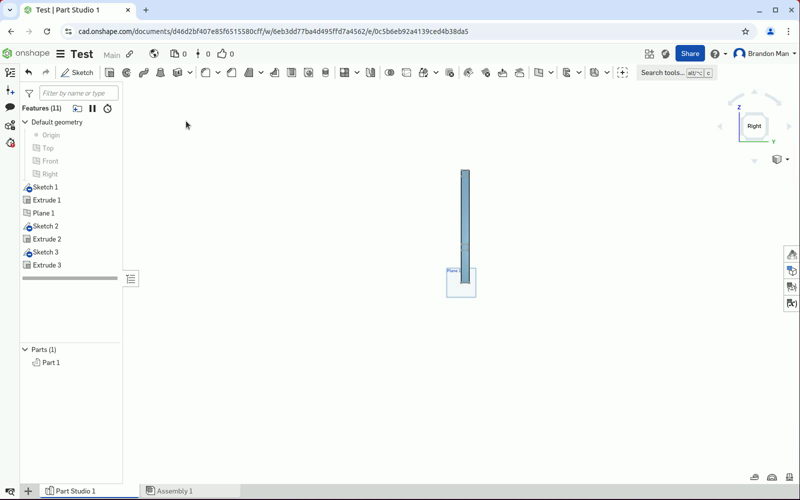
key(shift+h)
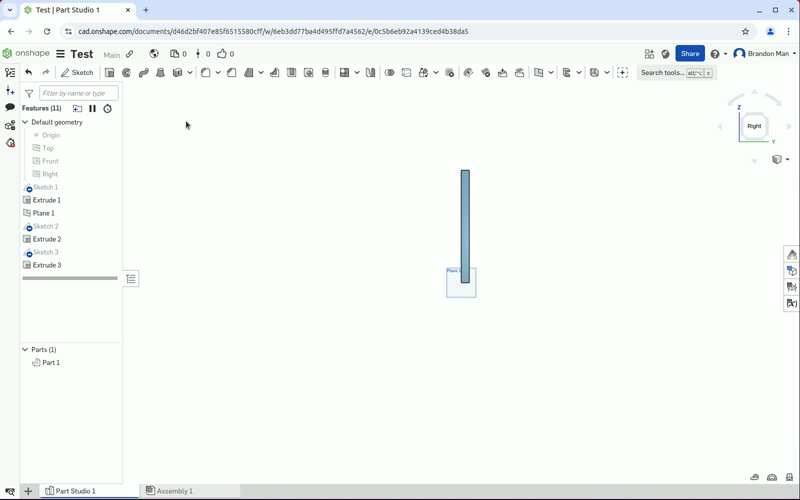
mouse_move(73, 189)
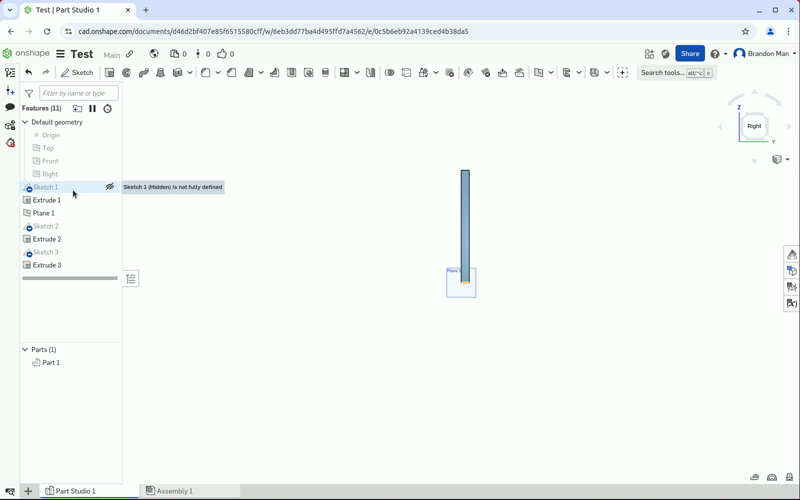
click(73, 189)
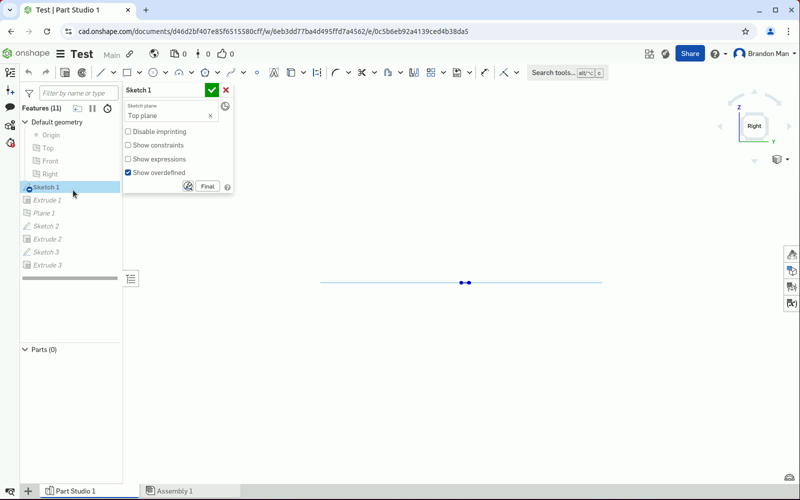
mouse_move(229, 92)
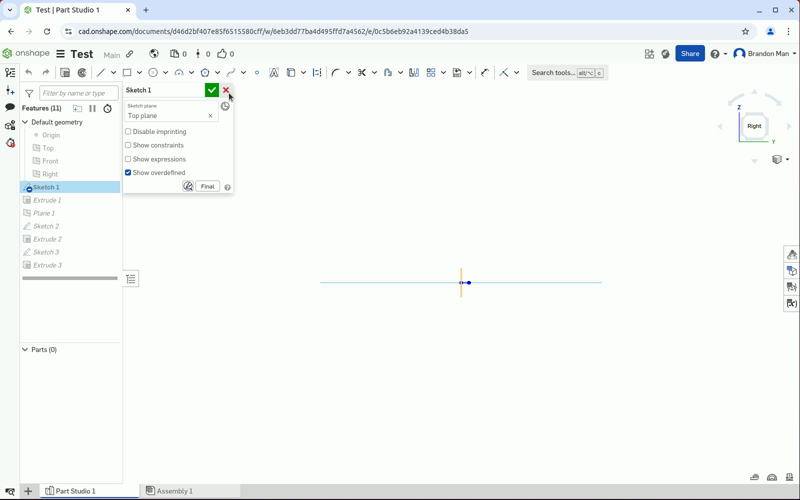
click(229, 92)
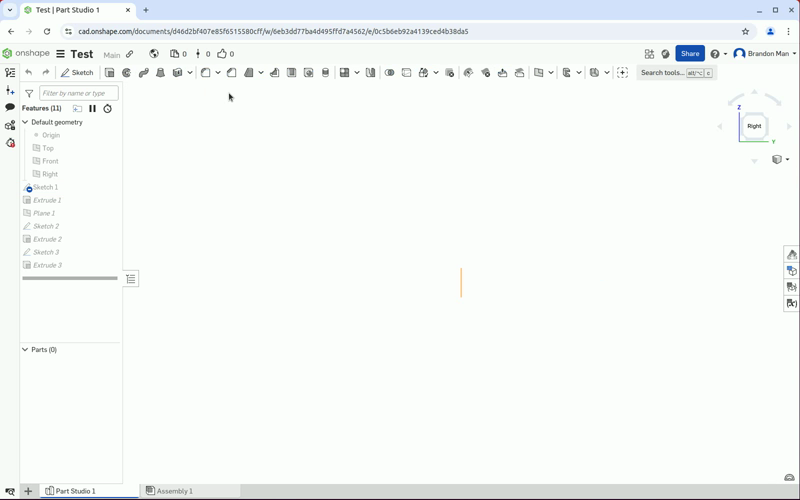
key(shift+s)
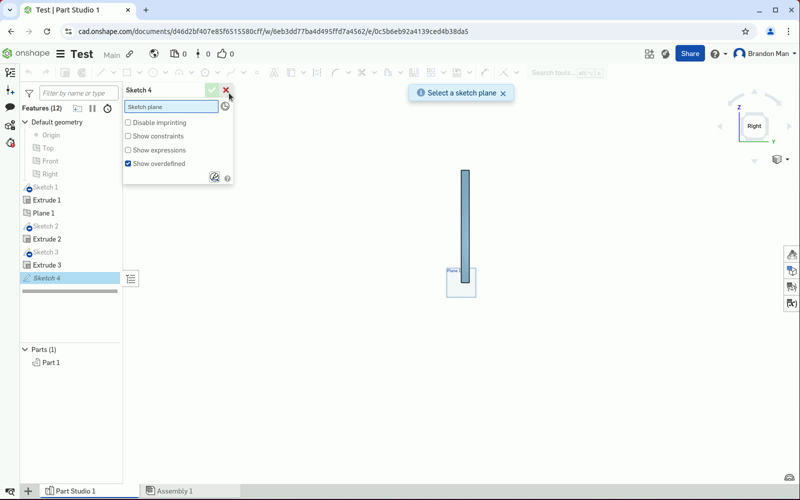
mouse_move(73, 215)
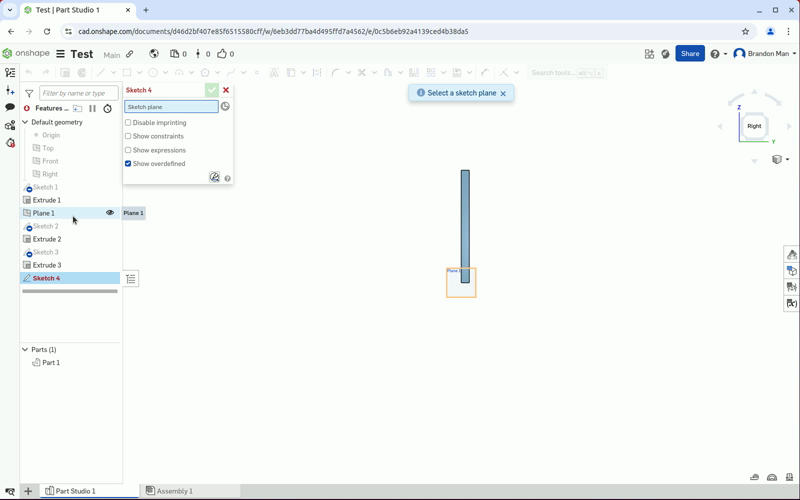
click(73, 215)
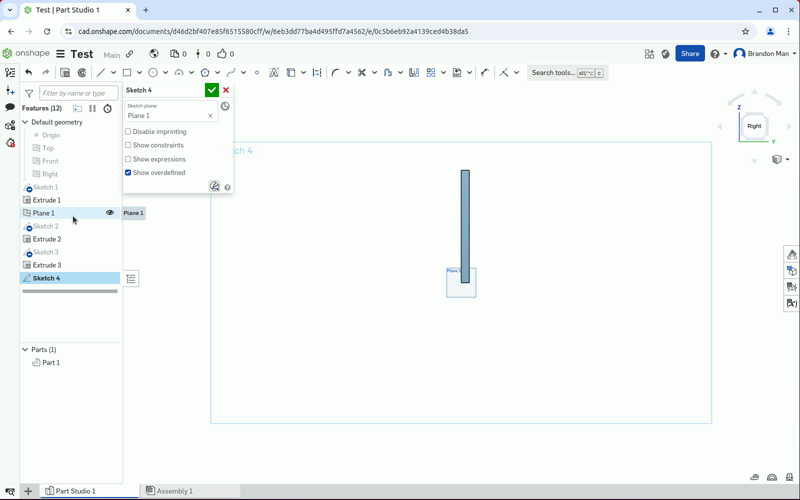
mouse_move(73, 352)
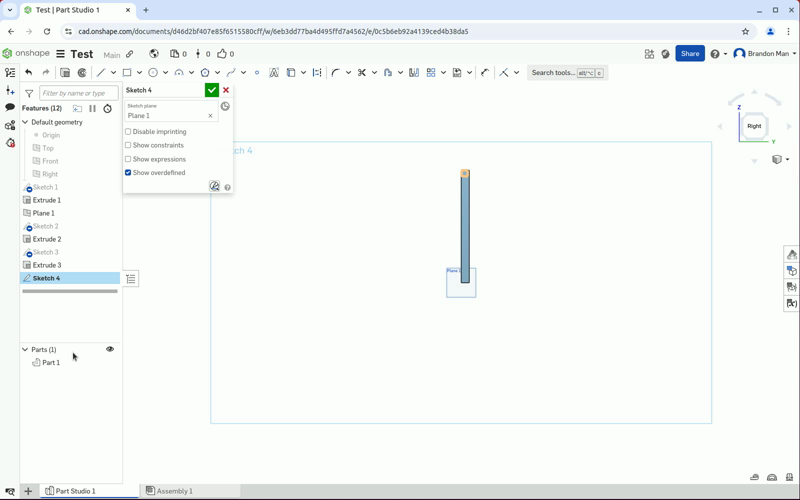
key(y)
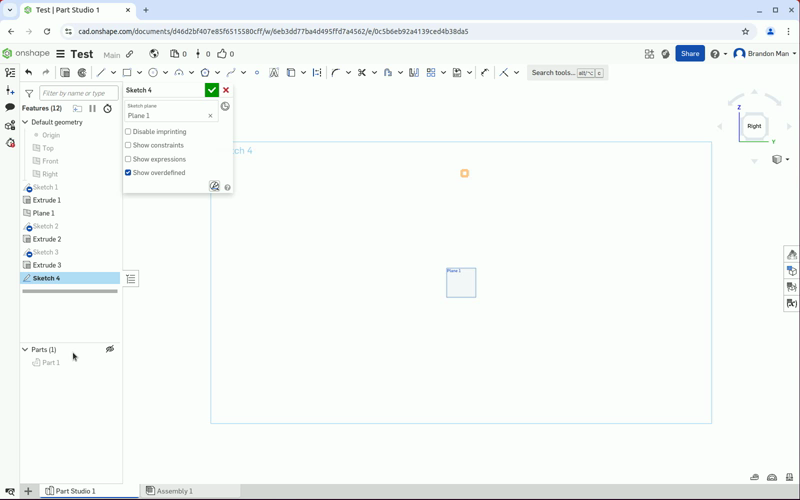
key(l)
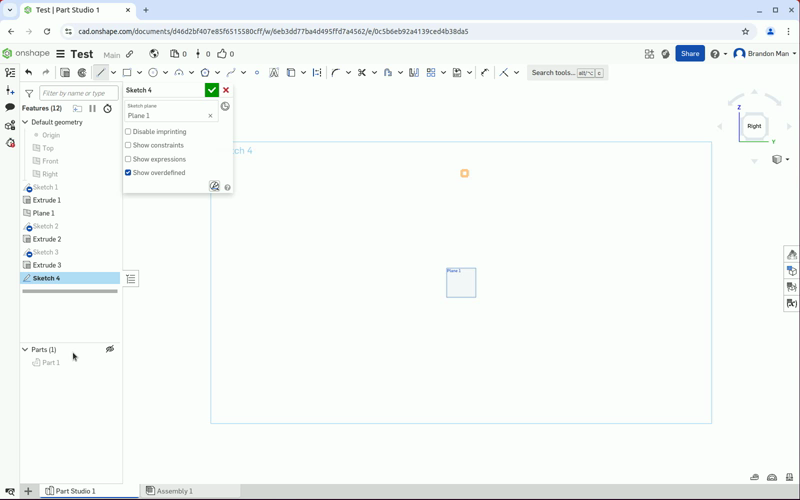
key_down(shift)
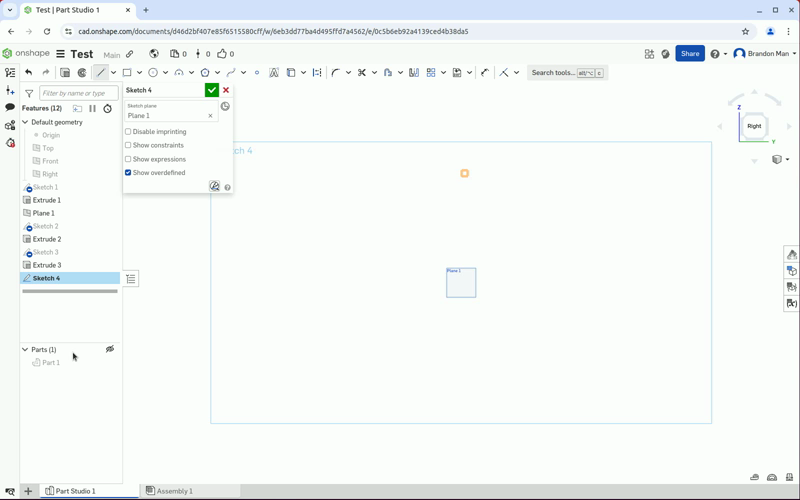
mouse_move(461, 213)
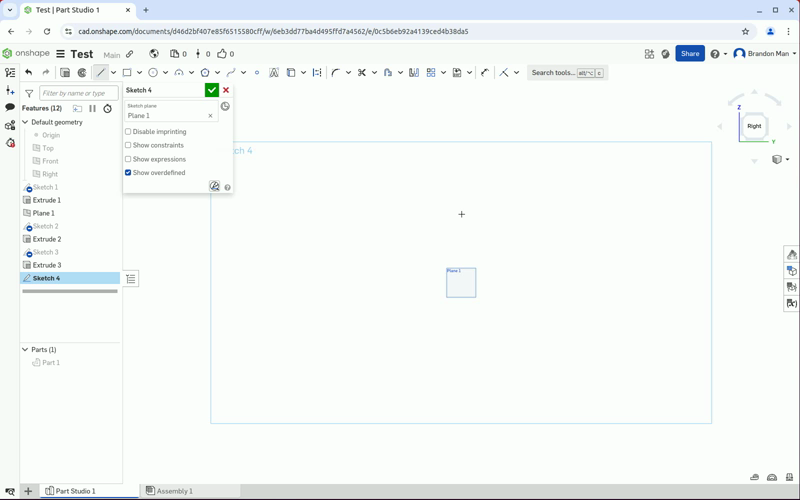
click(461, 213)
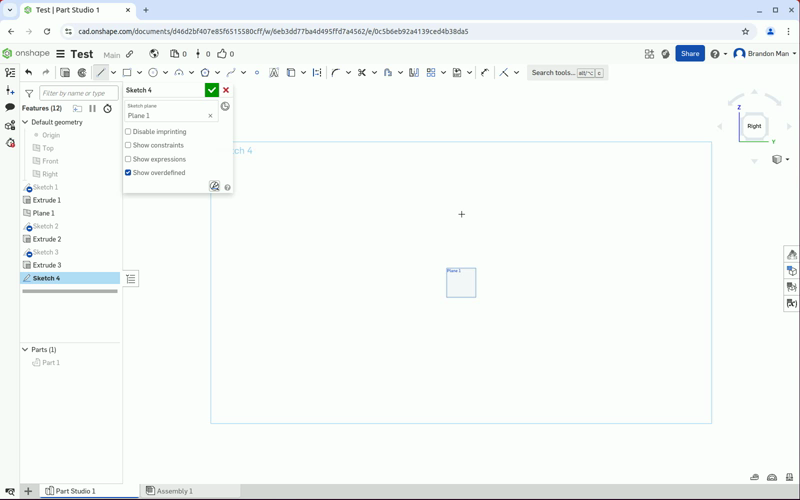
key_up(shift)
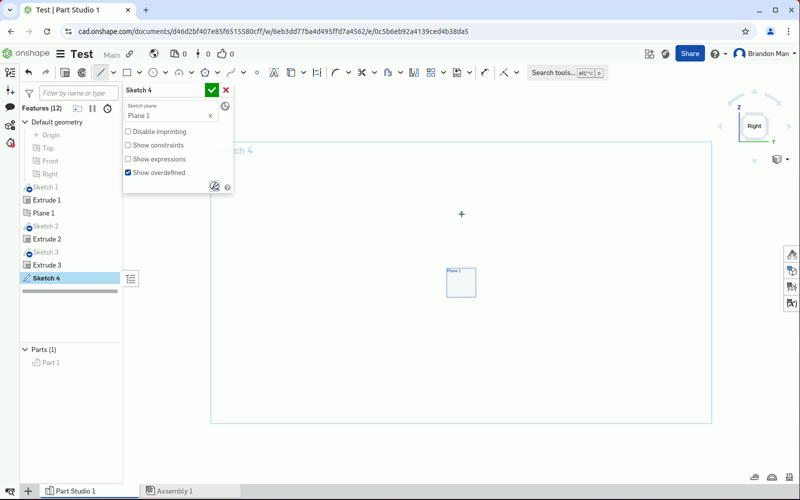
key_down(shift)
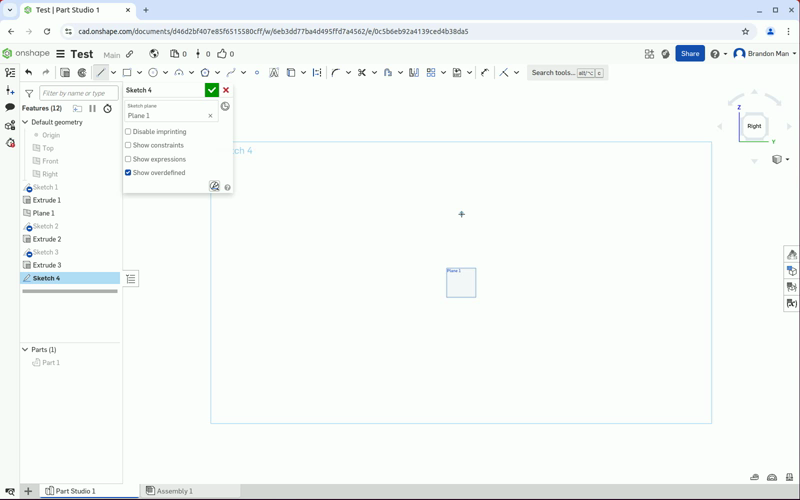
mouse_move(492, 213)
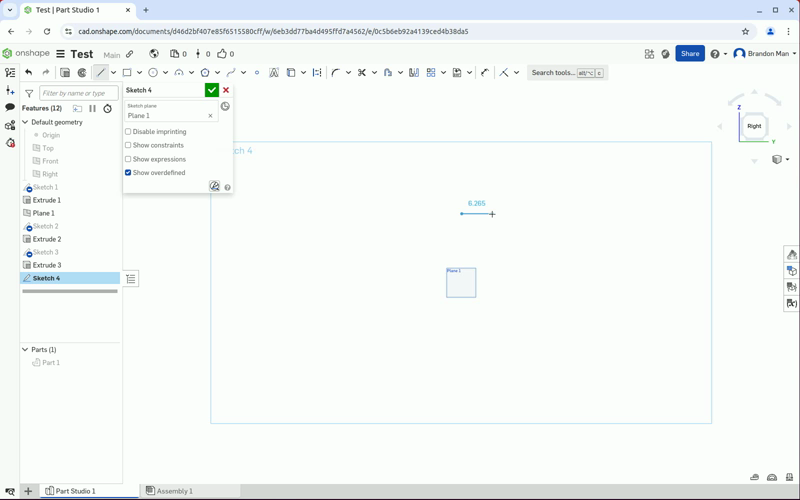
mouse_move(467, 213)
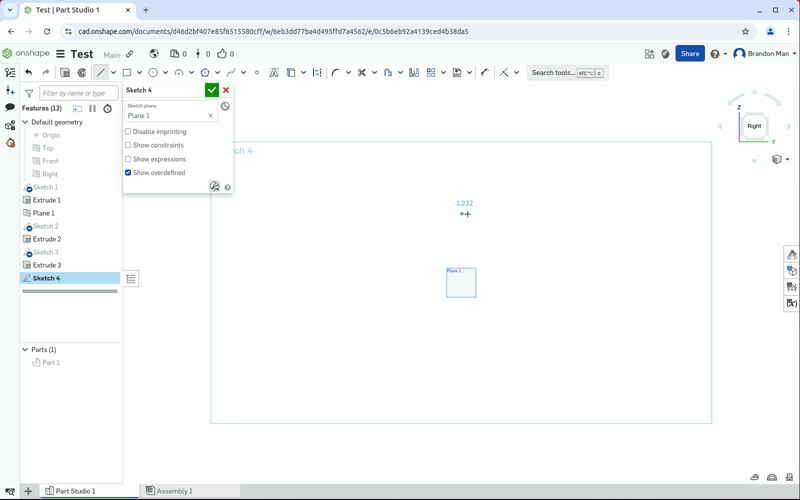
scroll(6)
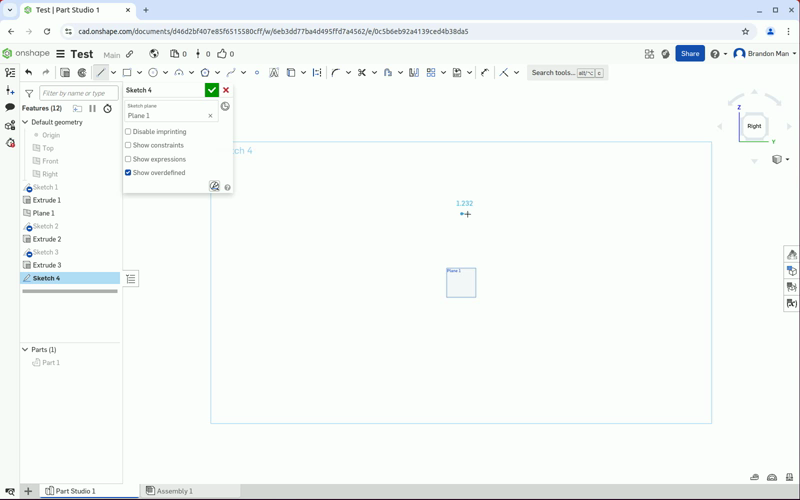
scroll(6)
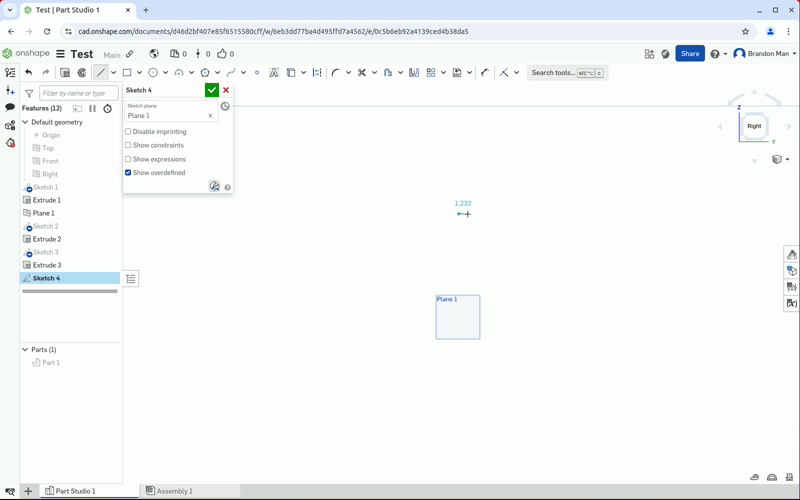
scroll(6)
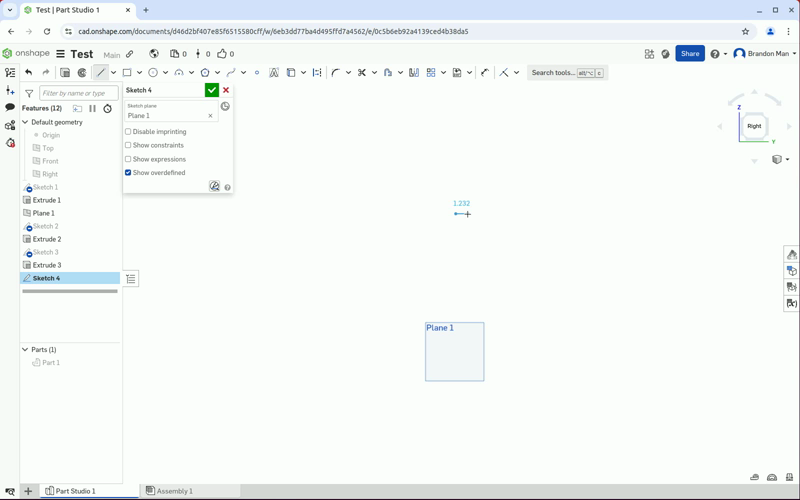
scroll(6)
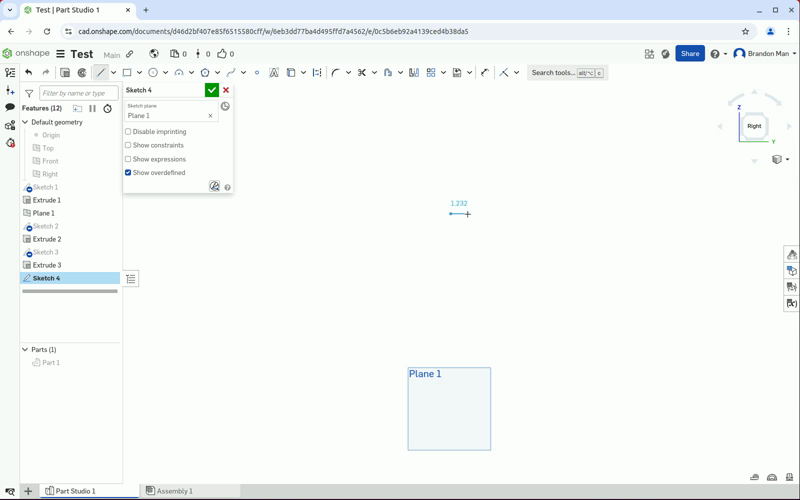
scroll(6)
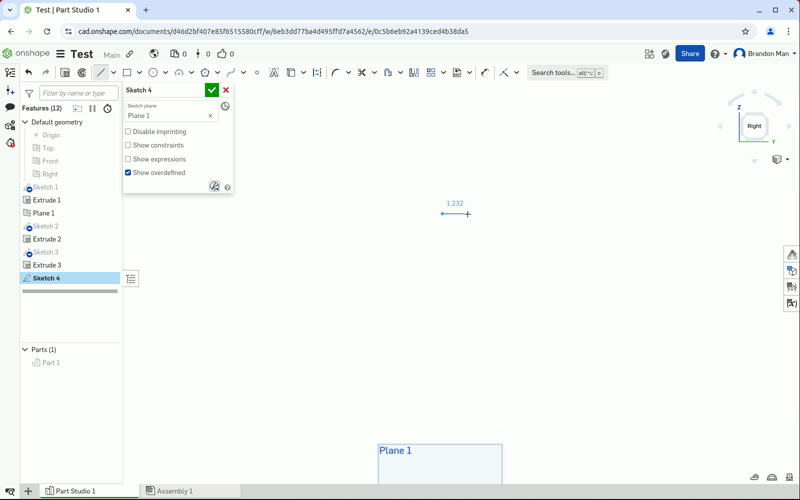
scroll(6)
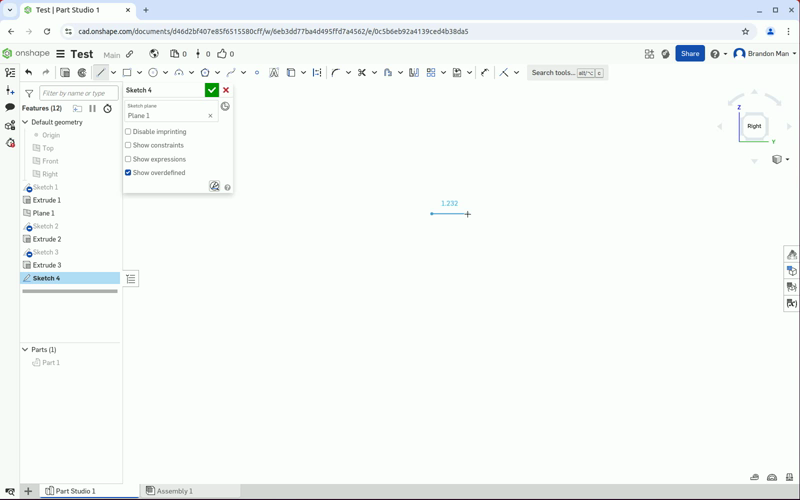
scroll(6)
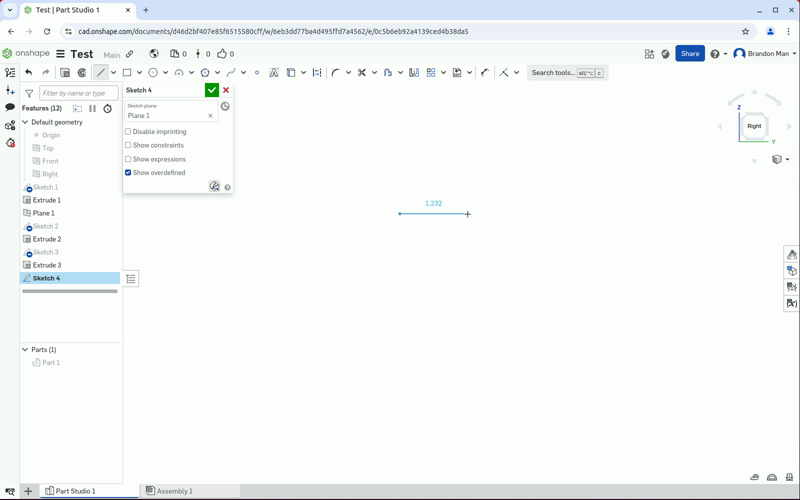
click(467, 213)
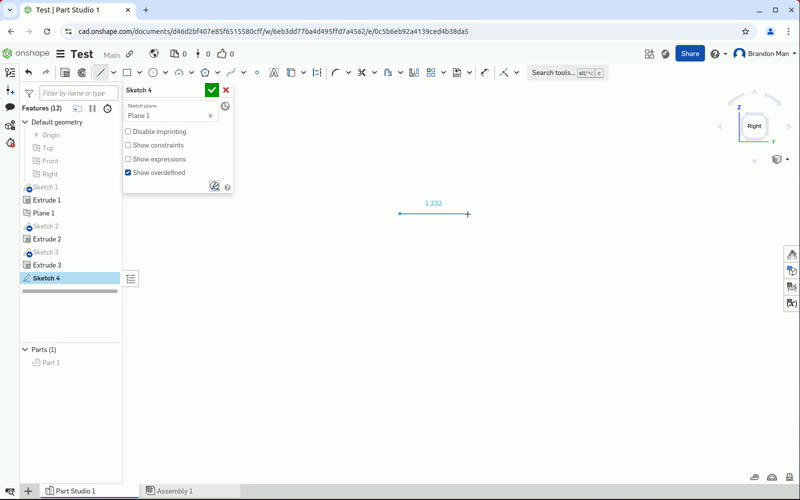
scroll(-6)
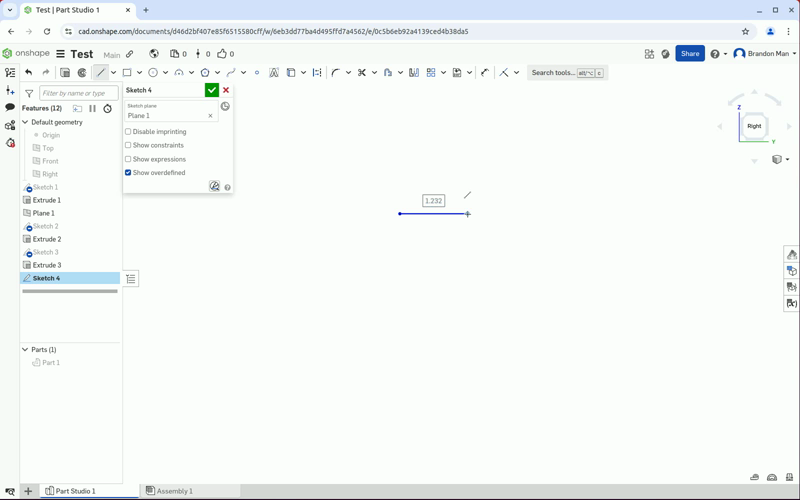
scroll(-6)
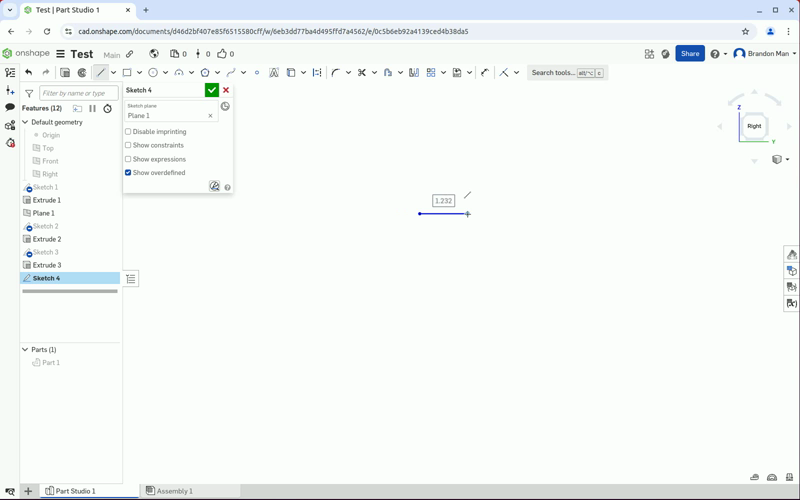
scroll(-6)
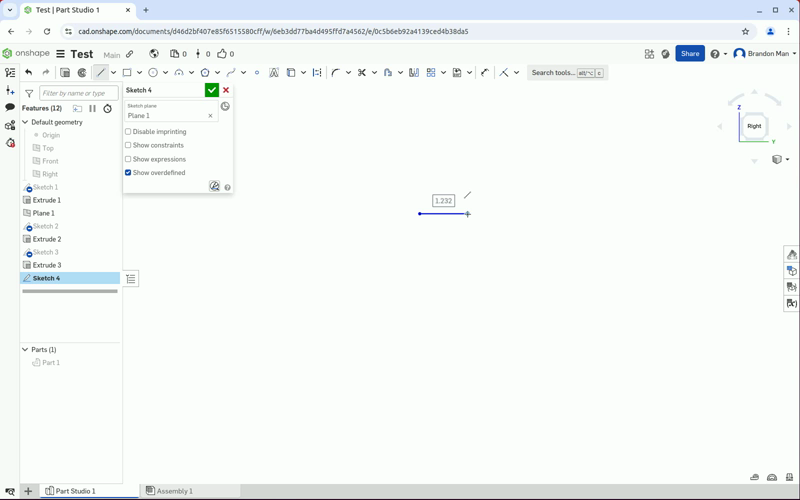
scroll(-6)
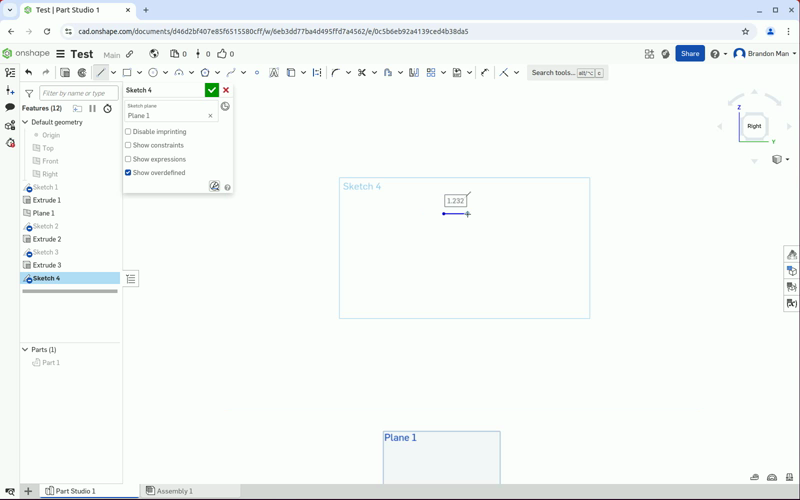
scroll(-6)
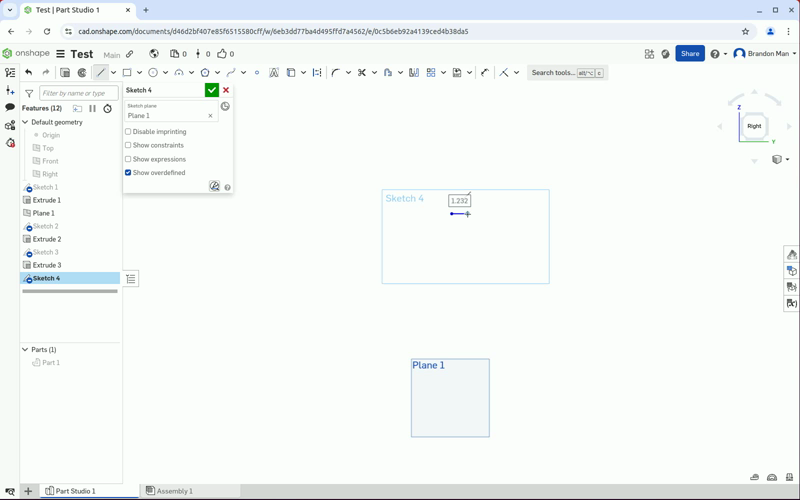
scroll(-6)
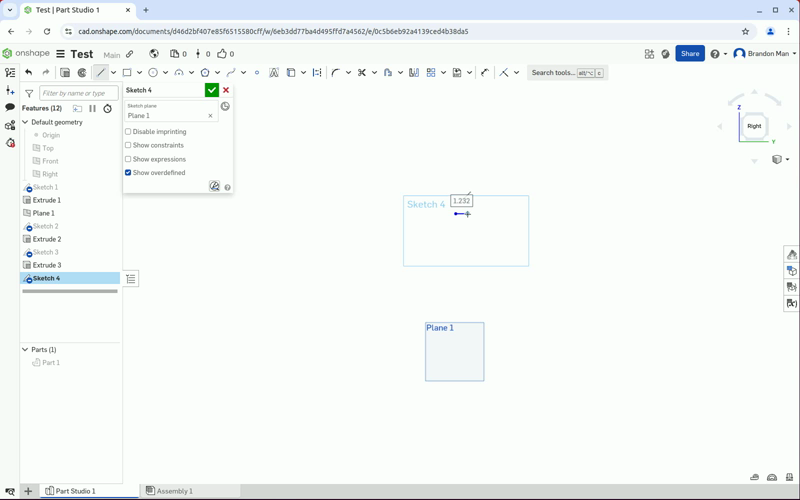
scroll(-6)
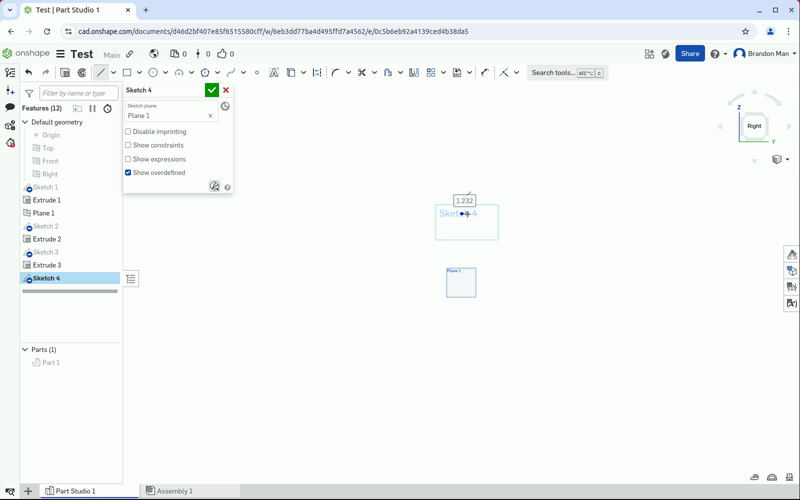
key_up(shift)
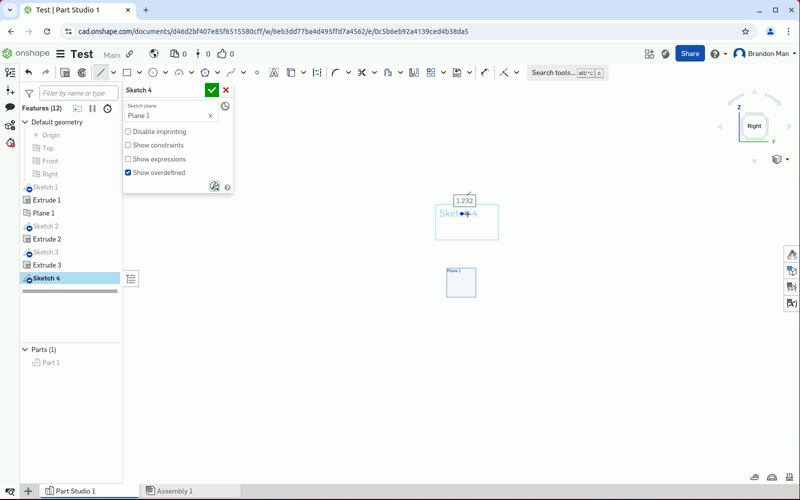
key_down(shift)
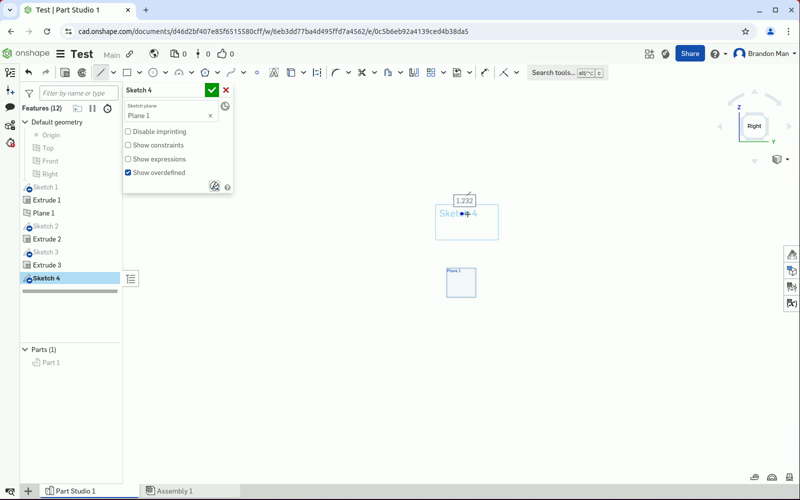
mouse_move(497, 213)
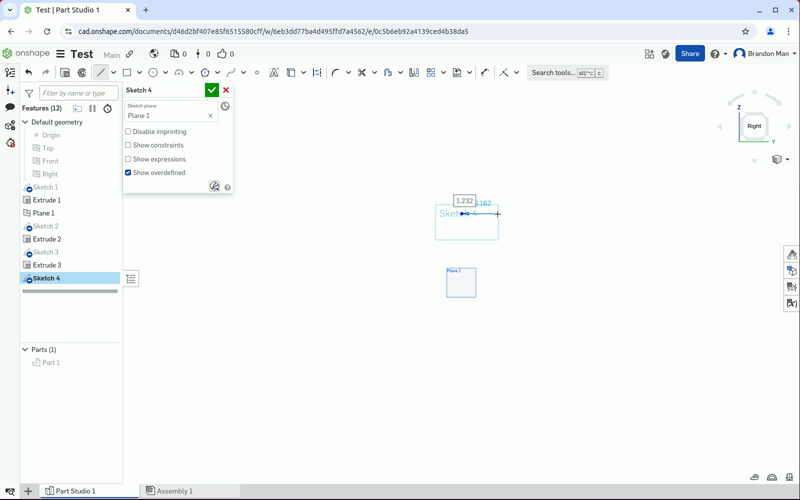
mouse_move(467, 207)
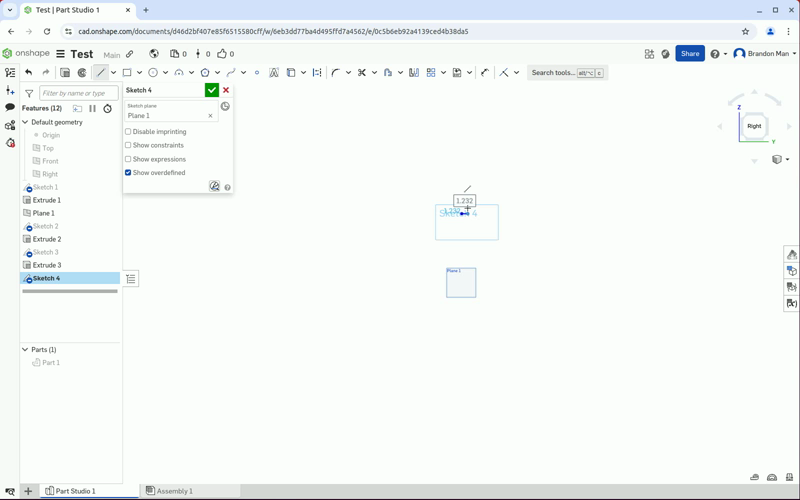
scroll(6)
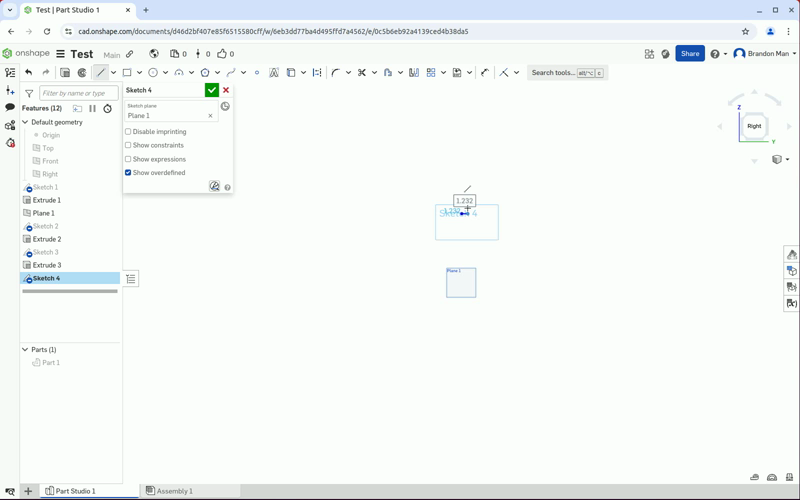
scroll(6)
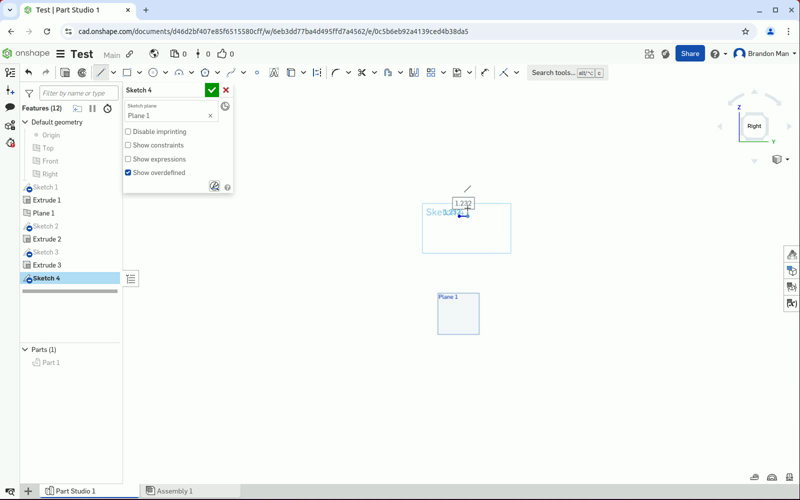
scroll(6)
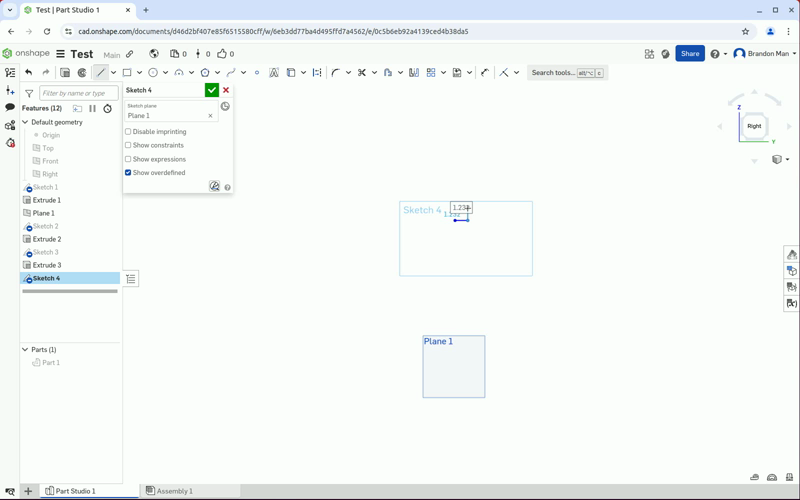
scroll(6)
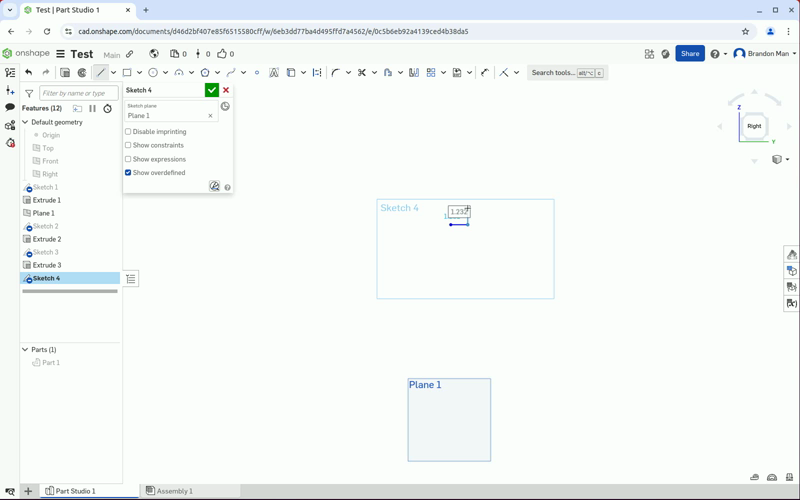
scroll(6)
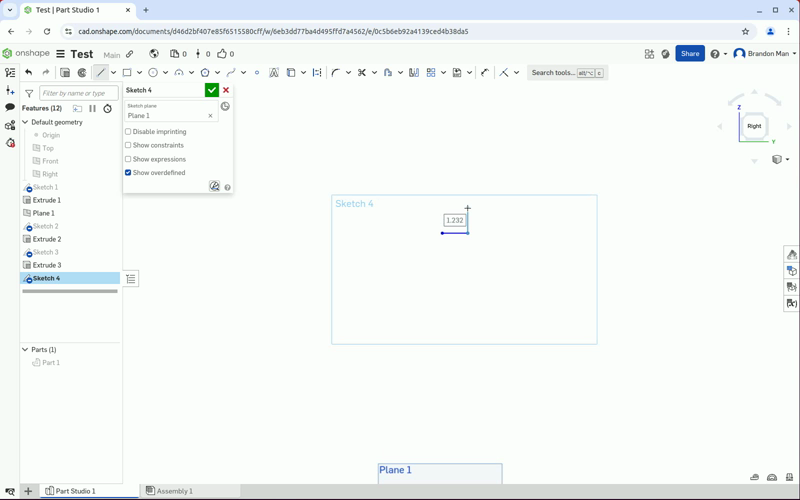
scroll(6)
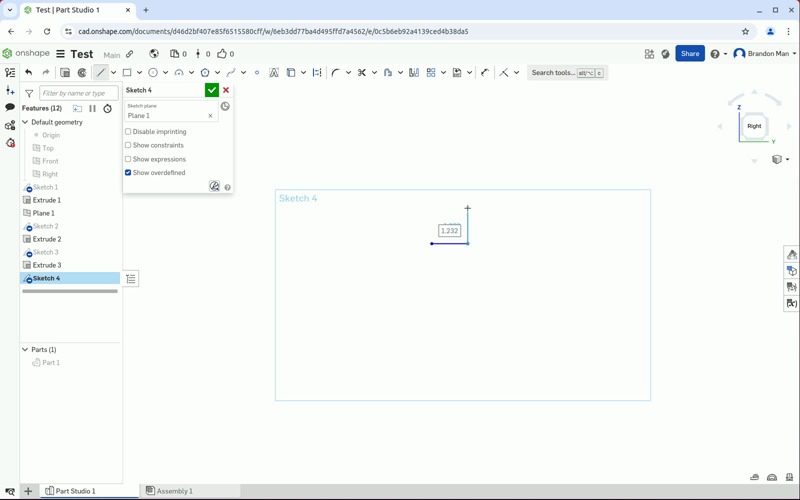
scroll(6)
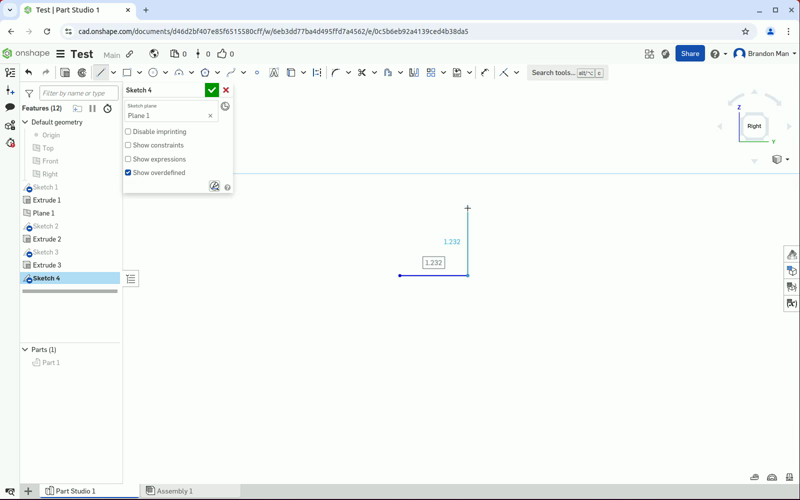
click(467, 207)
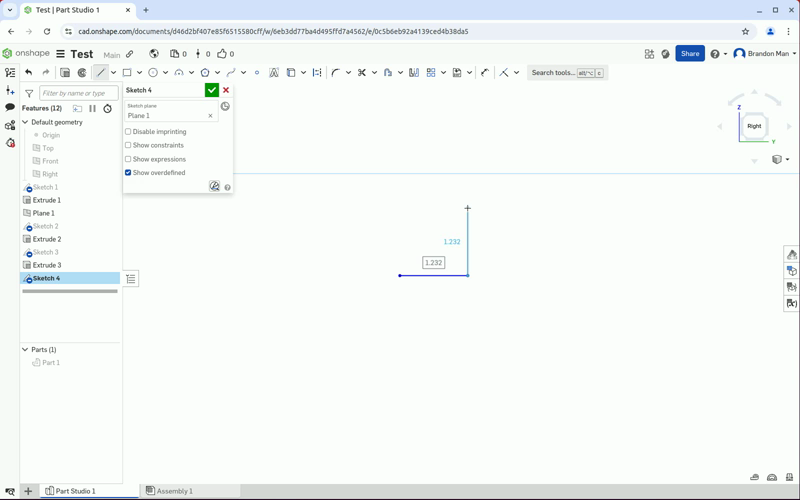
scroll(-6)
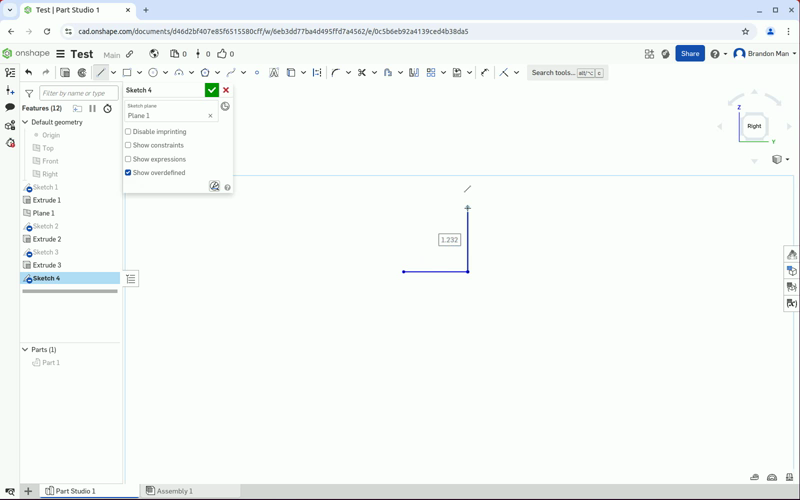
scroll(-6)
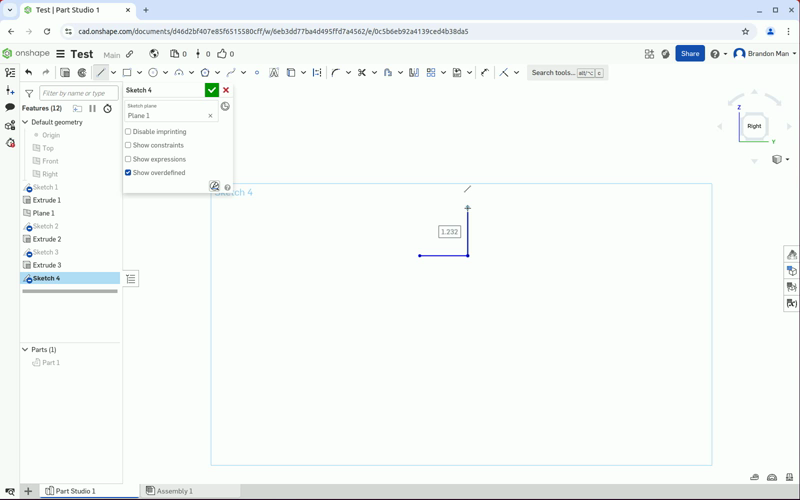
scroll(-6)
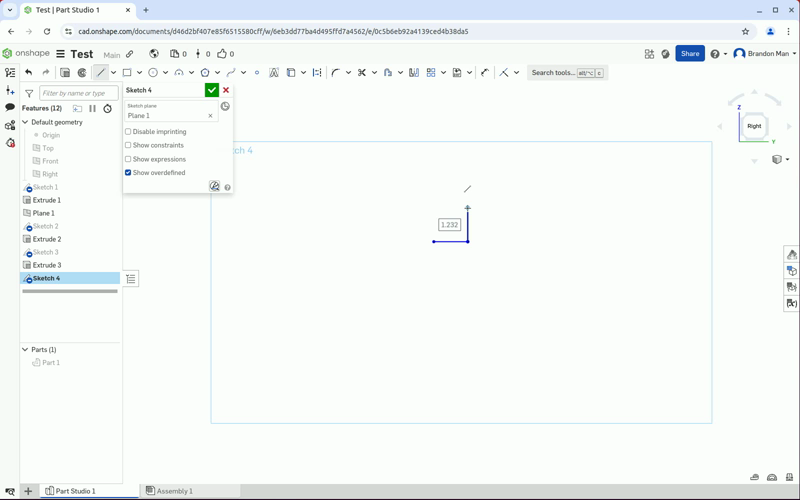
scroll(-6)
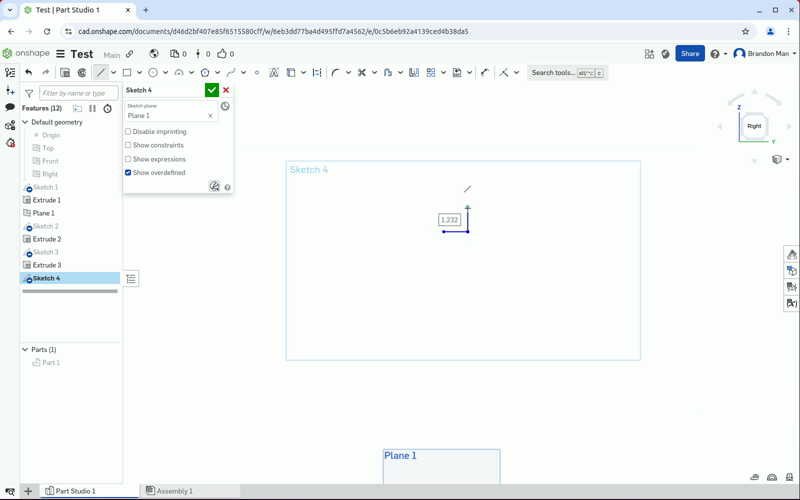
scroll(-6)
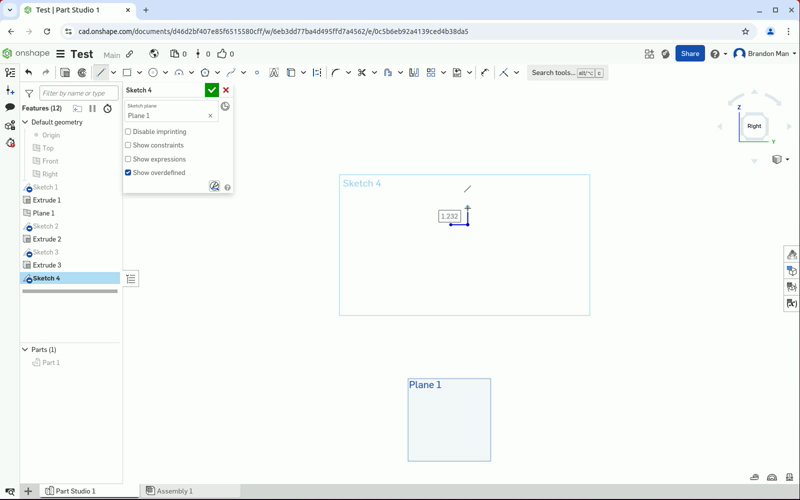
scroll(-6)
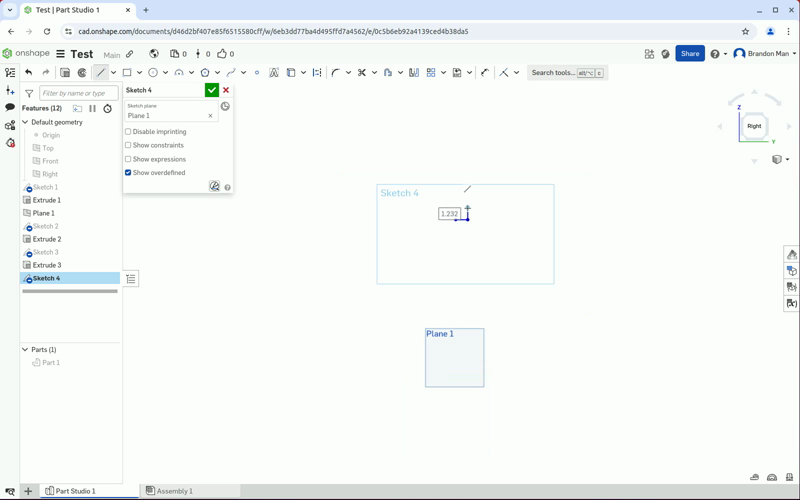
scroll(-6)
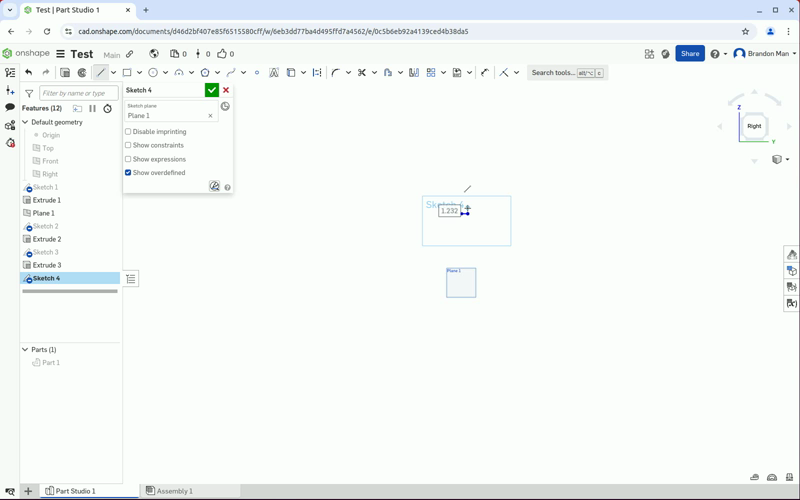
key_up(shift)
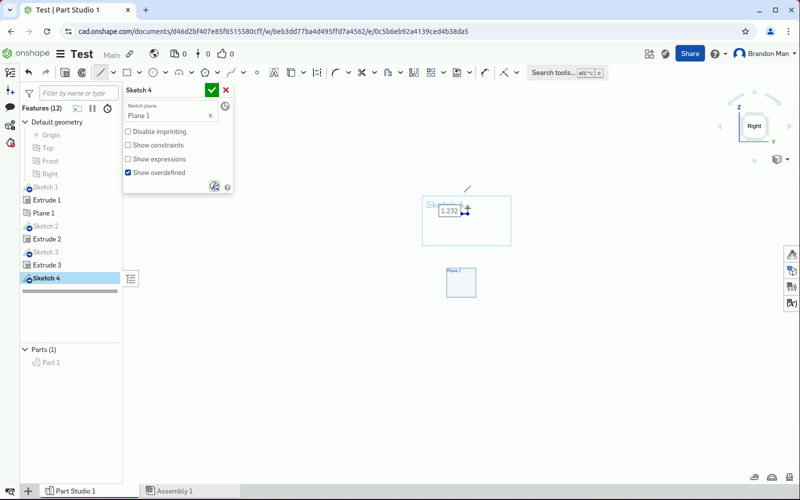
key_down(shift)
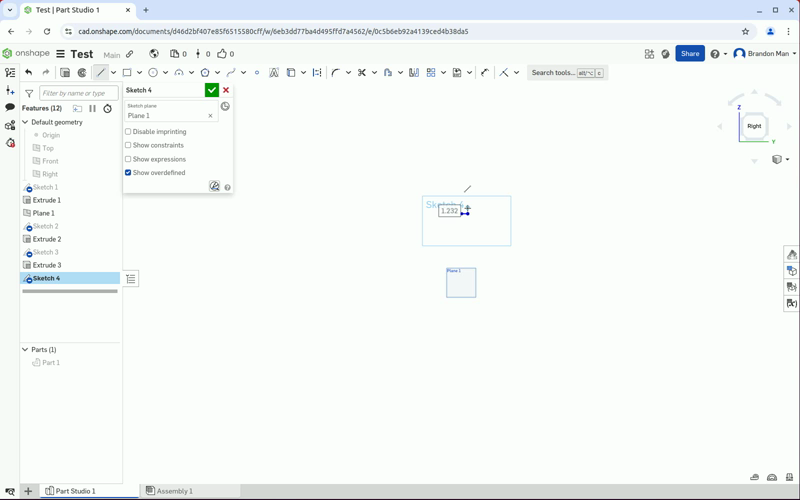
mouse_move(497, 207)
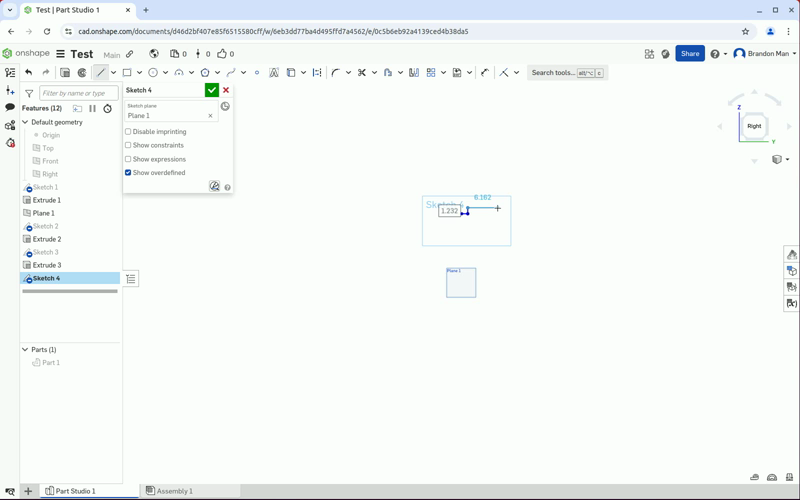
mouse_move(461, 207)
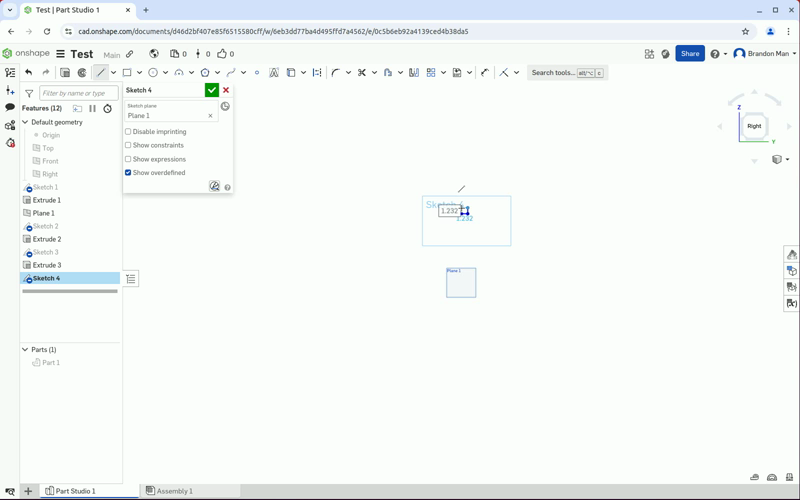
scroll(6)
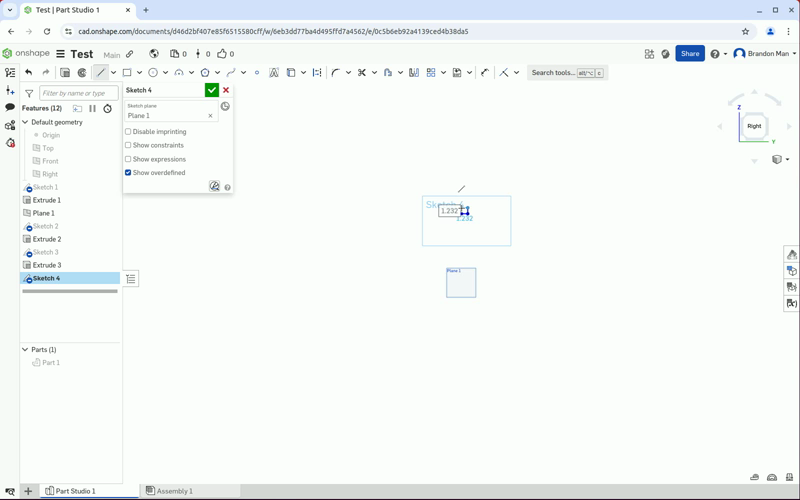
scroll(6)
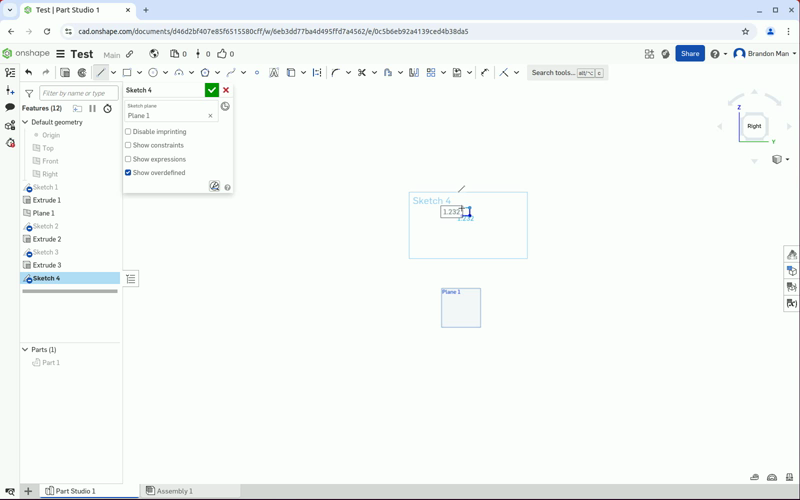
scroll(6)
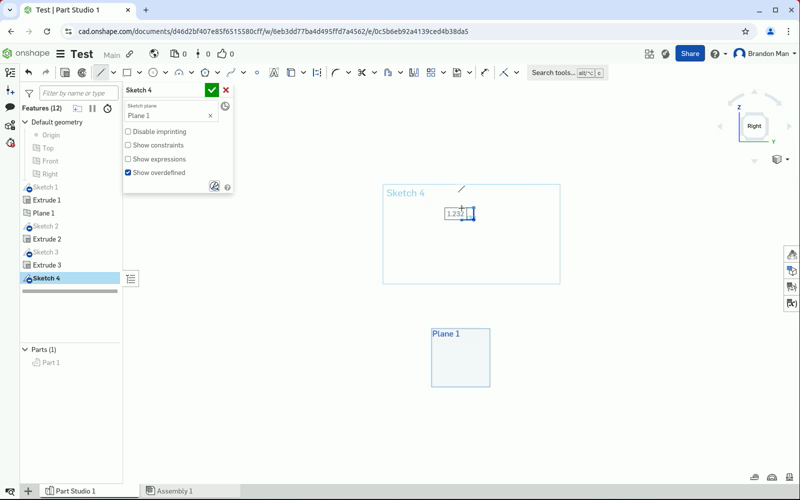
scroll(6)
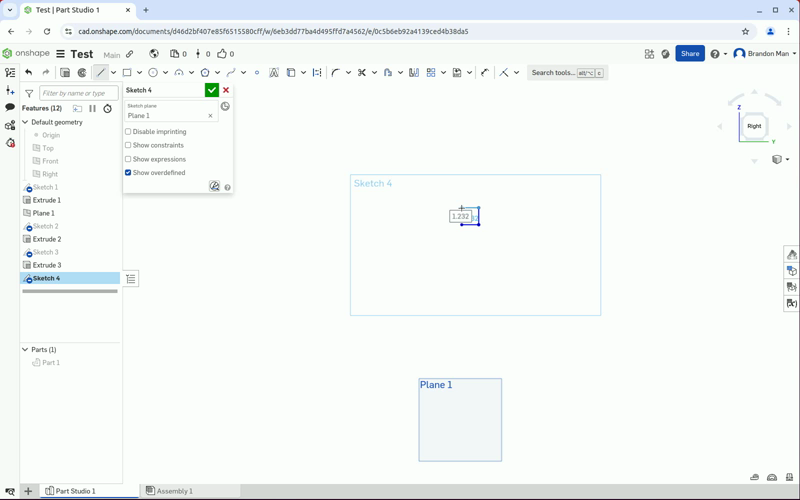
scroll(6)
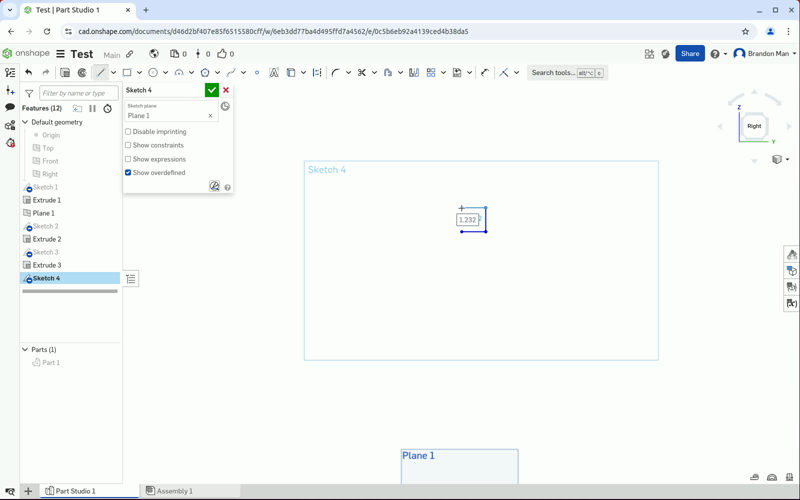
scroll(6)
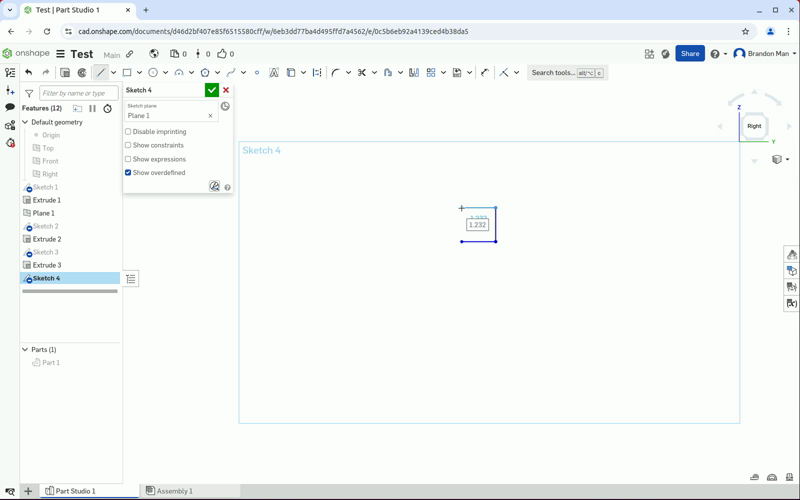
scroll(6)
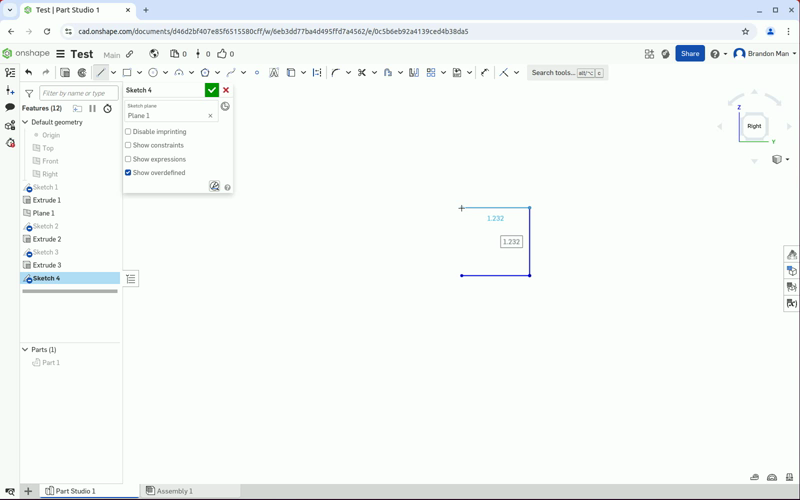
click(461, 207)
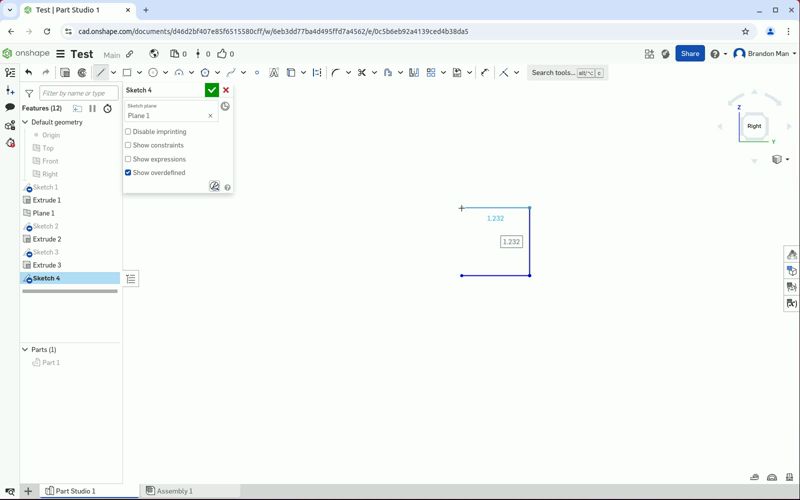
scroll(-6)
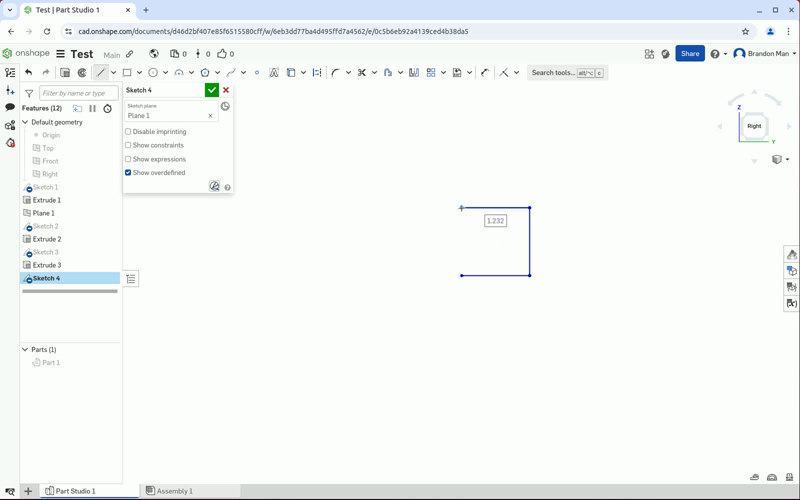
scroll(-6)
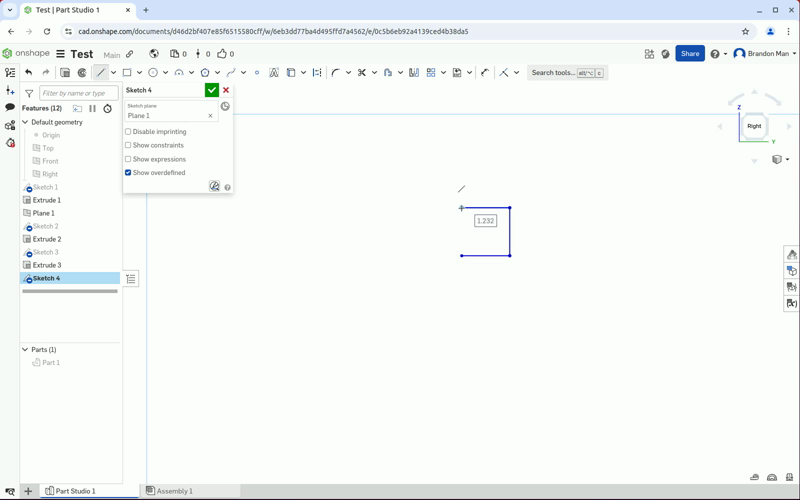
scroll(-6)
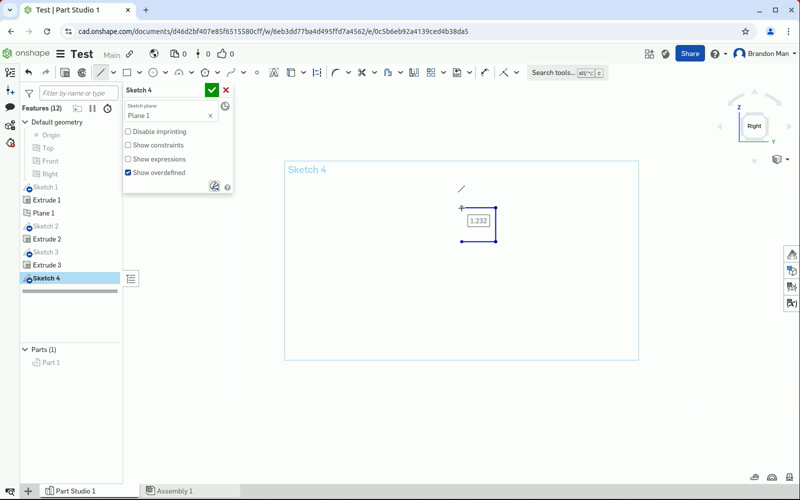
scroll(-6)
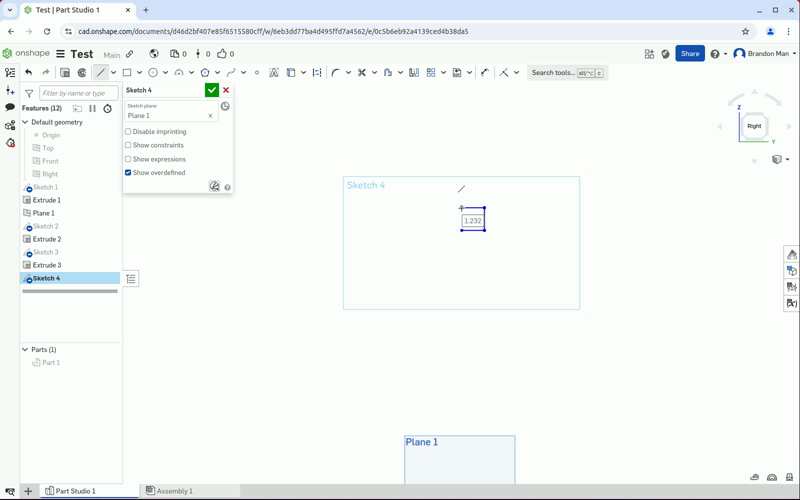
scroll(-6)
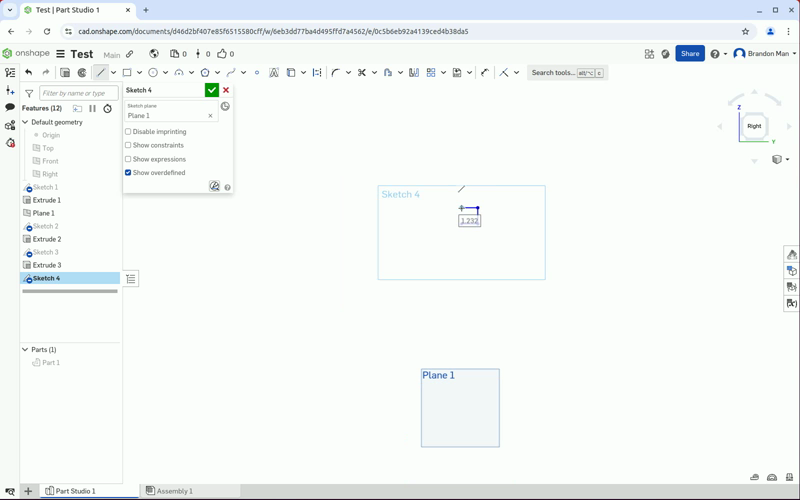
scroll(-6)
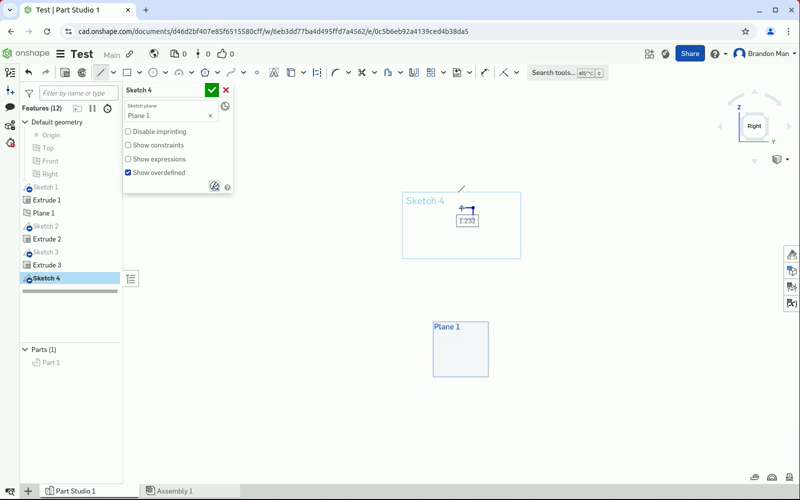
scroll(-6)
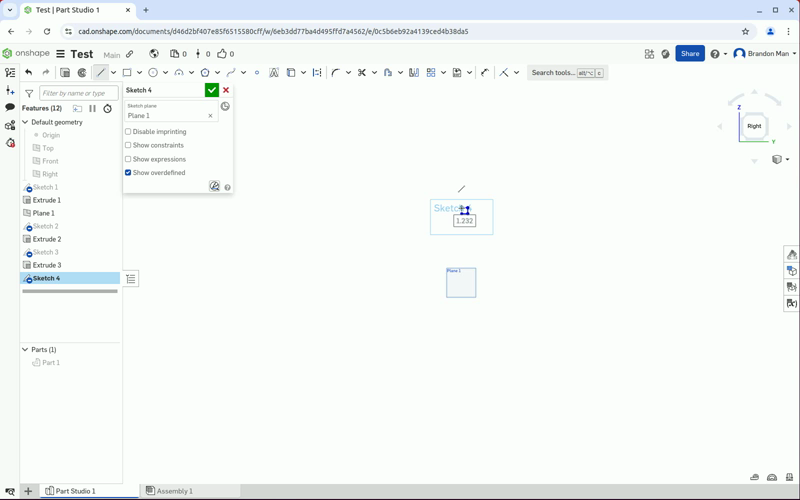
key_up(shift)
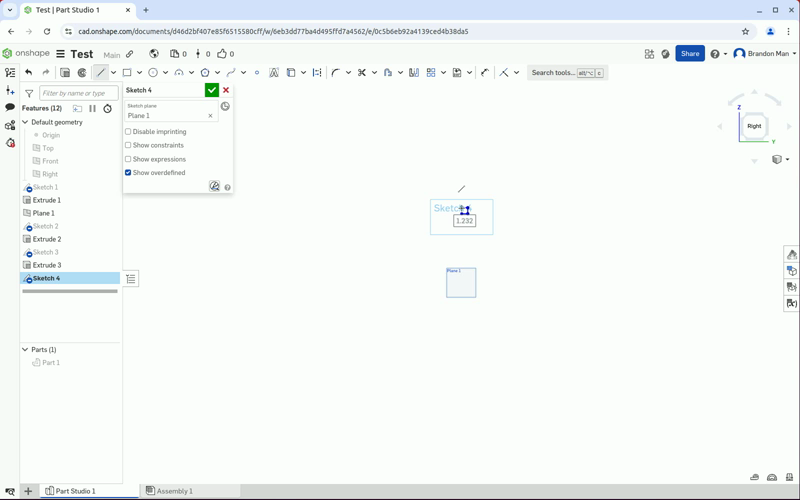
mouse_move(492, 207)
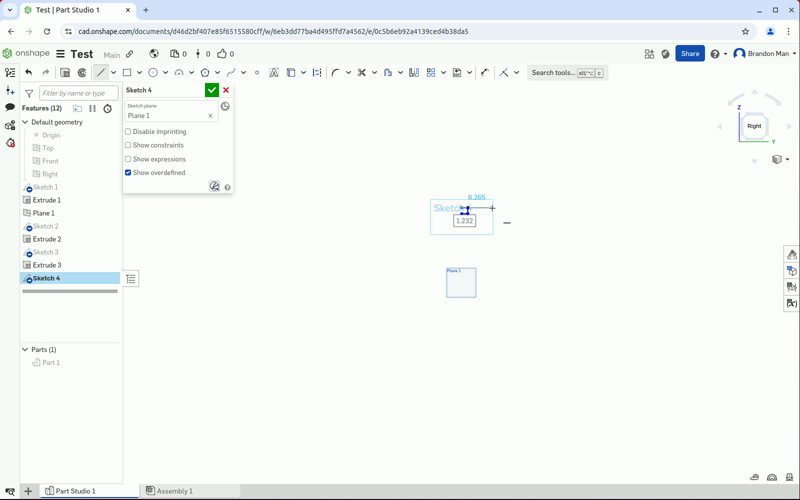
key_down(shift)
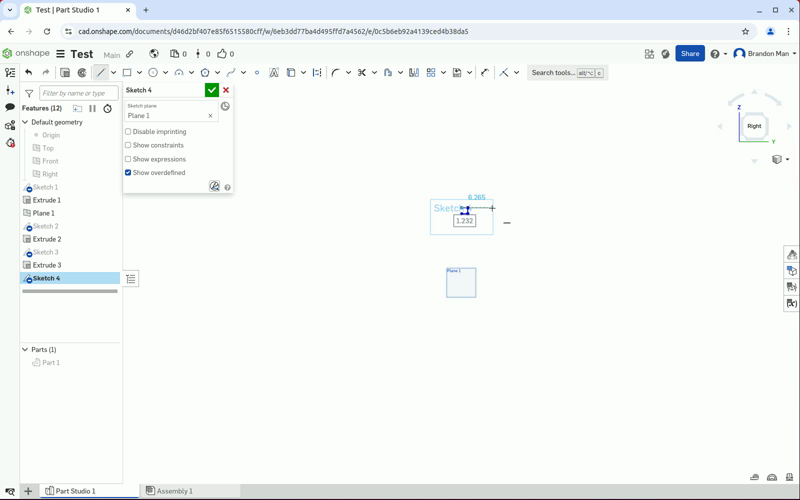
mouse_move(461, 213)
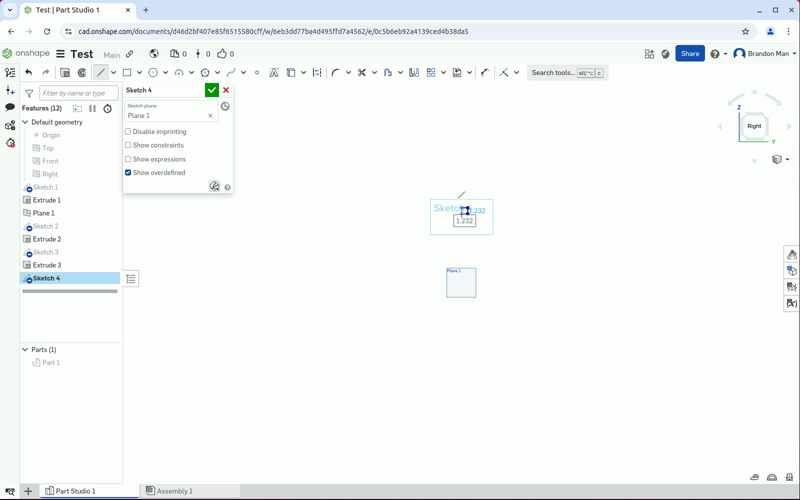
scroll(6)
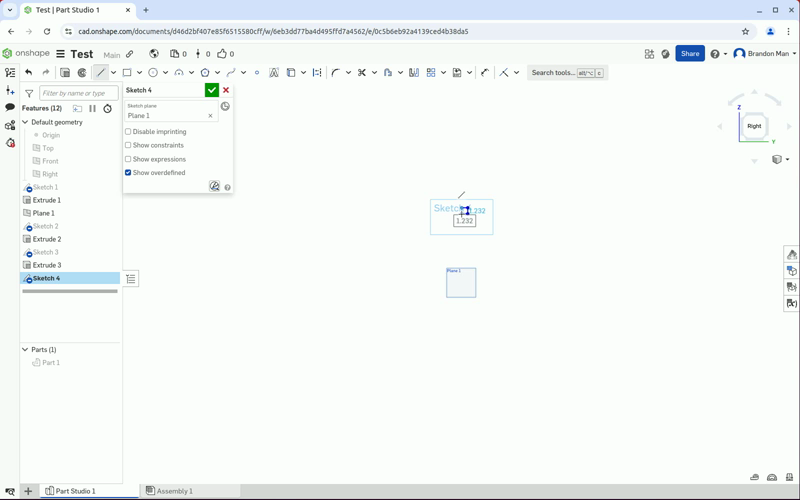
scroll(6)
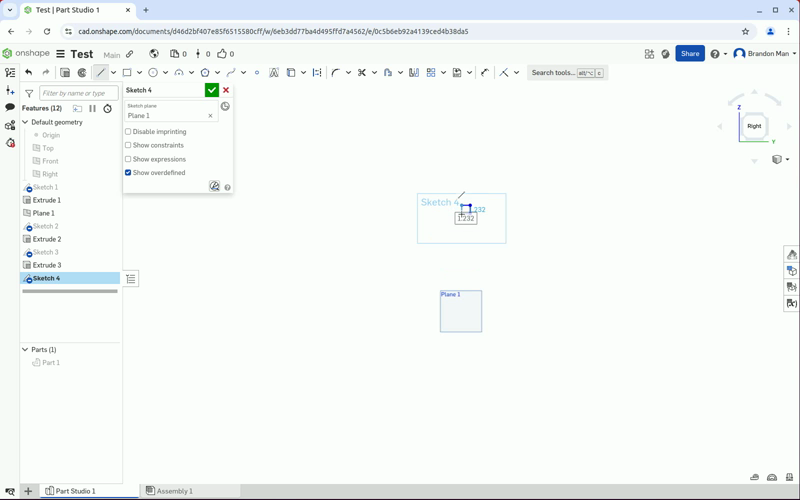
scroll(6)
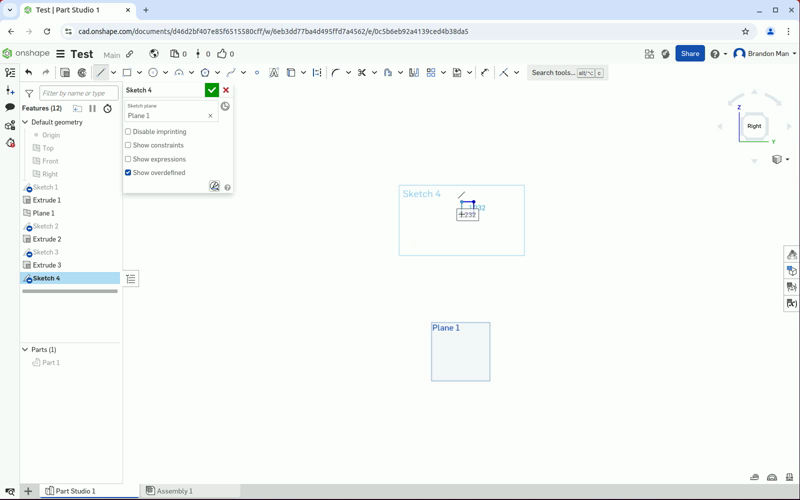
scroll(6)
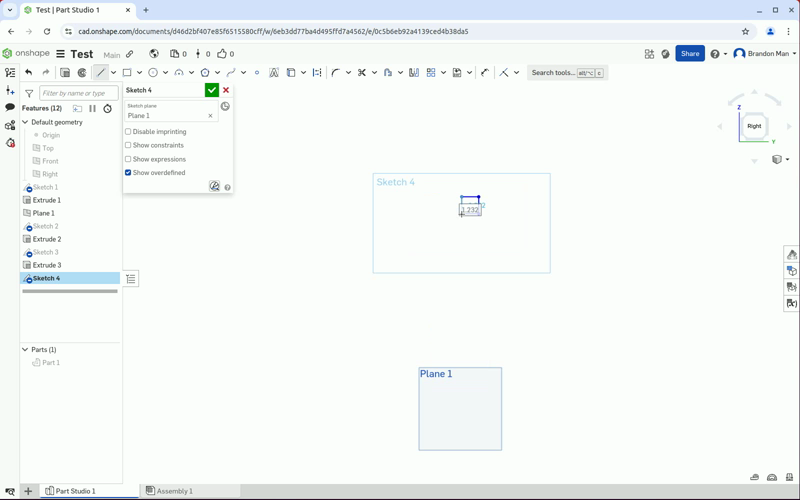
scroll(6)
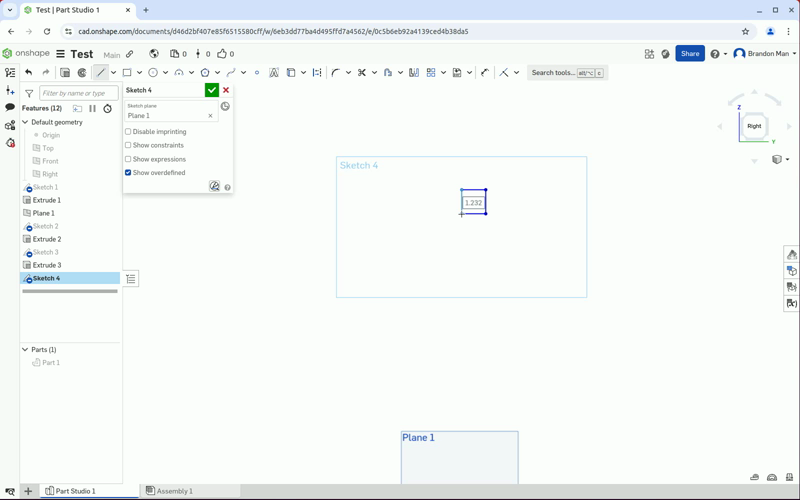
scroll(6)
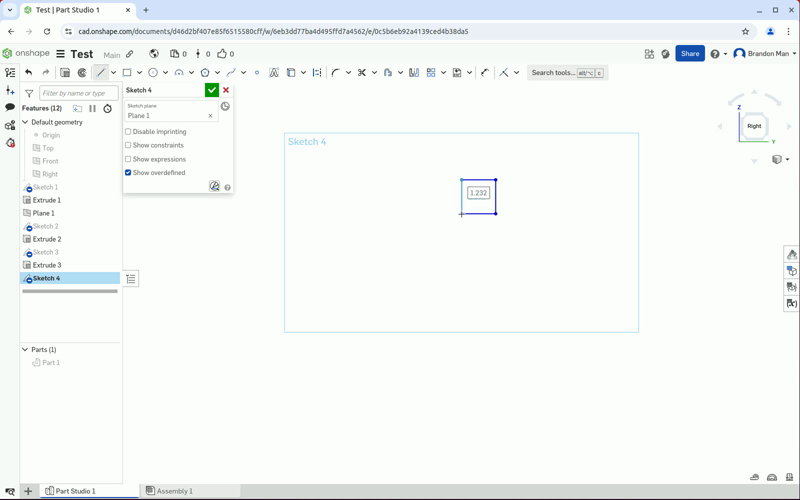
scroll(6)
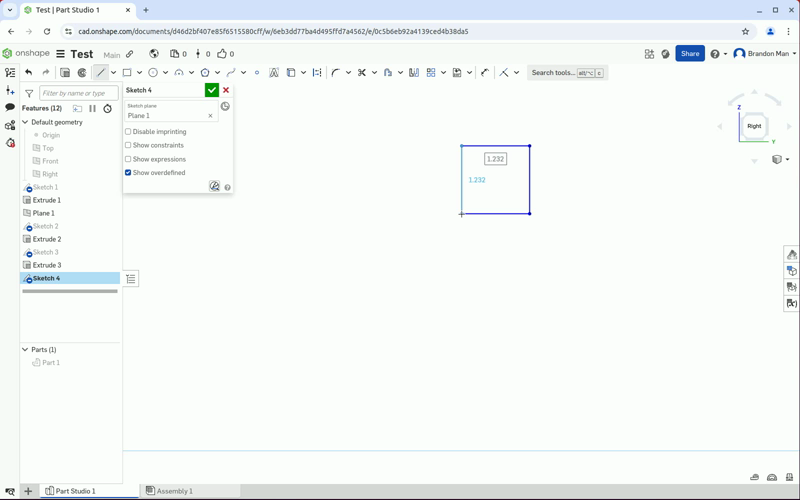
key_up(shift)
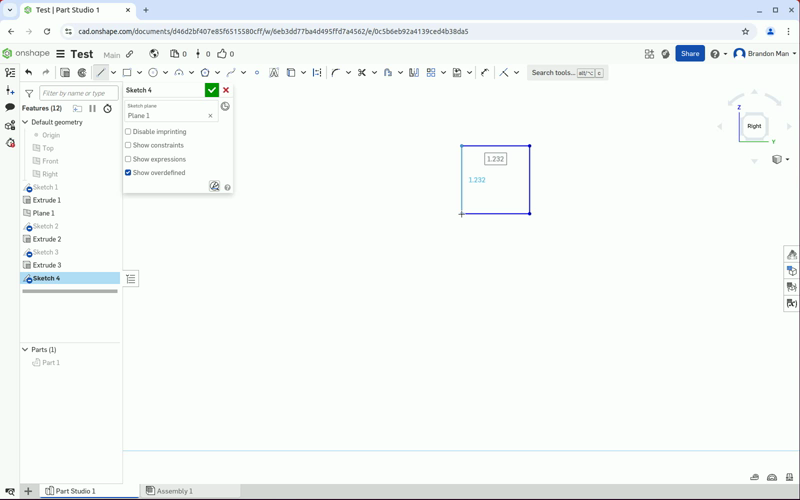
click(461, 213)
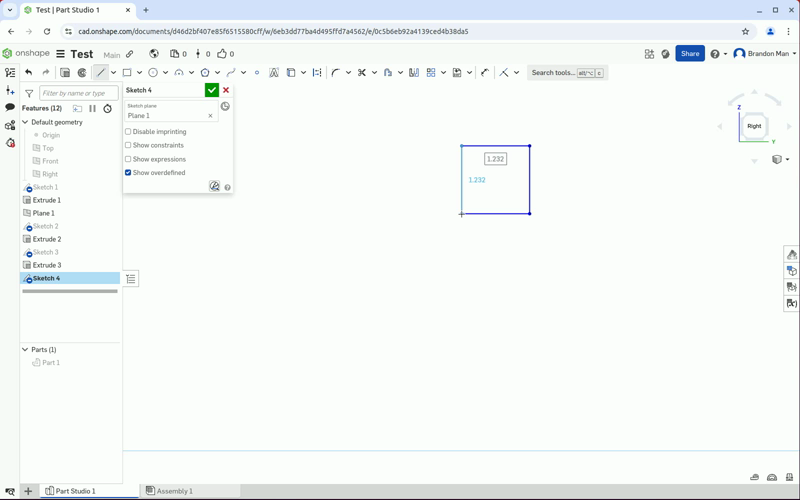
scroll(-6)
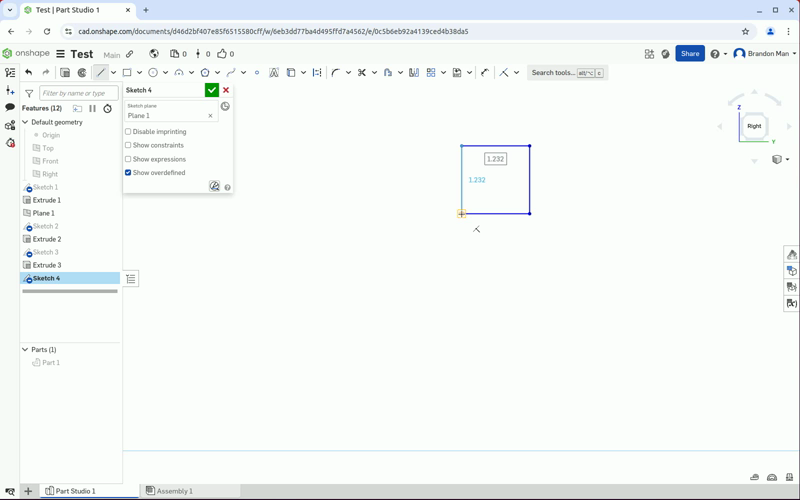
scroll(-6)
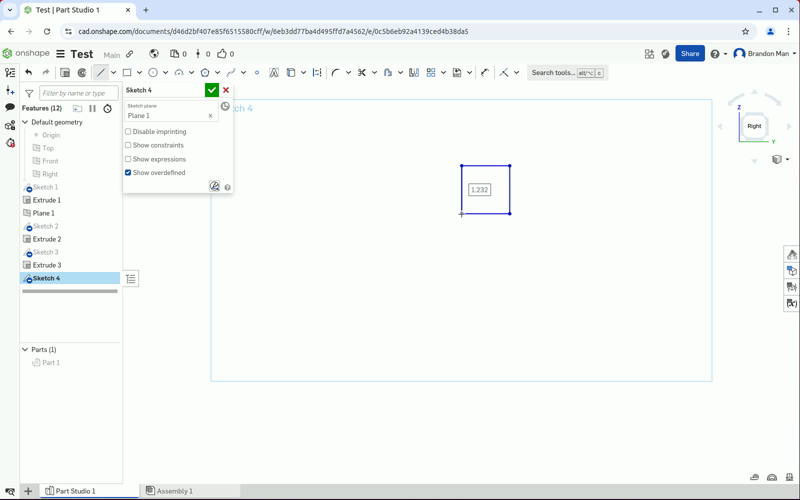
scroll(-6)
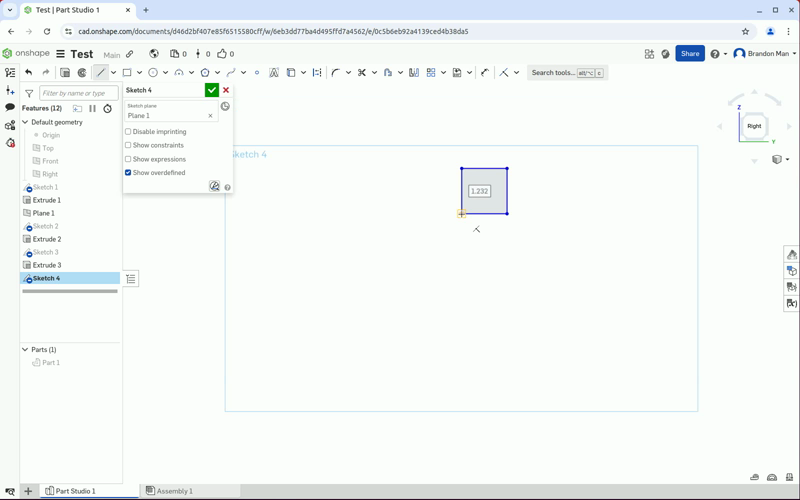
scroll(-6)
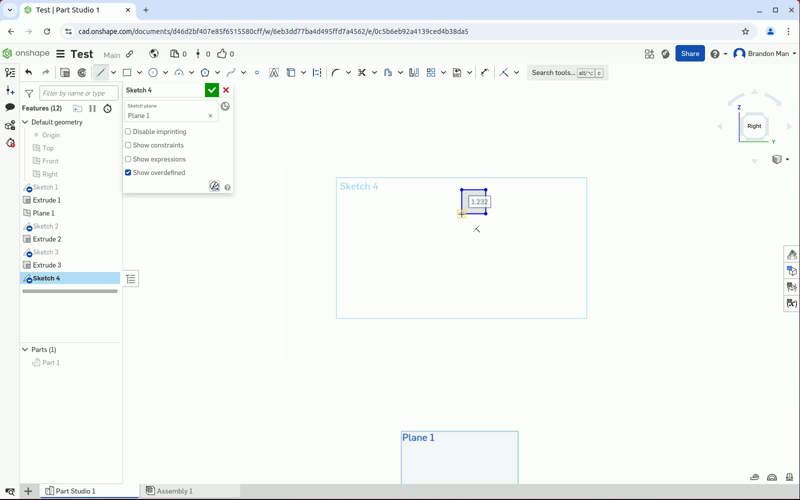
scroll(-6)
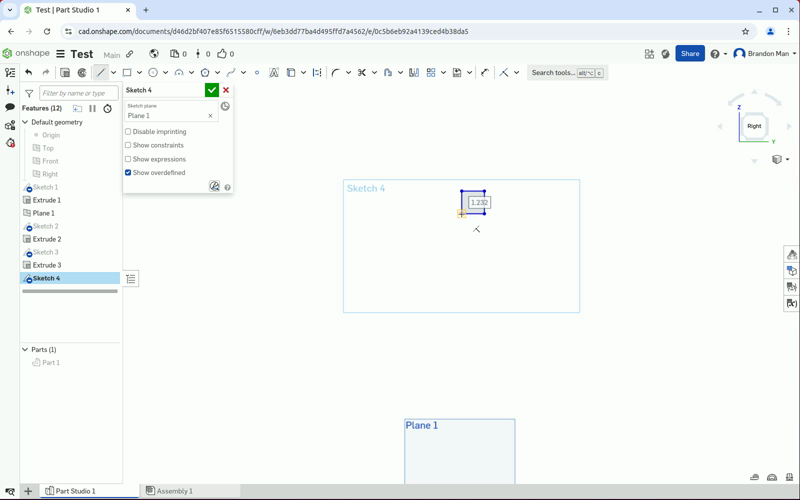
scroll(-6)
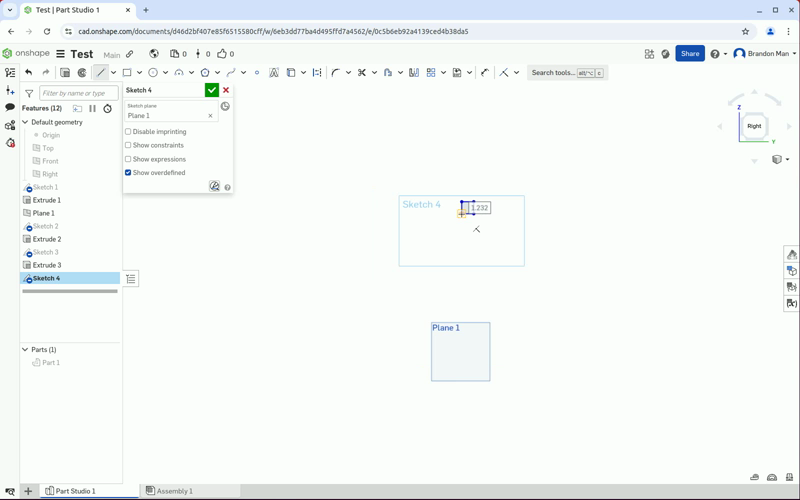
scroll(-6)
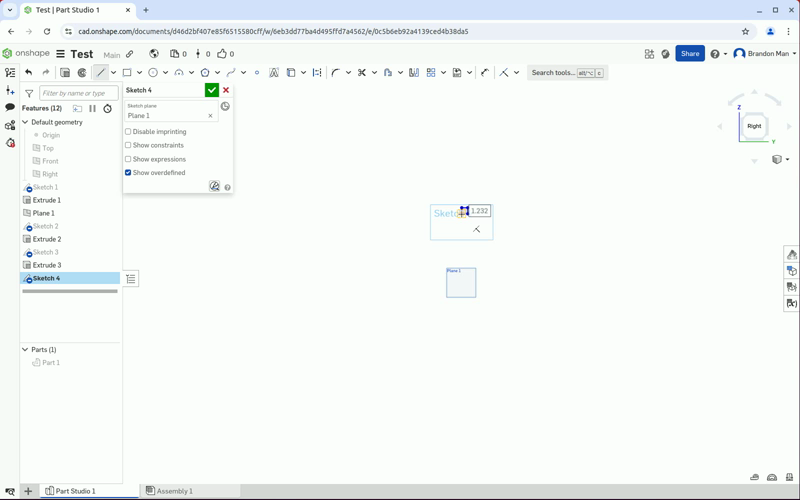
key(esc)
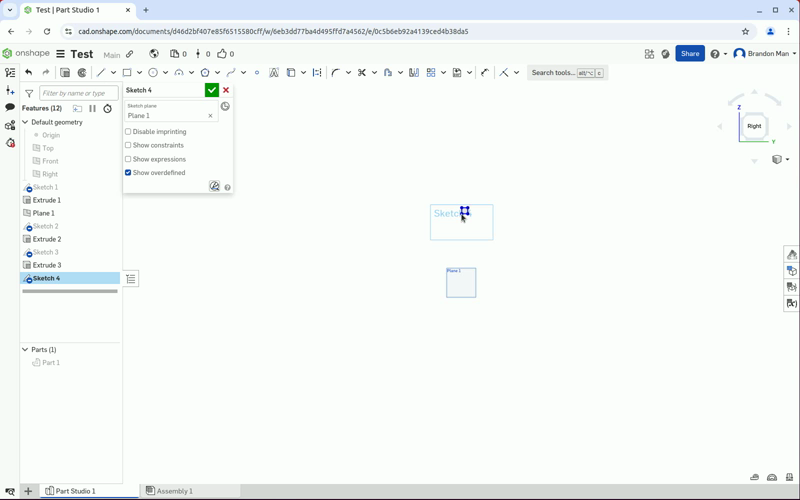
mouse_move(465, 210)
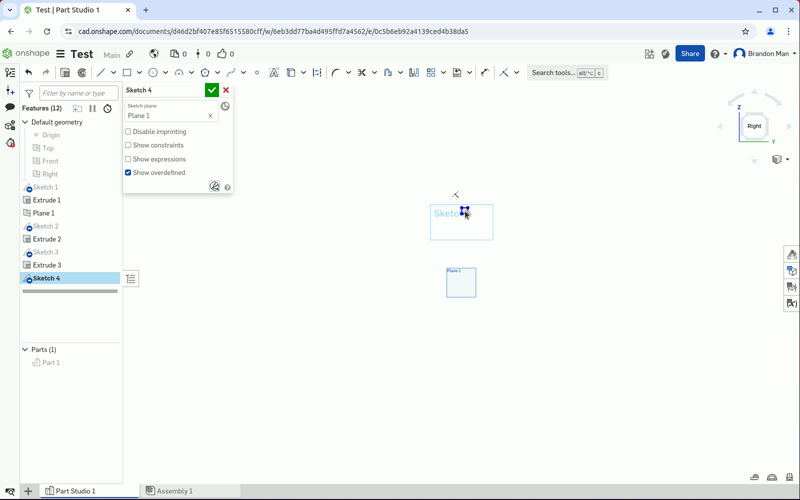
scroll(6)
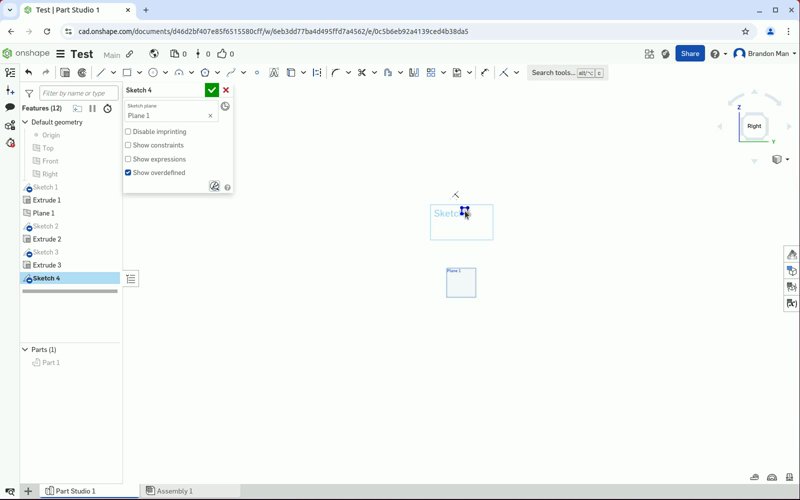
scroll(6)
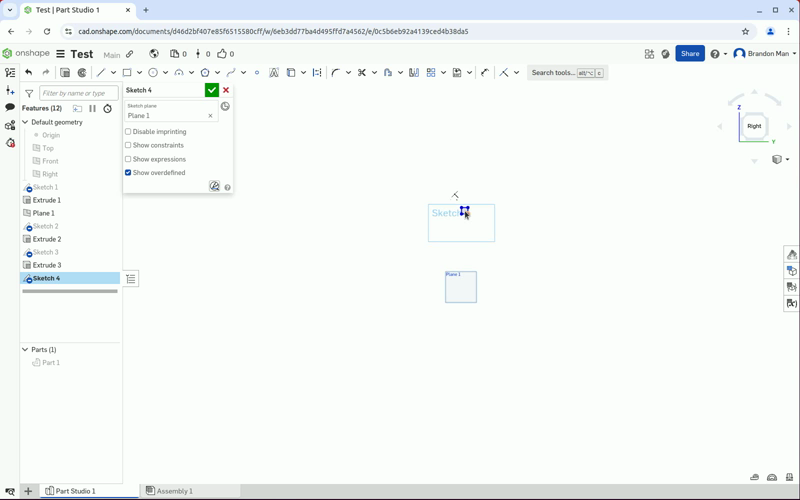
scroll(6)
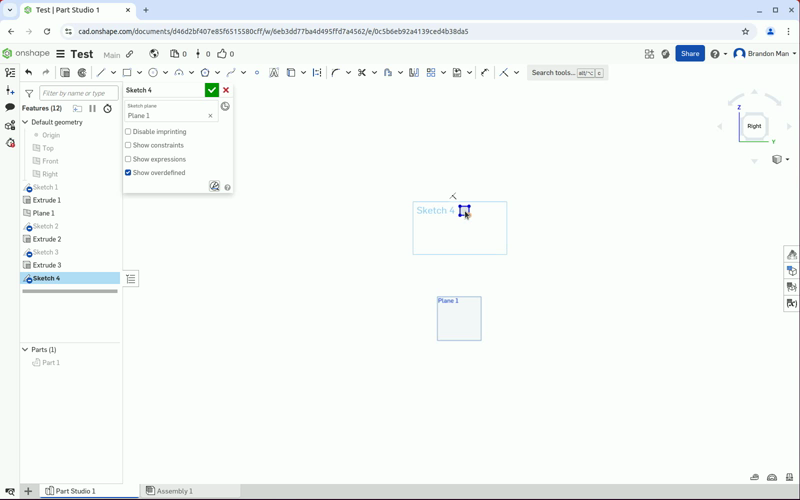
scroll(6)
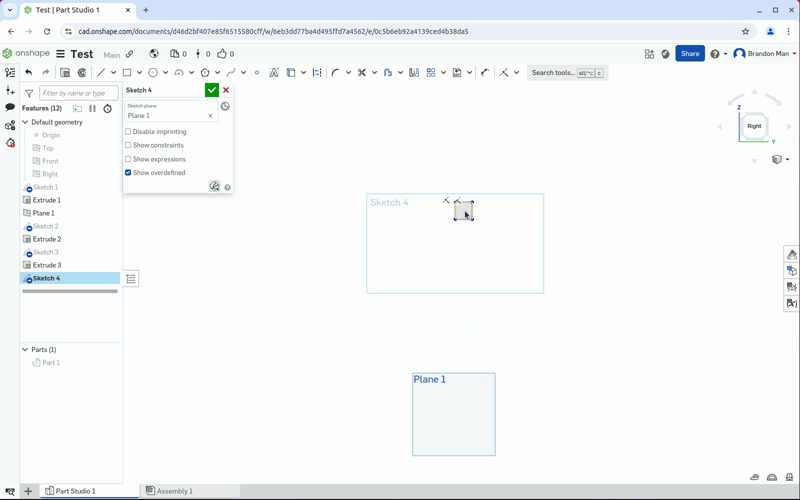
scroll(6)
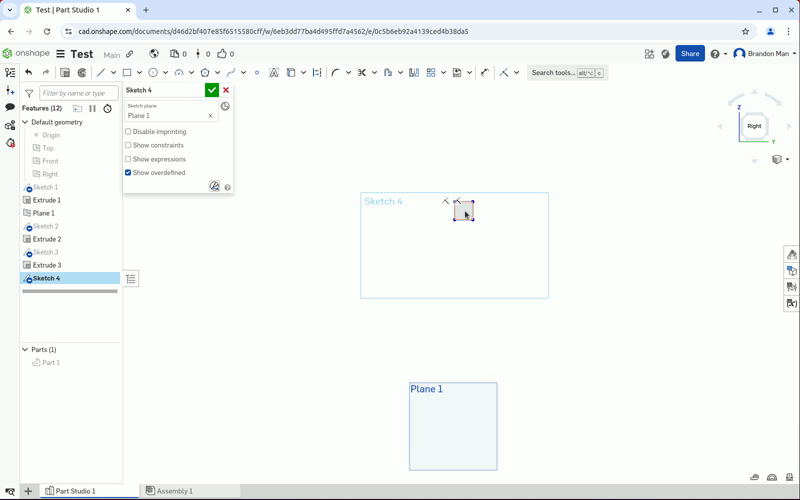
scroll(6)
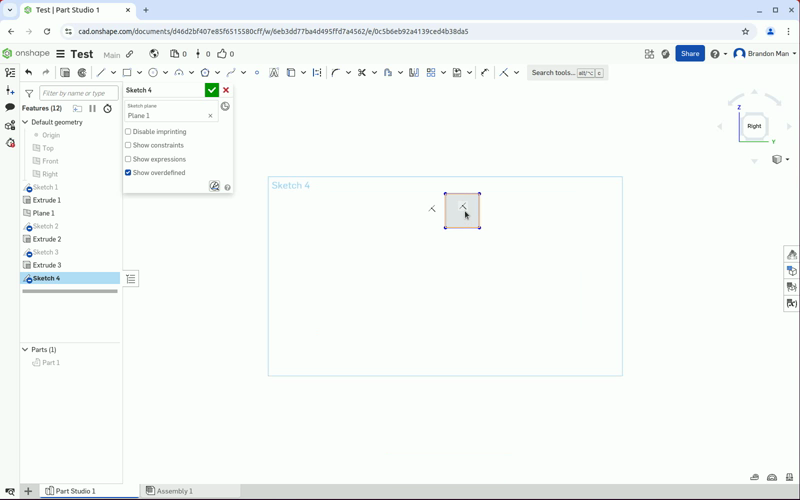
scroll(6)
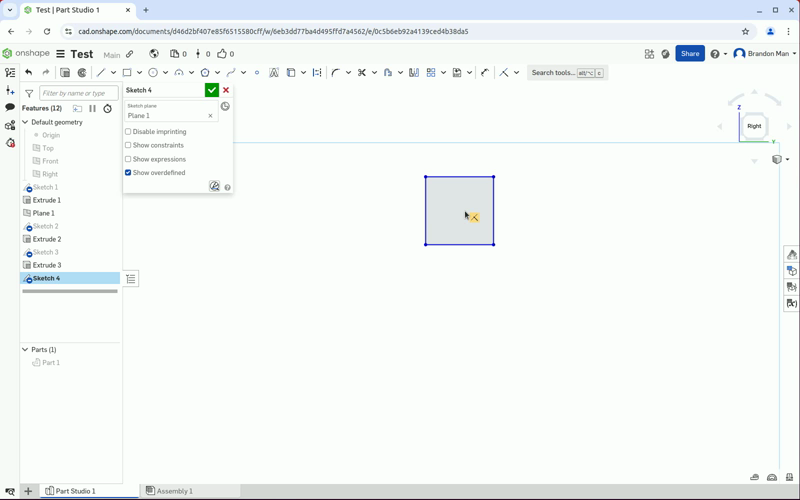
click(465, 210)
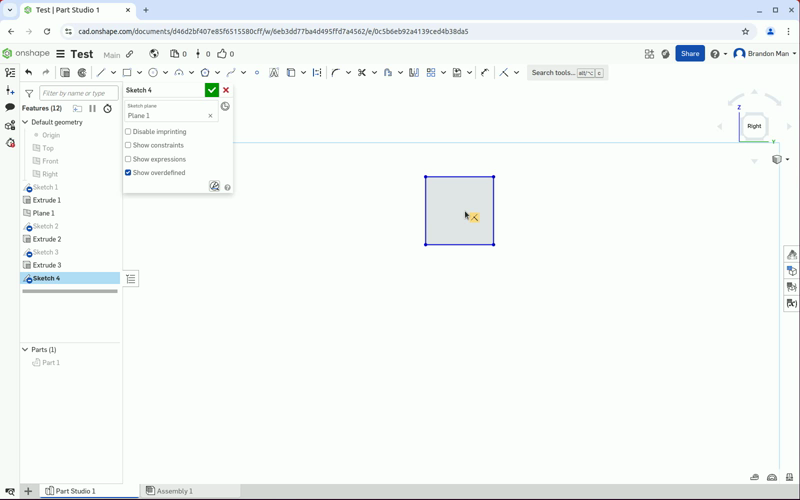
scroll(-6)
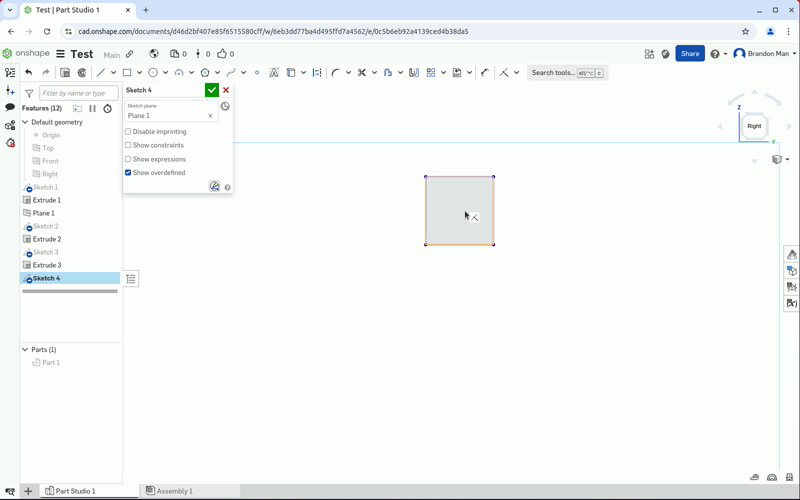
scroll(-6)
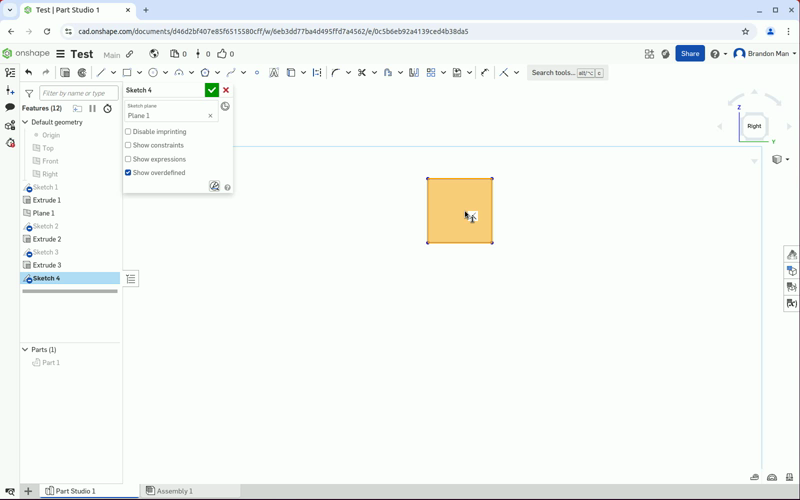
scroll(-6)
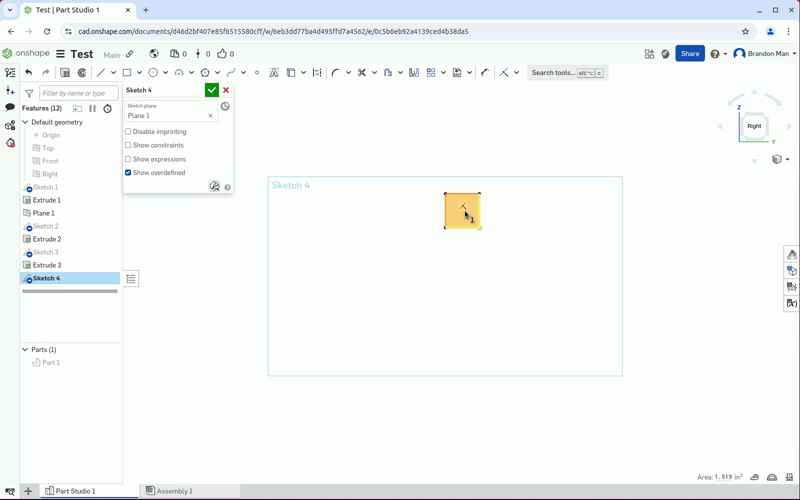
scroll(-6)
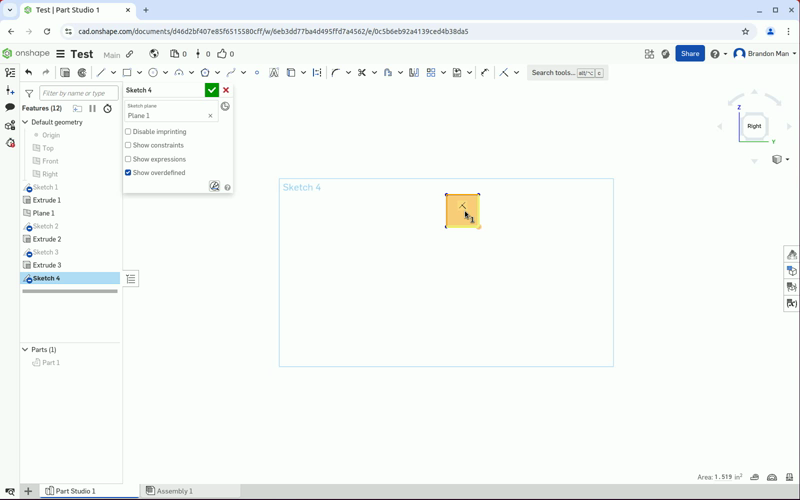
scroll(-6)
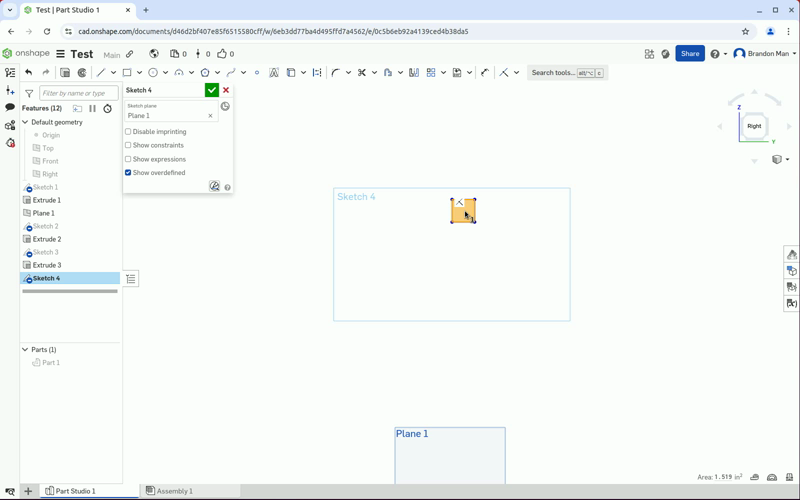
scroll(-6)
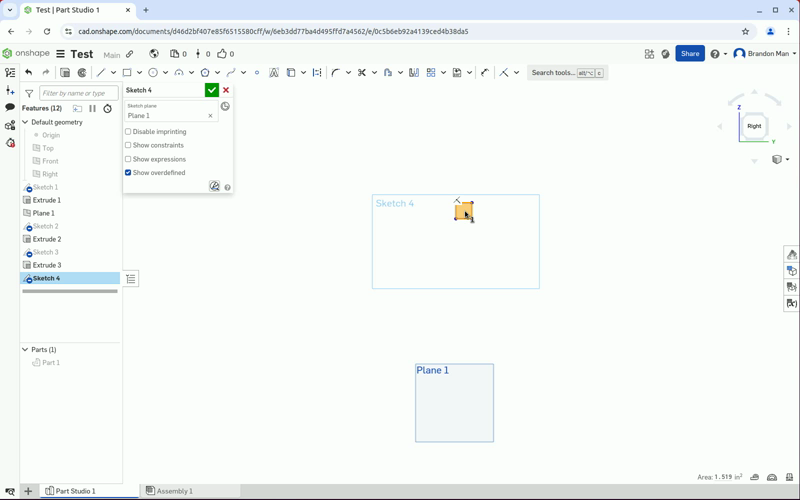
scroll(-6)
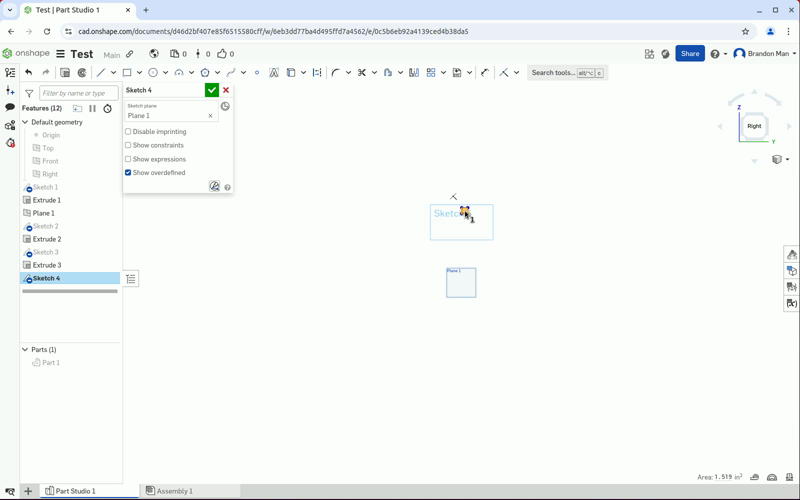
mouse_move(73, 352)
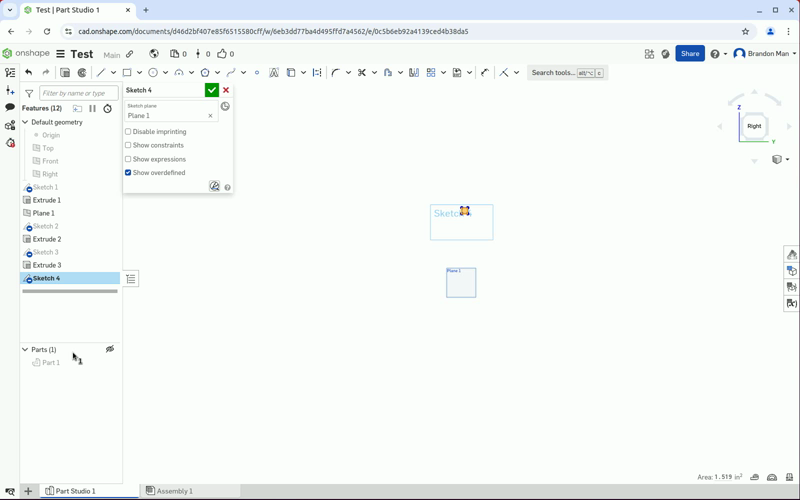
key(shift+y)
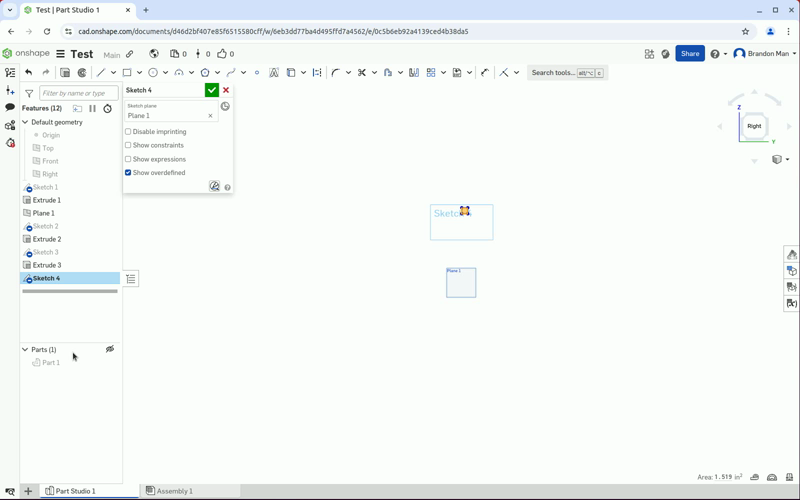
key(shift+e)
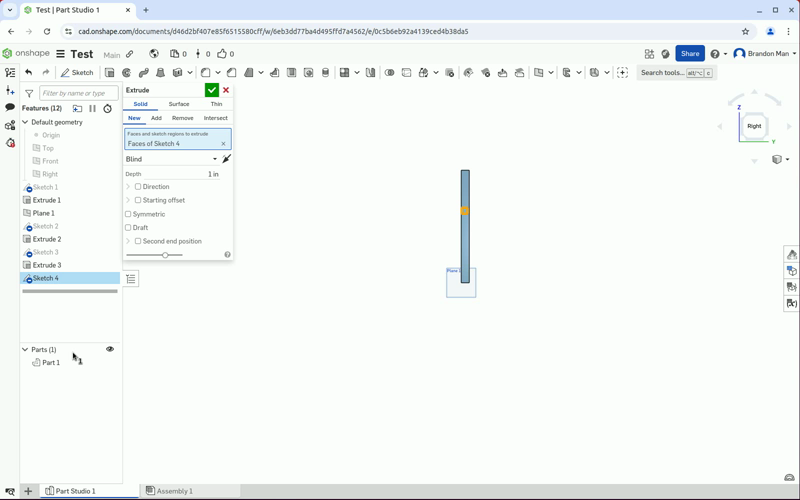
mouse_move(143, 106)
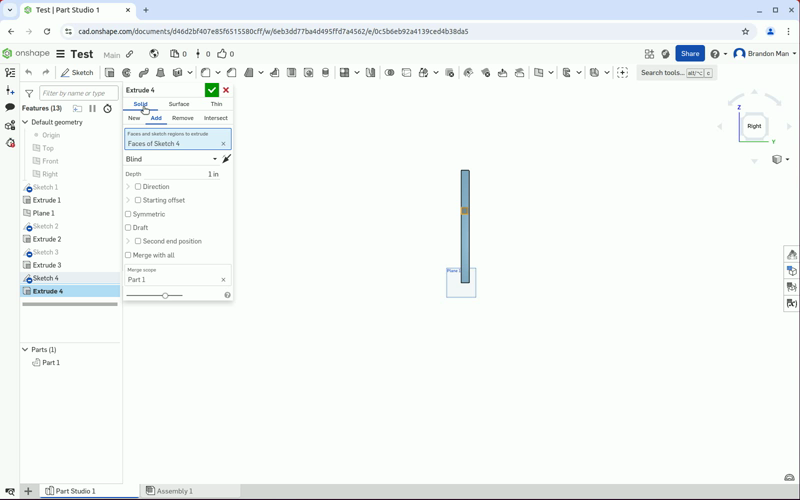
click(143, 106)
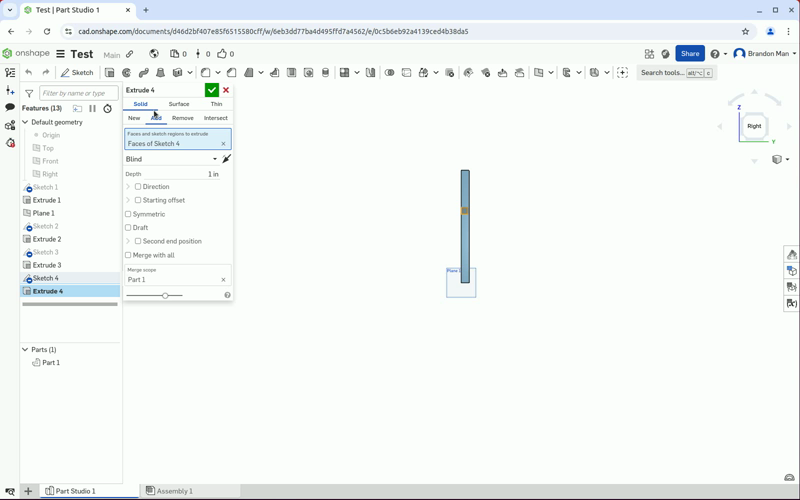
mouse_move(186, 120)
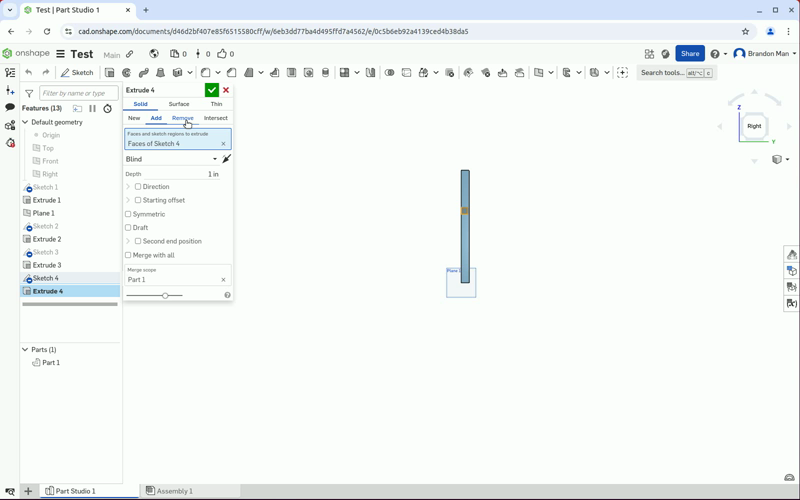
click(186, 120)
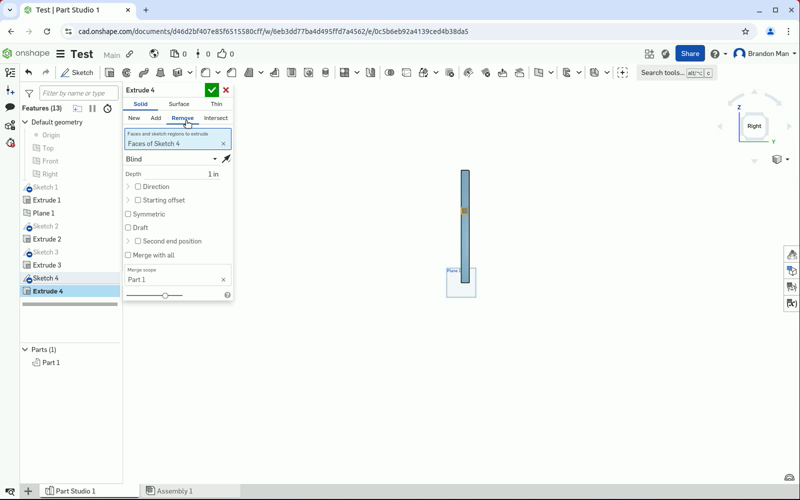
key(tab, 4)
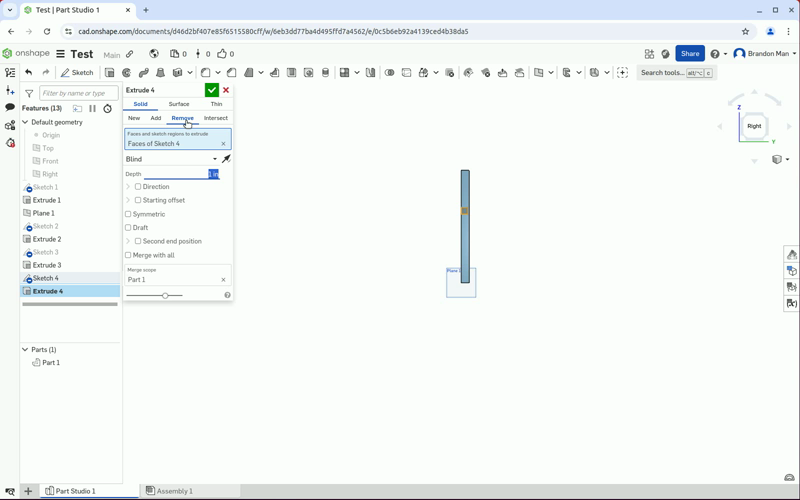
text(1.444)
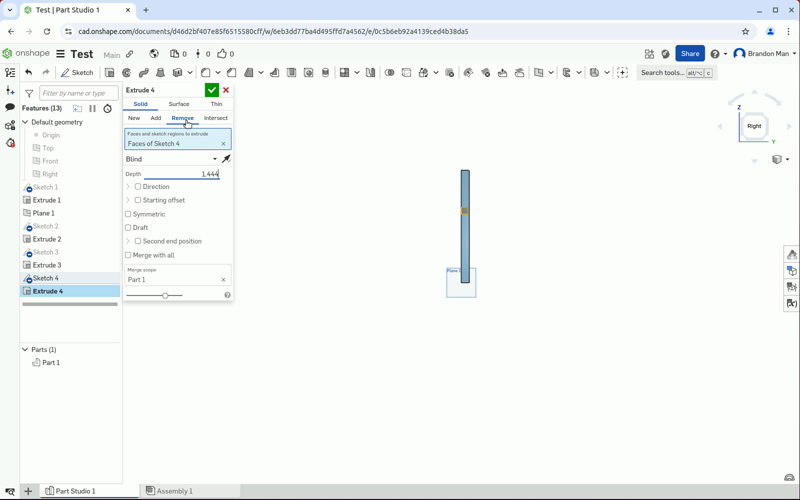
key(tab, 6)
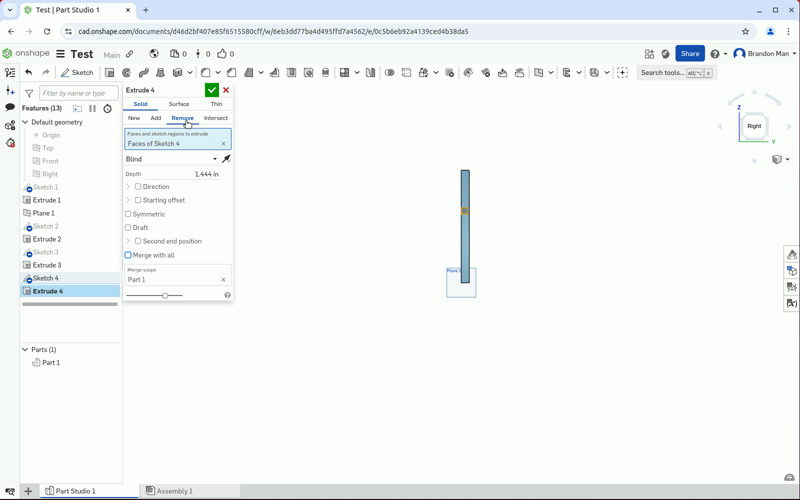
key(space)
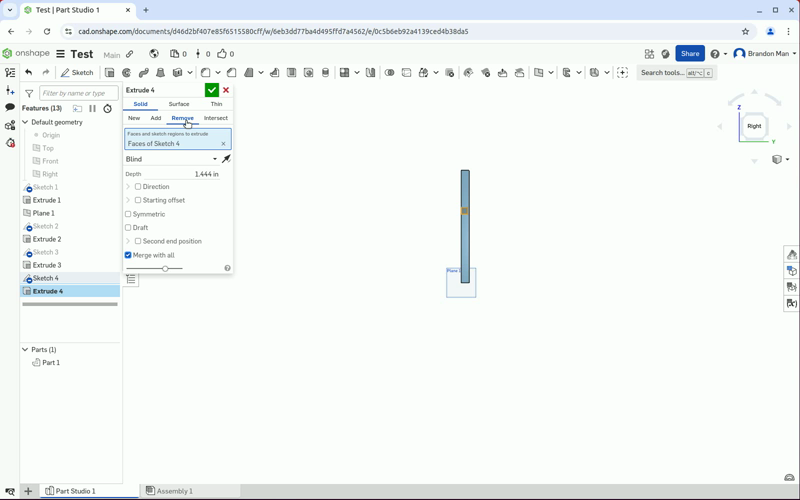
key(enter)
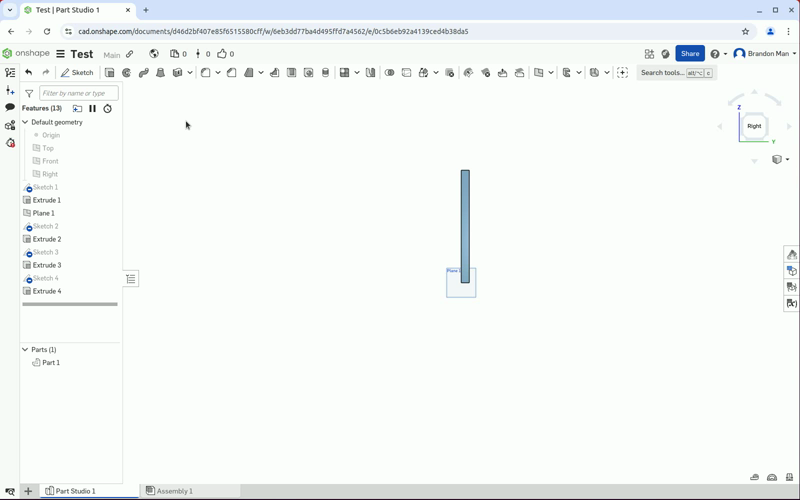
key(shift+h)
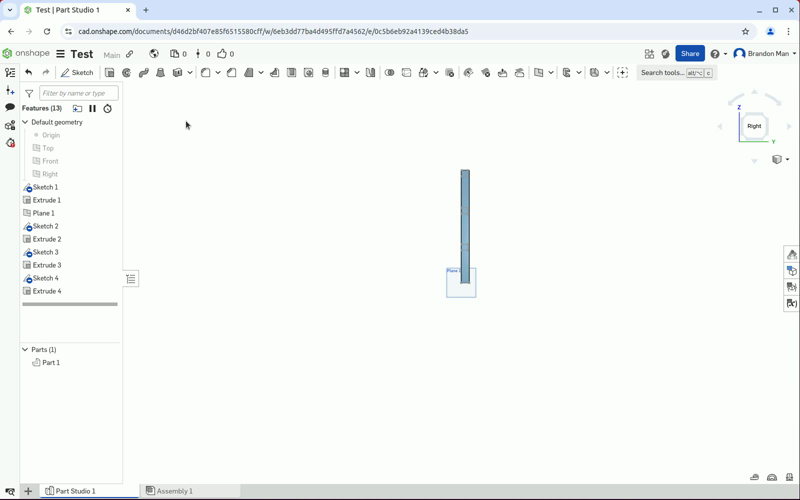
key(shift+h)
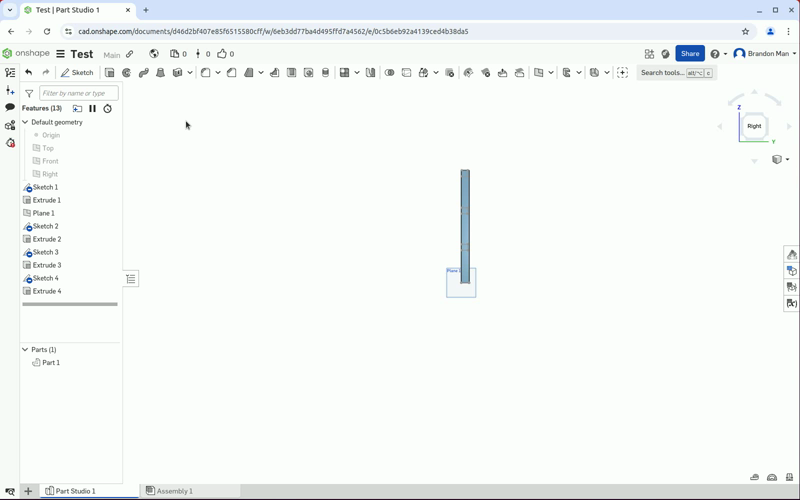
key(shift+7)
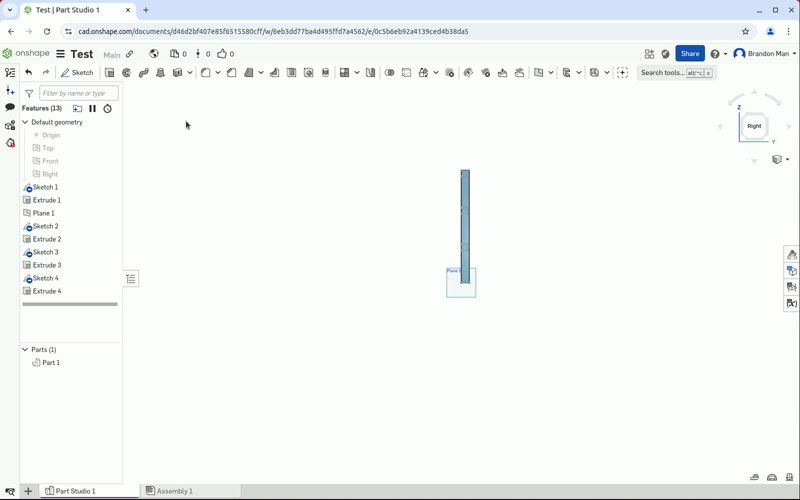
key(right, 2)
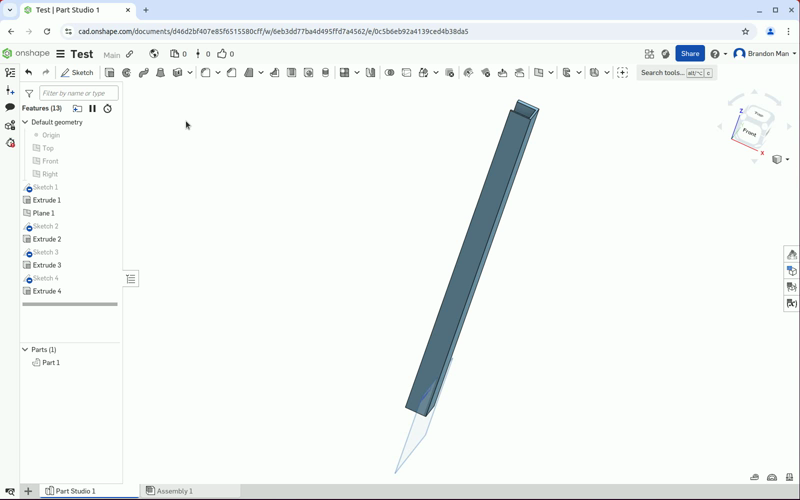
key(down, 2)
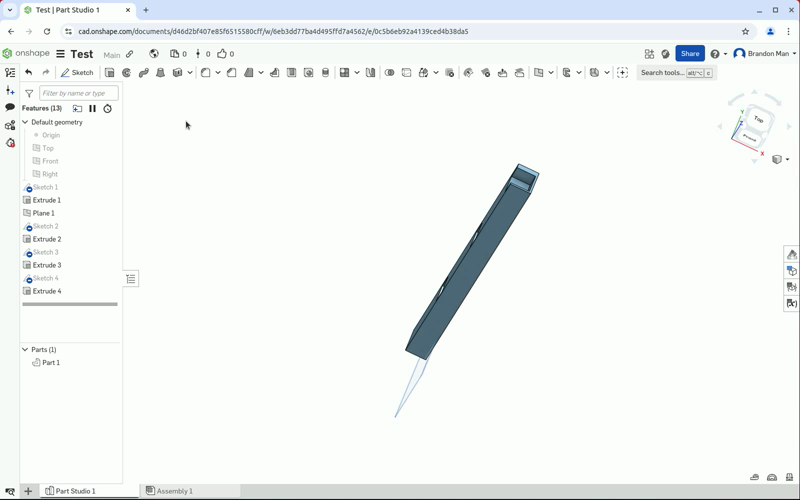
key(up, 2)
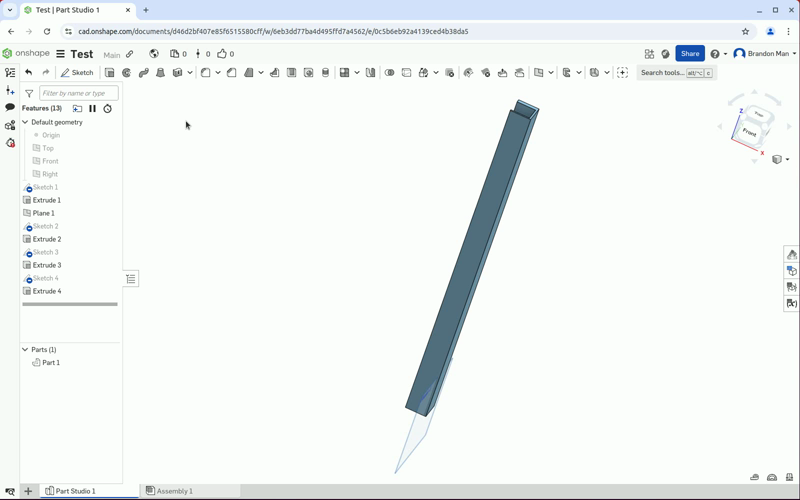
key(left, 2)
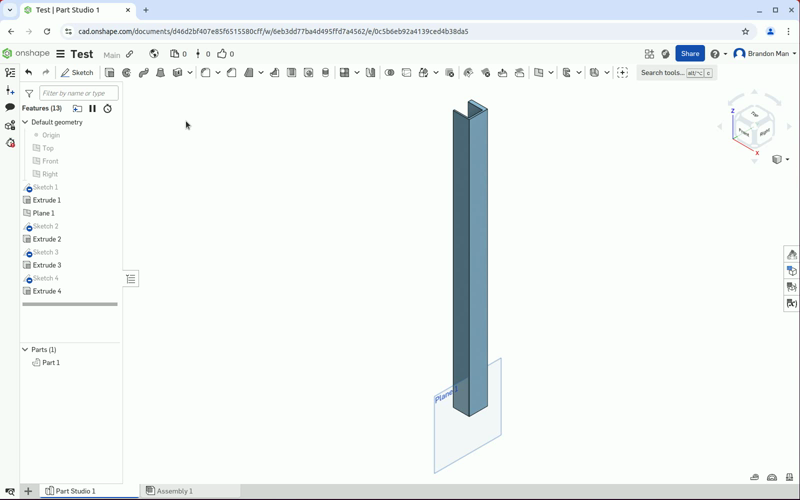
mouse_move(73, 189)
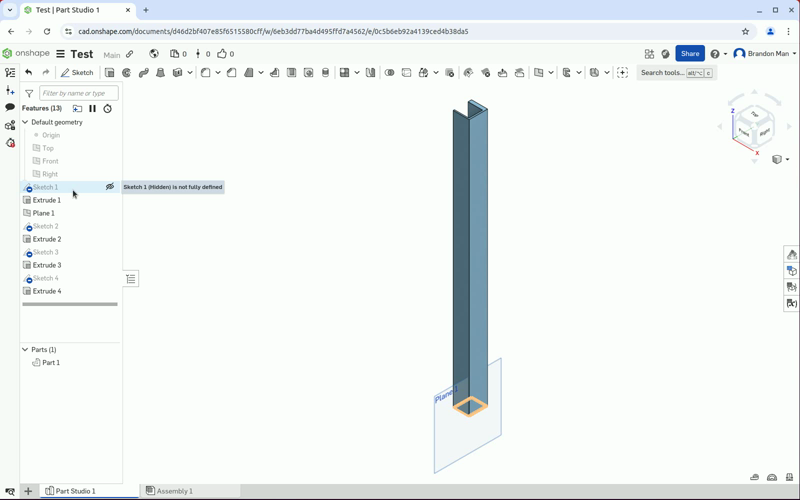
click(73, 189)